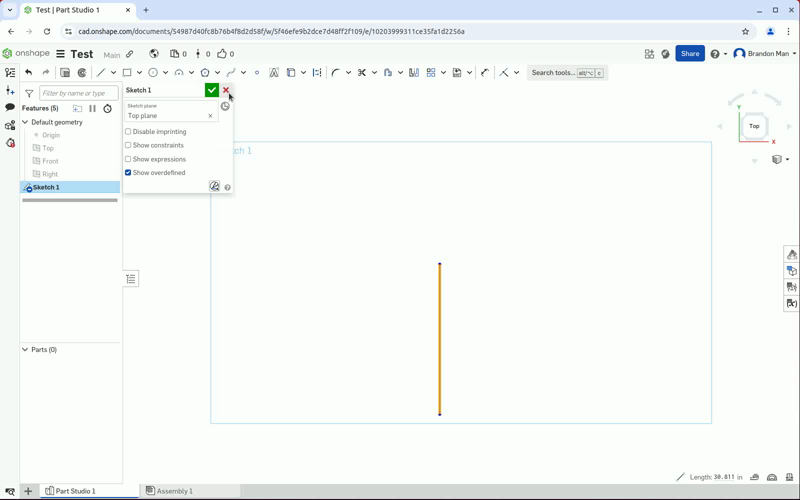
key(shift+h)
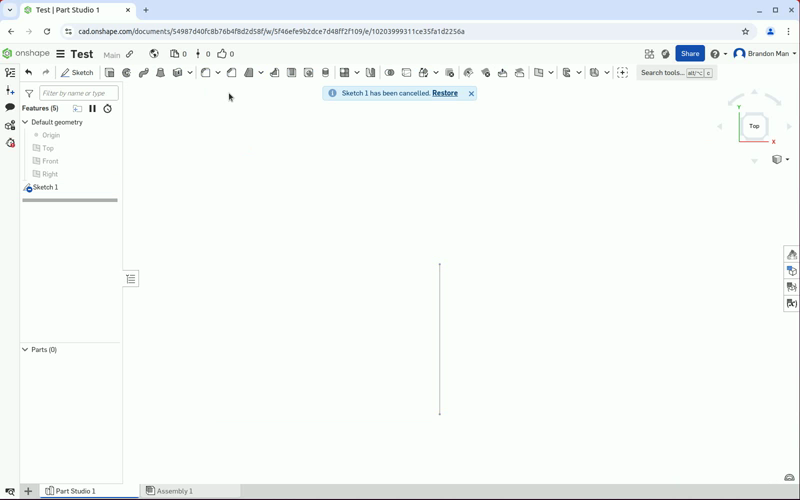
key(shift+s)
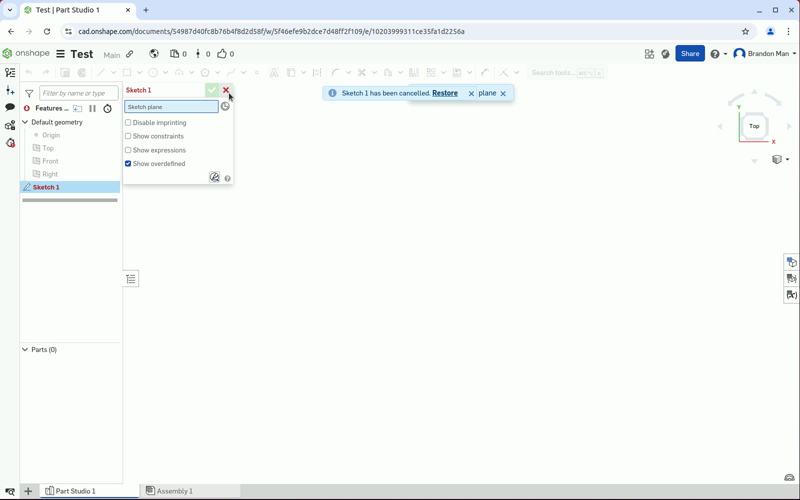
mouse_move(73, 150)
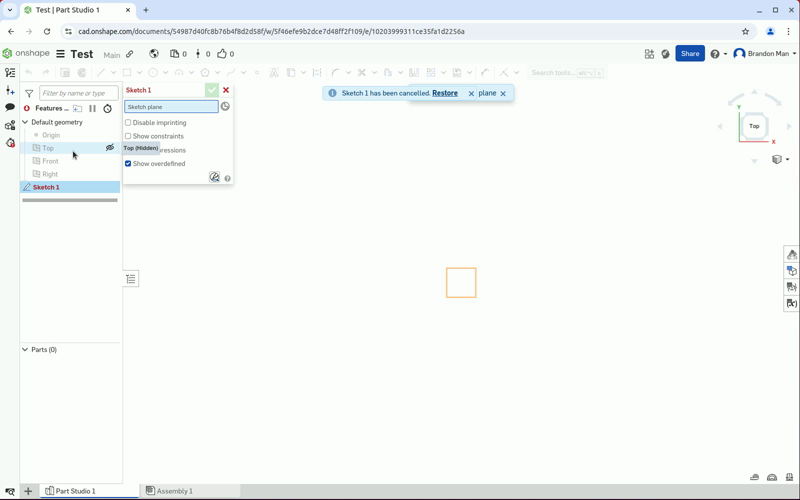
click(73, 150)
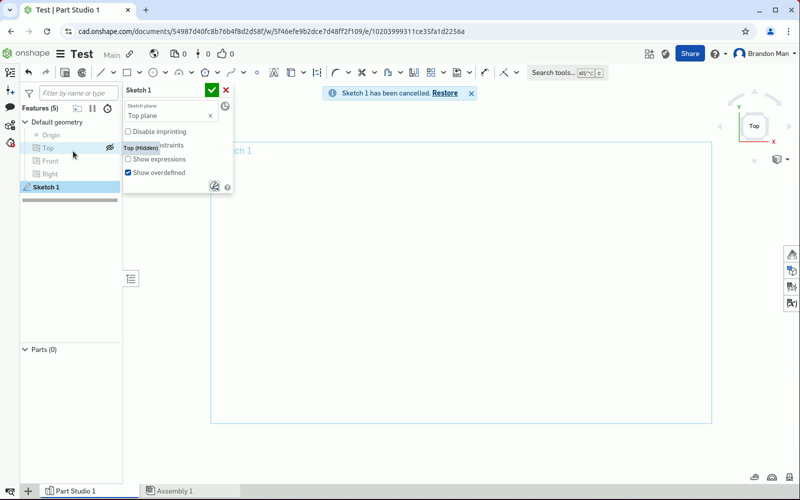
mouse_move(73, 352)
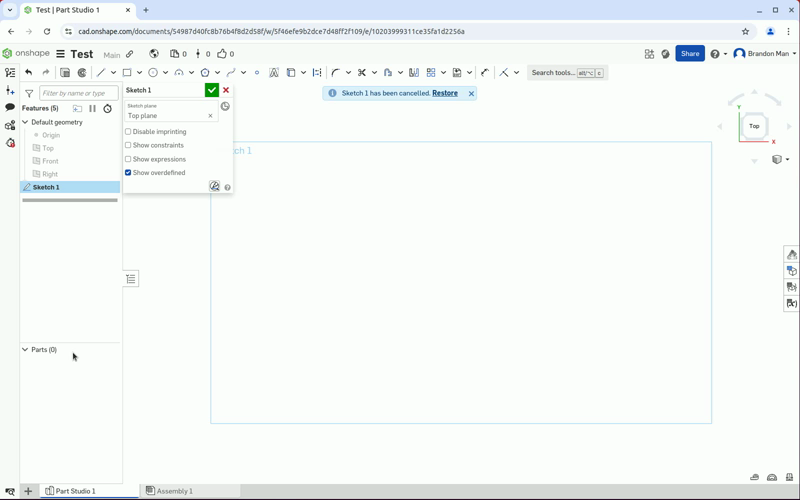
key(y)
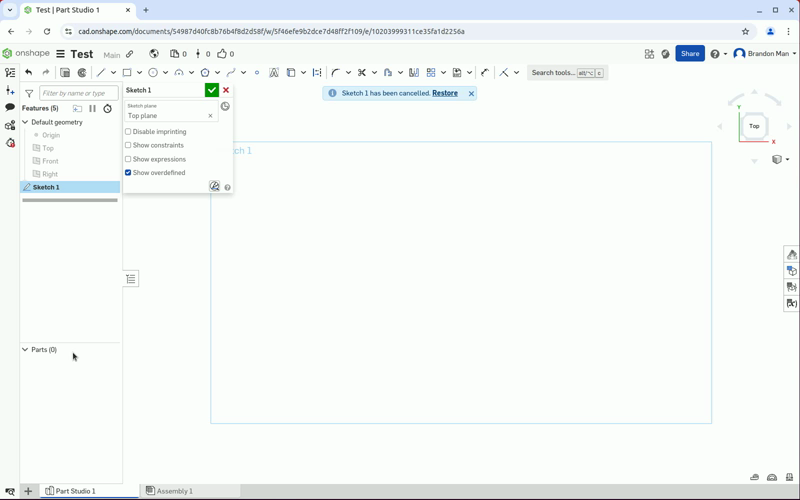
key(l)
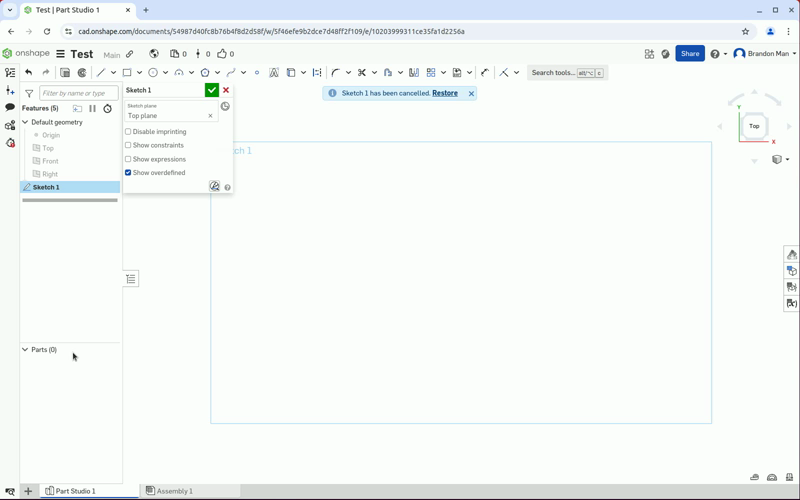
key_down(shift)
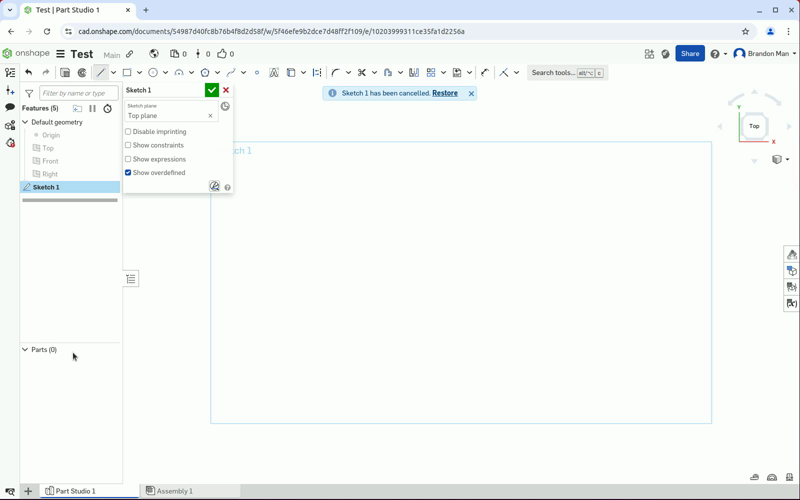
mouse_move(460, 300)
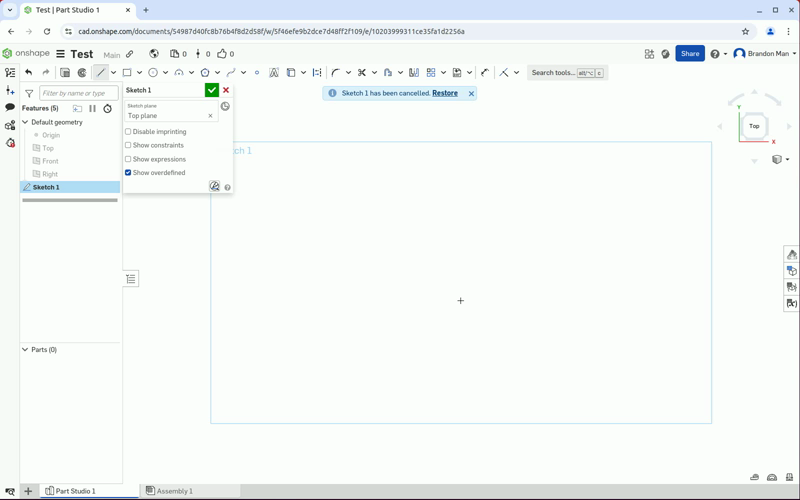
click(460, 300)
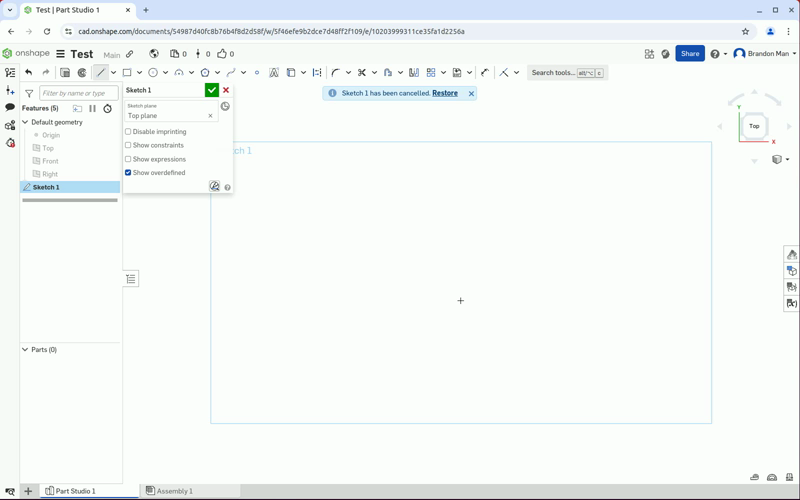
key_up(shift)
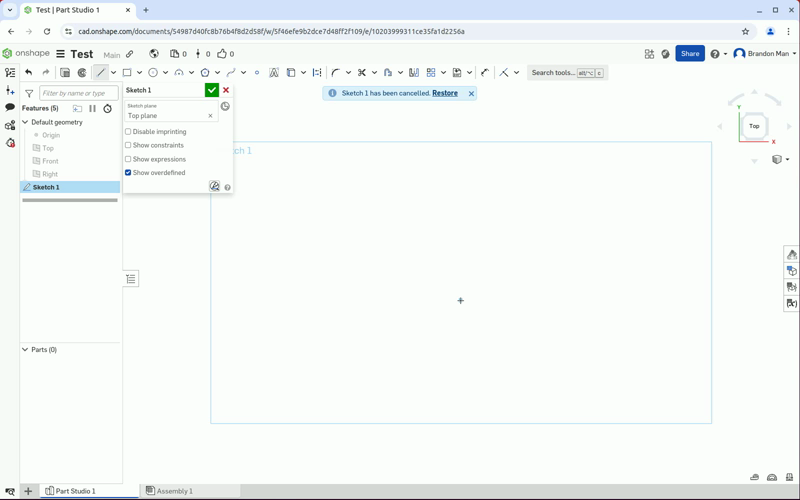
key_down(shift)
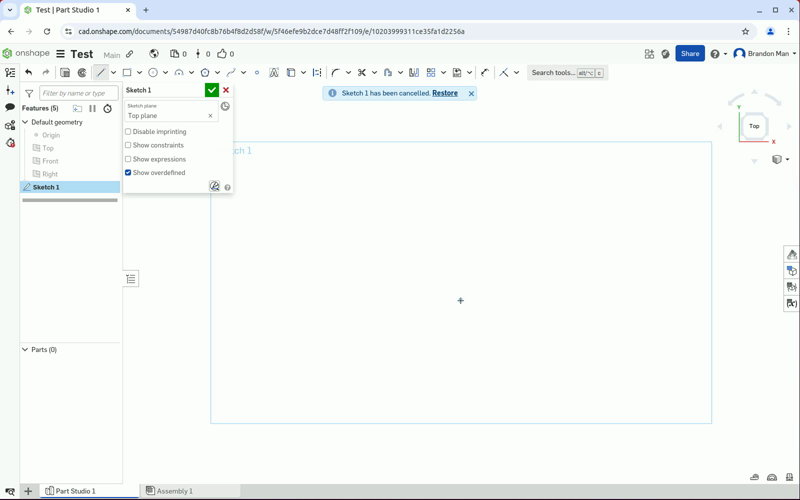
mouse_move(490, 300)
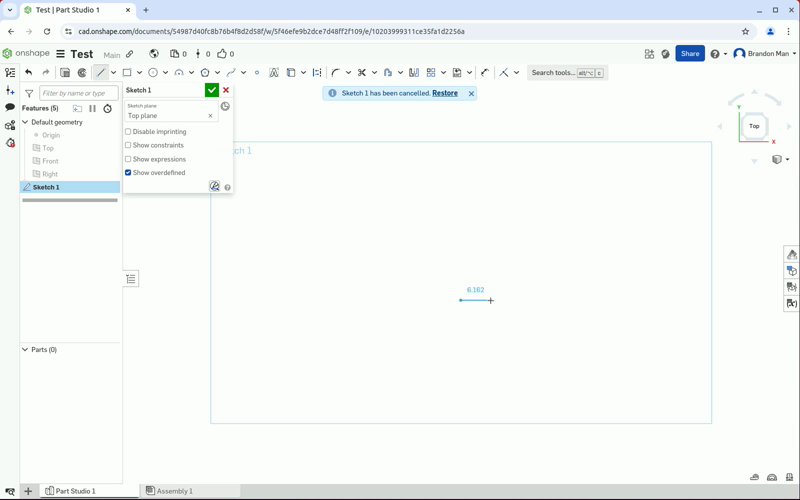
mouse_move(464, 300)
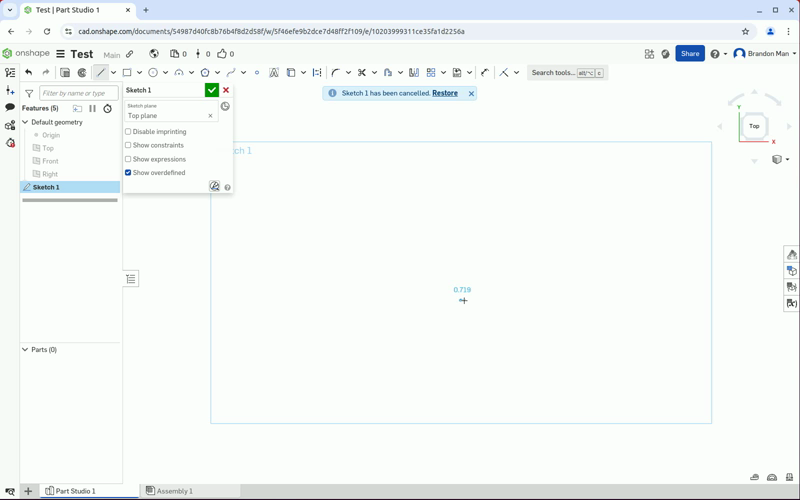
scroll(6)
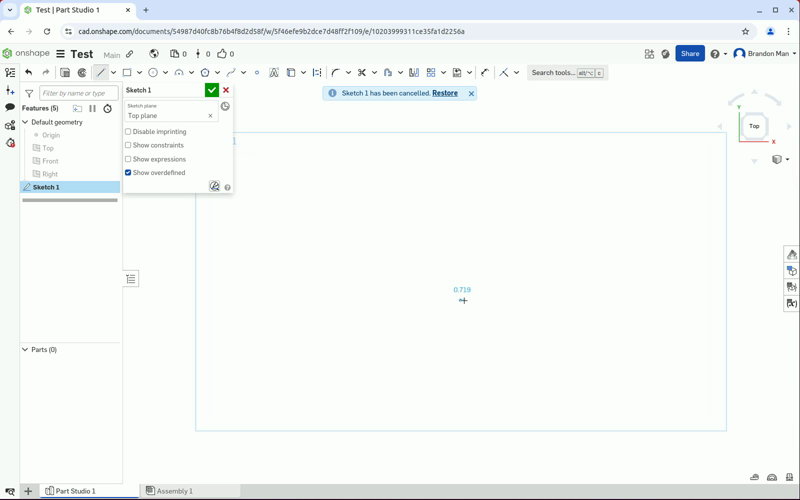
scroll(6)
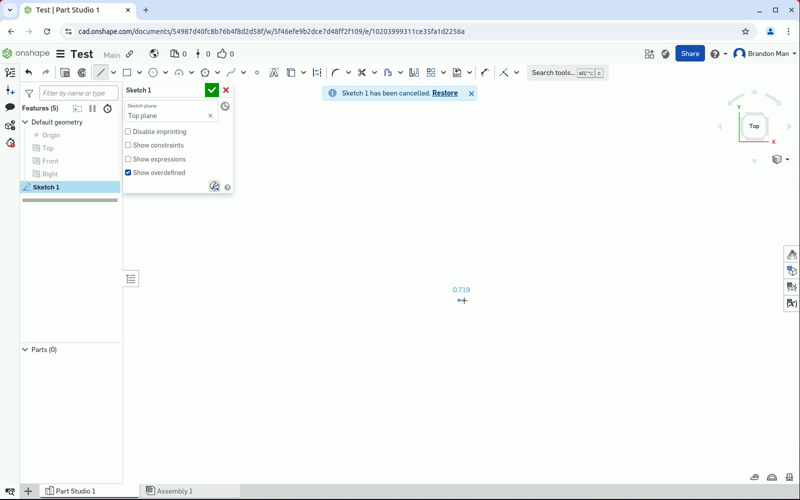
scroll(6)
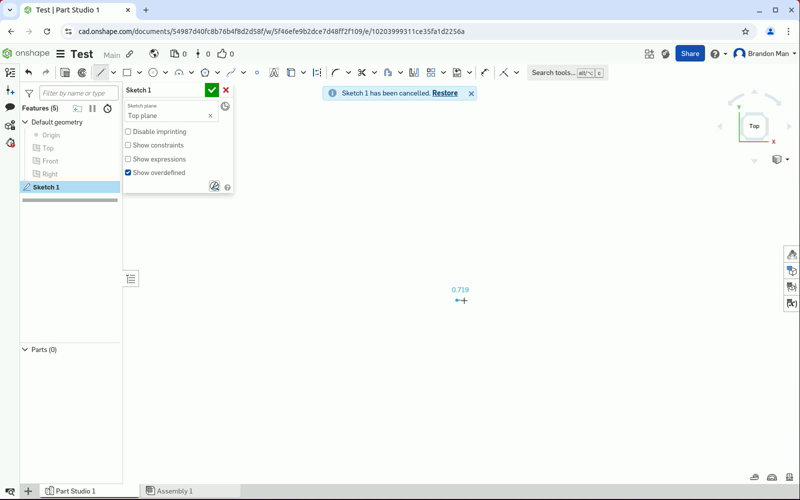
scroll(6)
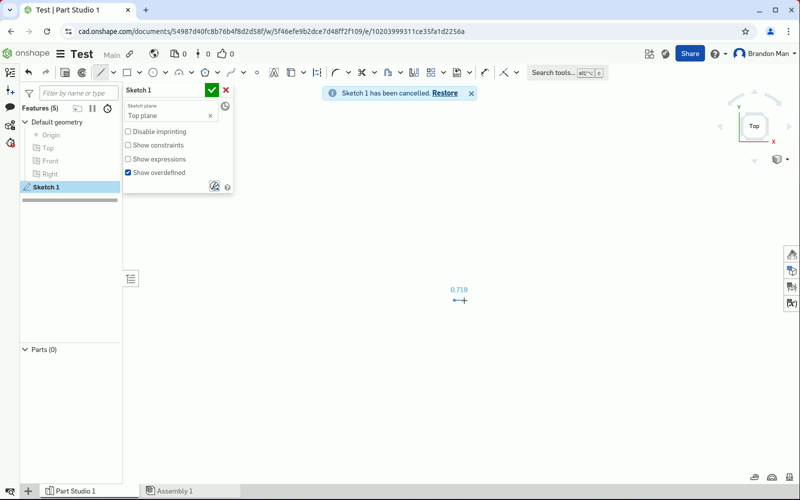
scroll(6)
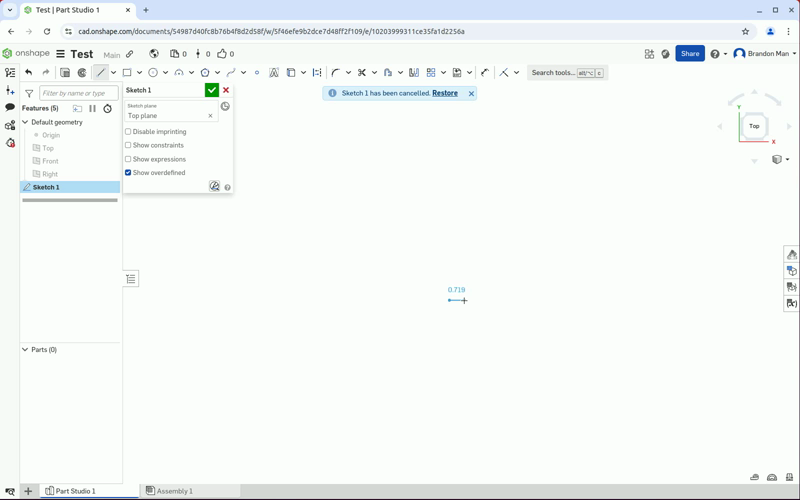
scroll(6)
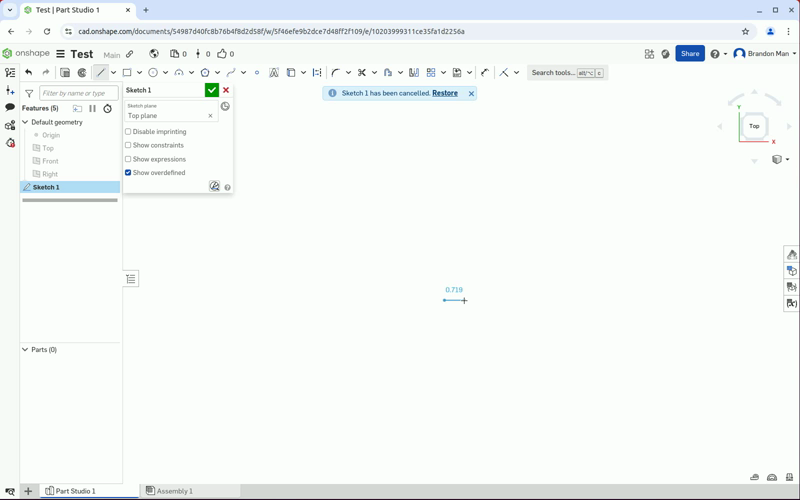
scroll(6)
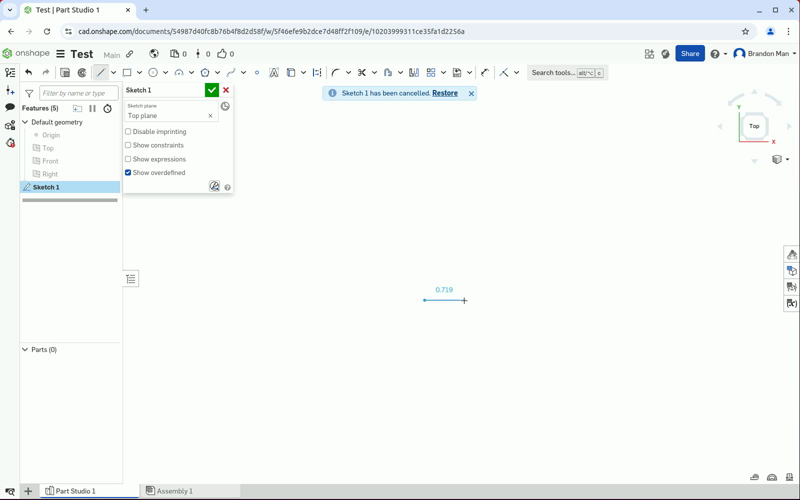
click(464, 300)
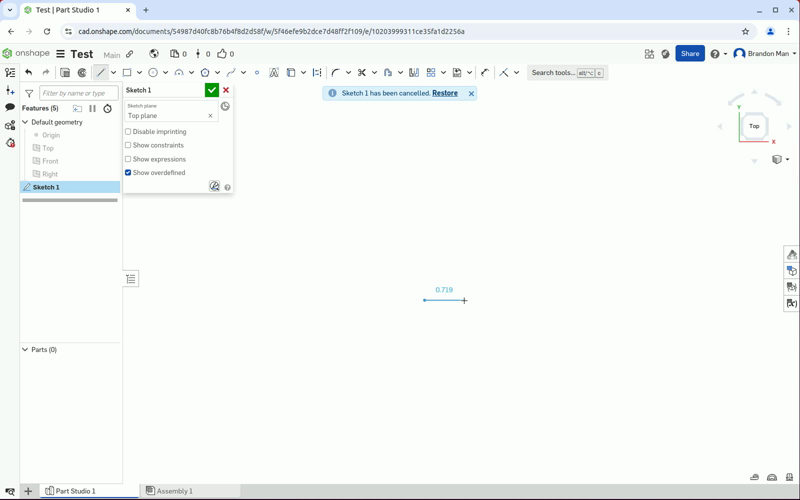
scroll(-6)
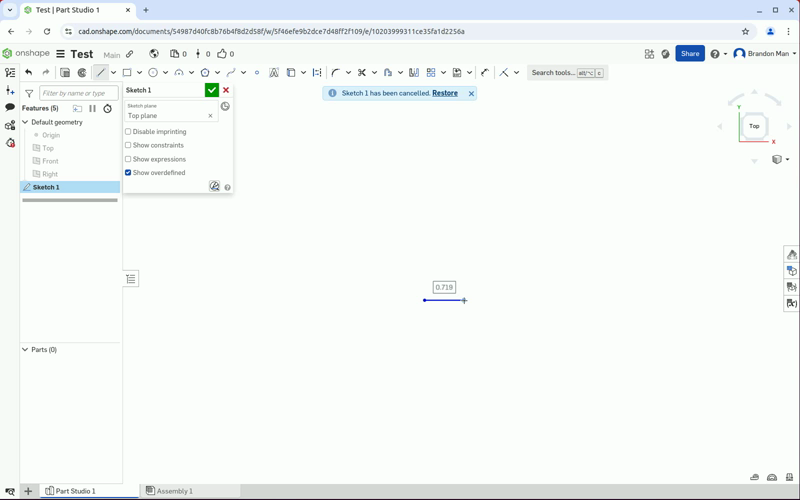
scroll(-6)
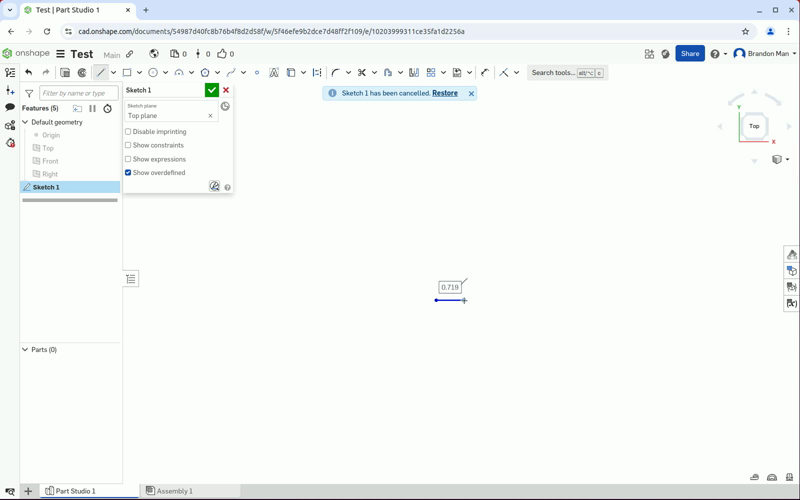
scroll(-6)
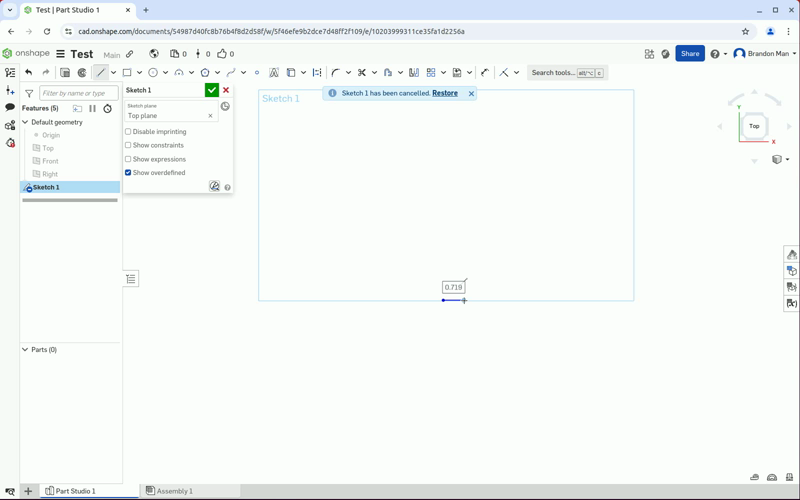
scroll(-6)
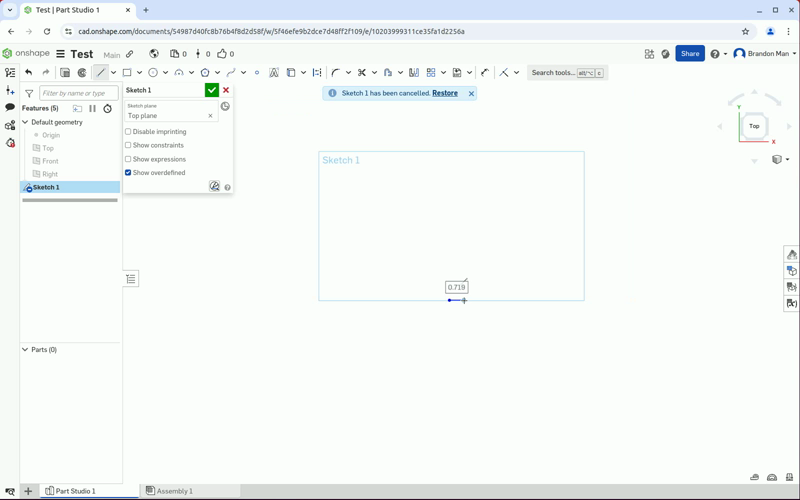
scroll(-6)
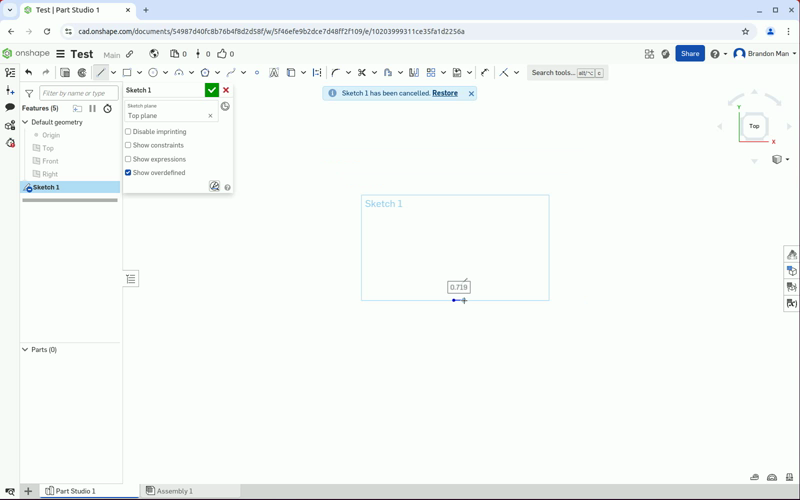
scroll(-6)
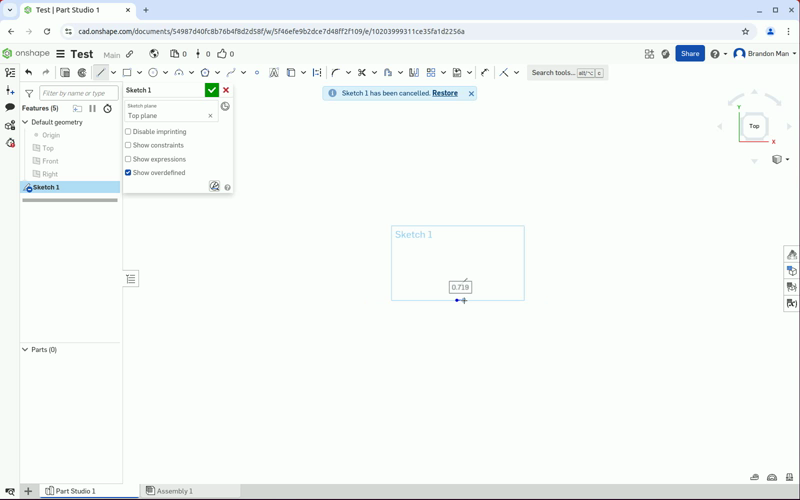
scroll(-6)
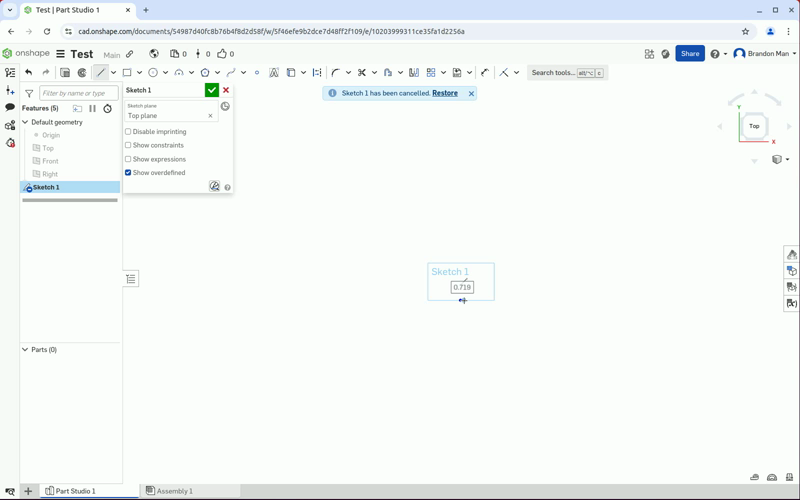
key_up(shift)
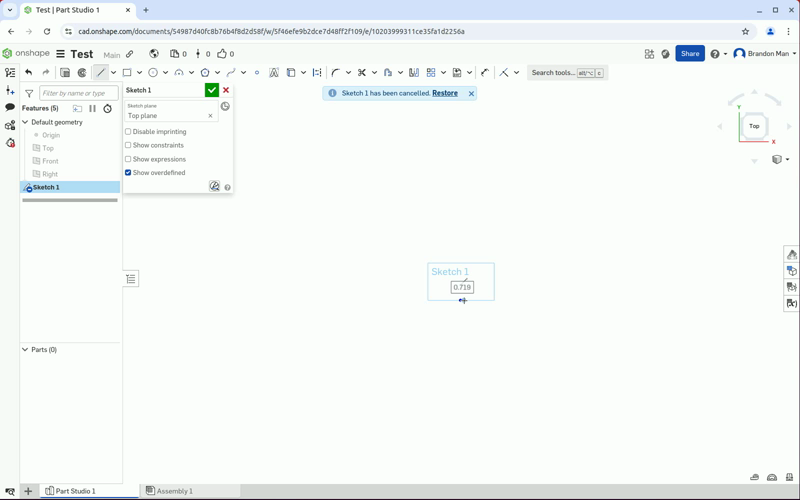
key_down(shift)
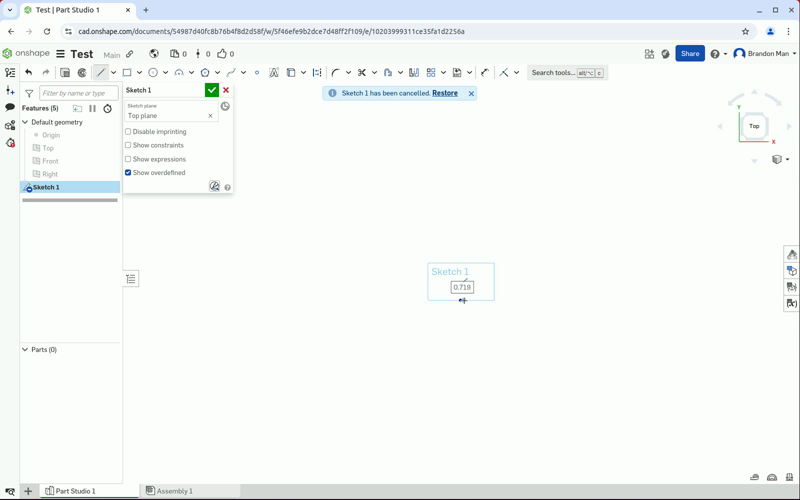
mouse_move(494, 300)
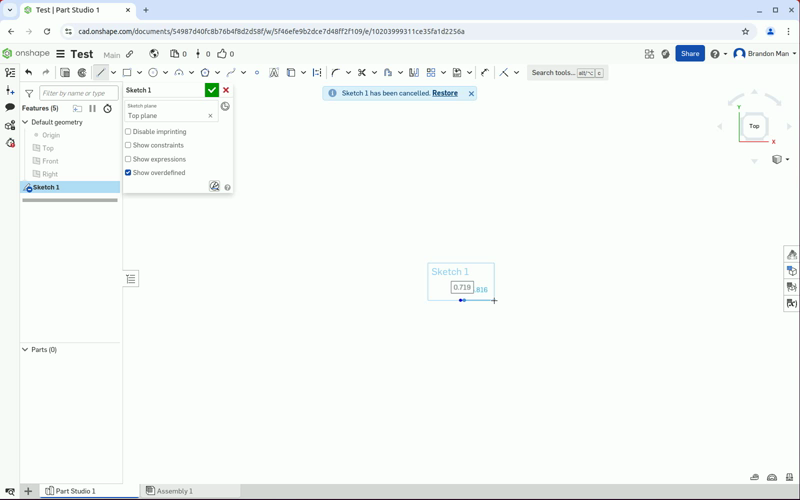
mouse_move(464, 297)
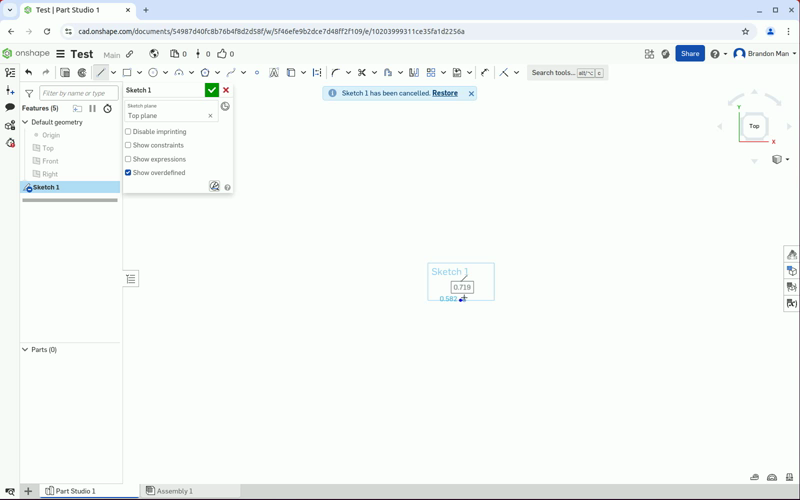
scroll(6)
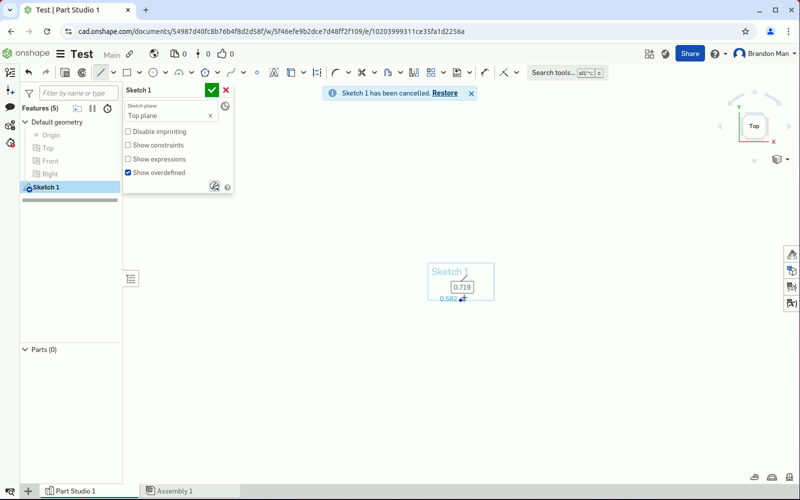
scroll(6)
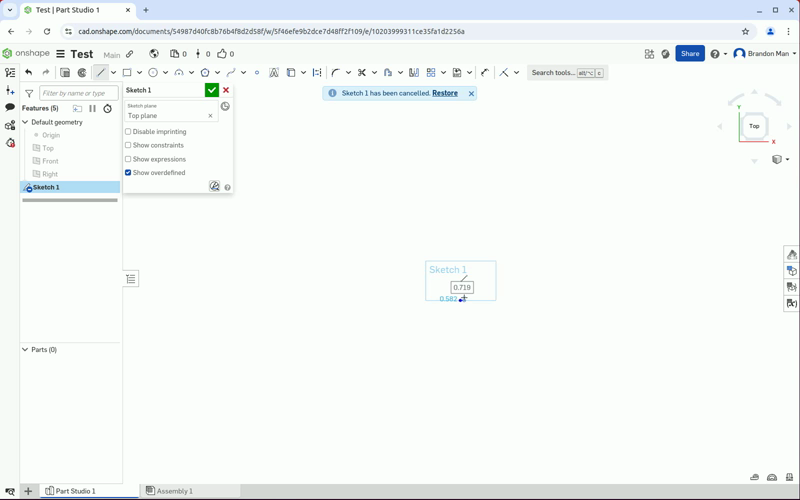
scroll(6)
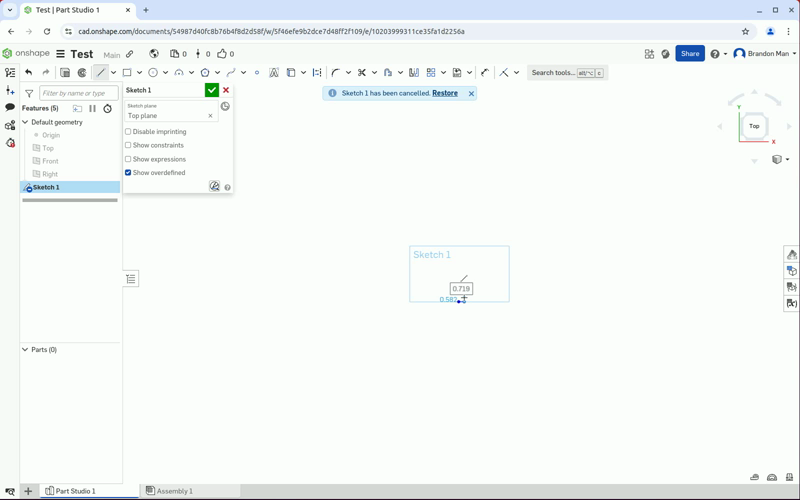
scroll(6)
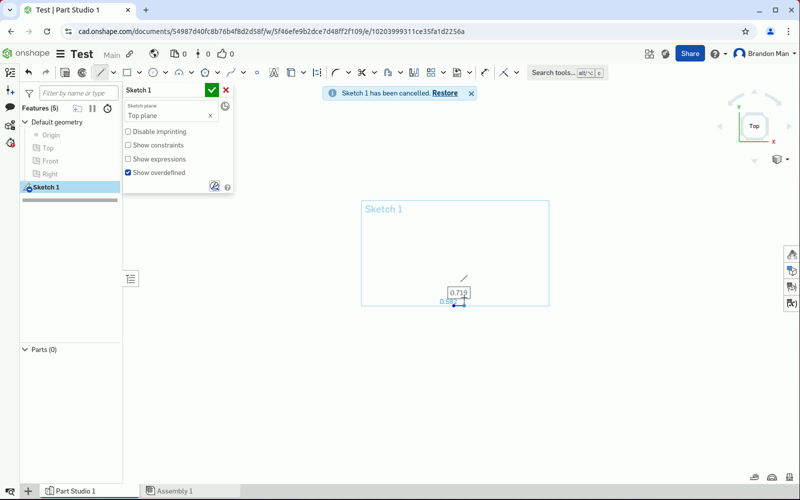
scroll(6)
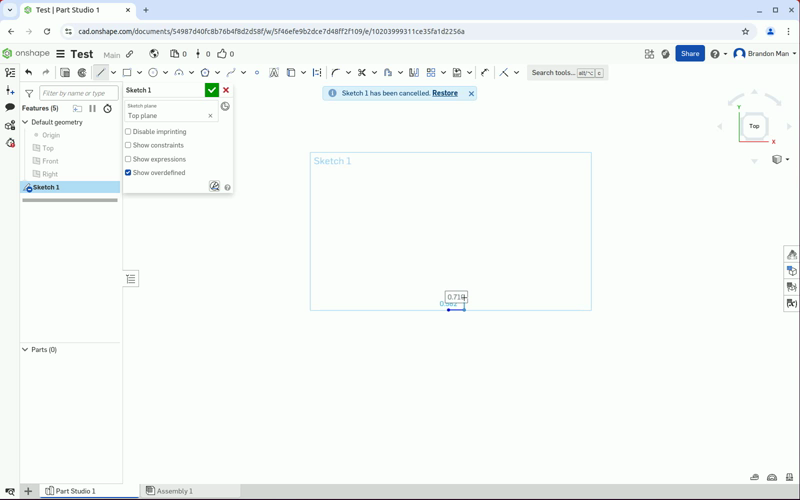
scroll(6)
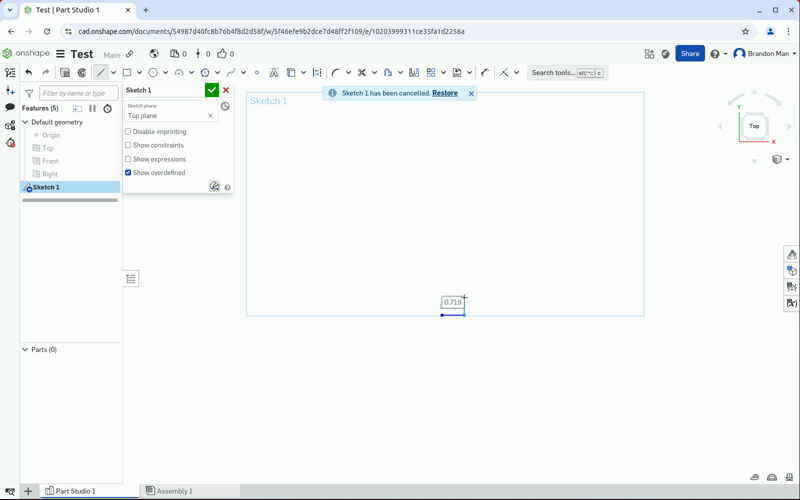
scroll(6)
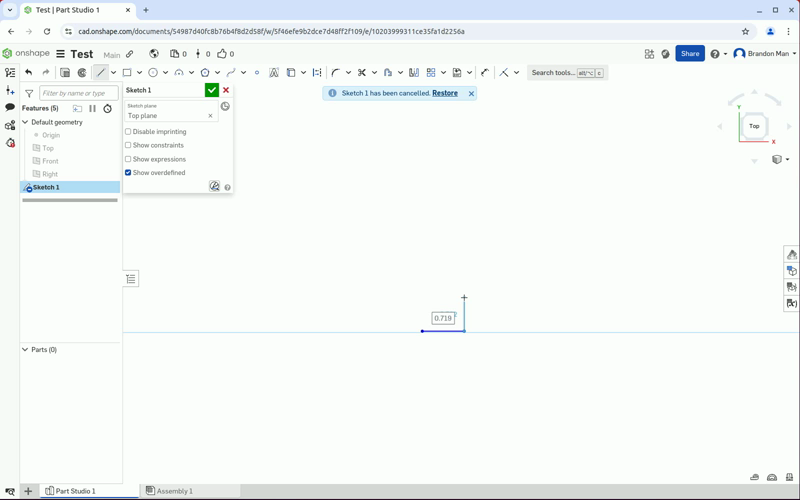
click(464, 297)
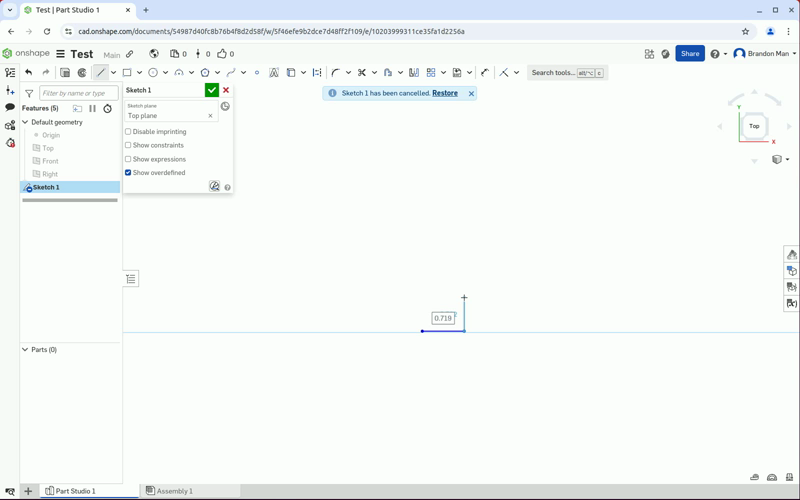
scroll(-6)
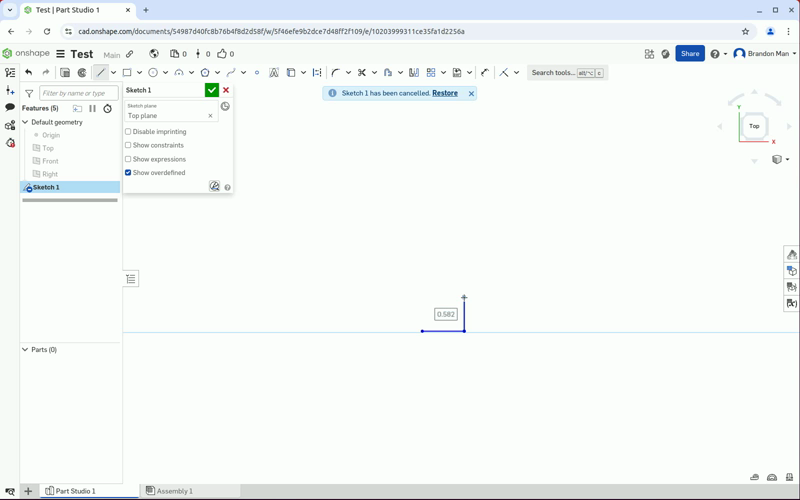
scroll(-6)
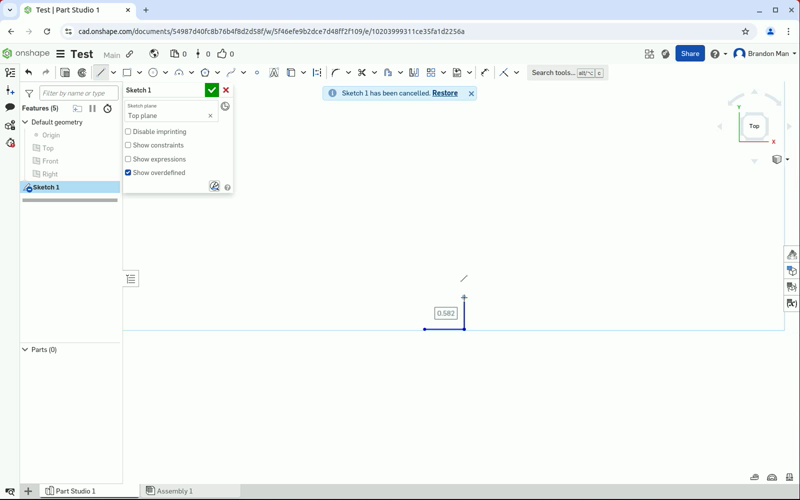
scroll(-6)
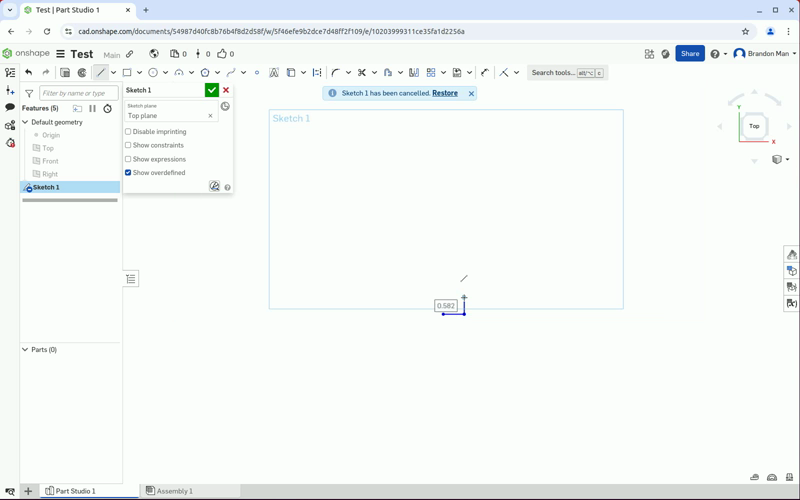
scroll(-6)
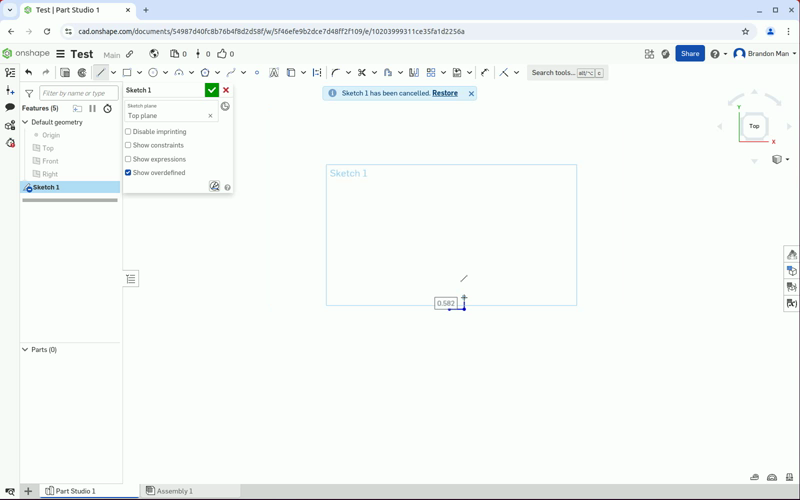
scroll(-6)
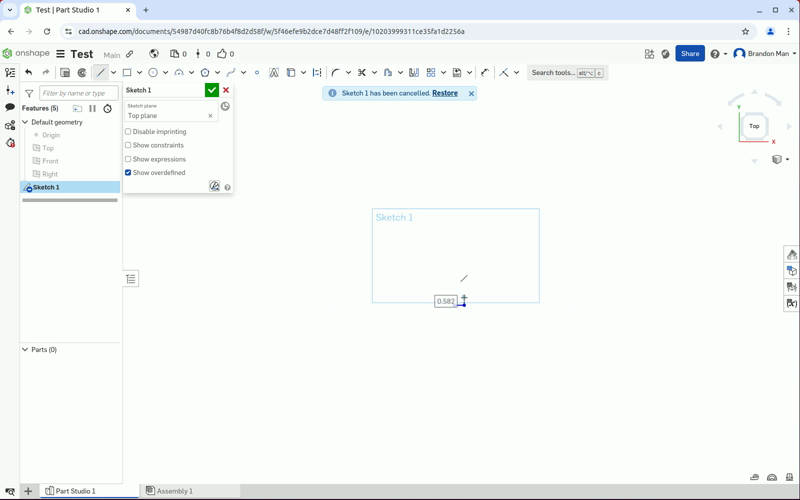
scroll(-6)
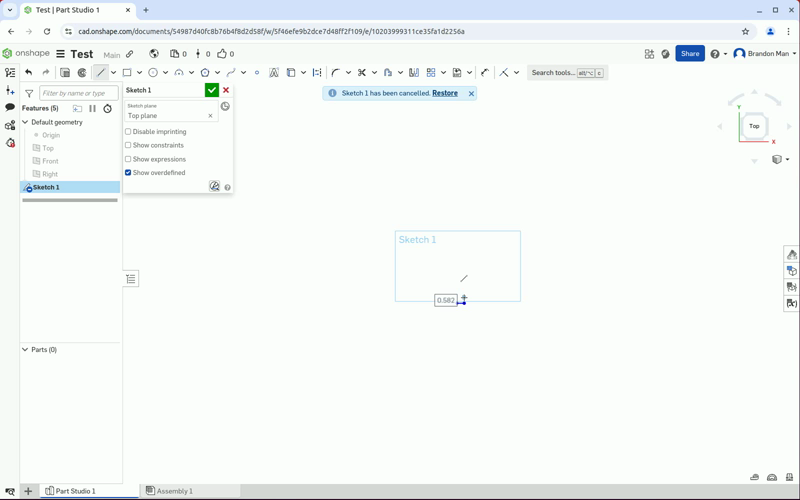
scroll(-6)
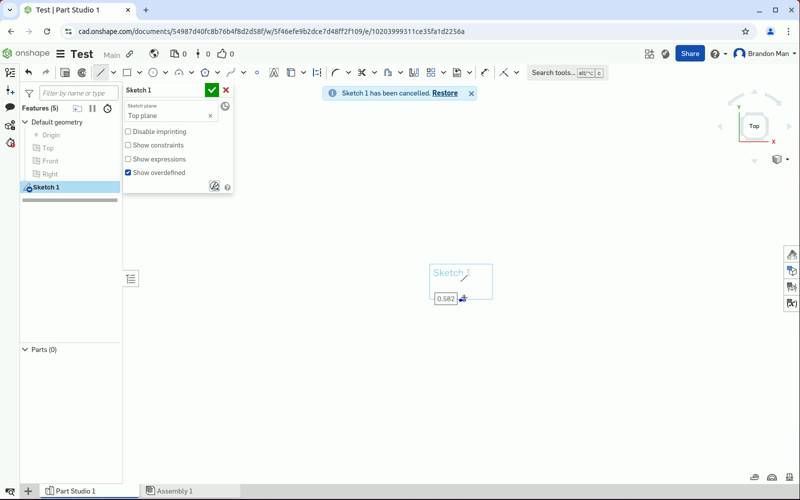
key_up(shift)
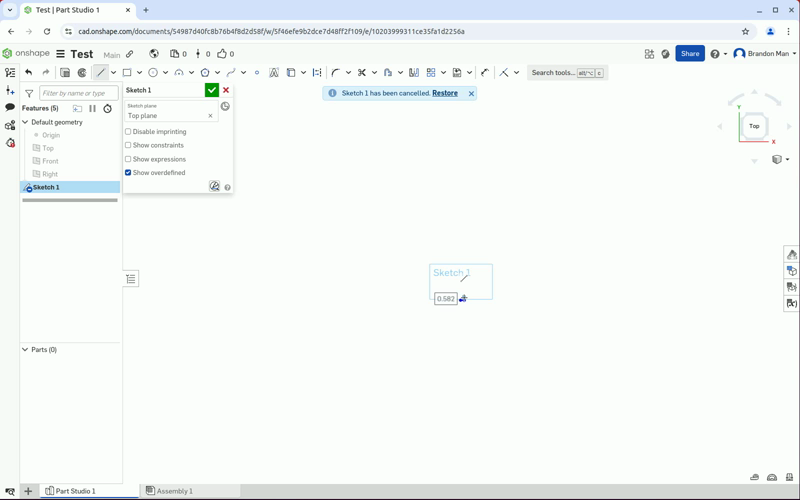
key_down(shift)
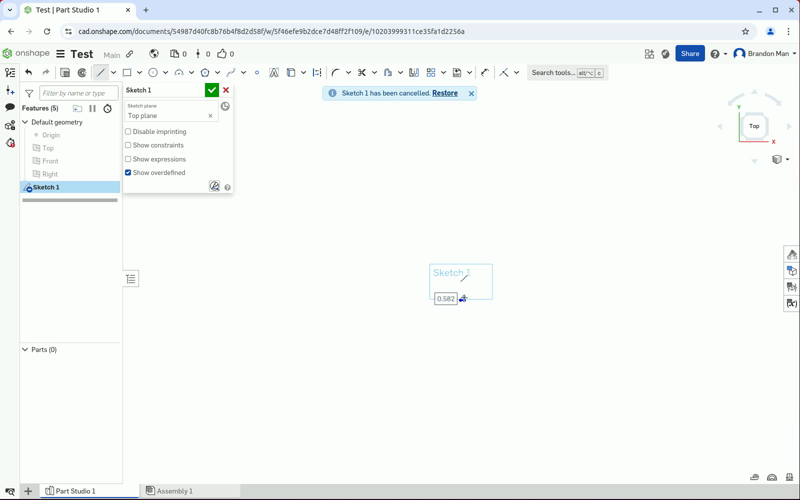
mouse_move(494, 297)
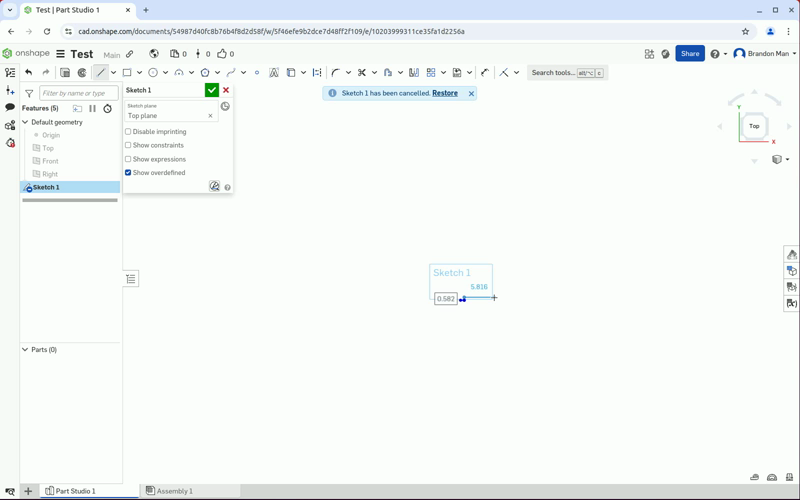
mouse_move(460, 297)
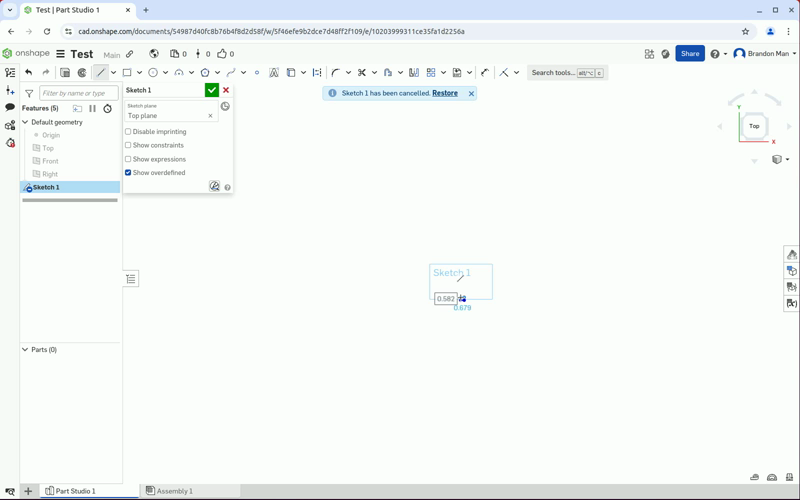
scroll(6)
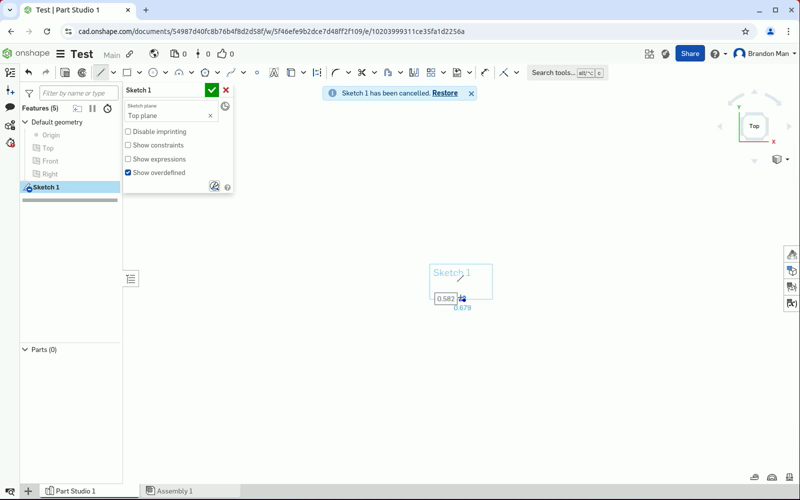
scroll(6)
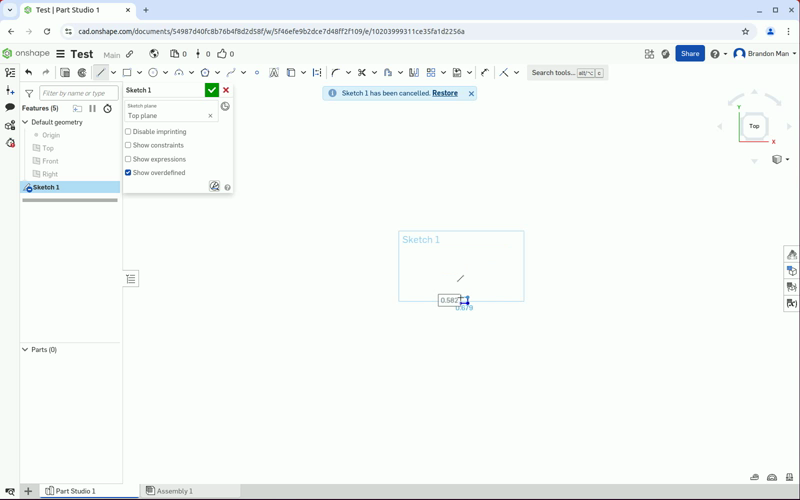
scroll(6)
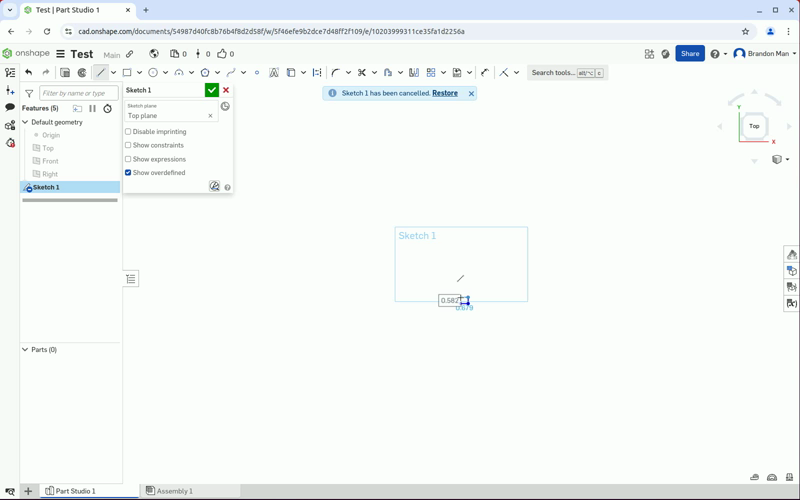
scroll(6)
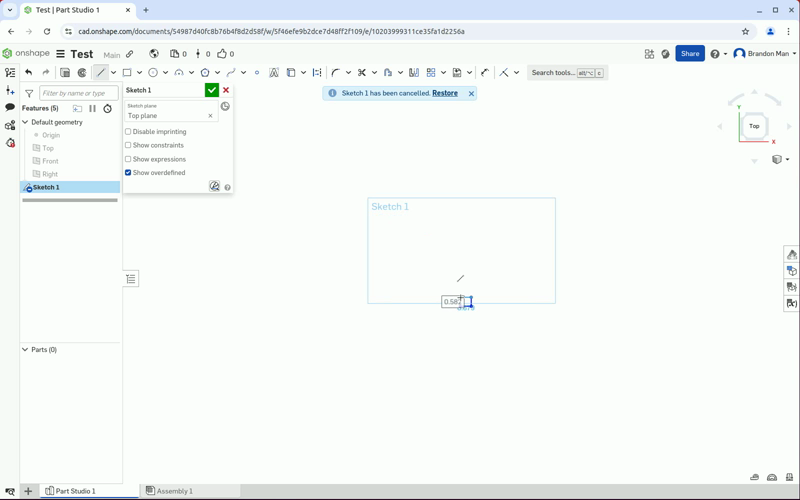
scroll(6)
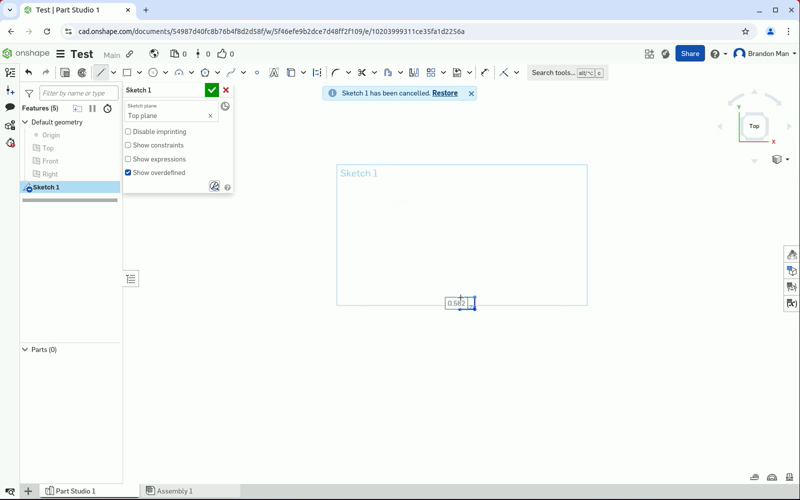
scroll(6)
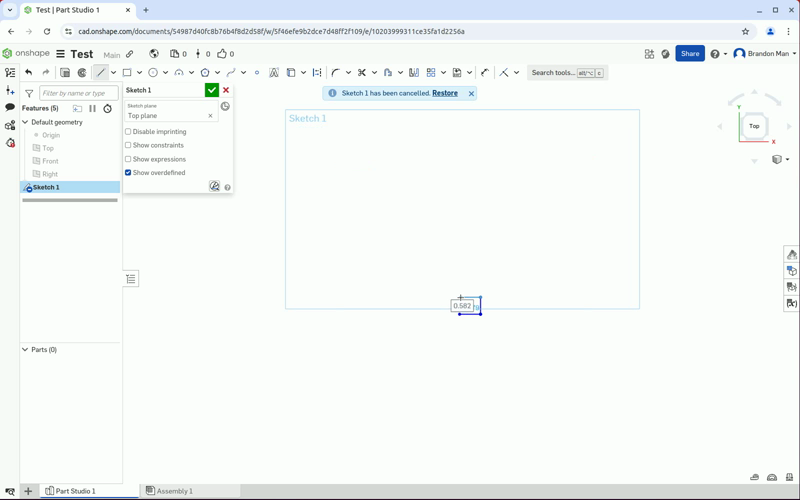
scroll(6)
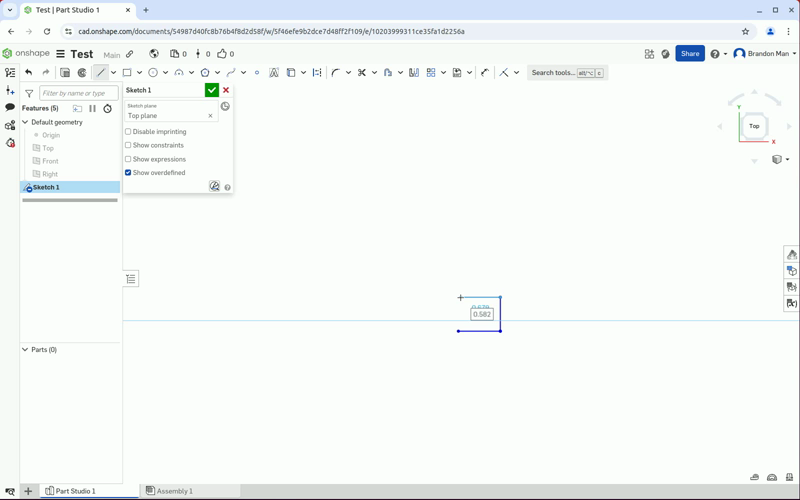
click(460, 297)
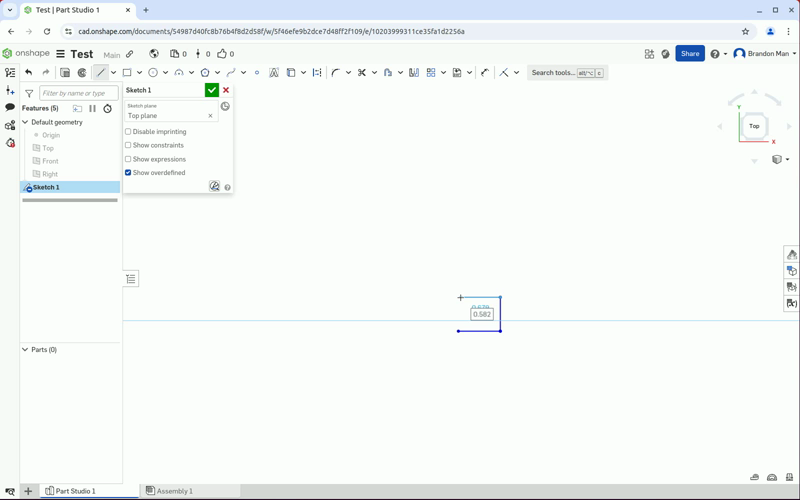
scroll(-6)
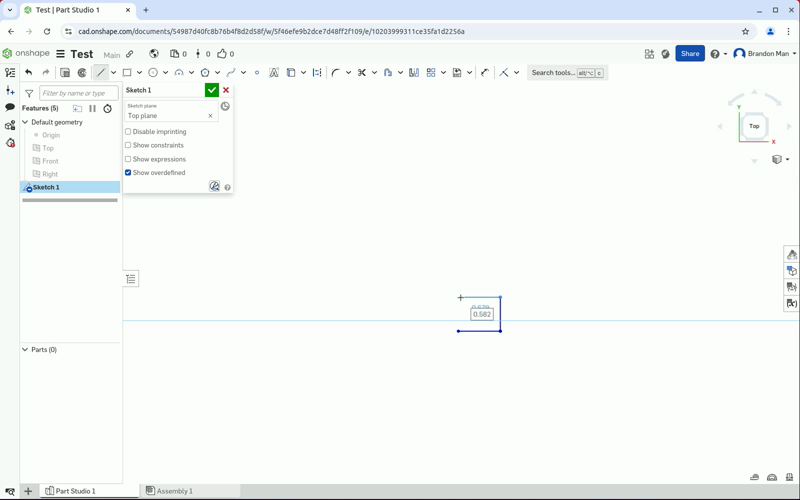
scroll(-6)
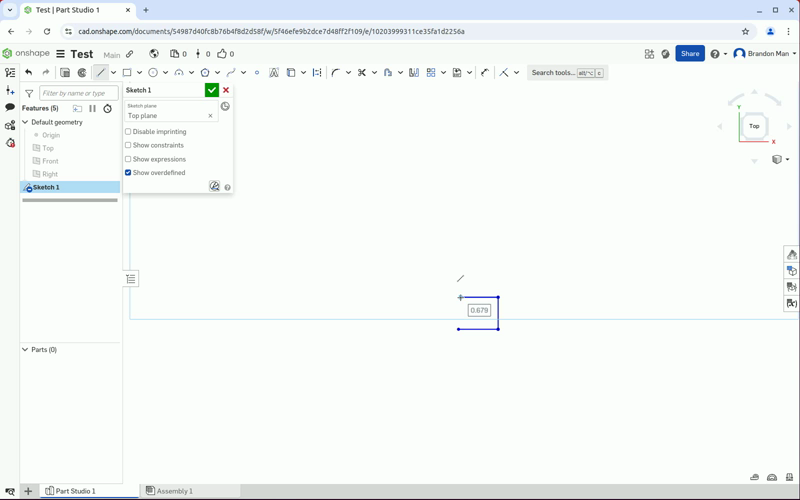
scroll(-6)
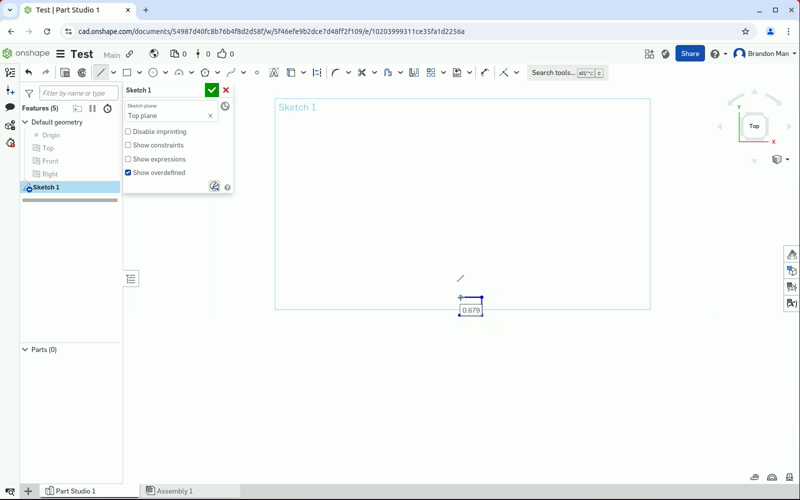
scroll(-6)
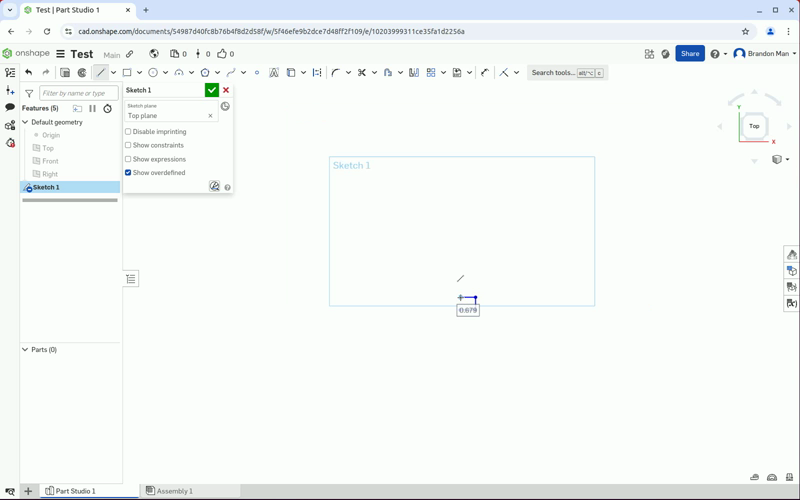
scroll(-6)
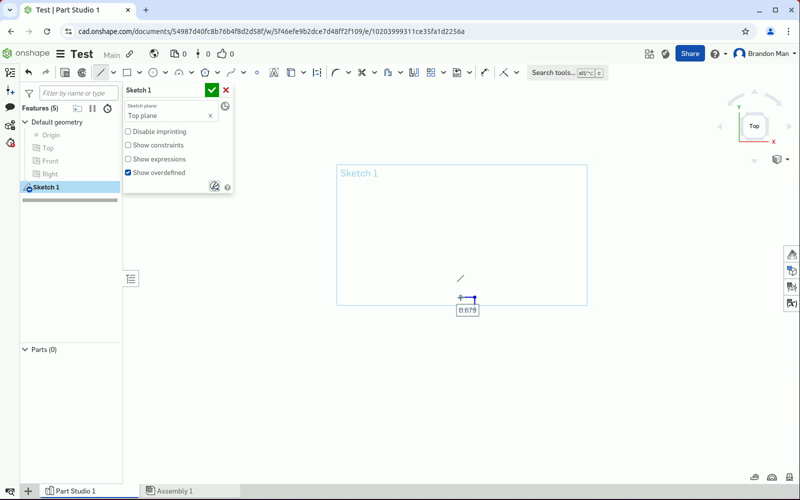
scroll(-6)
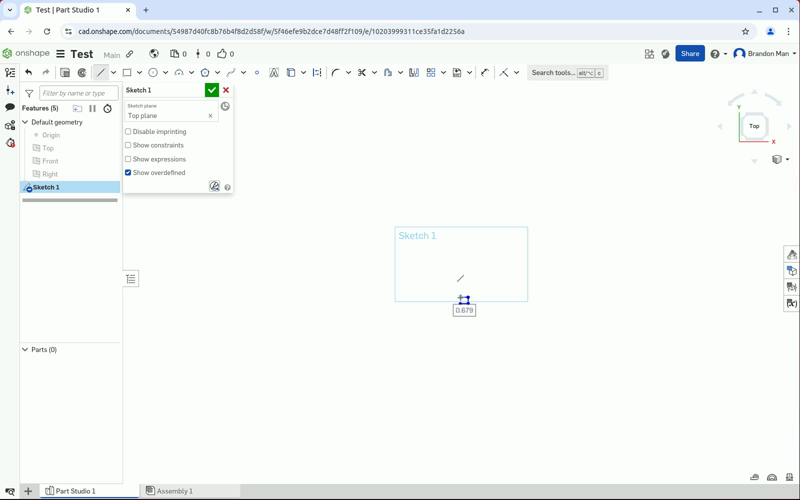
scroll(-6)
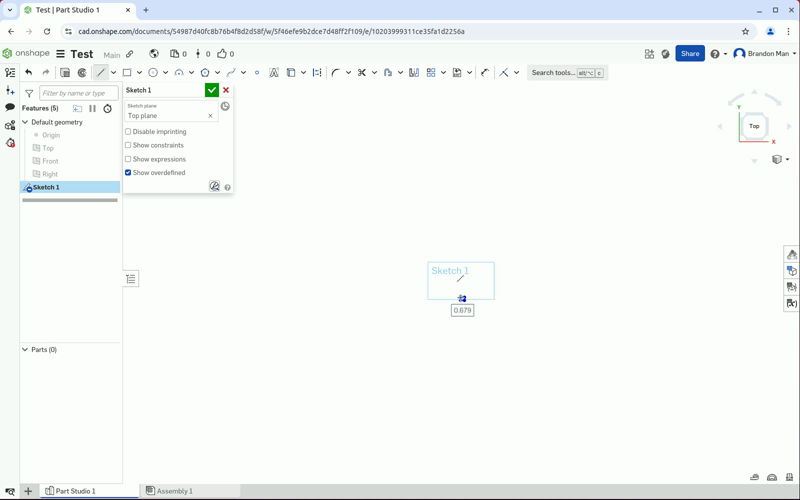
key_up(shift)
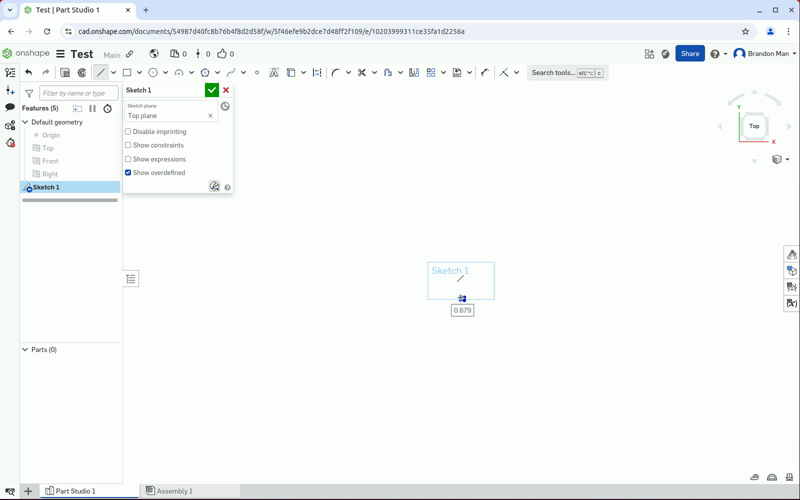
mouse_move(490, 297)
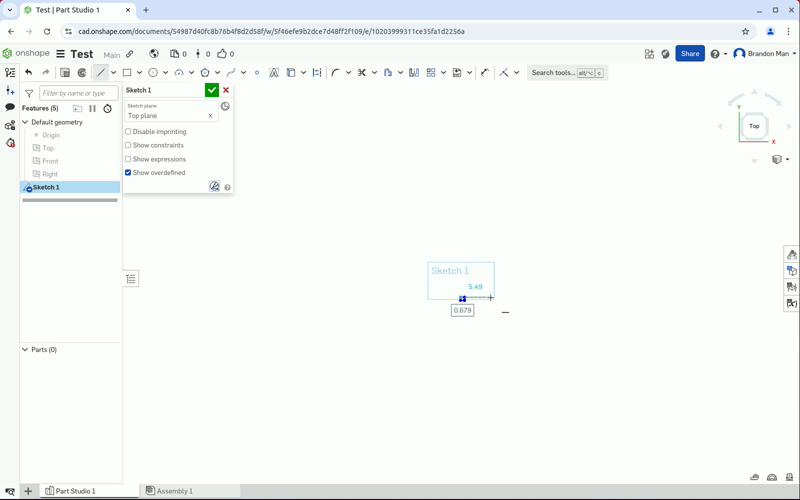
key_down(shift)
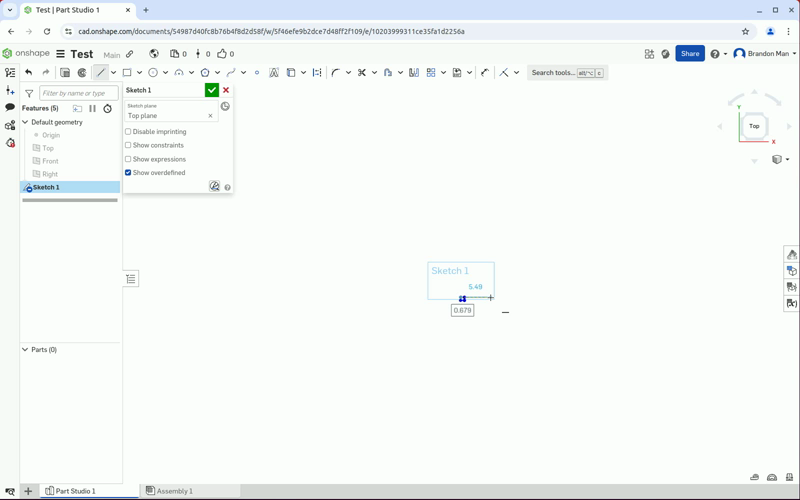
mouse_move(460, 300)
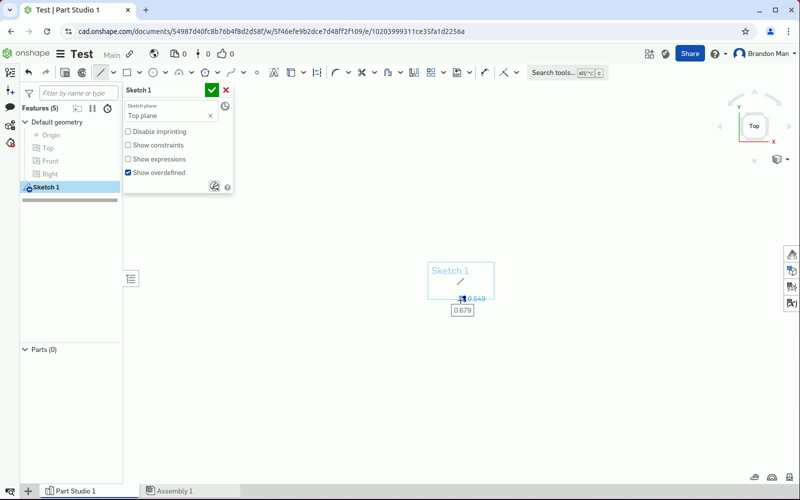
scroll(6)
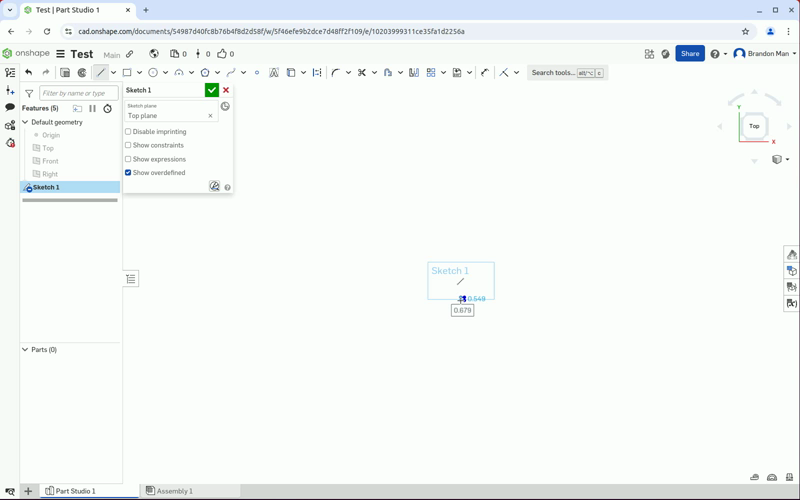
scroll(6)
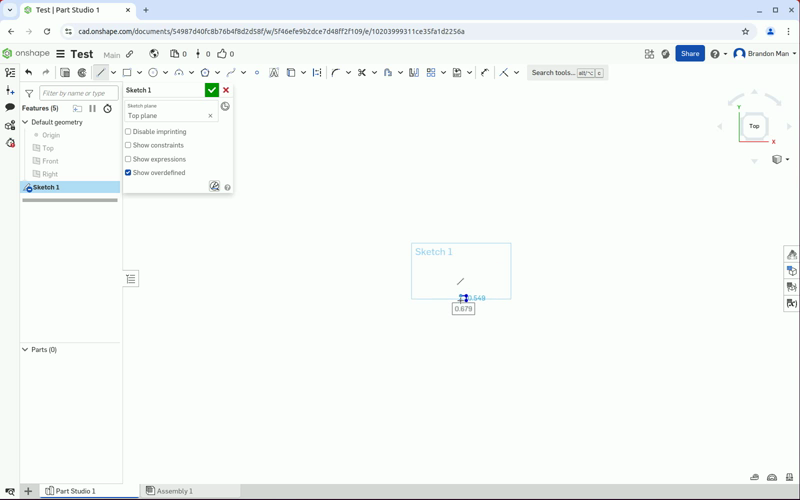
scroll(6)
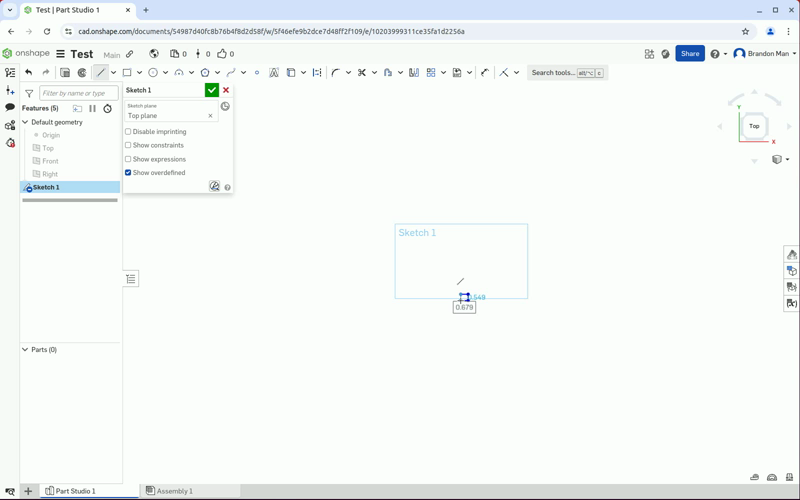
scroll(6)
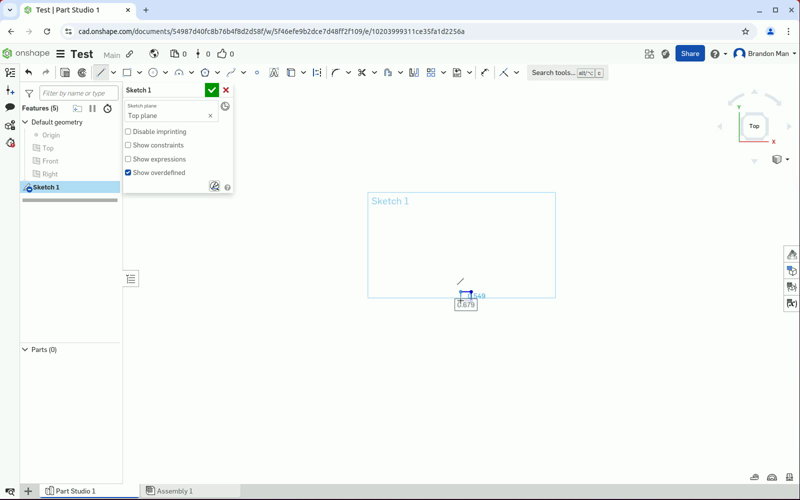
scroll(6)
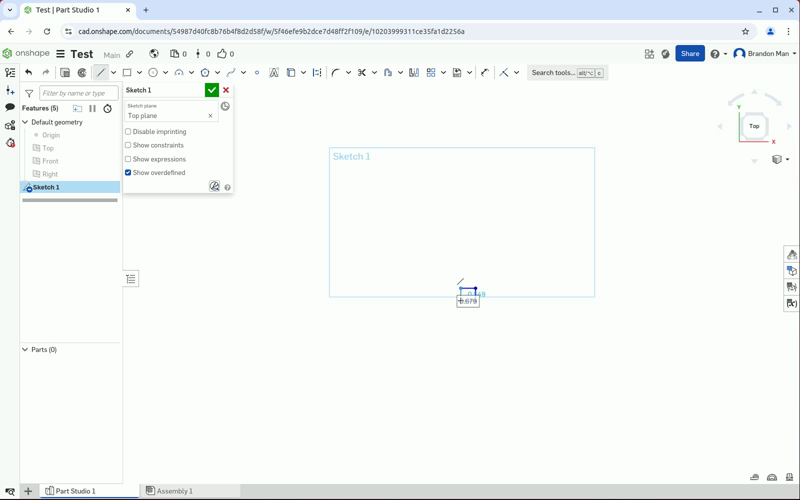
scroll(6)
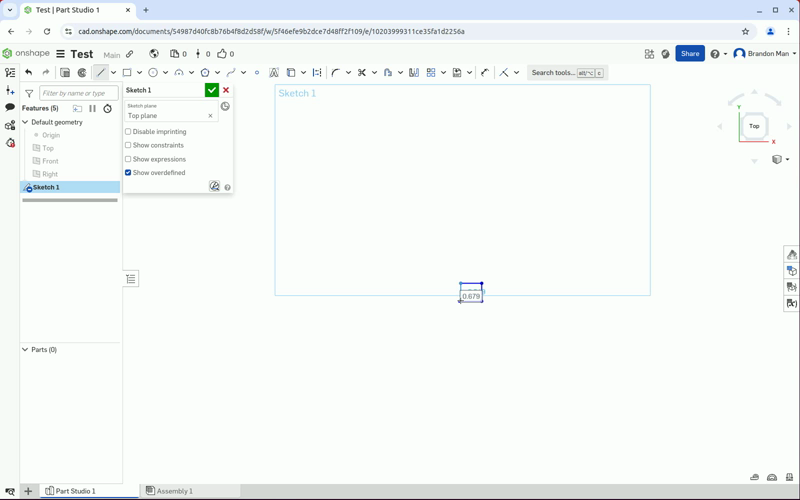
scroll(6)
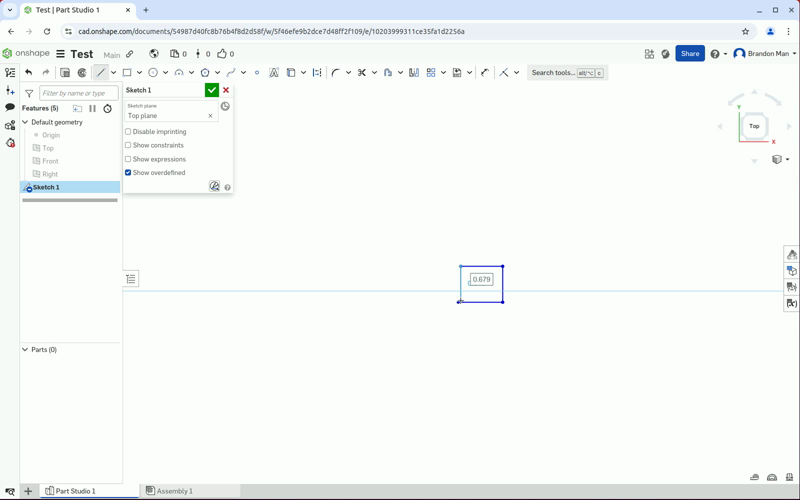
key_up(shift)
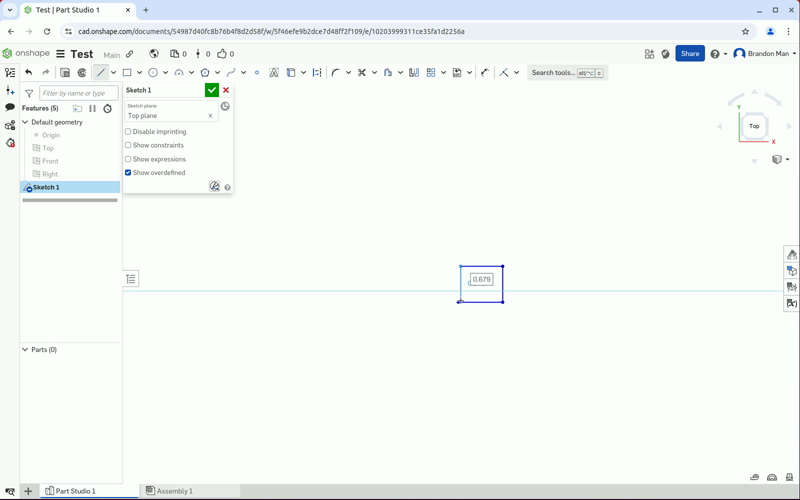
click(460, 300)
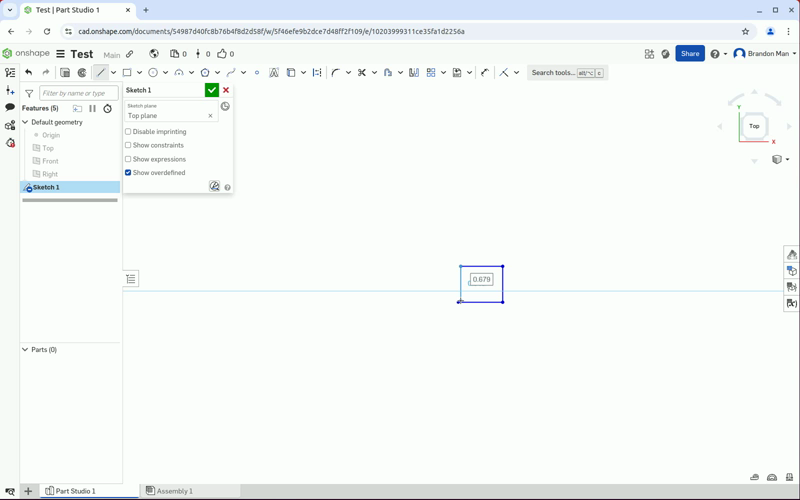
scroll(-6)
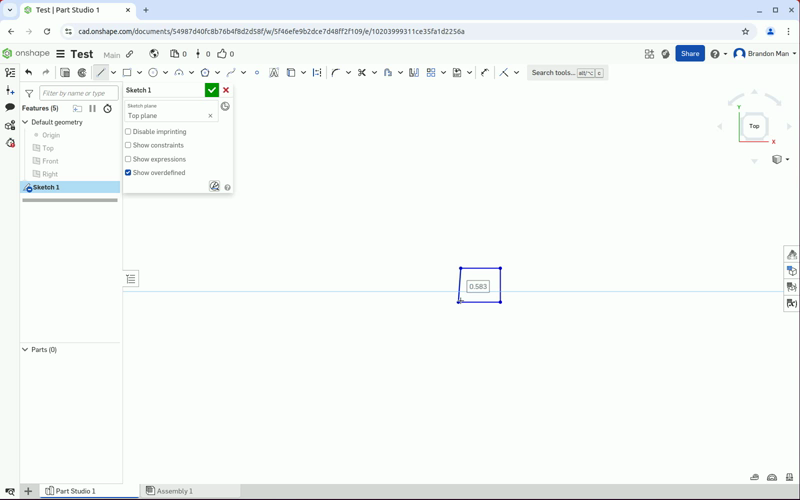
scroll(-6)
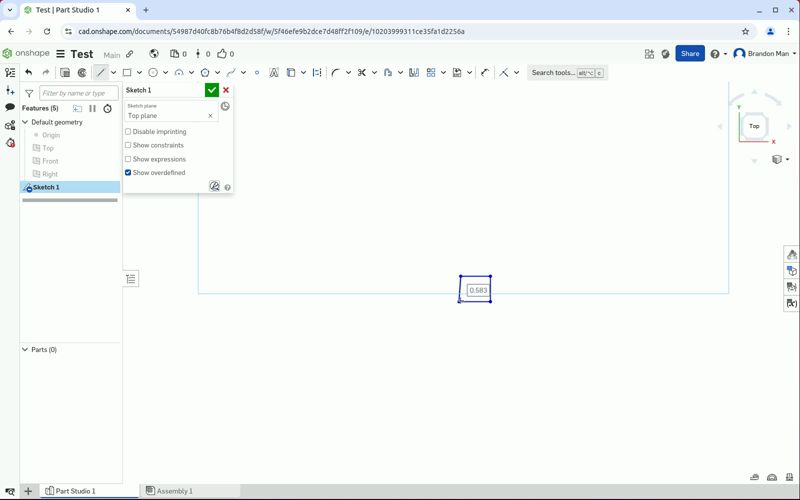
scroll(-6)
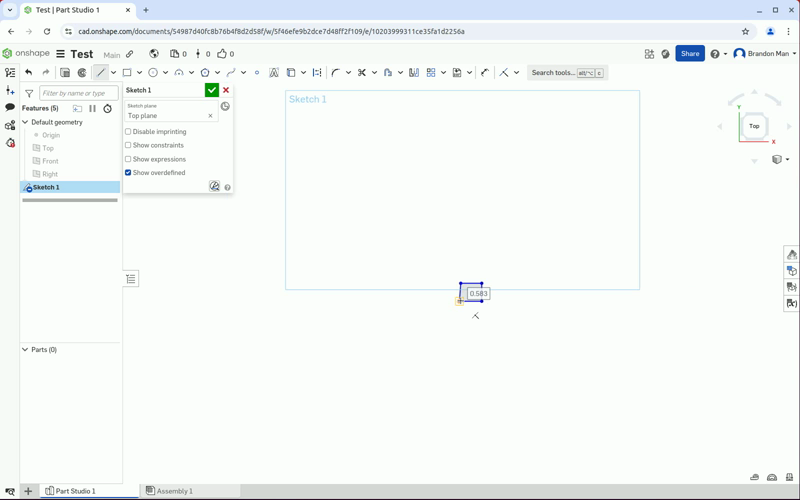
scroll(-6)
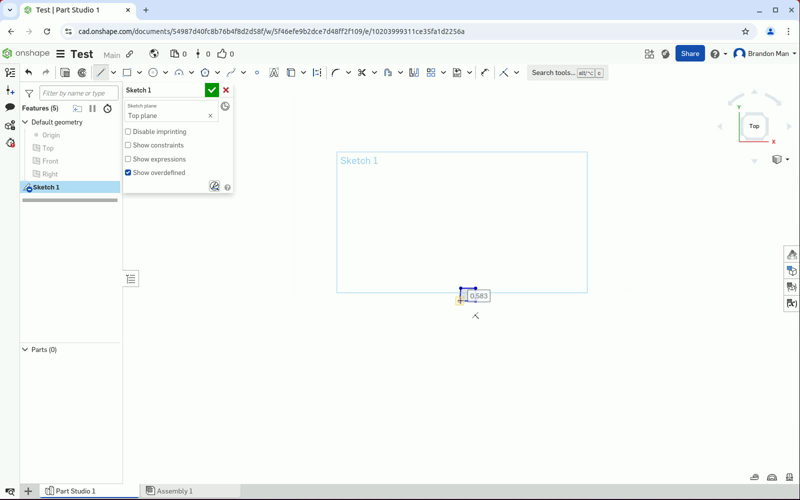
scroll(-6)
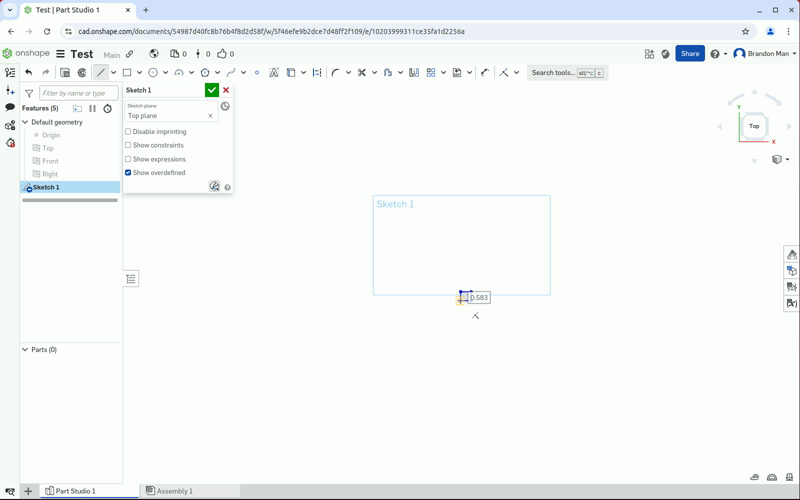
scroll(-6)
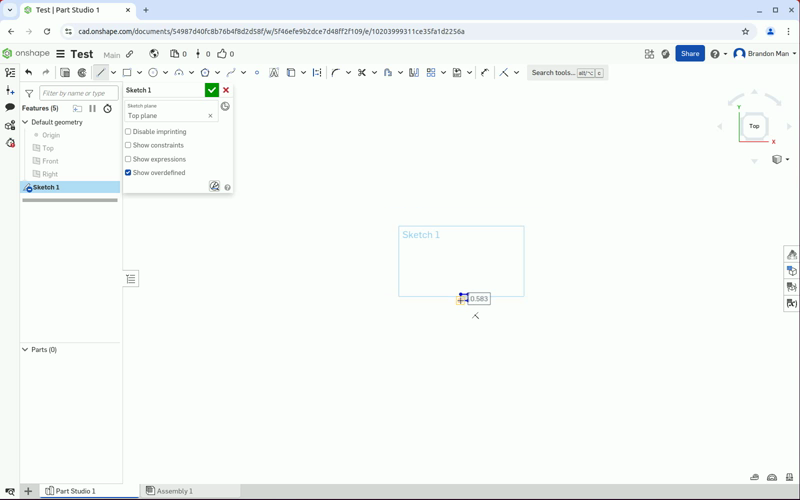
scroll(-6)
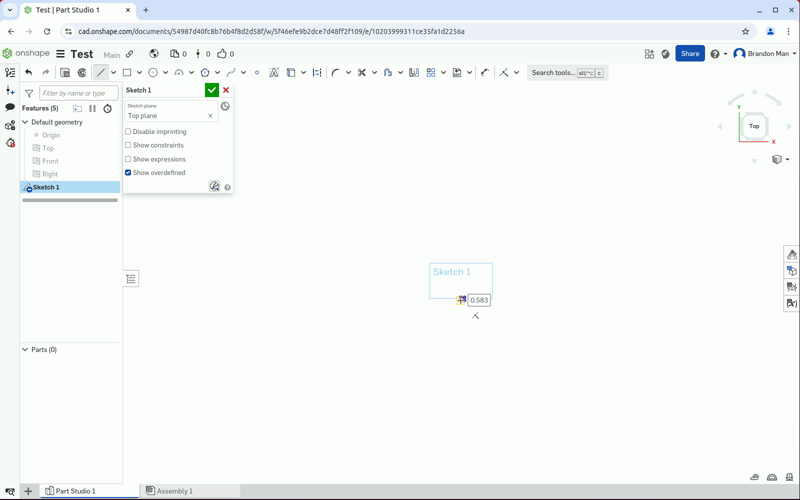
key(esc)
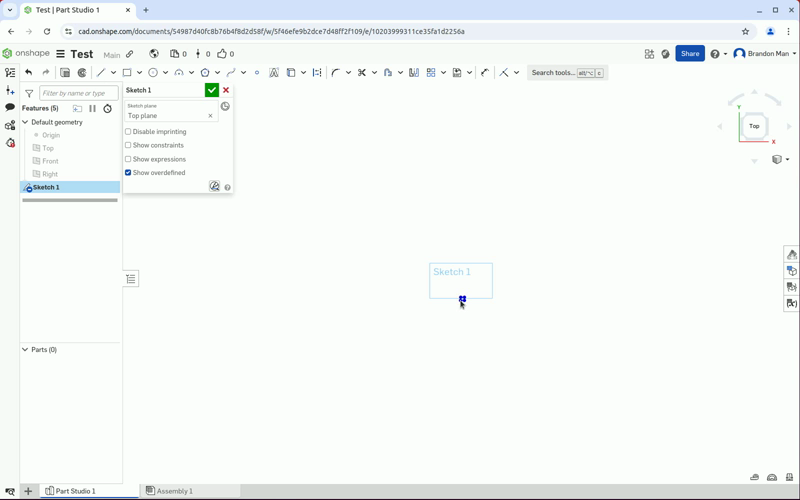
mouse_move(462, 299)
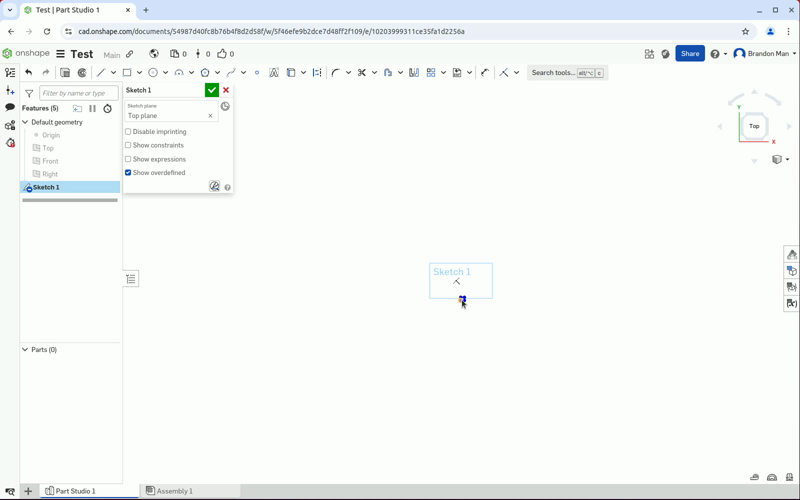
scroll(6)
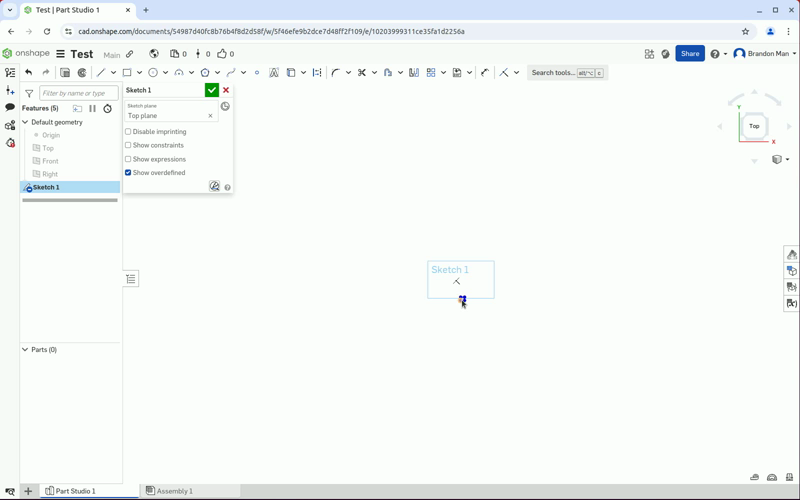
scroll(6)
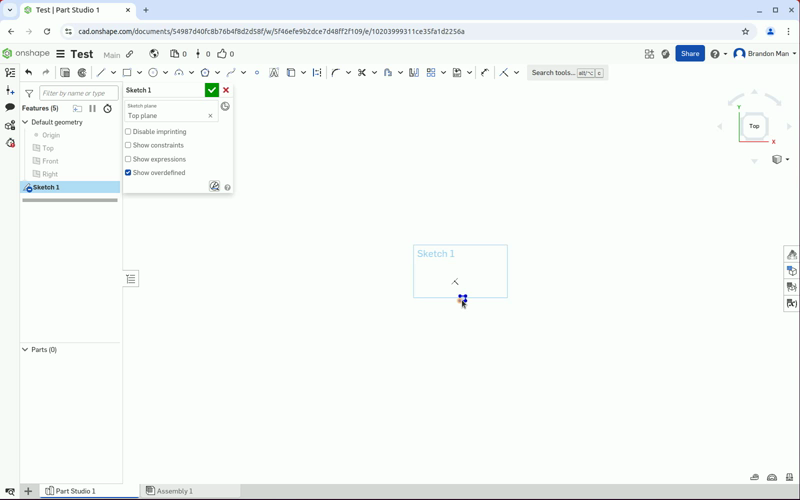
scroll(6)
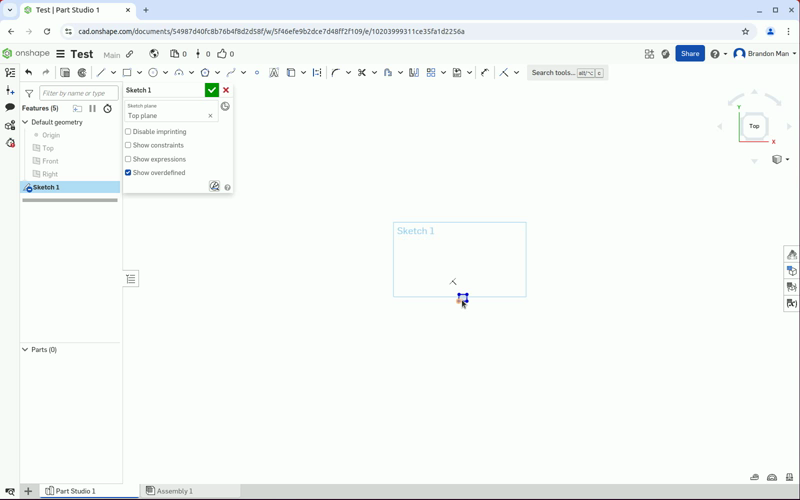
scroll(6)
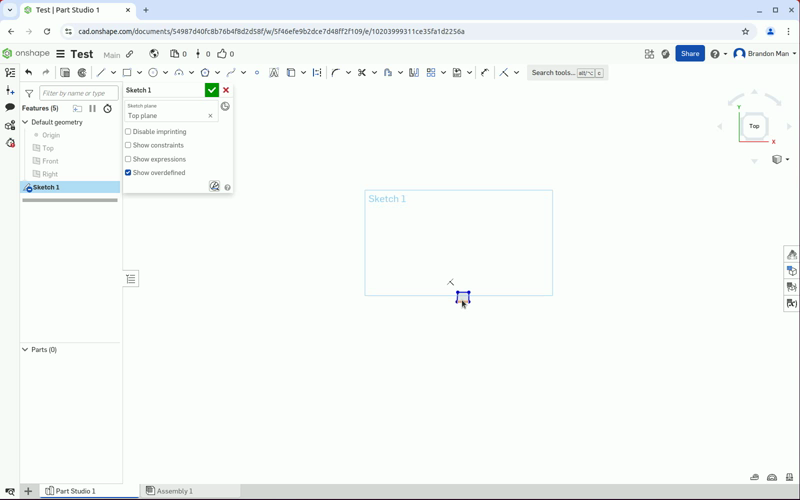
scroll(6)
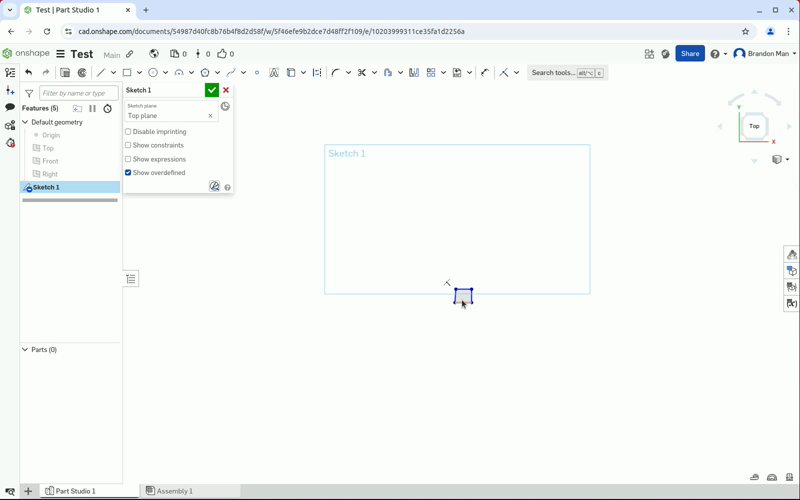
scroll(6)
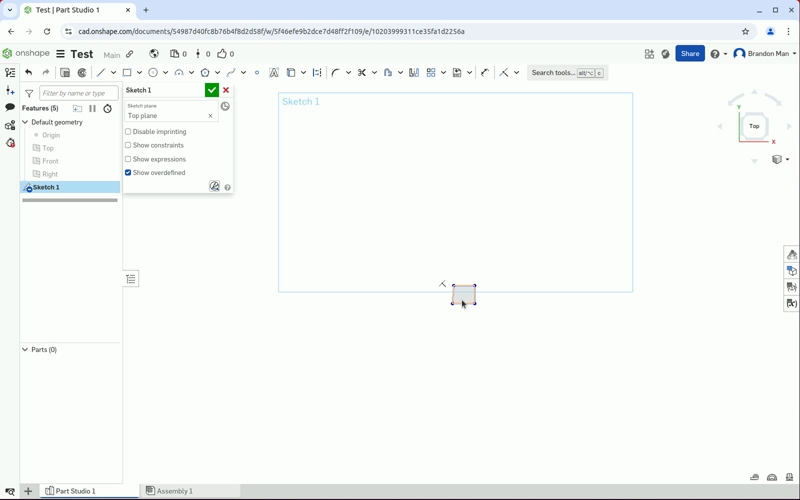
scroll(6)
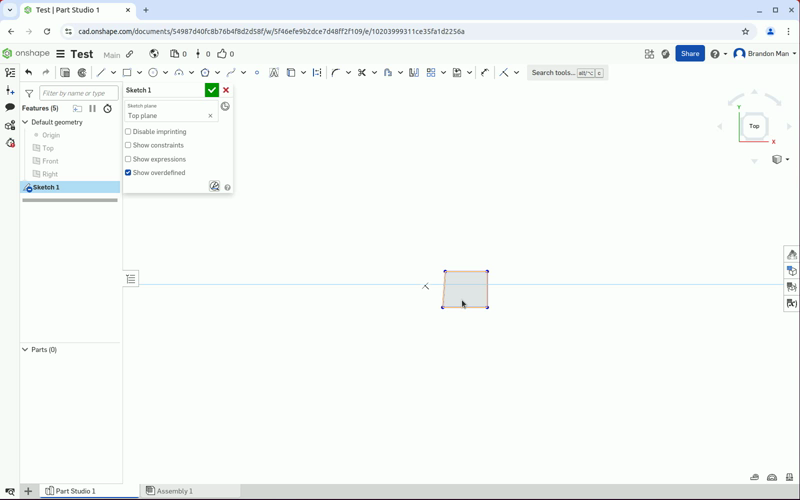
click(462, 299)
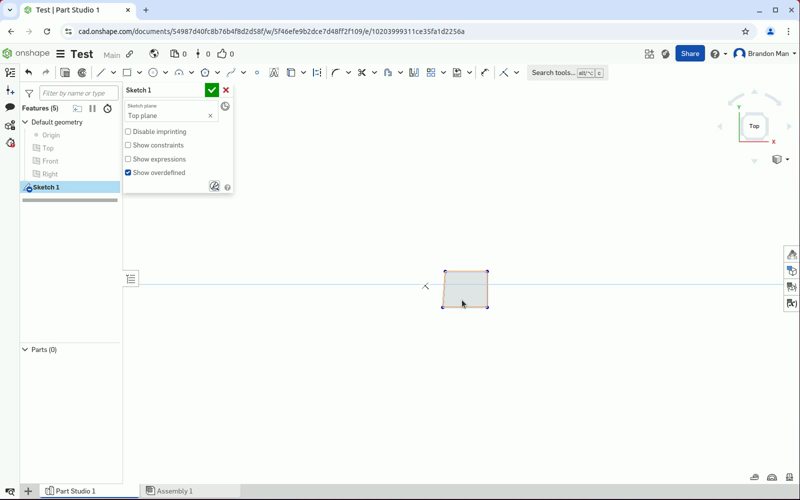
scroll(-6)
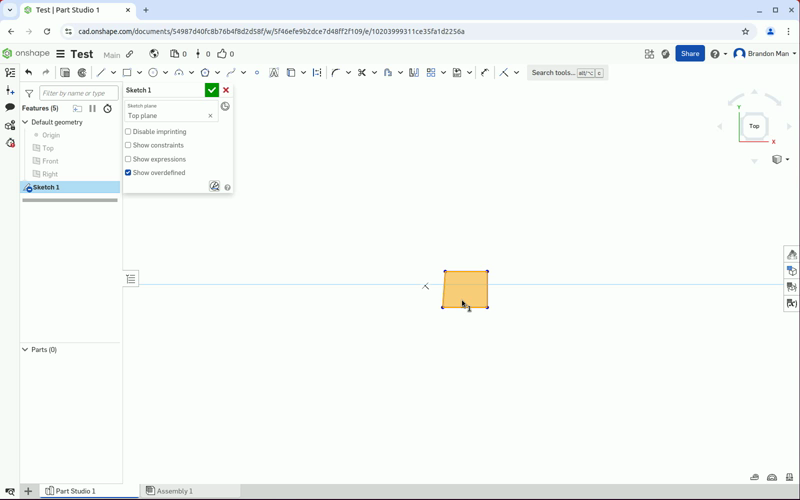
scroll(-6)
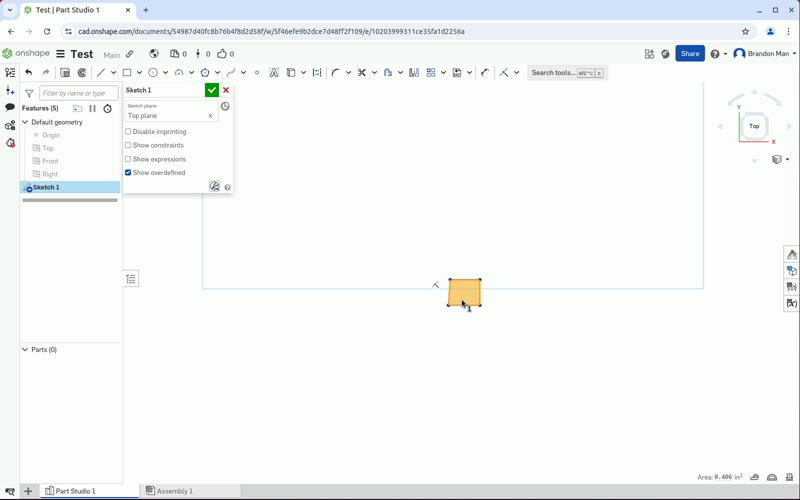
scroll(-6)
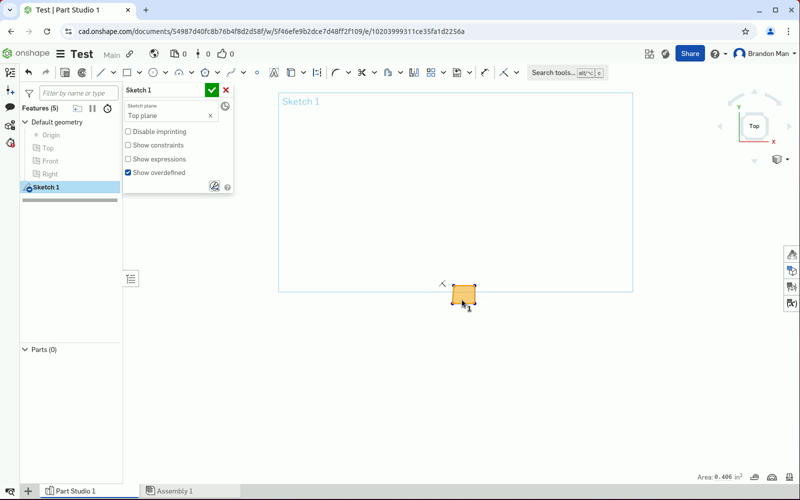
scroll(-6)
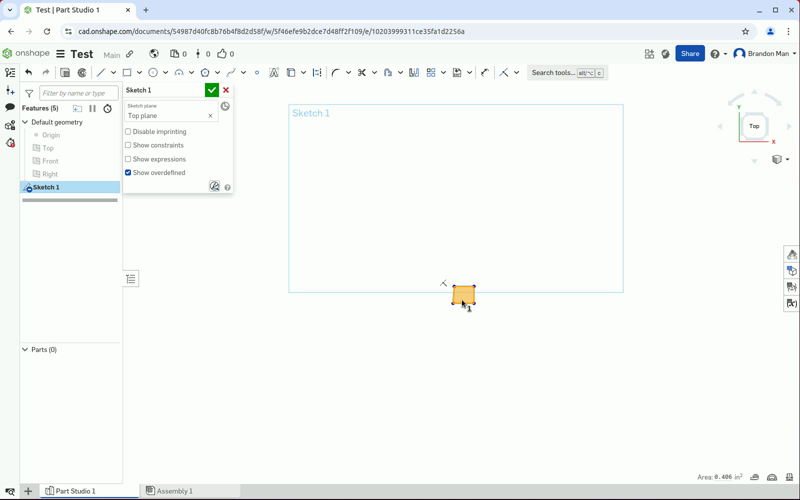
scroll(-6)
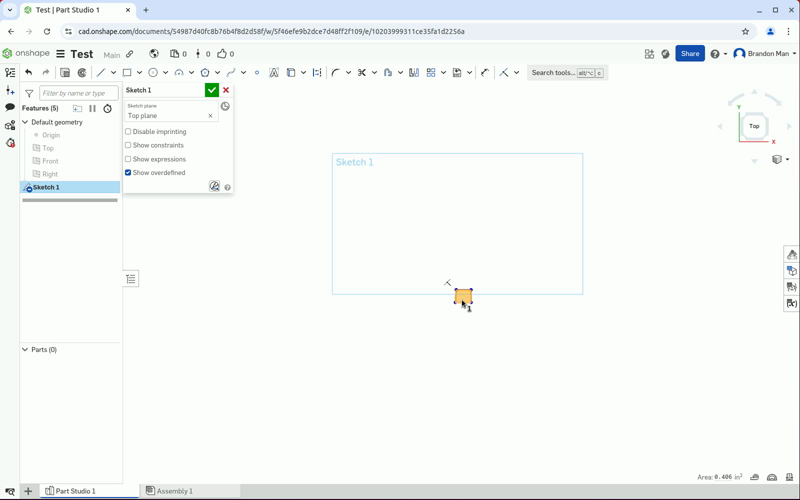
scroll(-6)
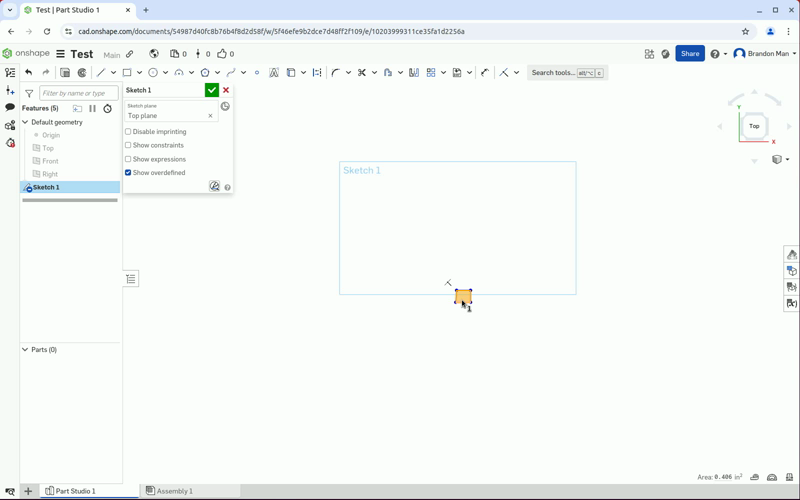
scroll(-6)
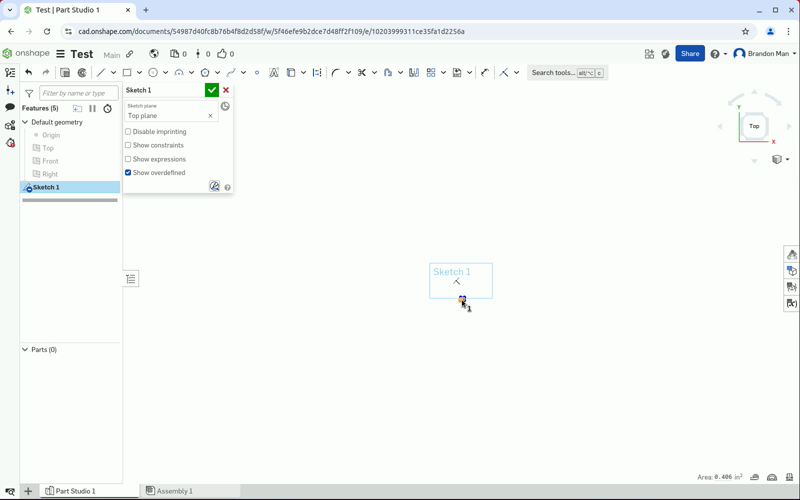
mouse_move(73, 352)
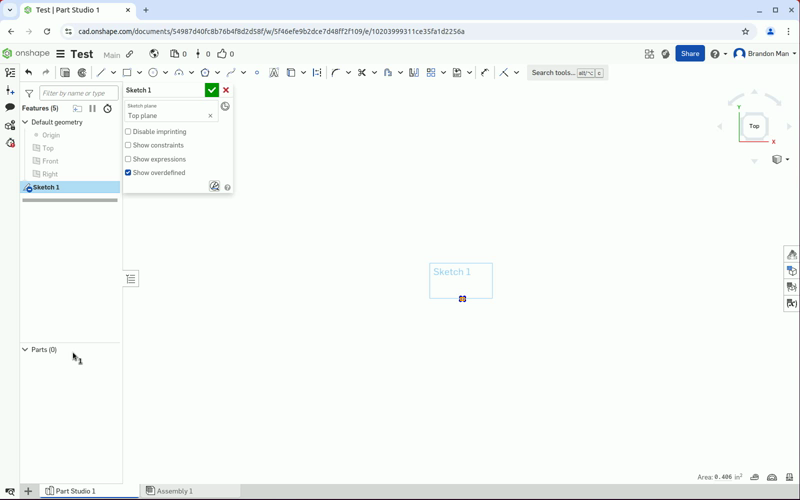
key(shift+y)
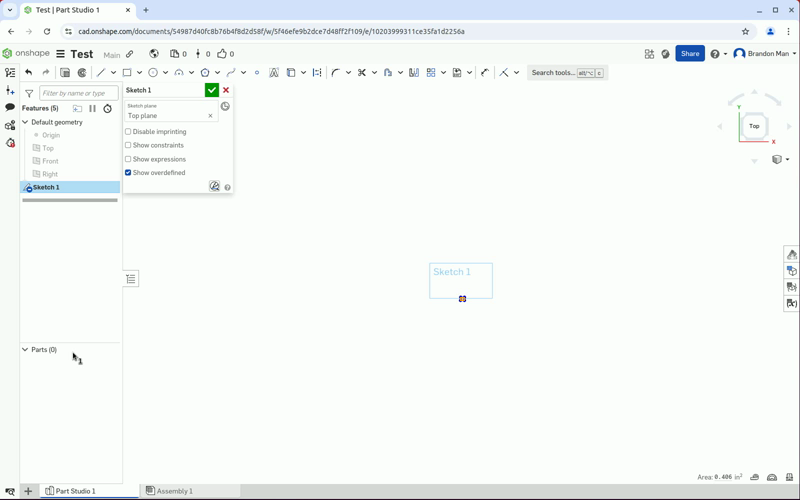
key(shift+e)
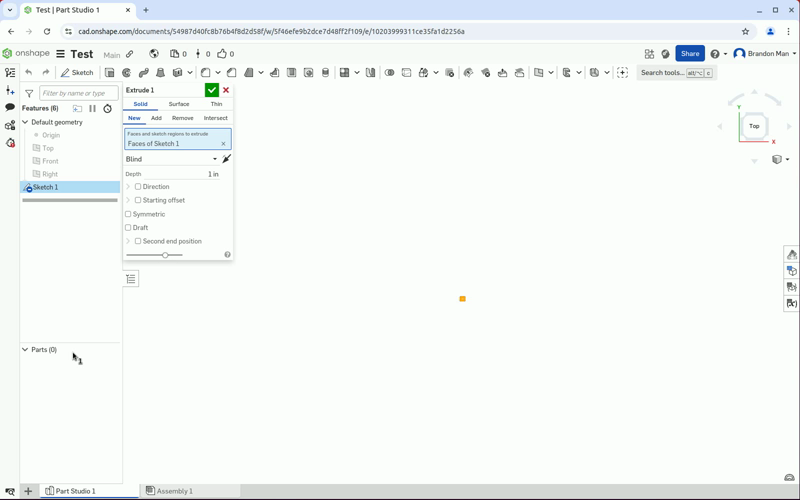
mouse_move(143, 106)
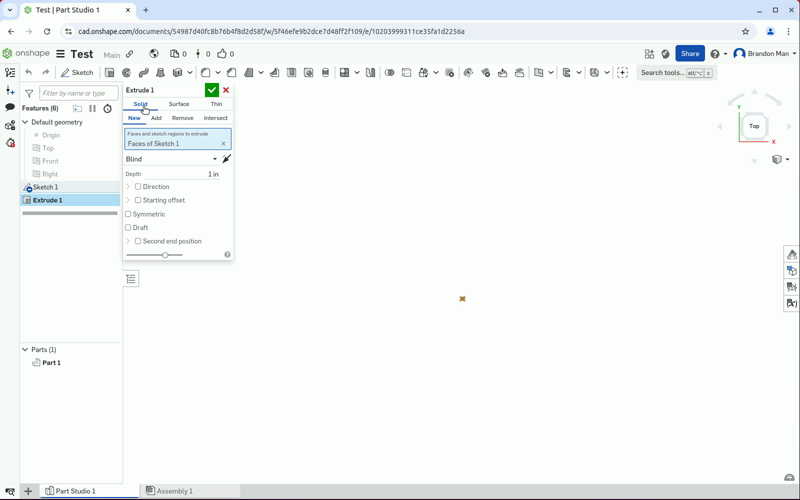
click(143, 106)
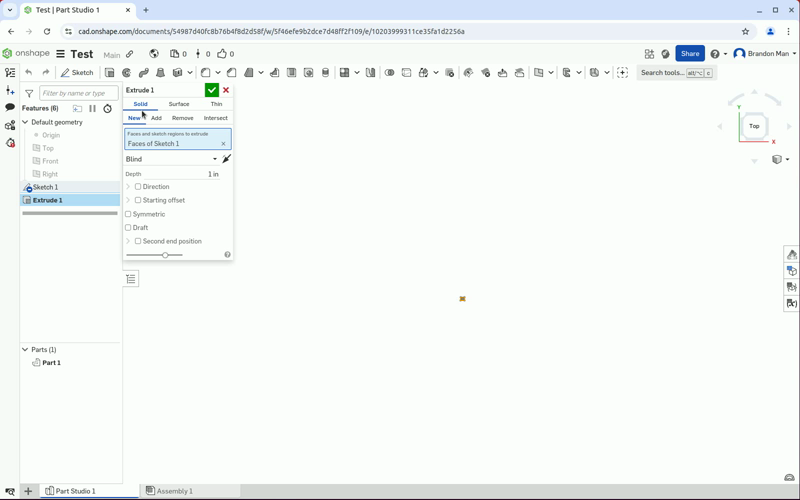
mouse_move(137, 120)
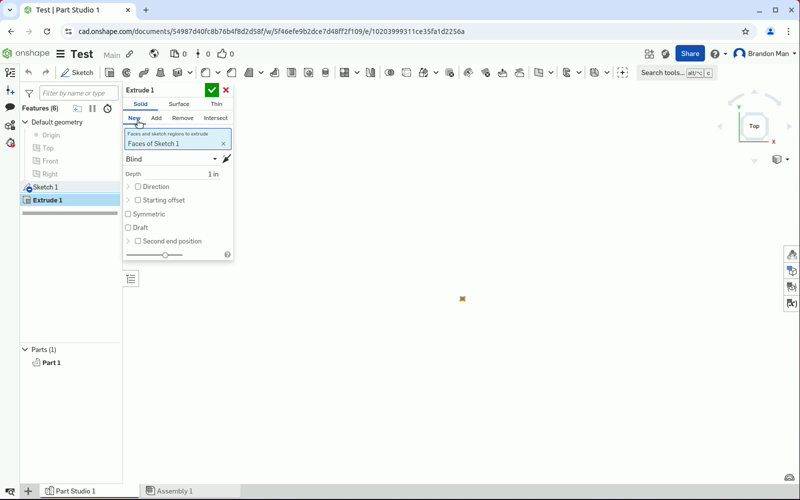
click(137, 120)
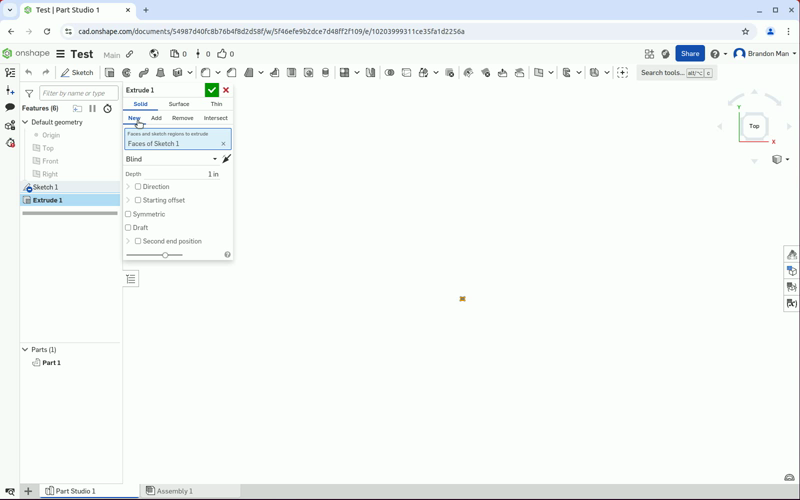
key(tab, 4)
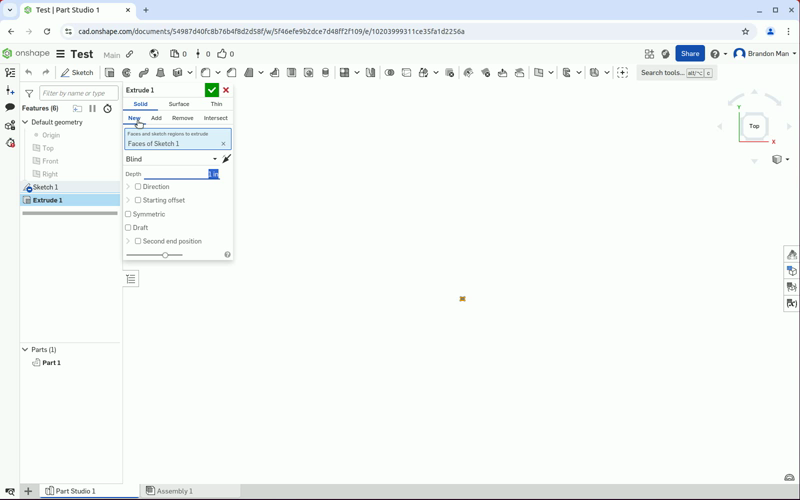
text(2.648)
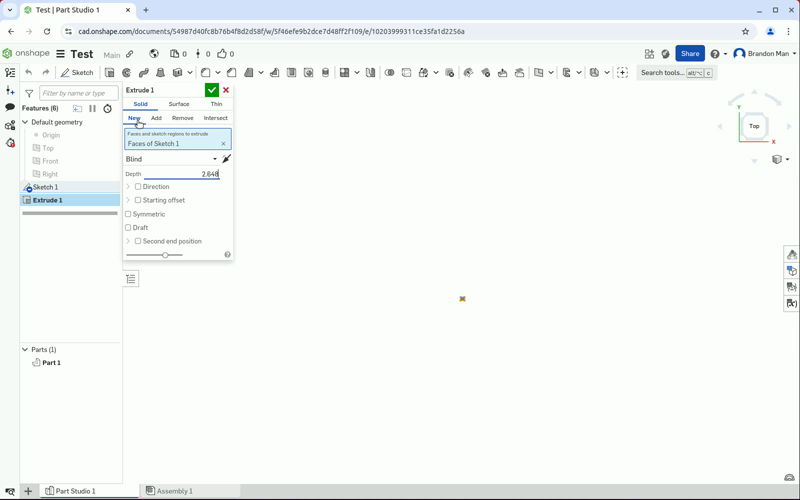
key(enter)
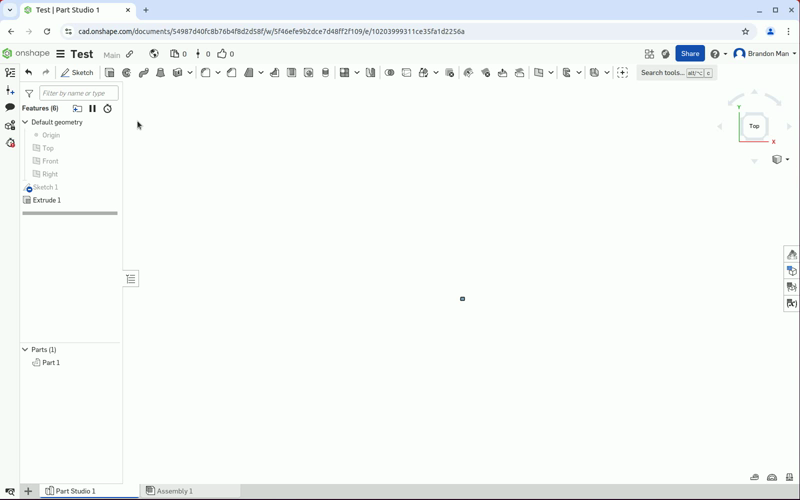
key(shift+h)
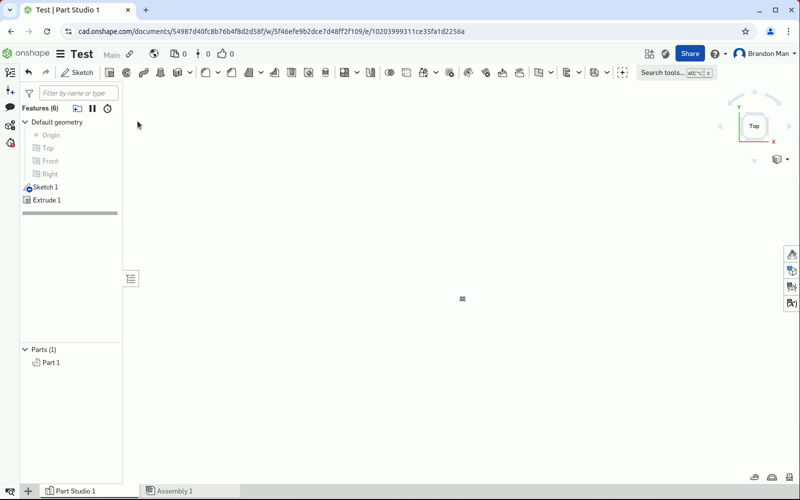
key(shift+h)
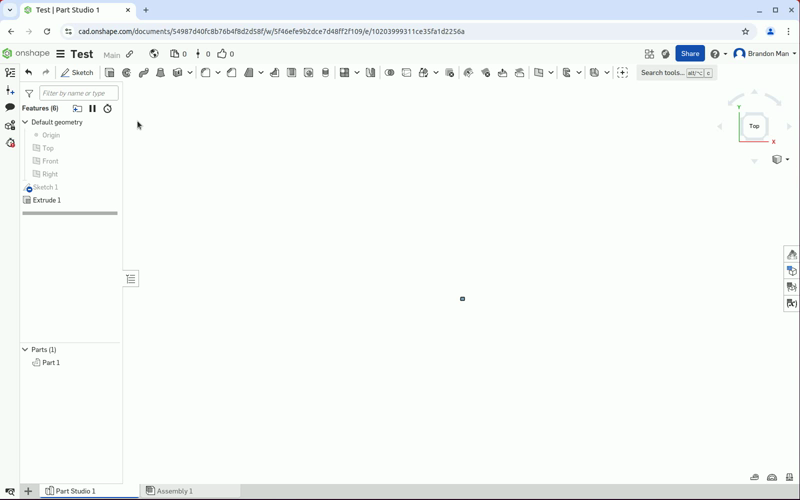
mouse_move(73, 189)
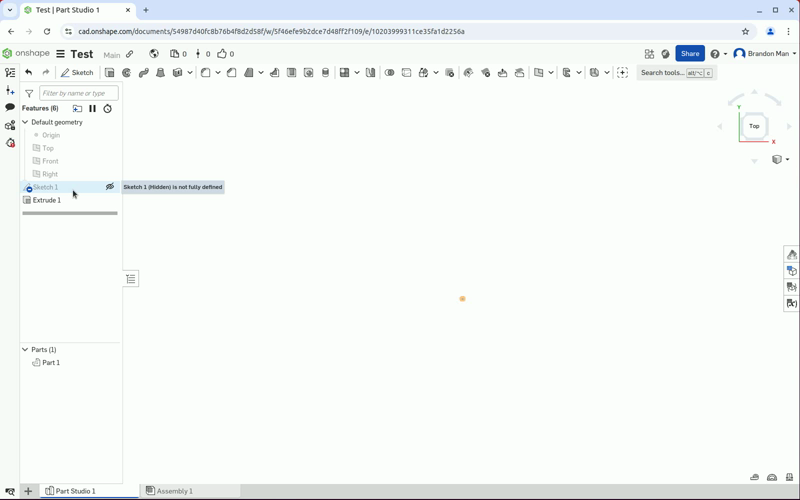
click(73, 189)
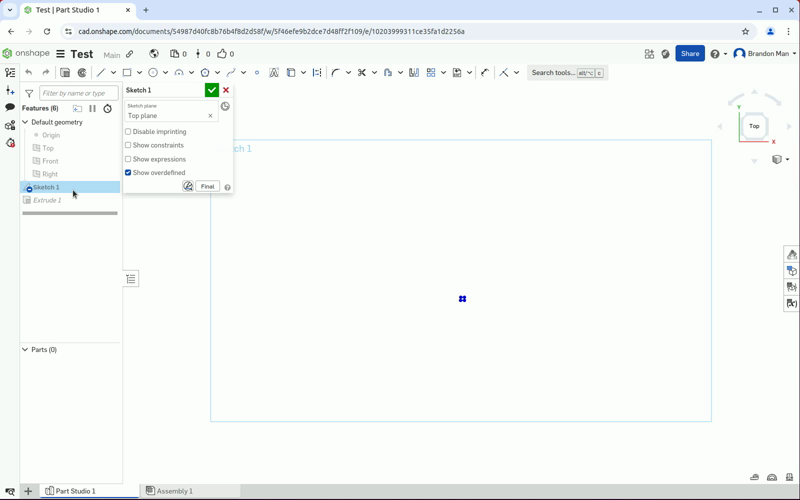
mouse_move(229, 92)
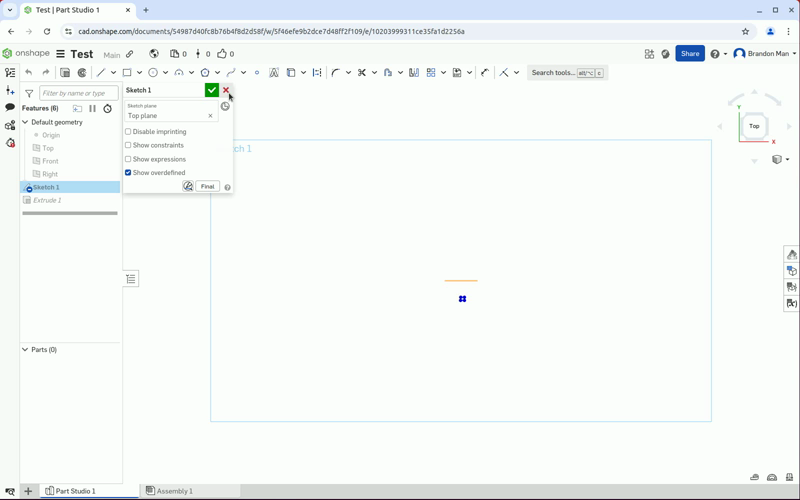
click(229, 92)
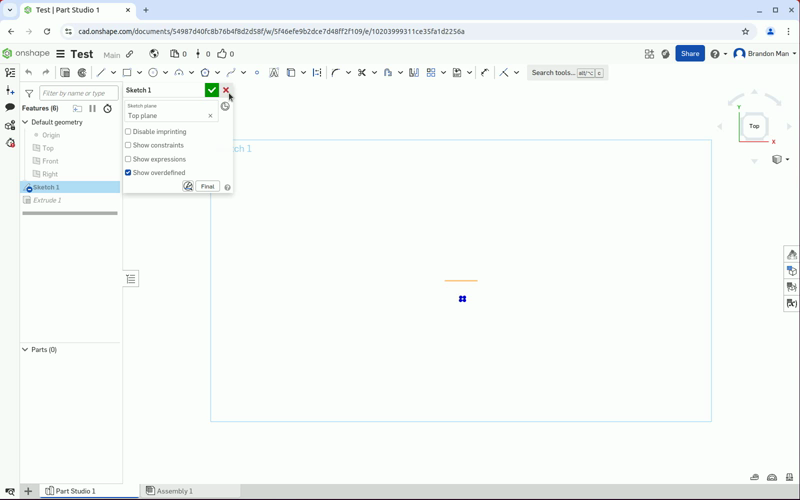
key(shift+s)
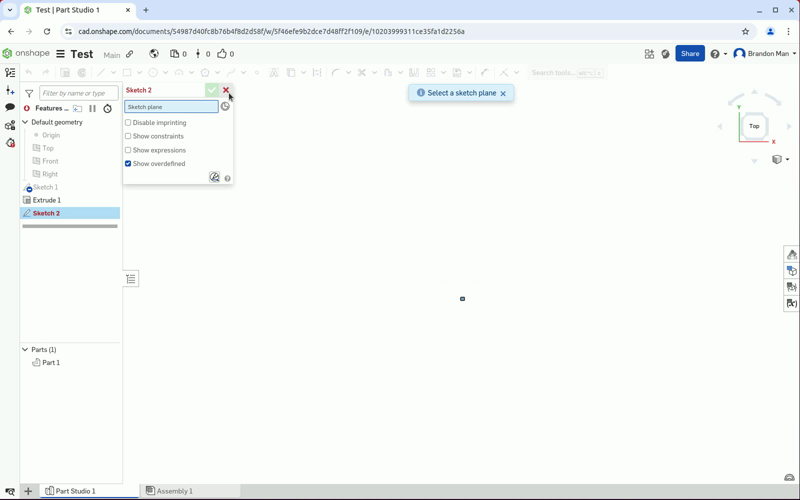
mouse_move(73, 150)
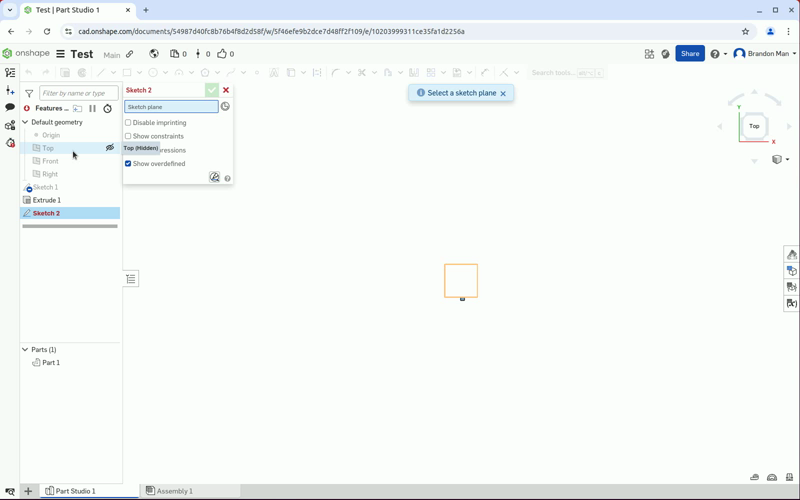
click(73, 150)
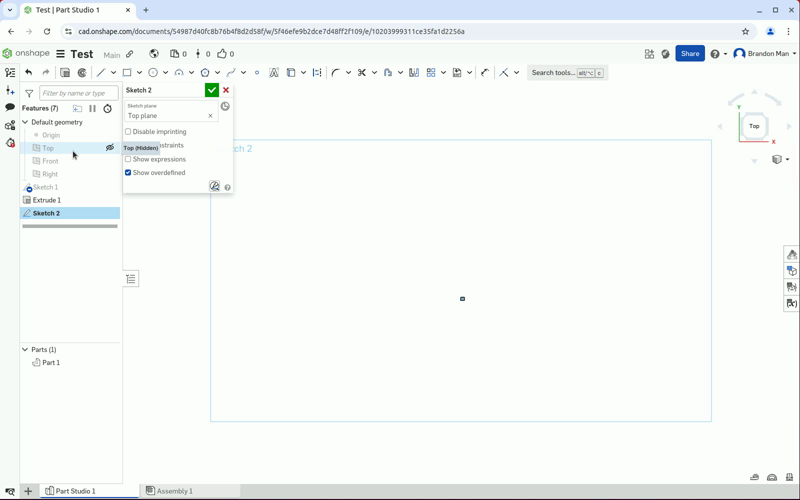
mouse_move(73, 352)
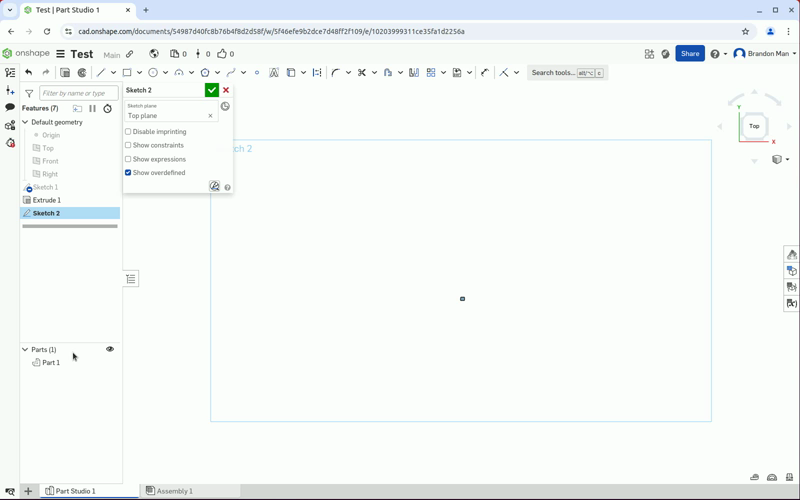
key(y)
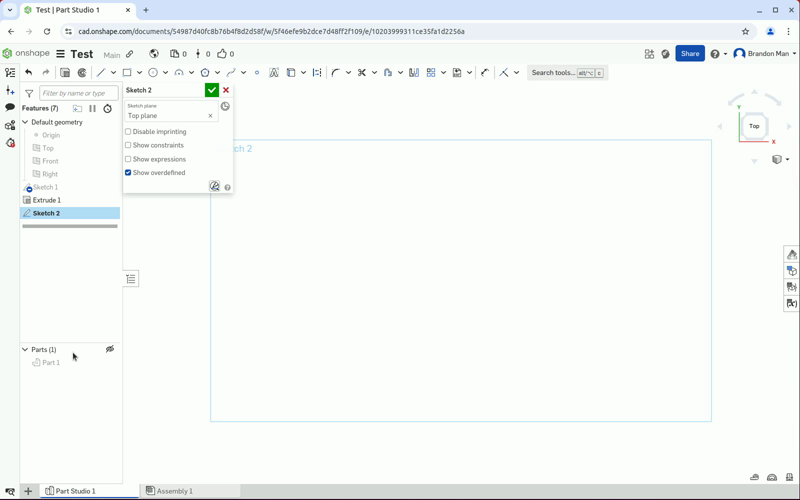
key(l)
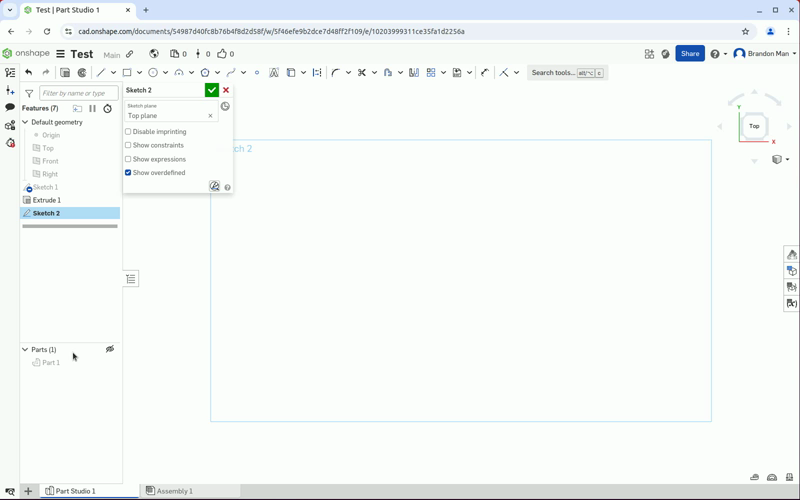
key_down(shift)
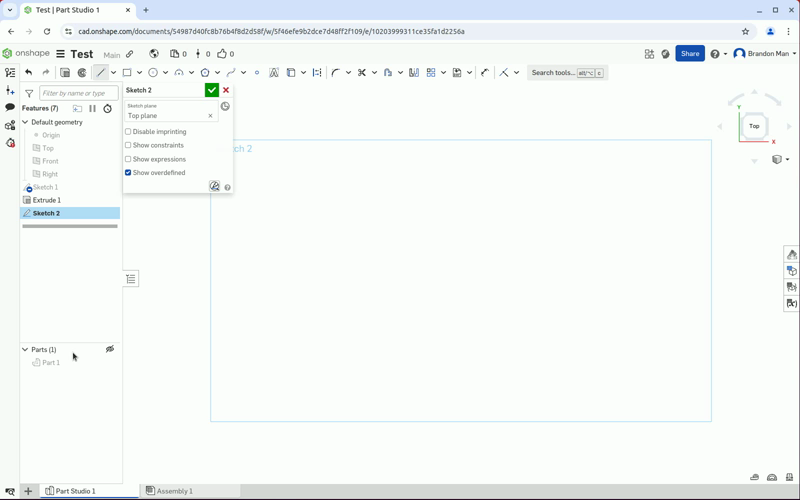
mouse_move(460, 311)
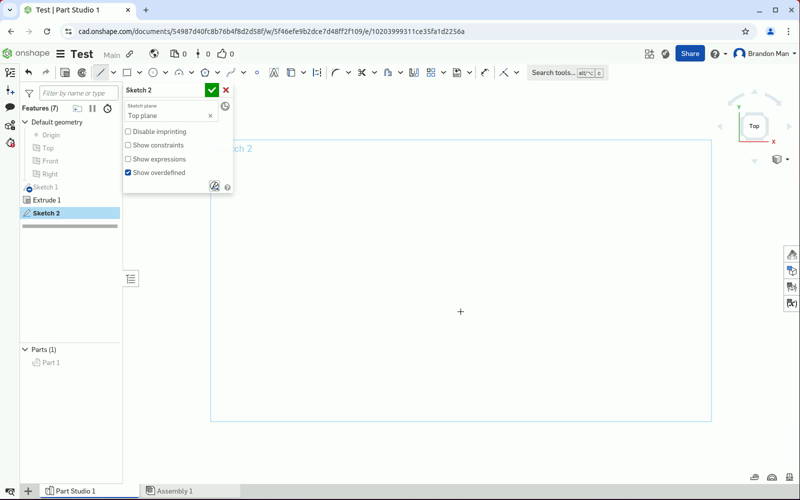
click(460, 311)
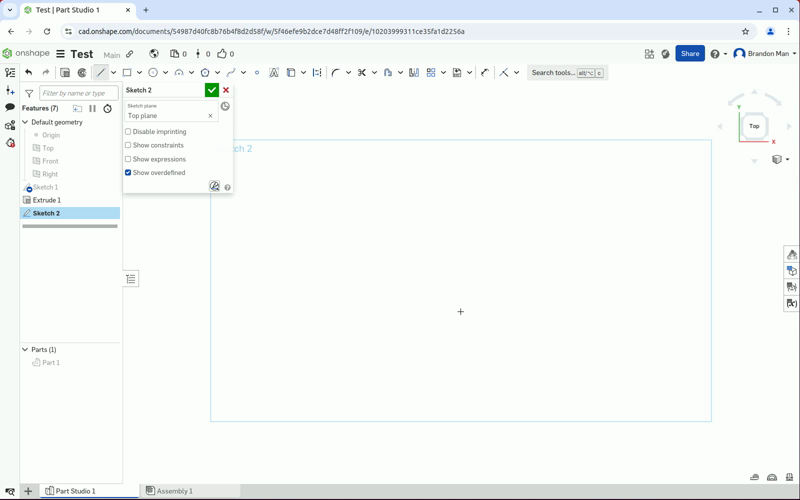
key_up(shift)
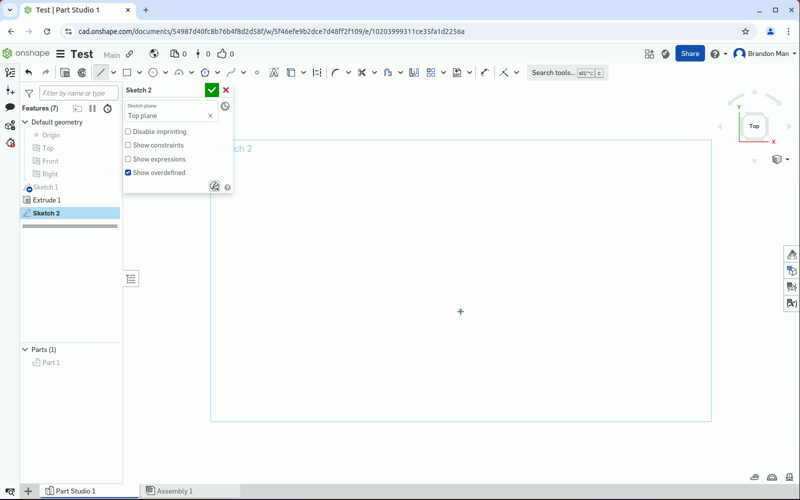
key_down(shift)
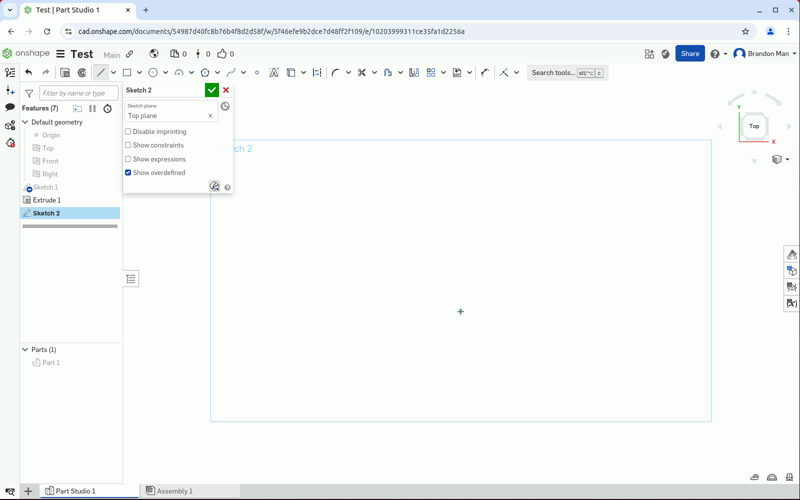
mouse_move(490, 311)
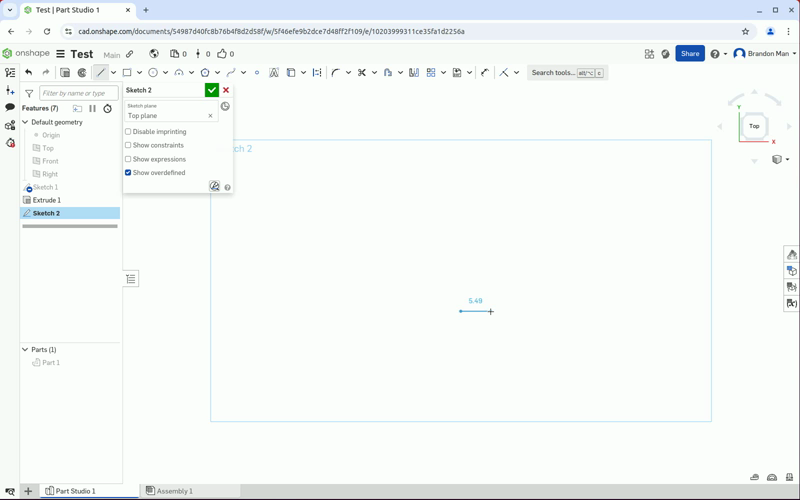
mouse_move(463, 311)
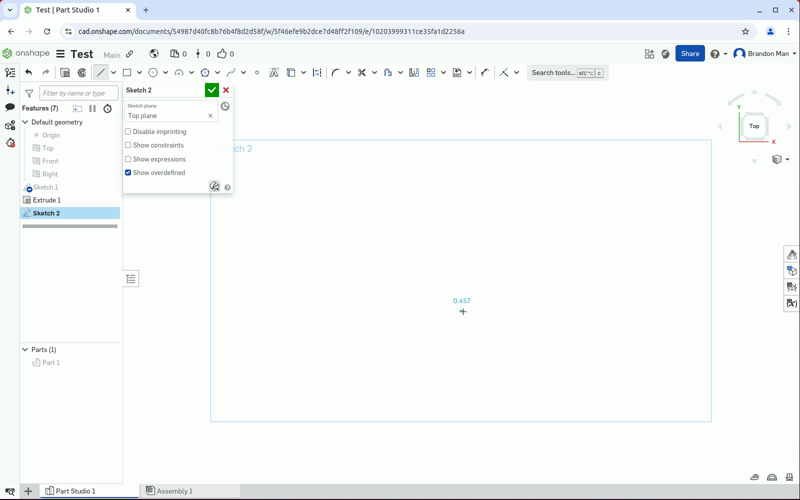
scroll(6)
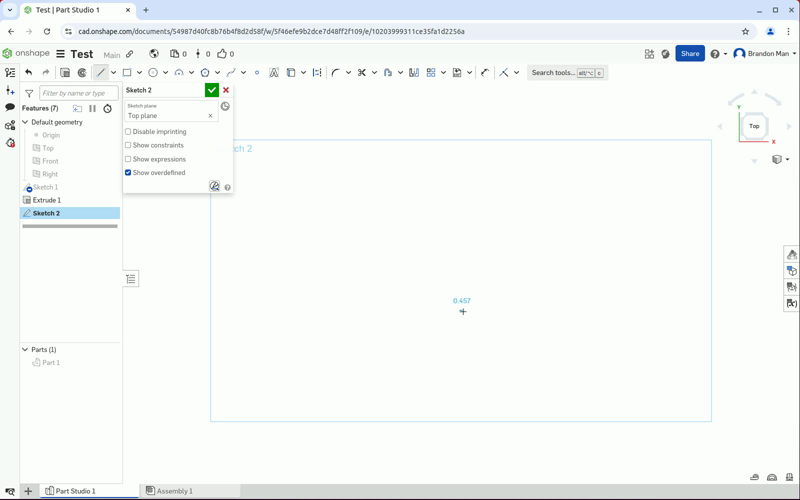
scroll(6)
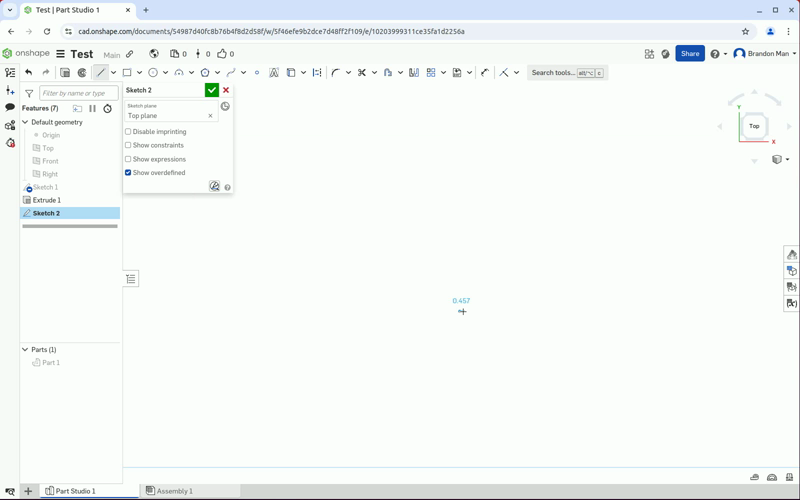
scroll(6)
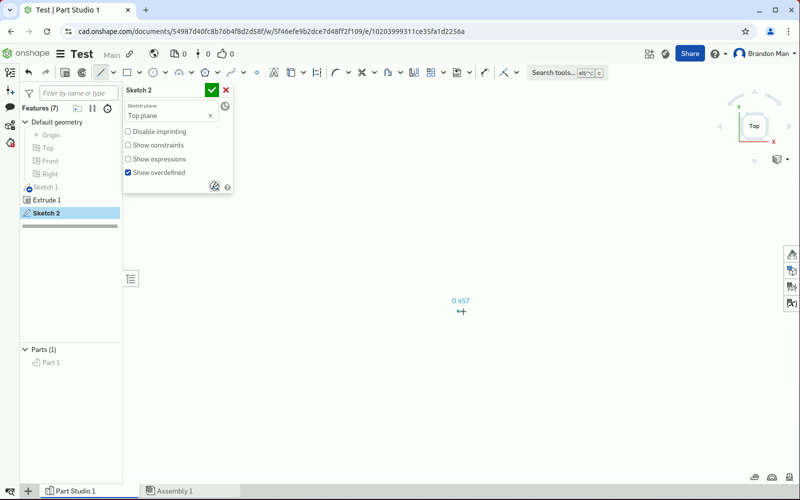
scroll(6)
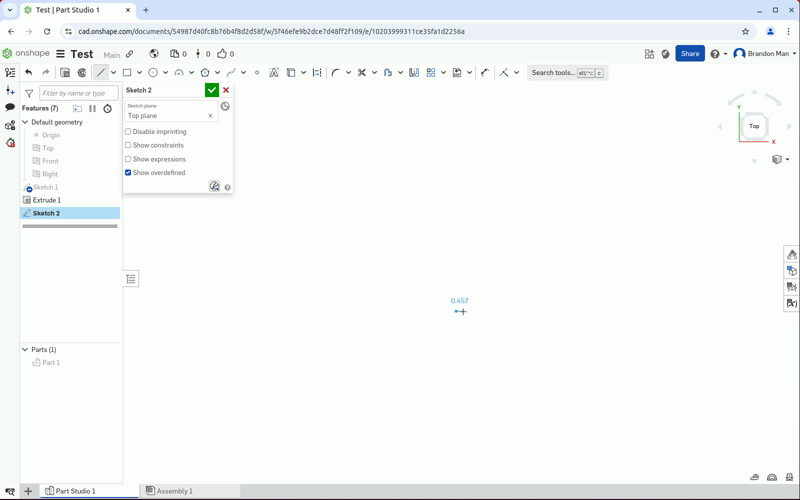
scroll(6)
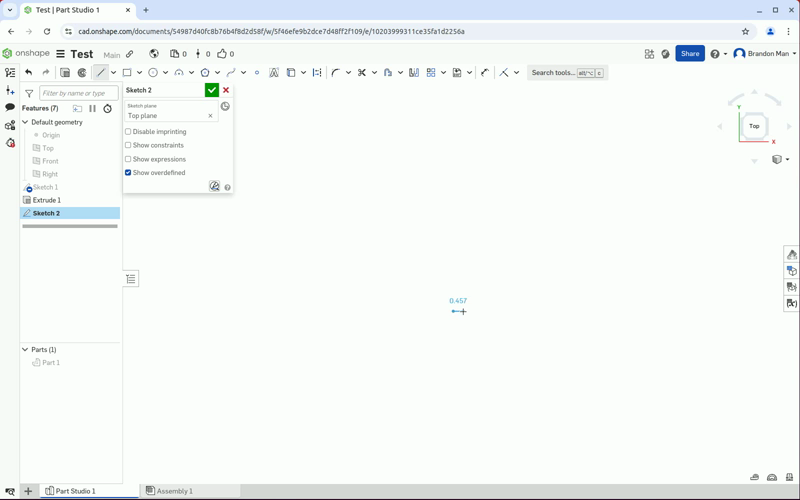
scroll(6)
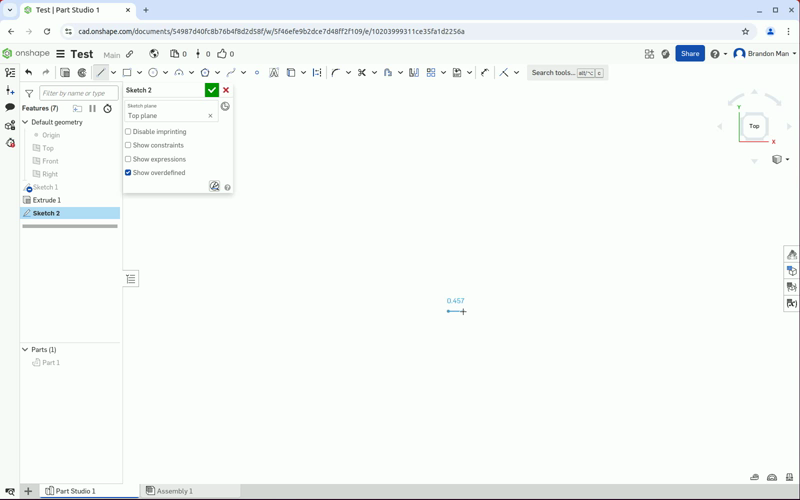
scroll(6)
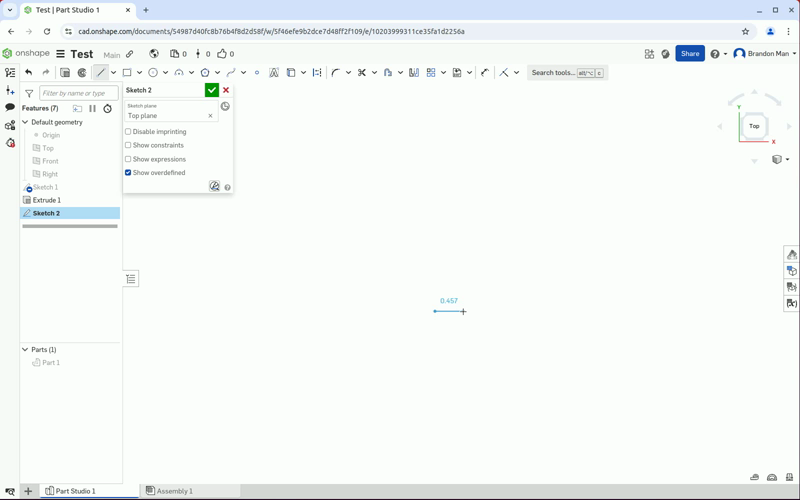
click(463, 311)
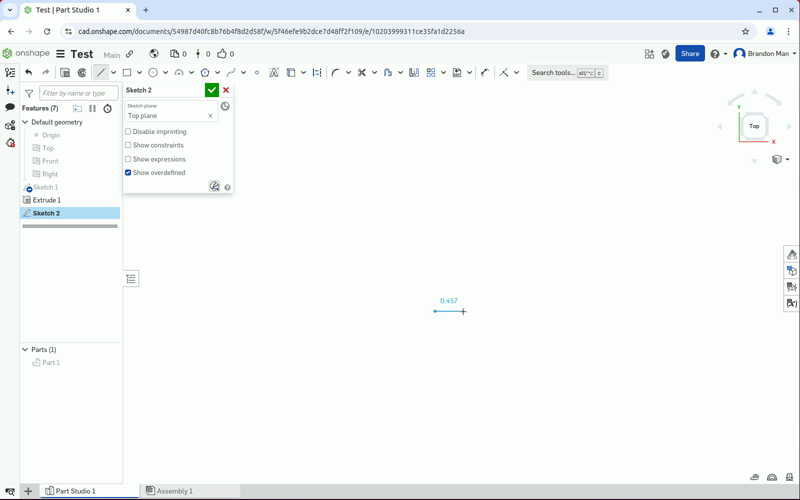
scroll(-6)
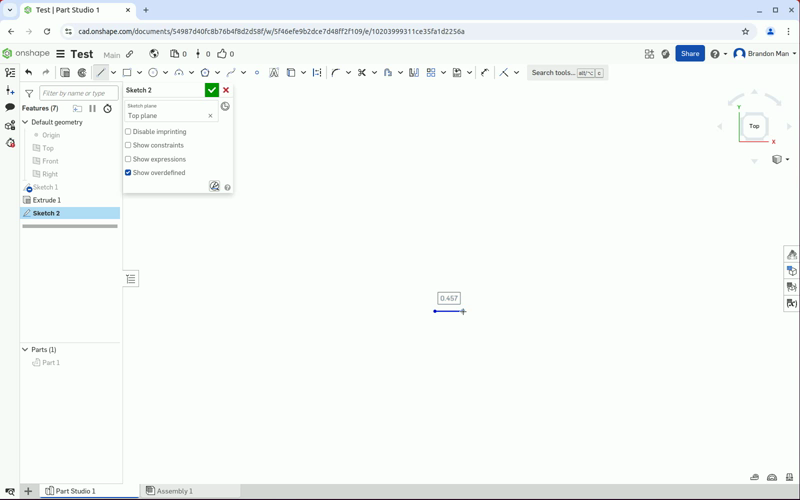
scroll(-6)
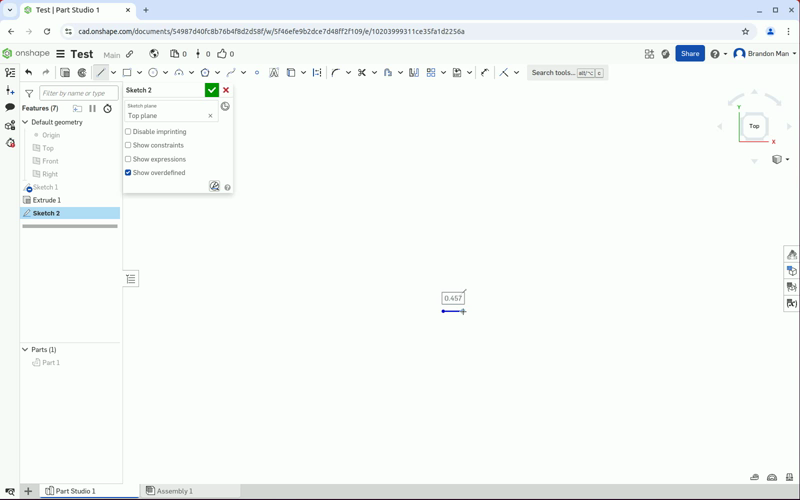
scroll(-6)
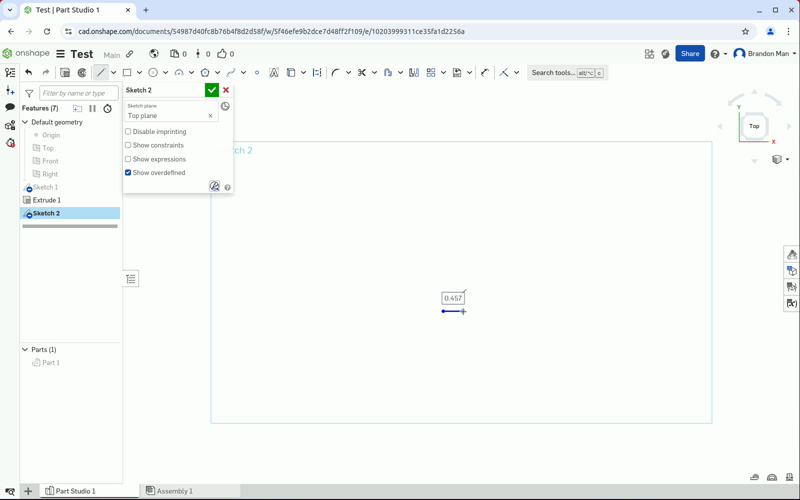
scroll(-6)
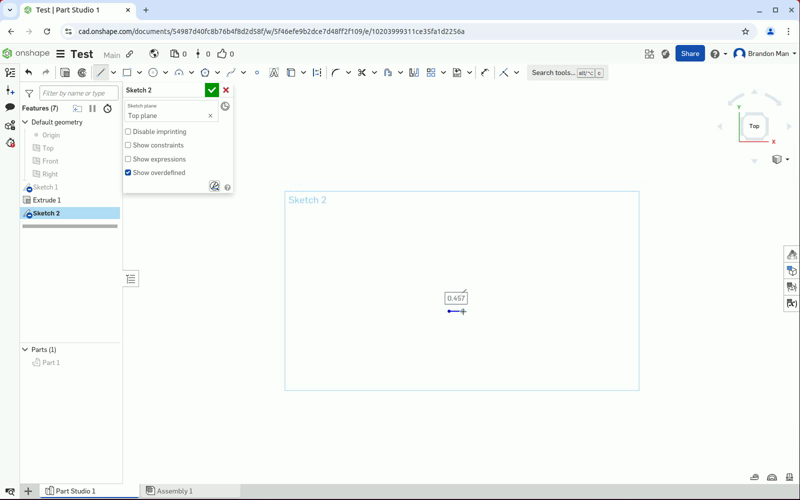
scroll(-6)
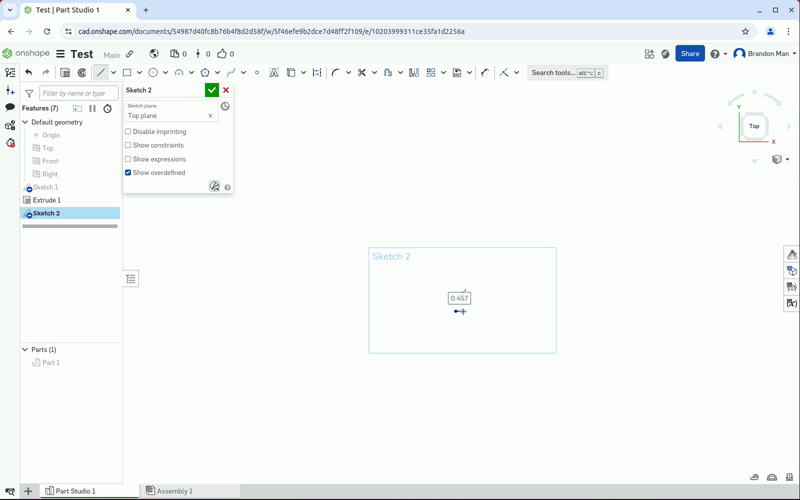
scroll(-6)
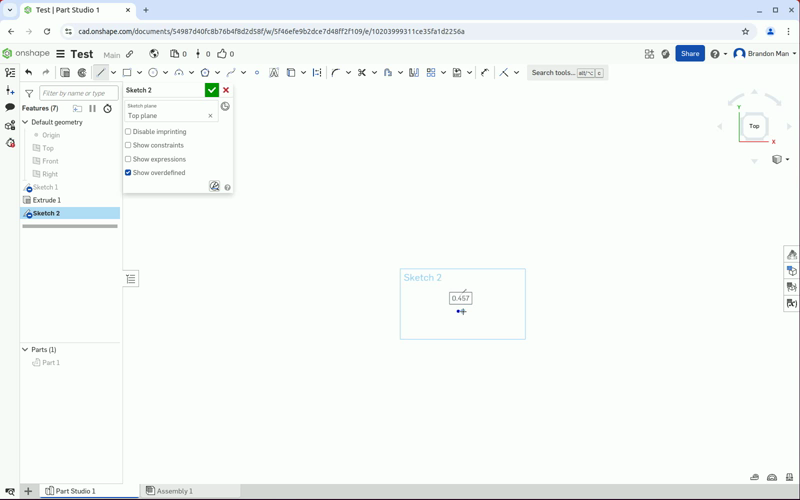
scroll(-6)
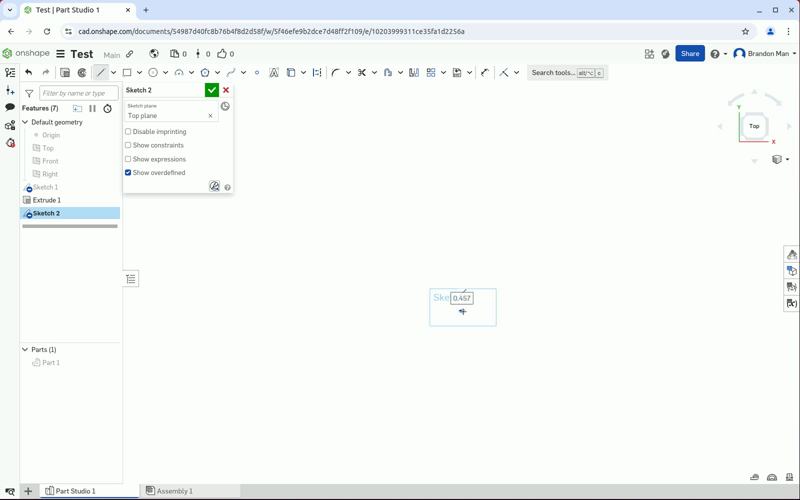
key_up(shift)
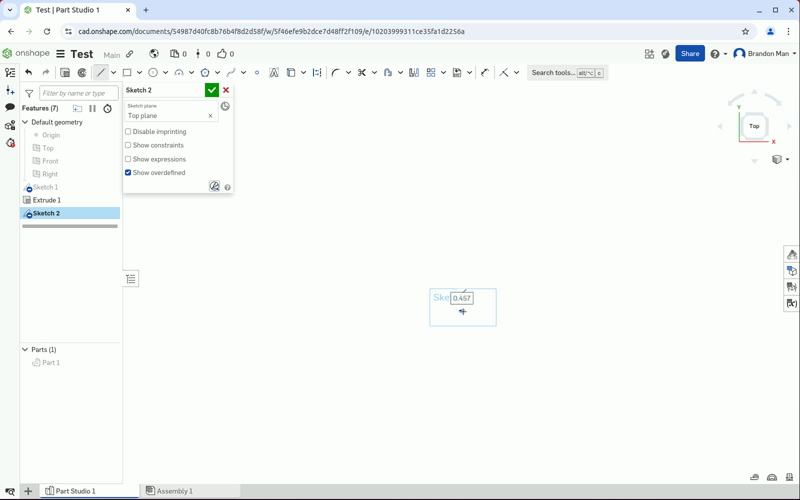
key_down(shift)
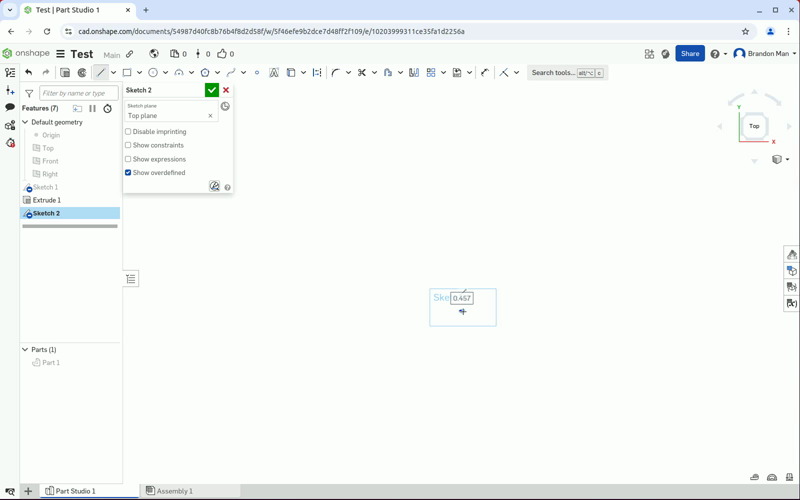
mouse_move(493, 311)
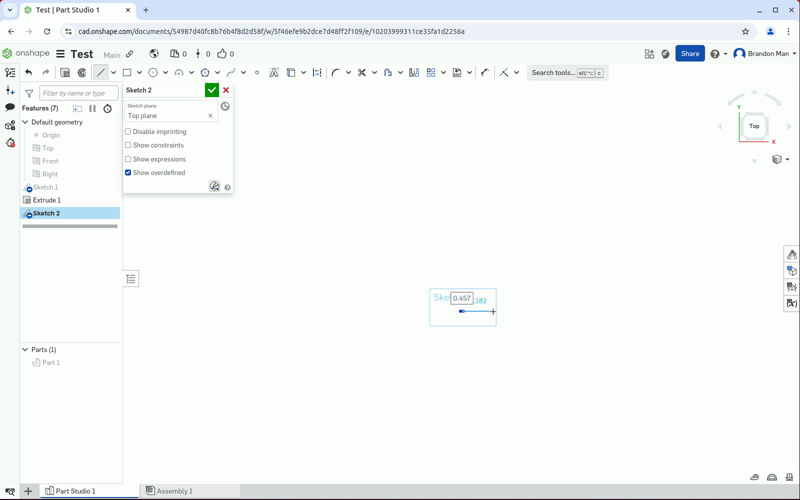
mouse_move(463, 309)
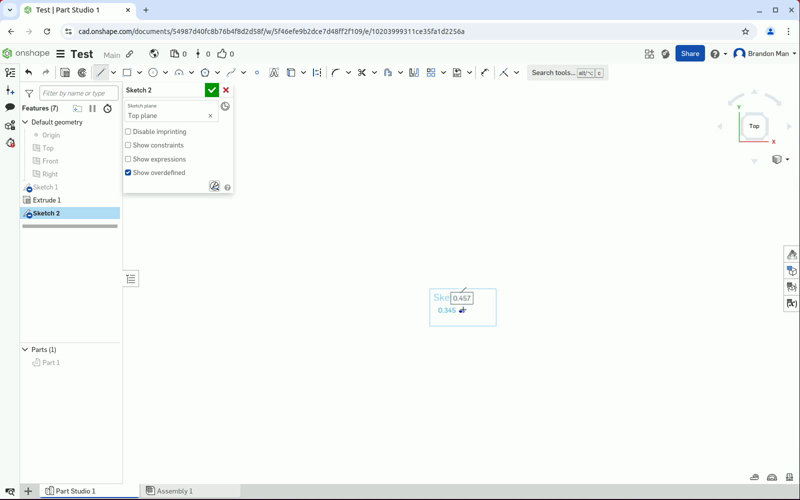
scroll(6)
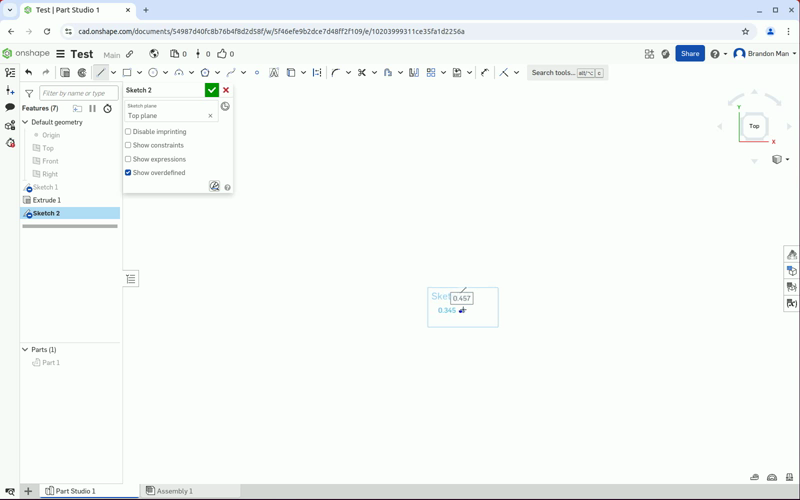
scroll(6)
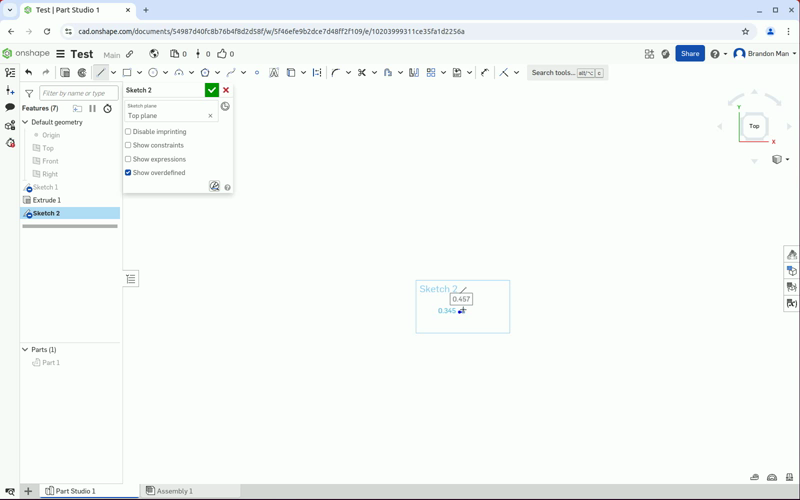
scroll(6)
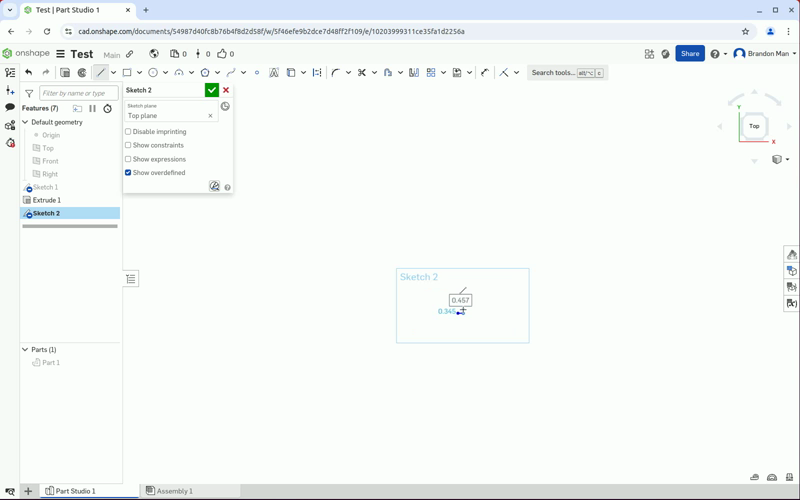
scroll(6)
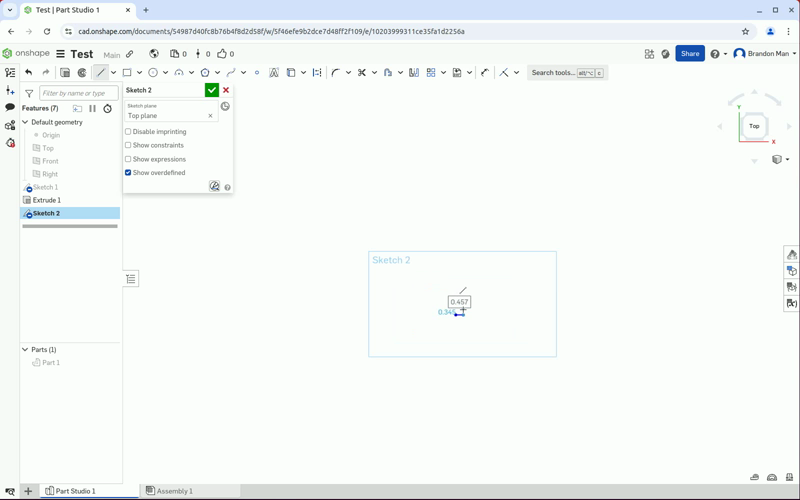
scroll(6)
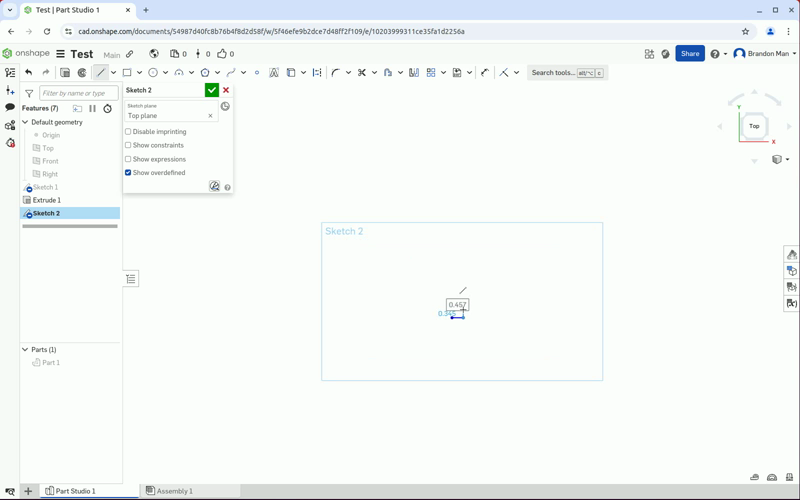
scroll(6)
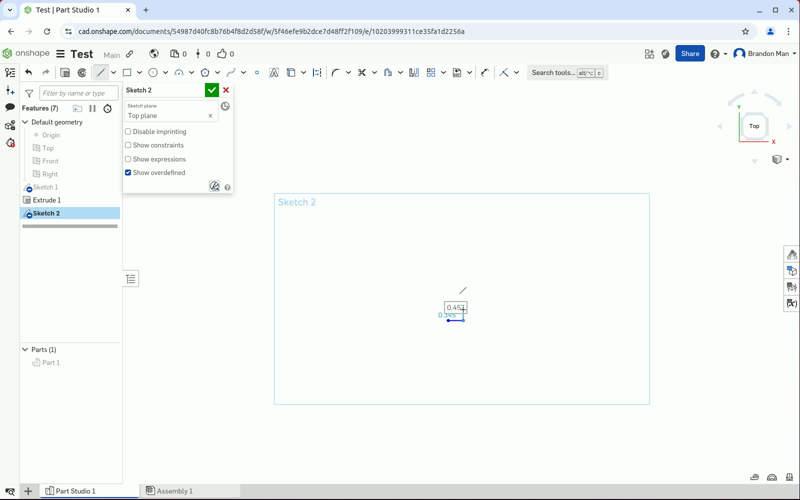
scroll(6)
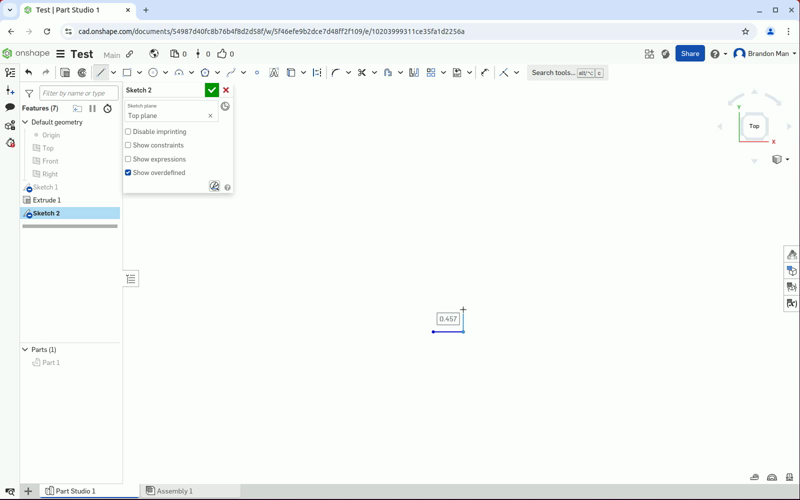
click(463, 309)
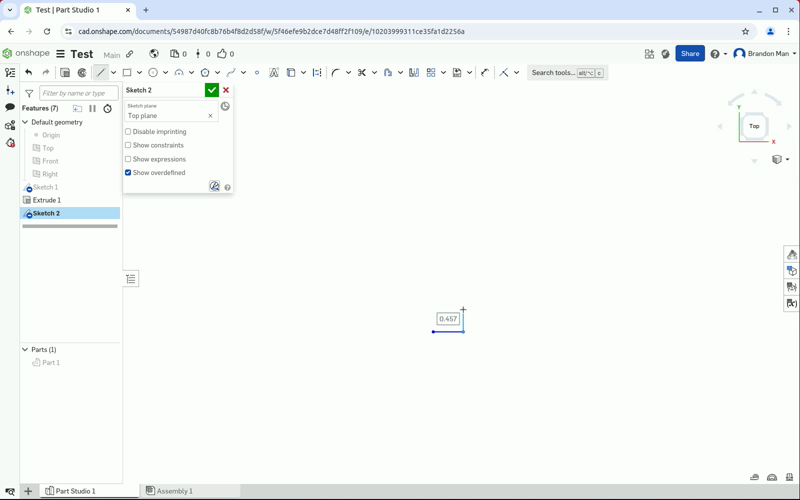
scroll(-6)
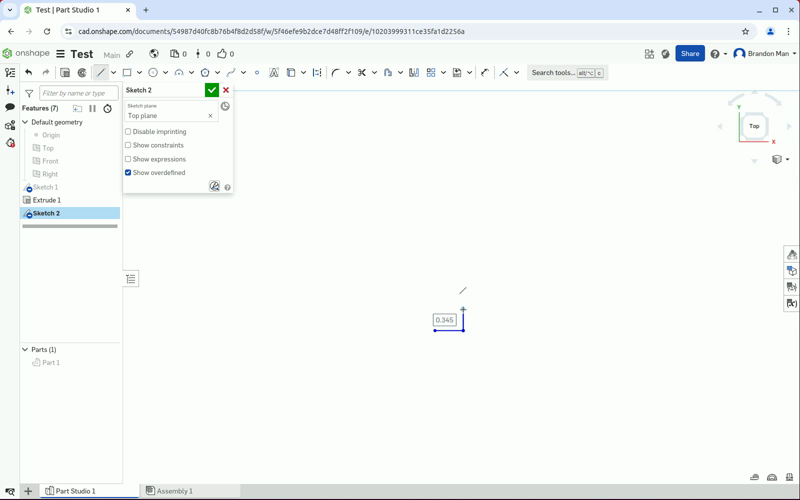
scroll(-6)
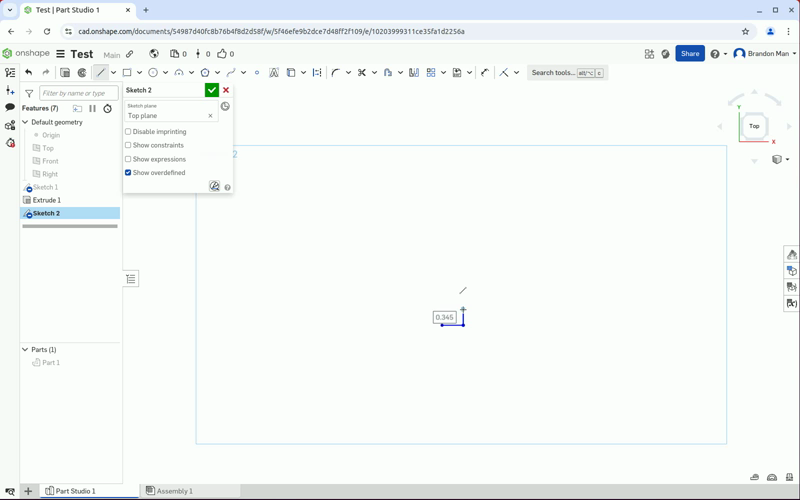
scroll(-6)
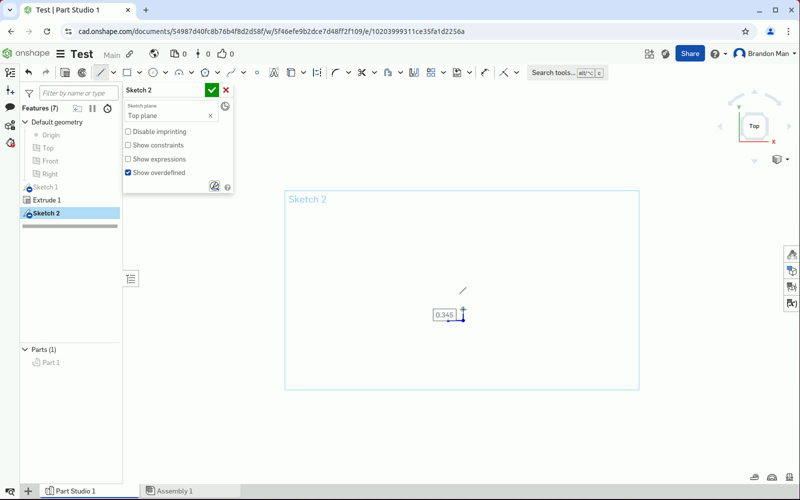
scroll(-6)
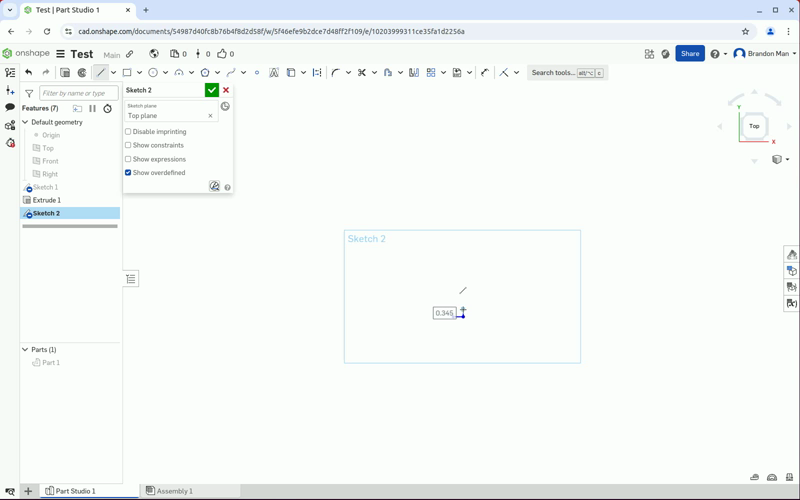
scroll(-6)
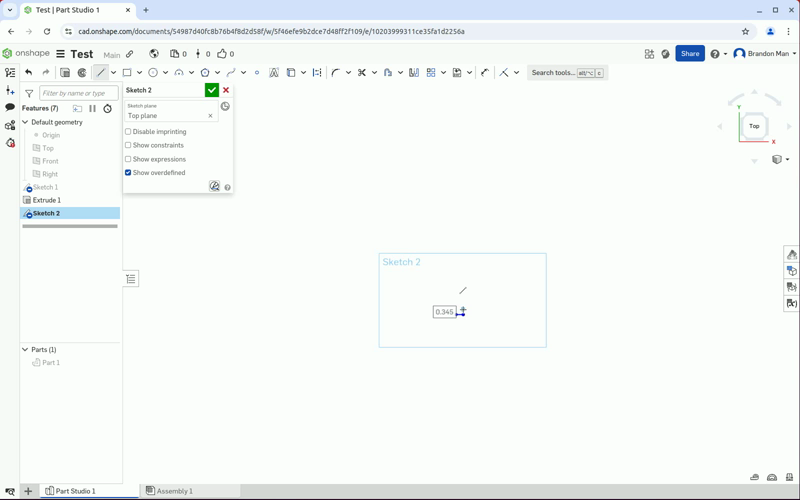
scroll(-6)
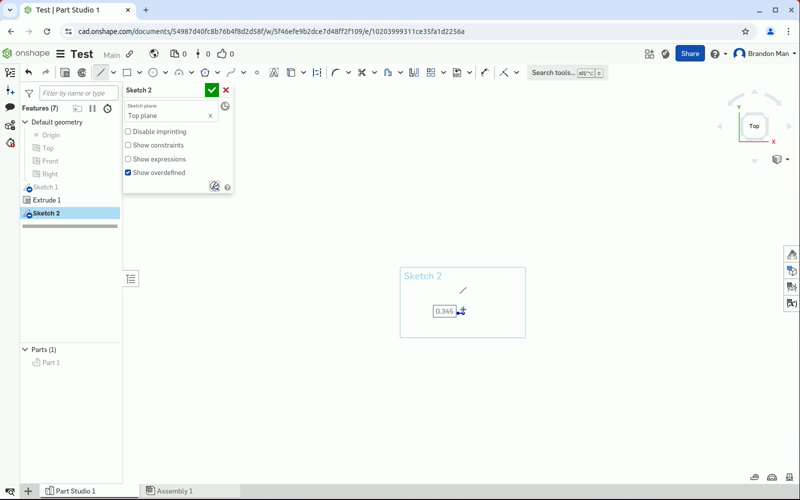
scroll(-6)
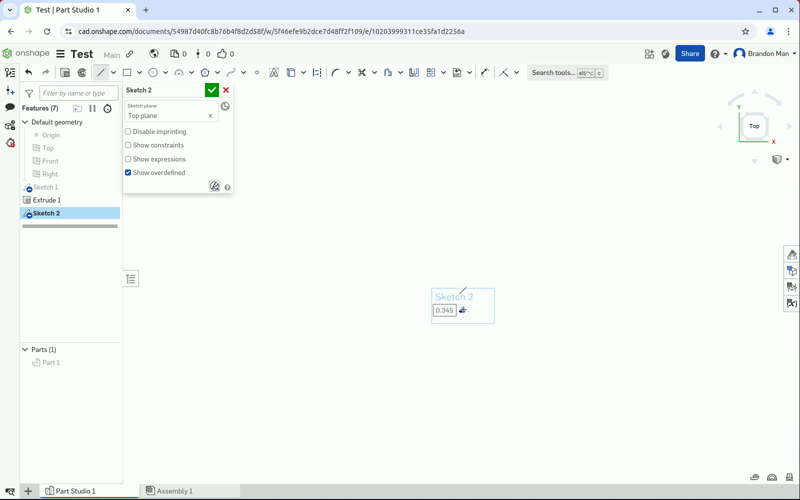
key_up(shift)
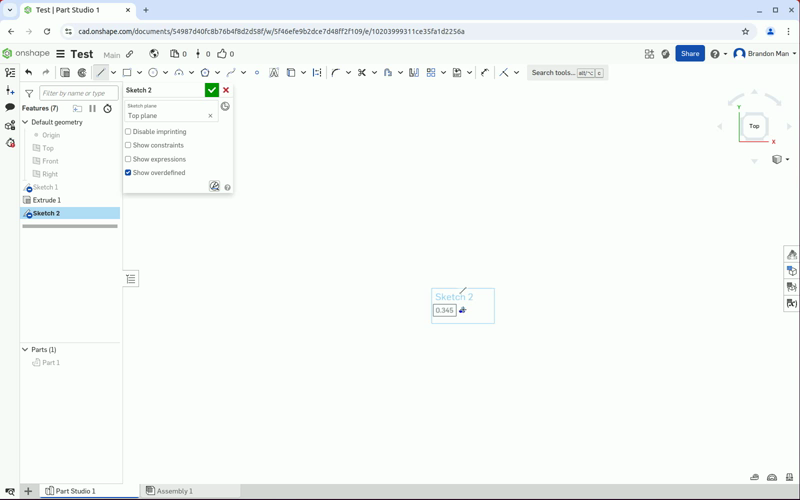
key_down(shift)
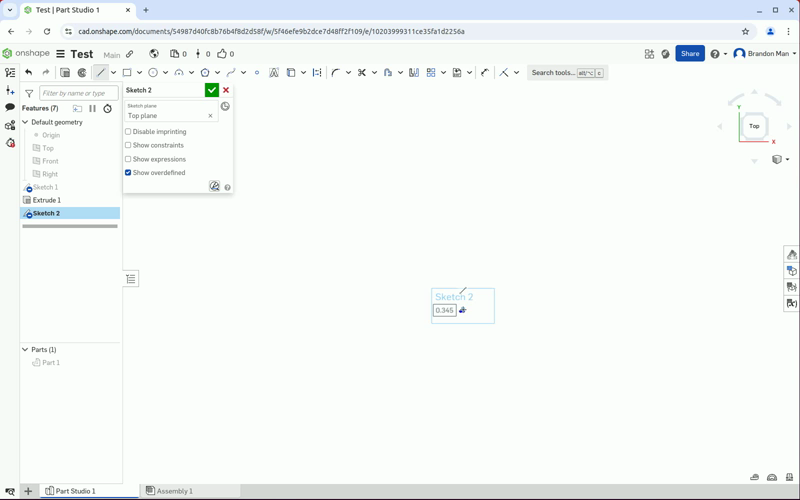
mouse_move(493, 309)
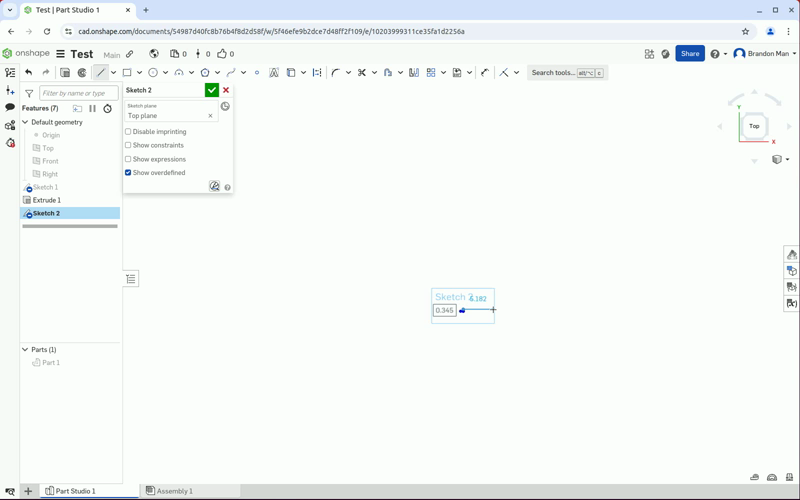
mouse_move(460, 309)
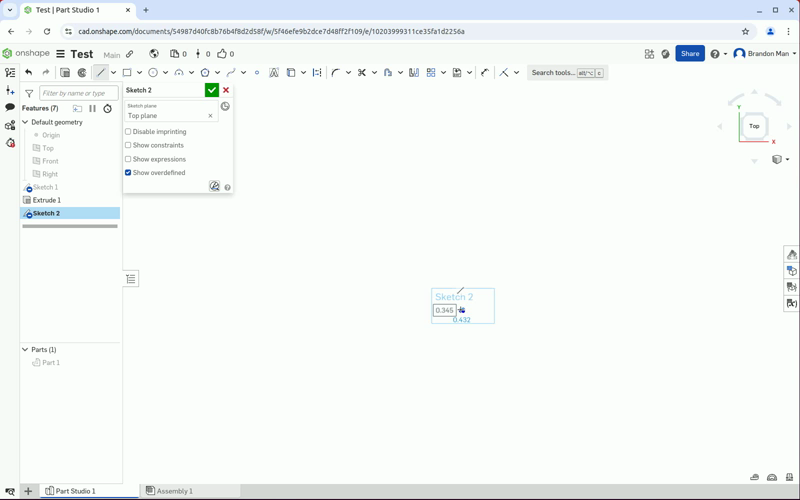
scroll(6)
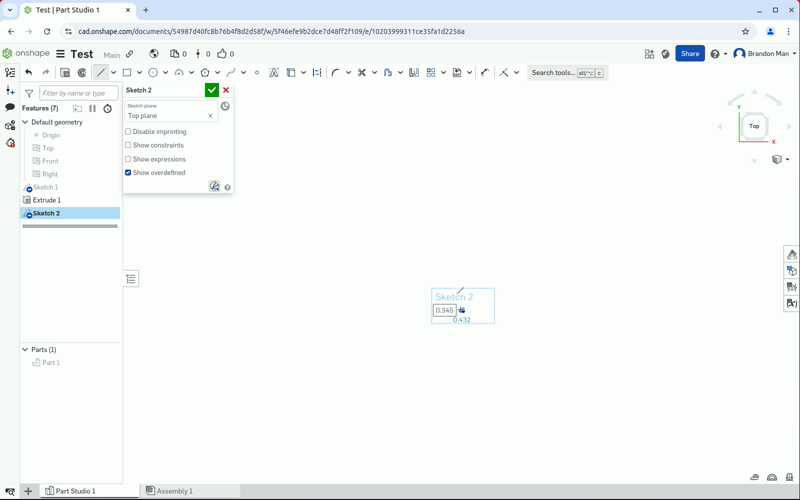
scroll(6)
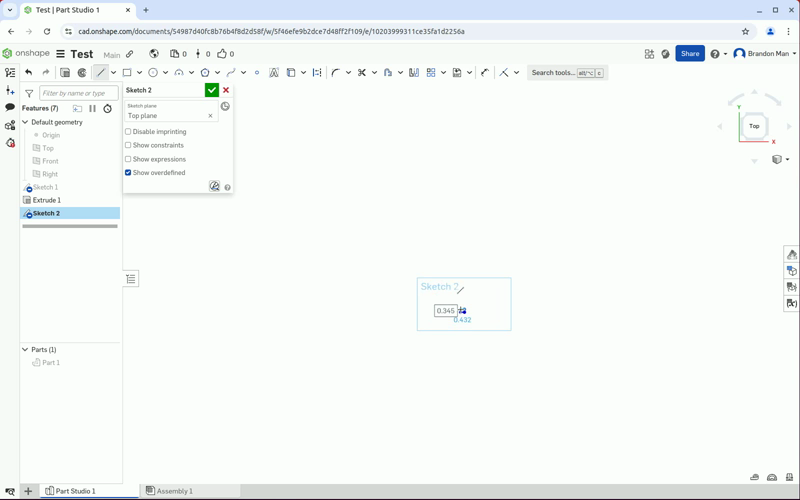
scroll(6)
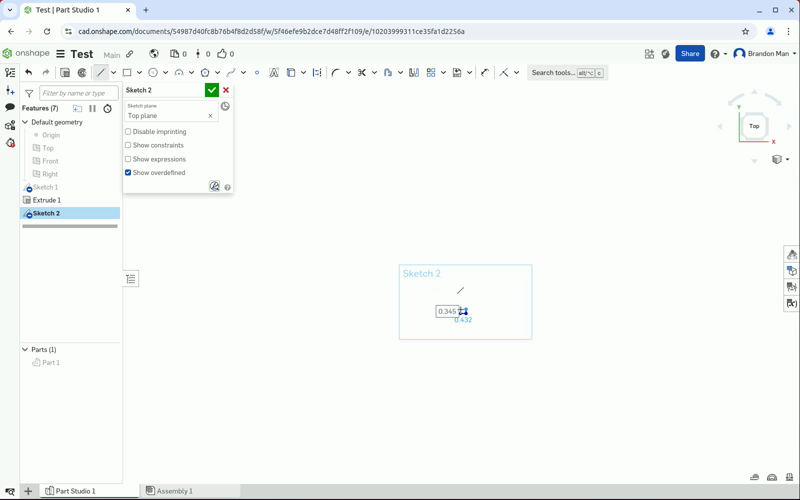
scroll(6)
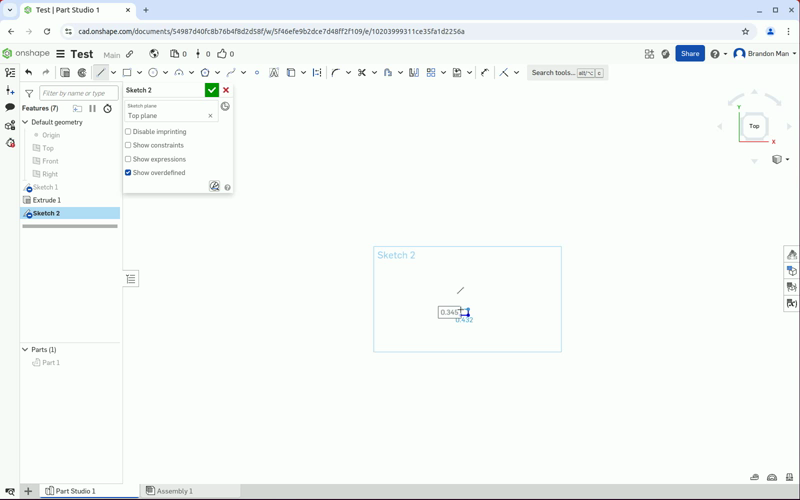
scroll(6)
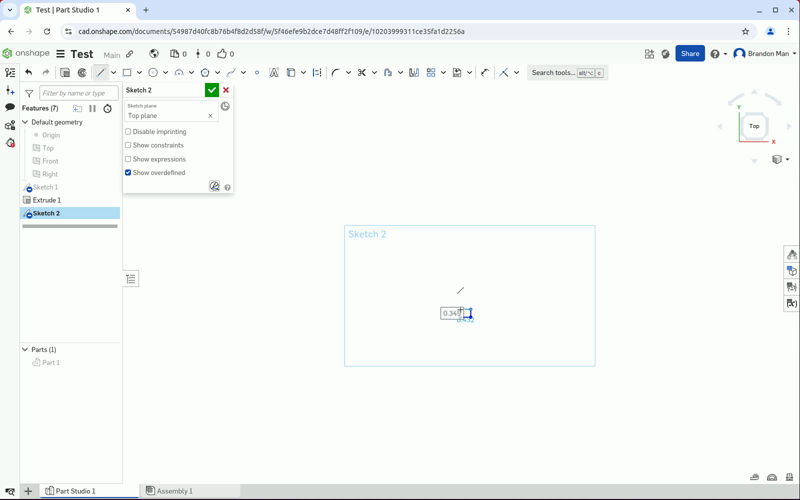
scroll(6)
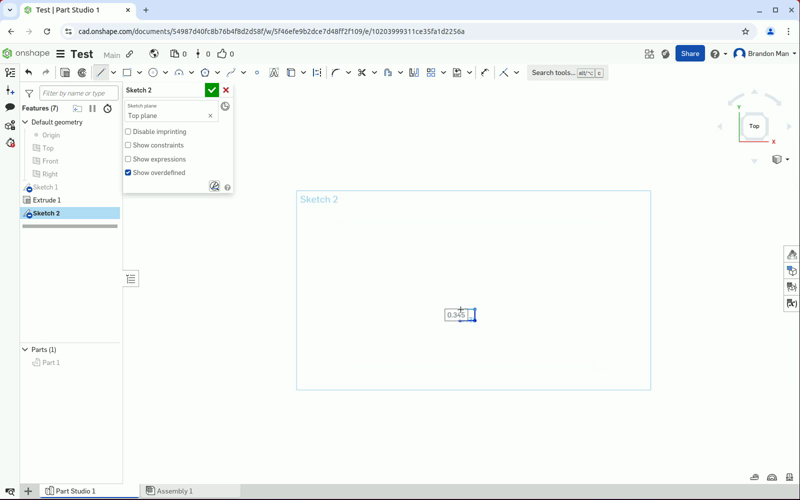
scroll(6)
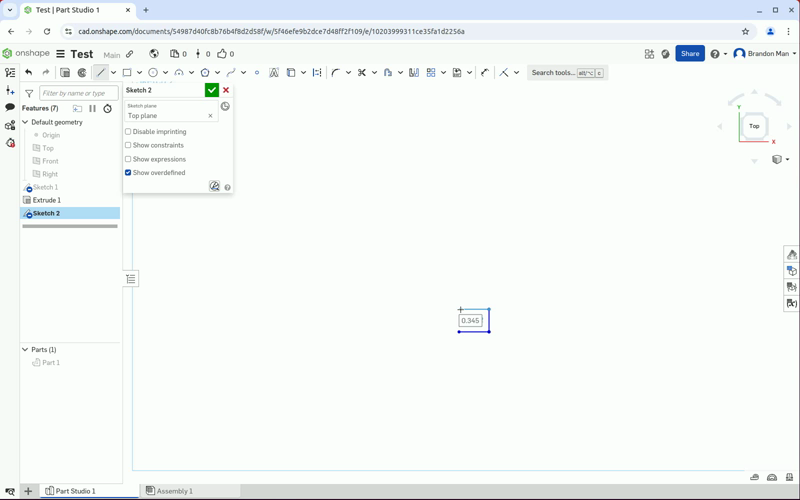
click(460, 309)
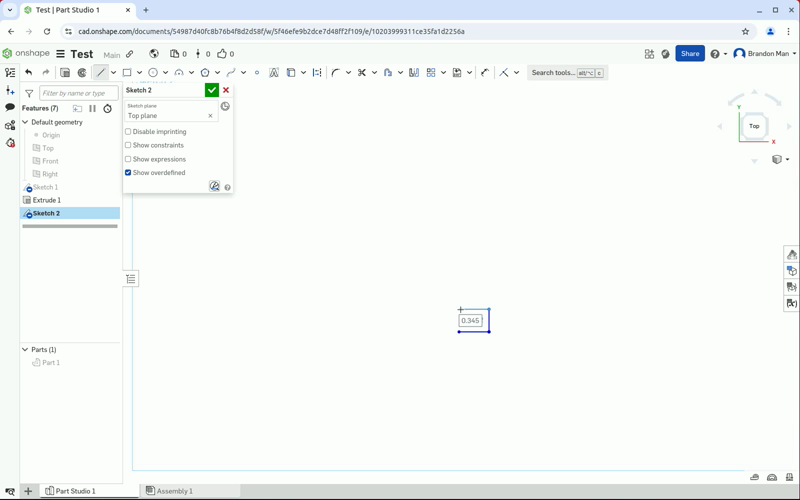
scroll(-6)
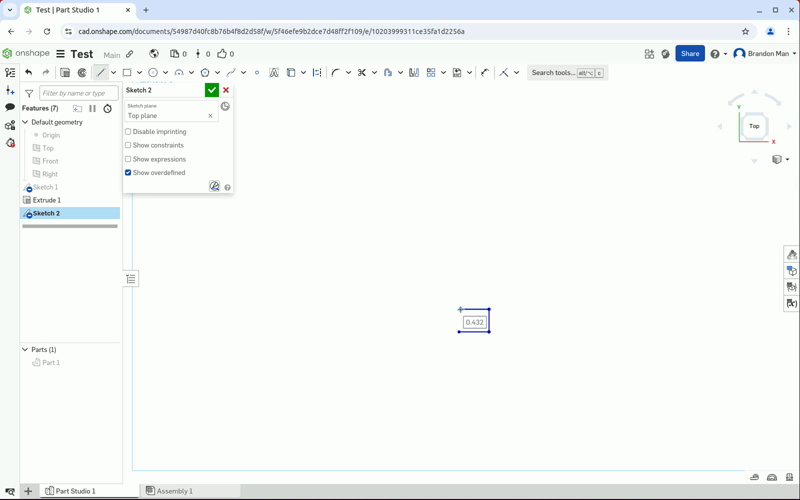
scroll(-6)
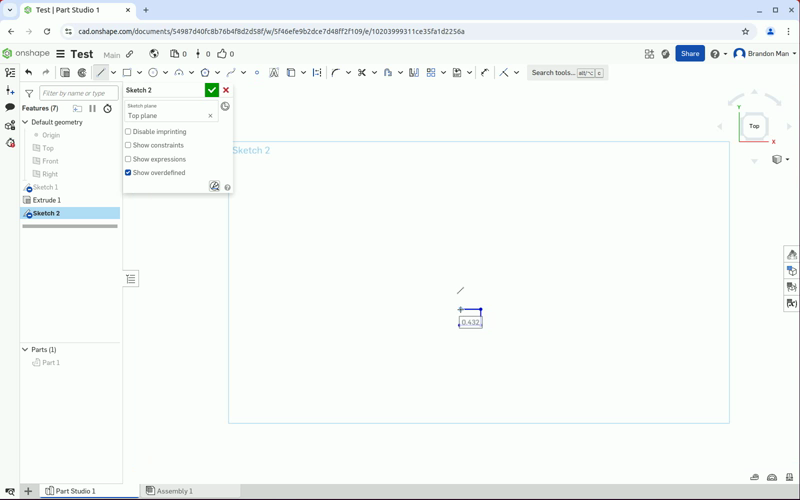
scroll(-6)
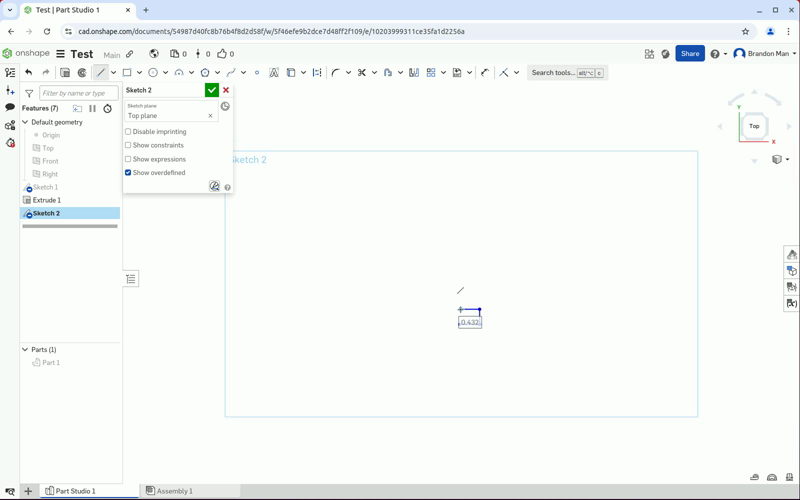
scroll(-6)
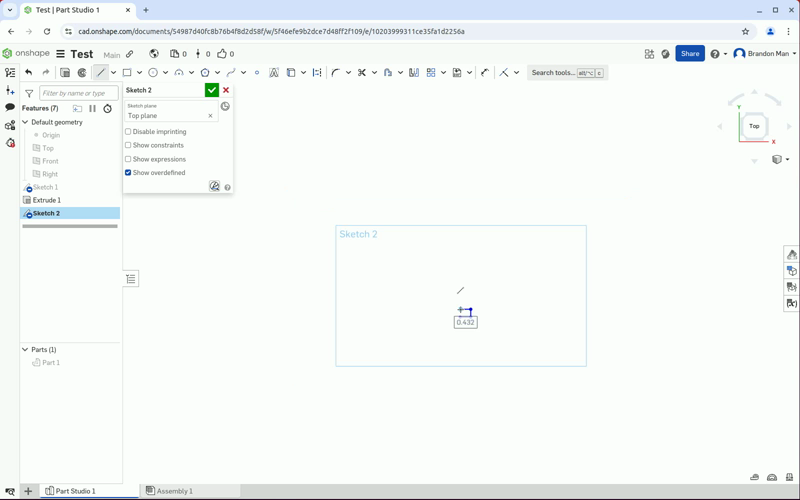
scroll(-6)
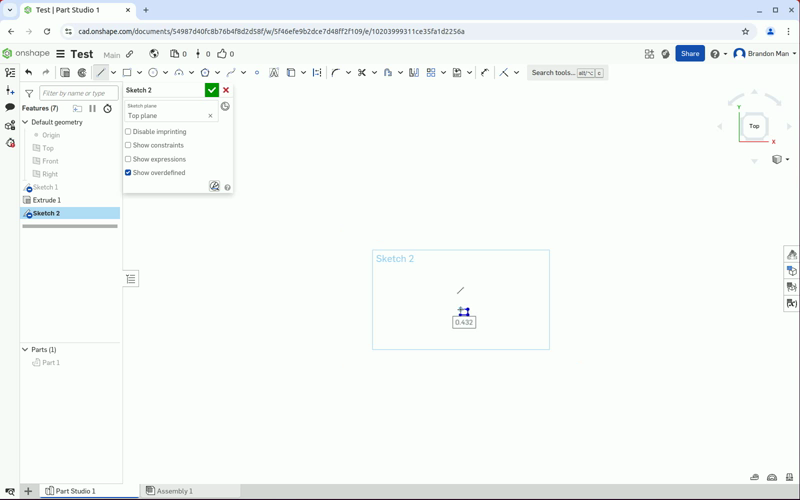
scroll(-6)
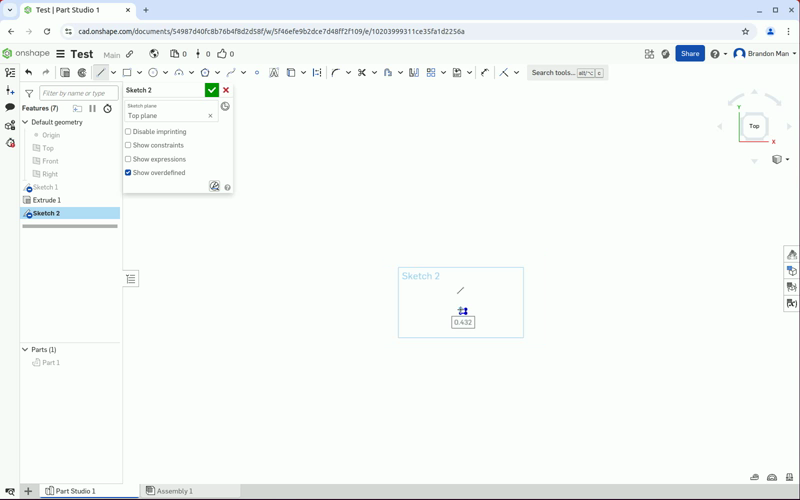
scroll(-6)
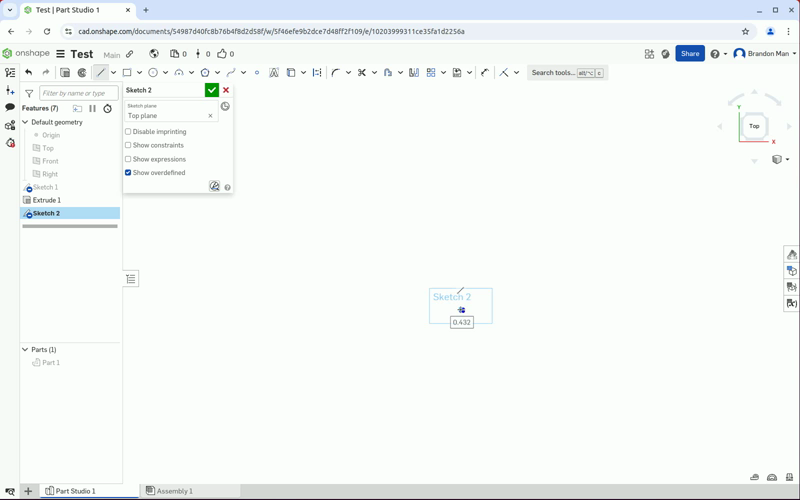
key_up(shift)
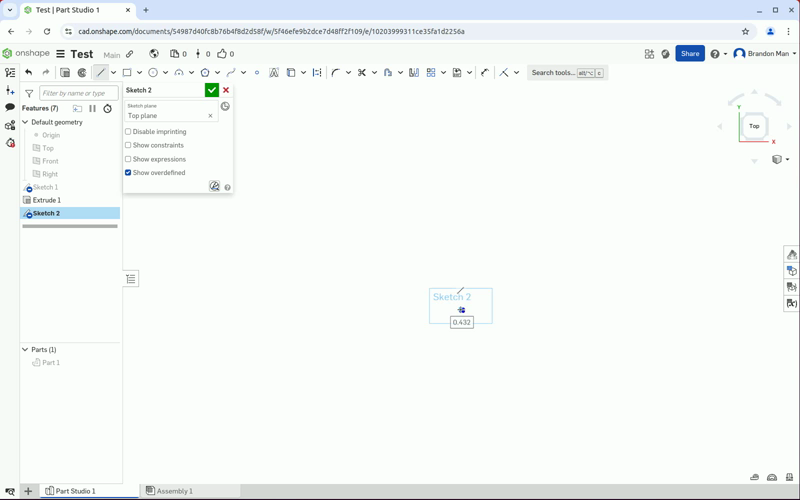
mouse_move(490, 309)
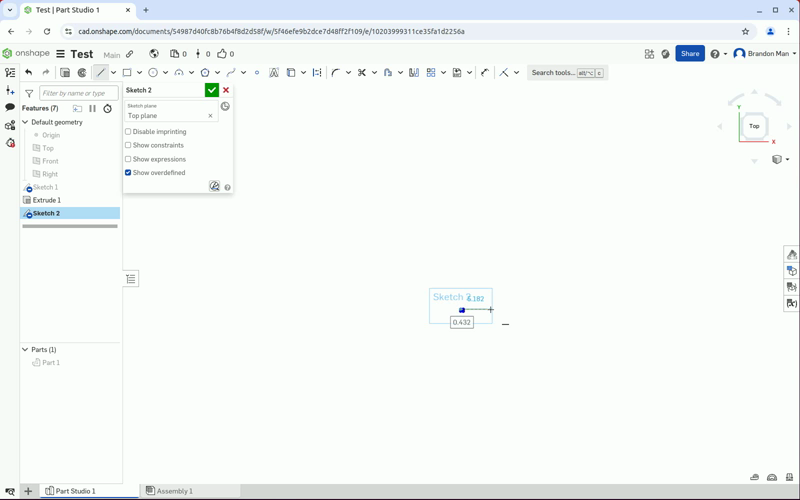
key_down(shift)
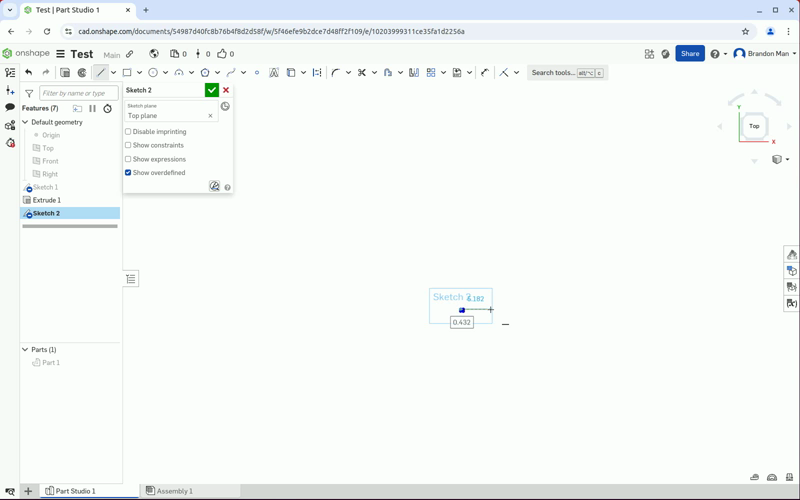
mouse_move(460, 311)
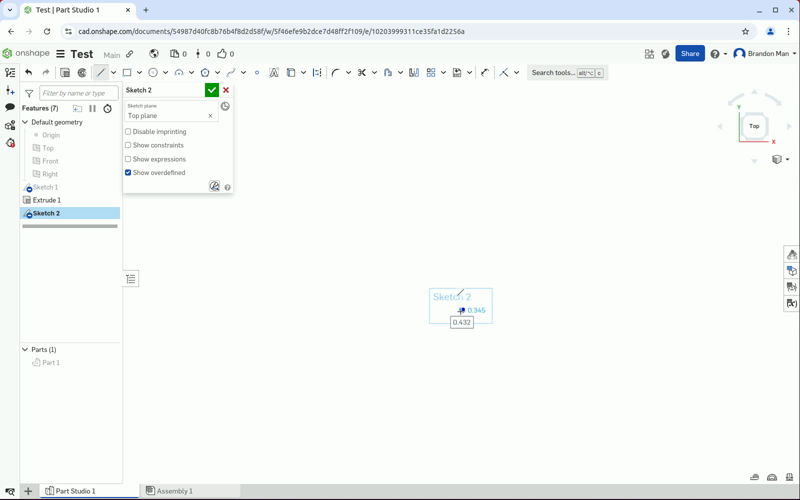
scroll(6)
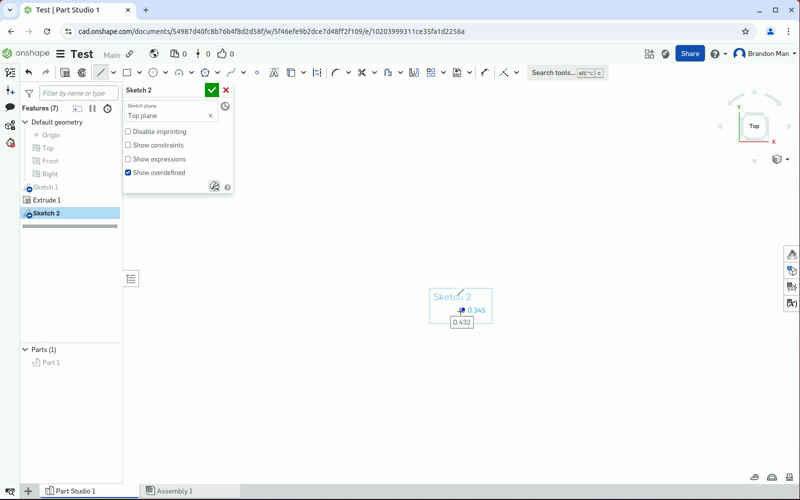
scroll(6)
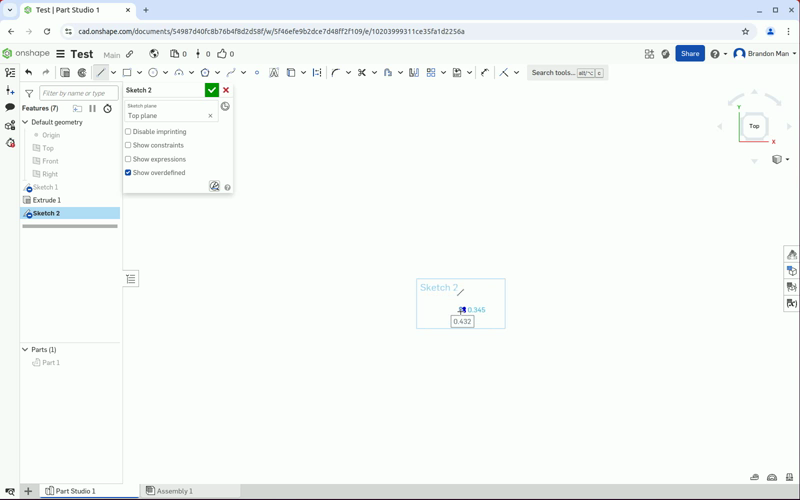
scroll(6)
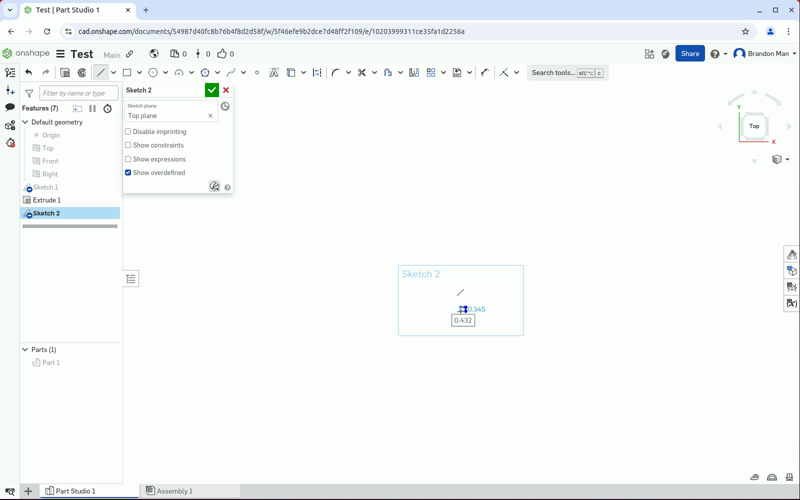
scroll(6)
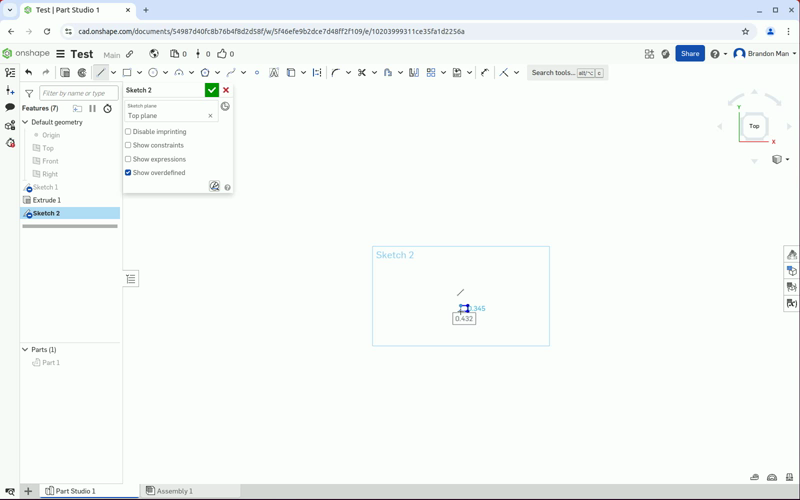
scroll(6)
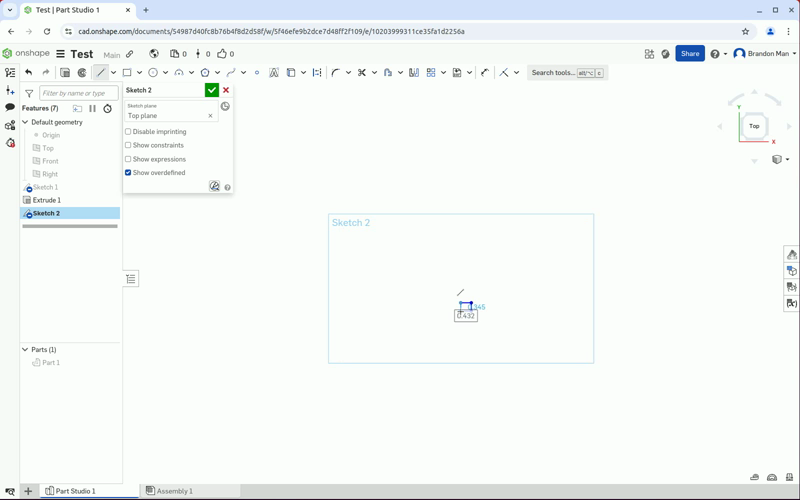
scroll(6)
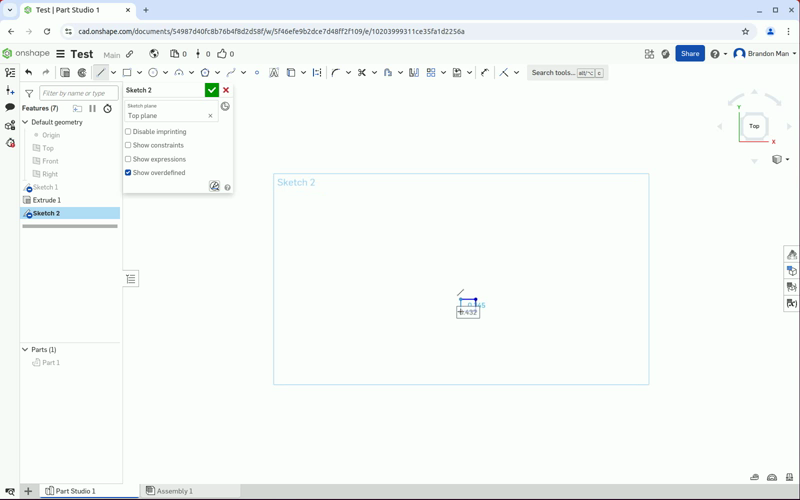
scroll(6)
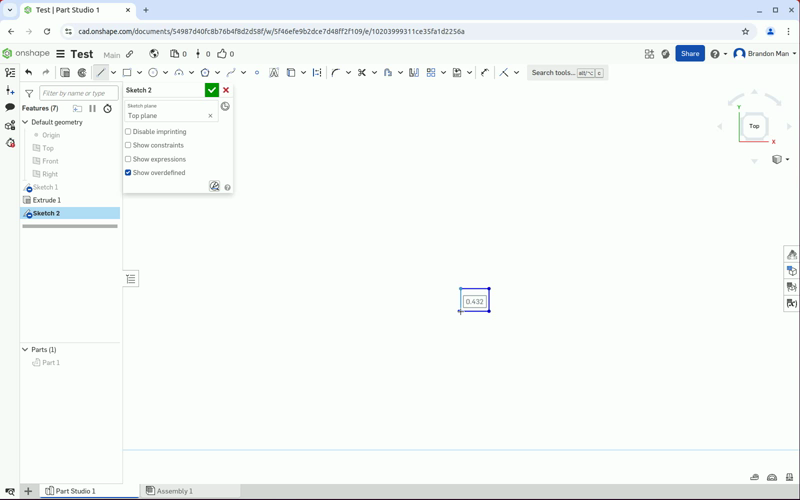
key_up(shift)
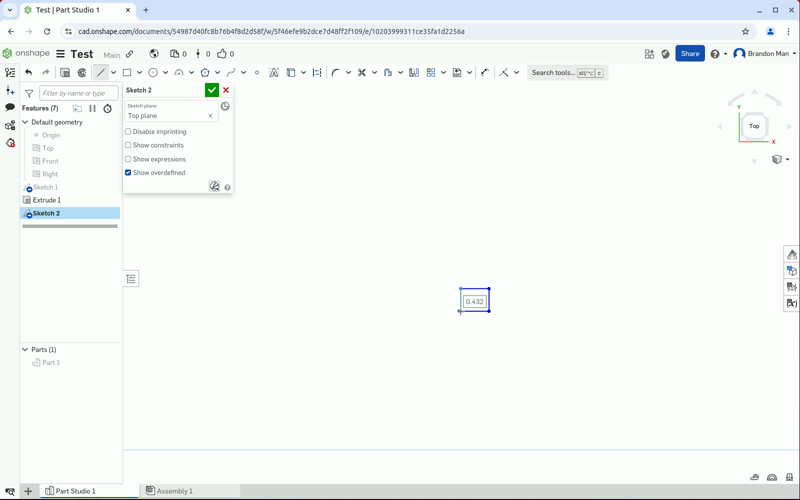
click(460, 311)
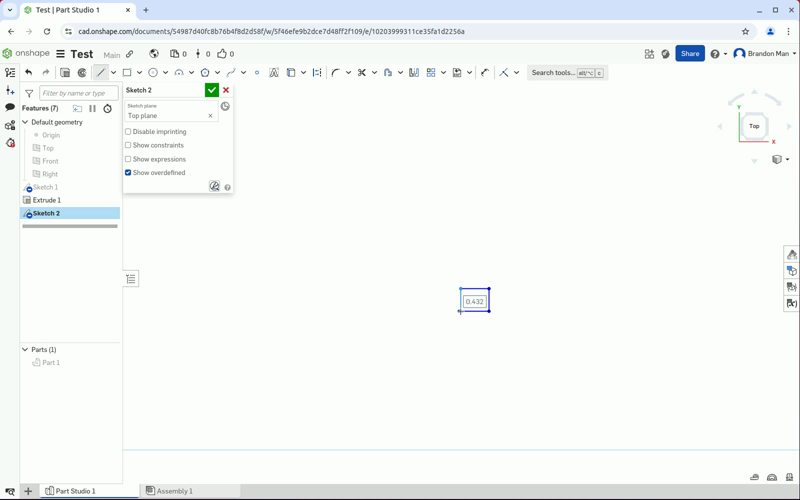
scroll(-6)
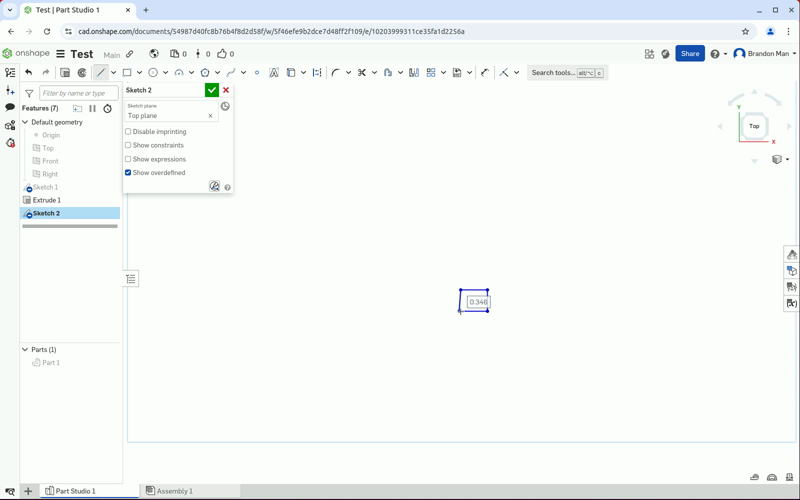
scroll(-6)
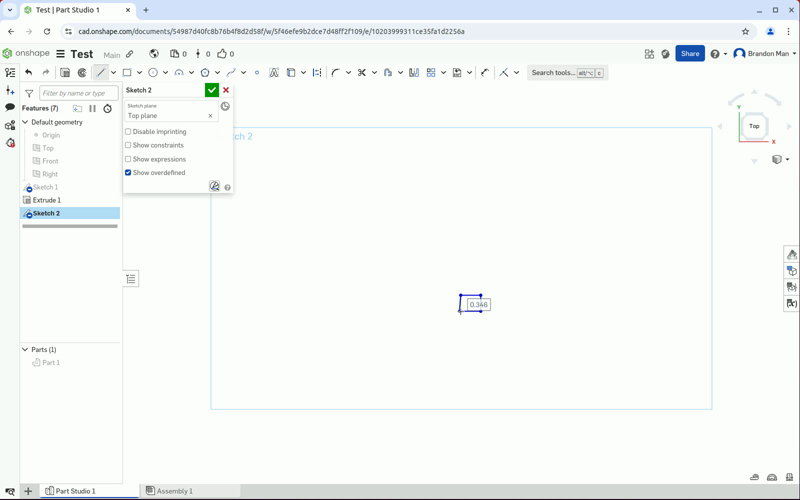
scroll(-6)
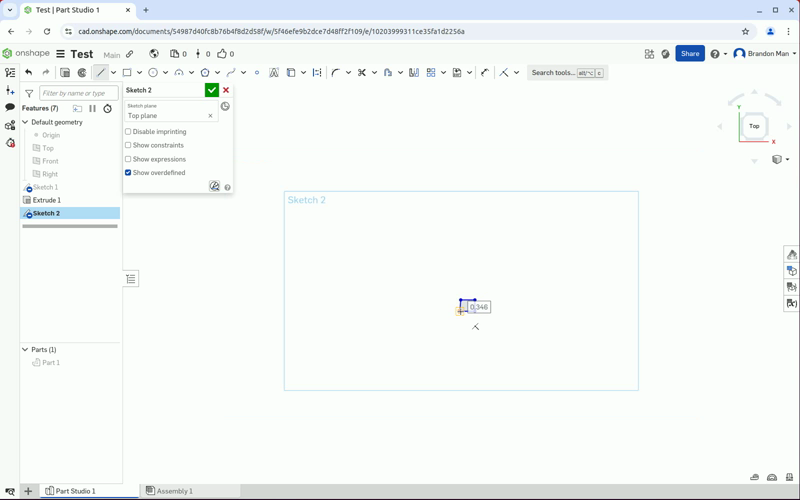
scroll(-6)
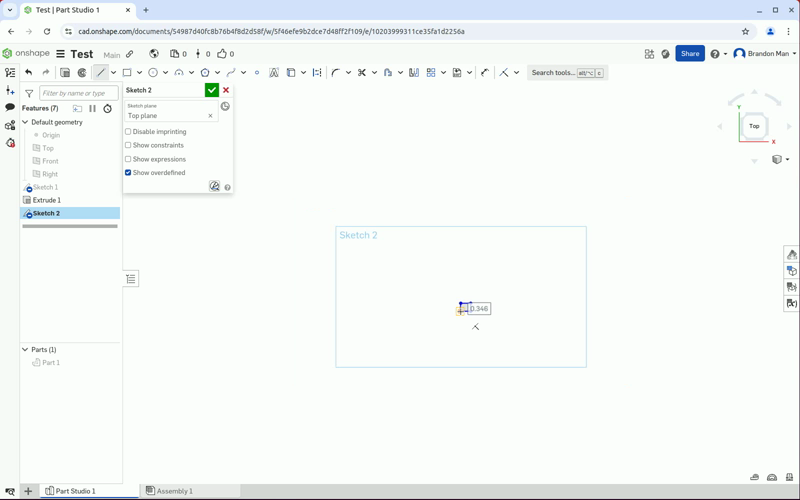
scroll(-6)
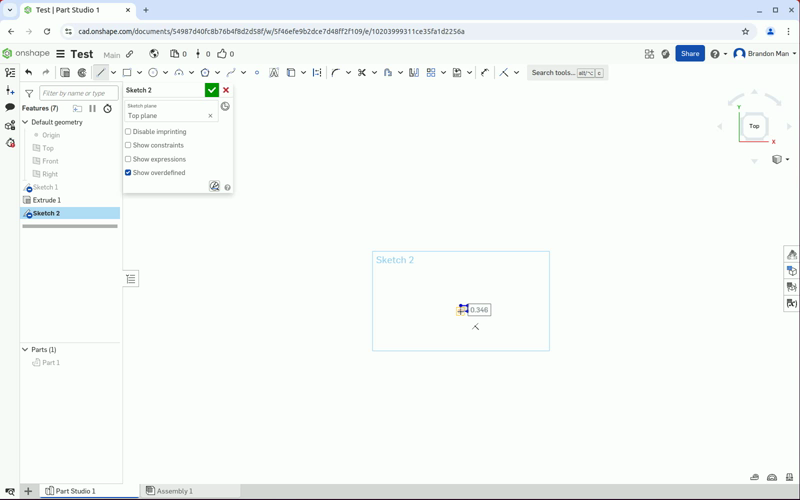
scroll(-6)
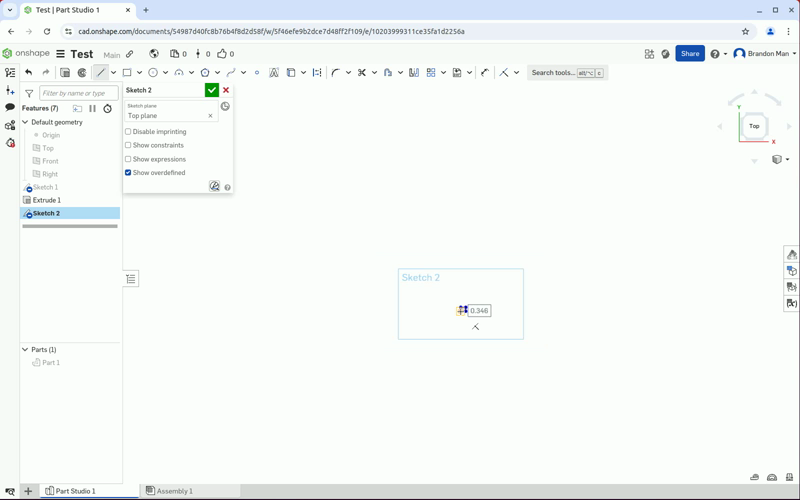
scroll(-6)
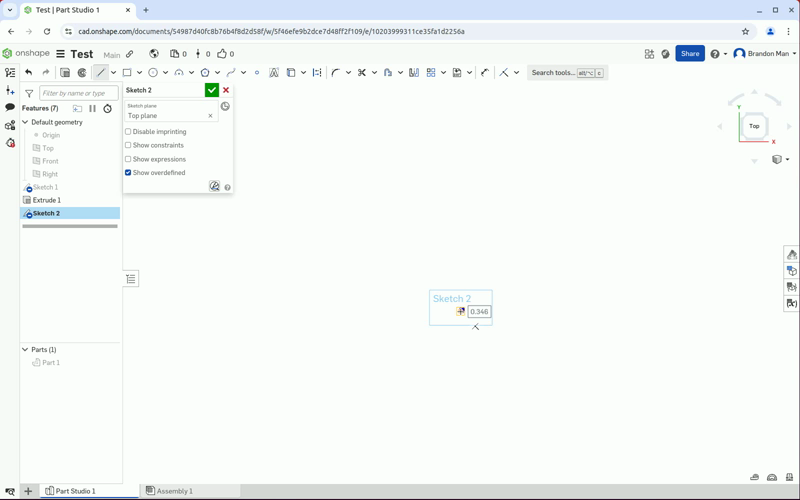
key(esc)
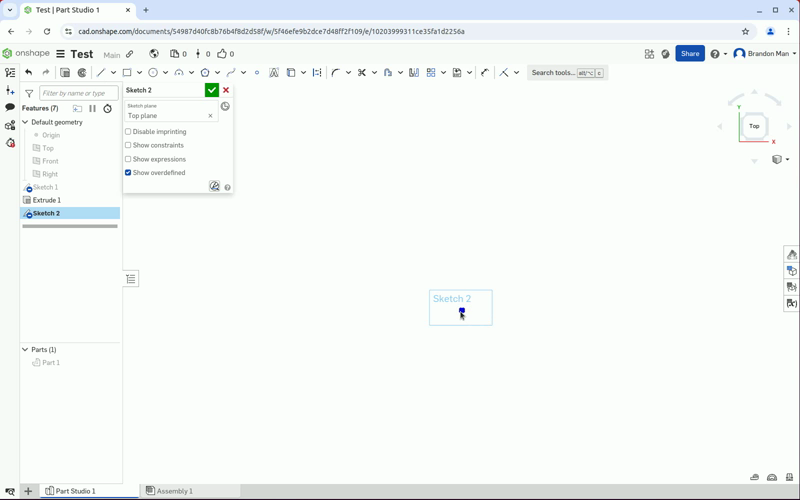
mouse_move(462, 310)
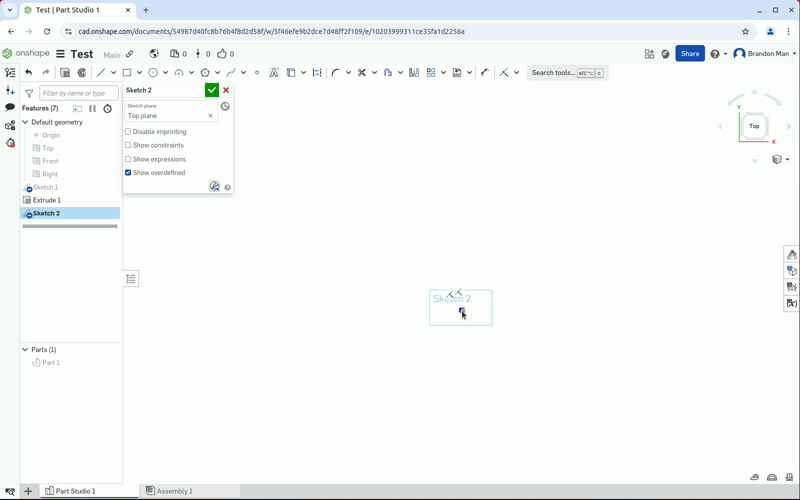
scroll(6)
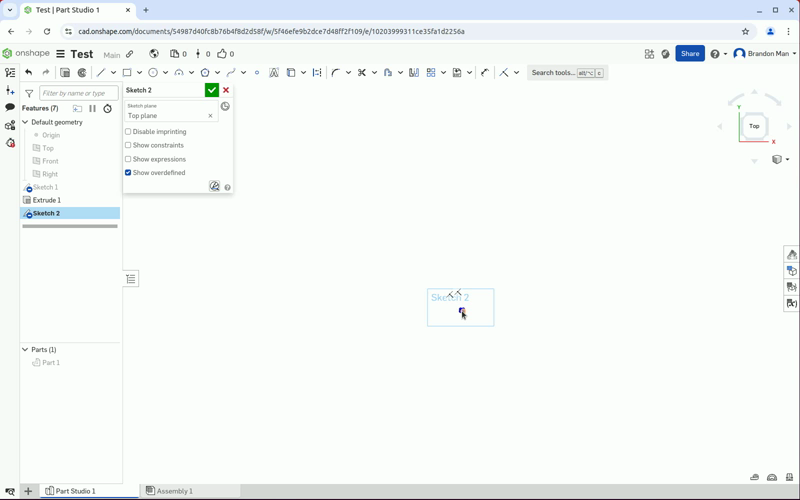
scroll(6)
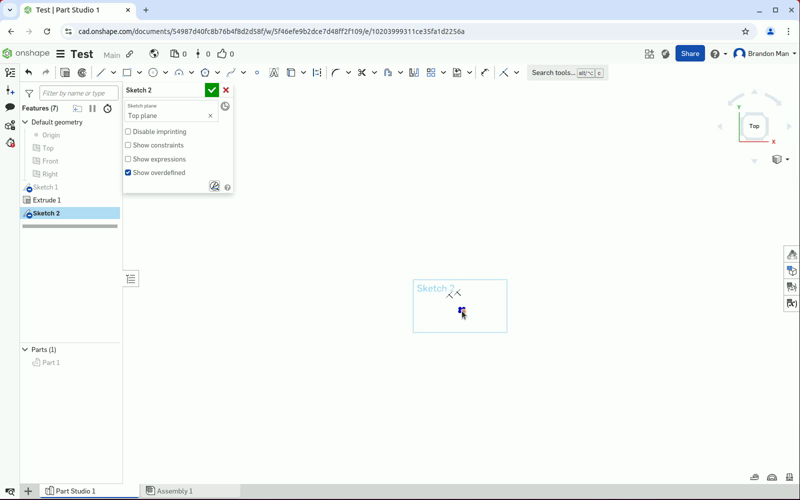
scroll(6)
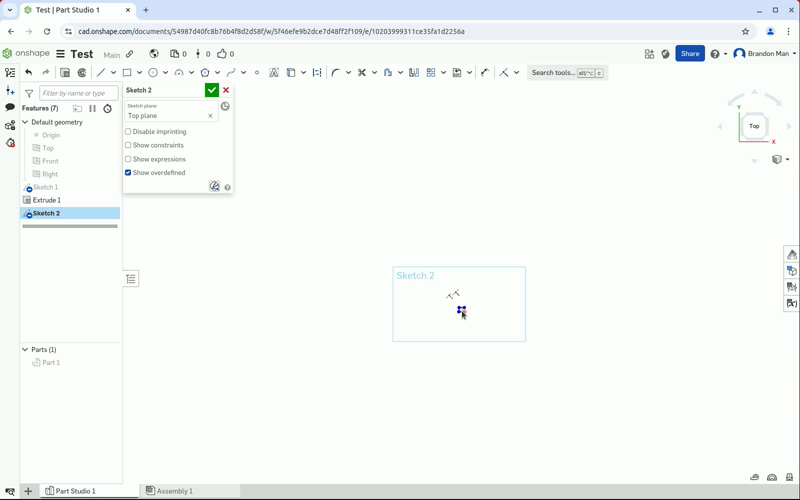
scroll(6)
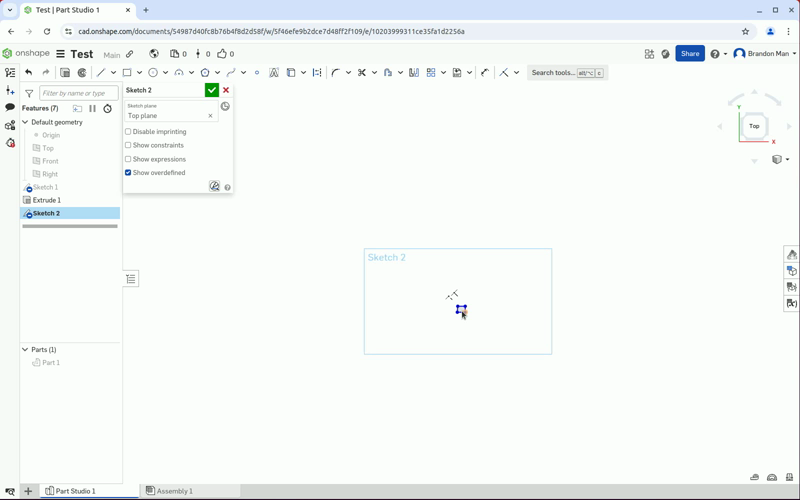
scroll(6)
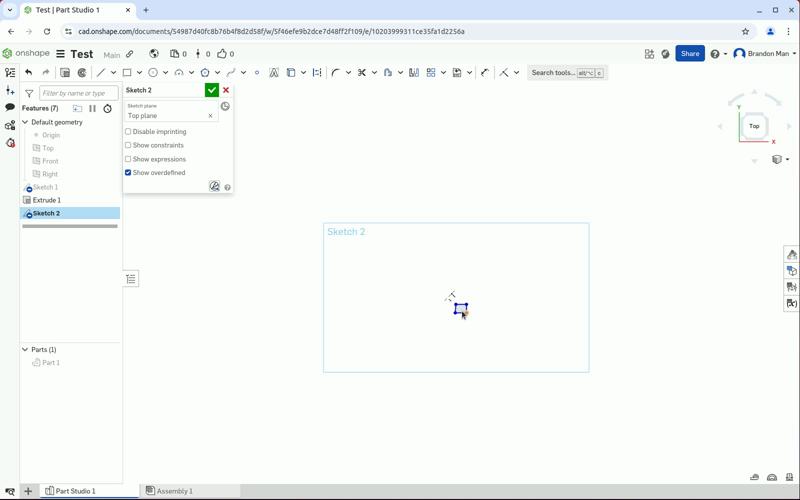
scroll(6)
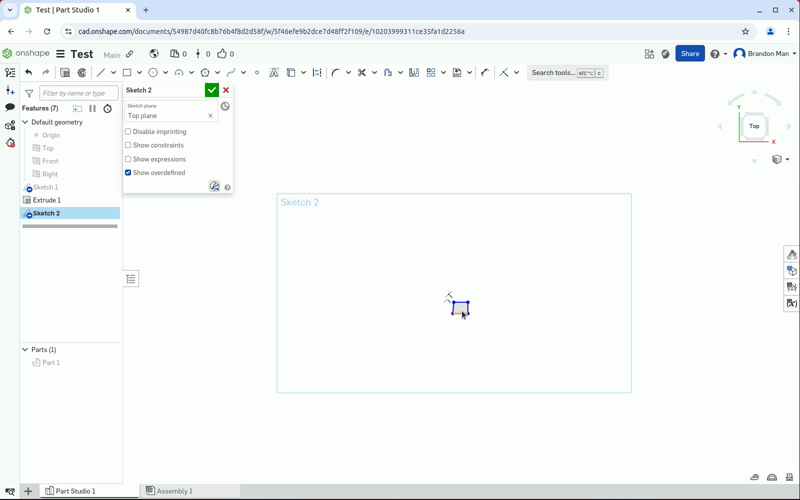
scroll(6)
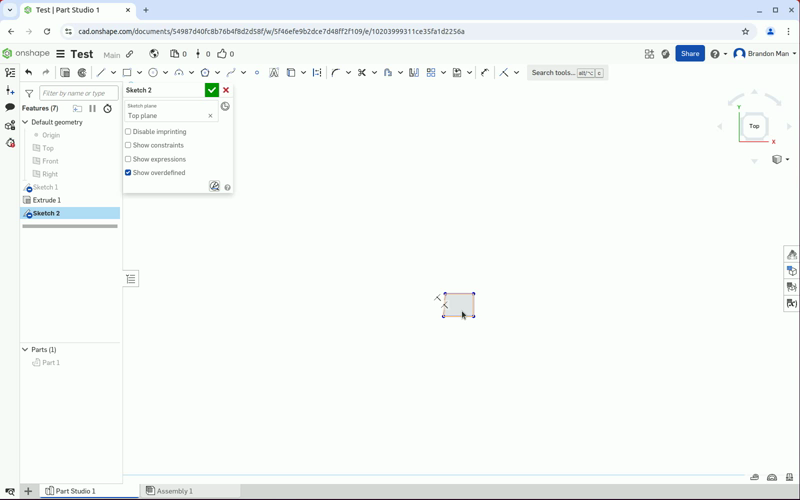
click(462, 310)
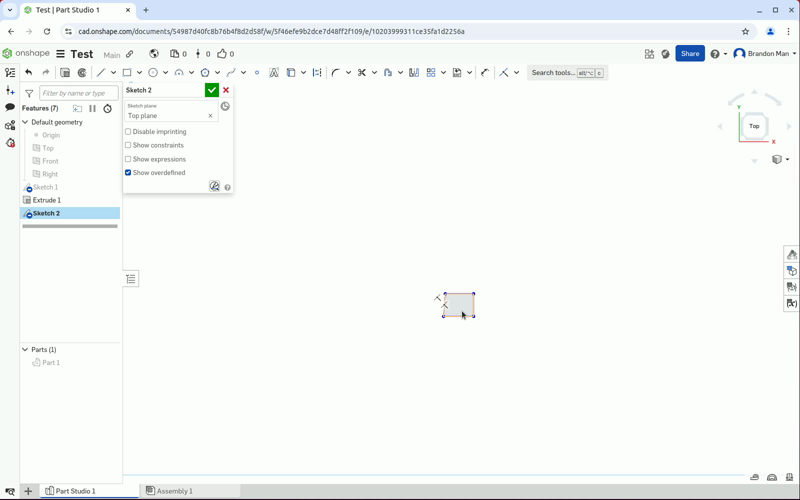
scroll(-6)
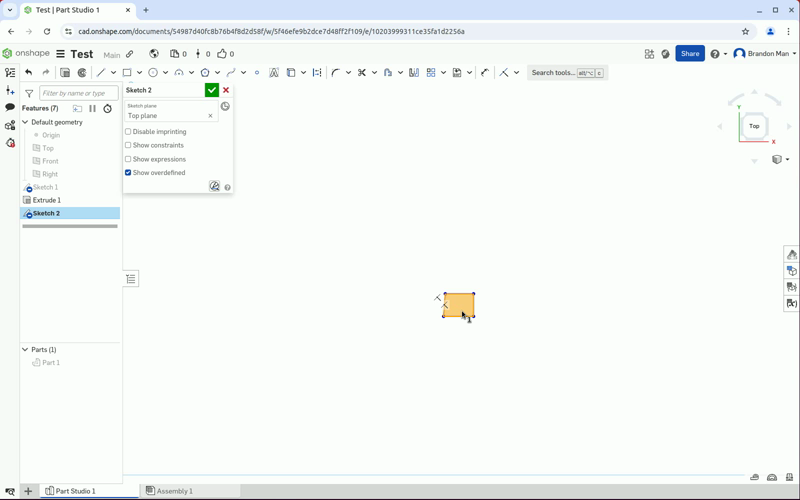
scroll(-6)
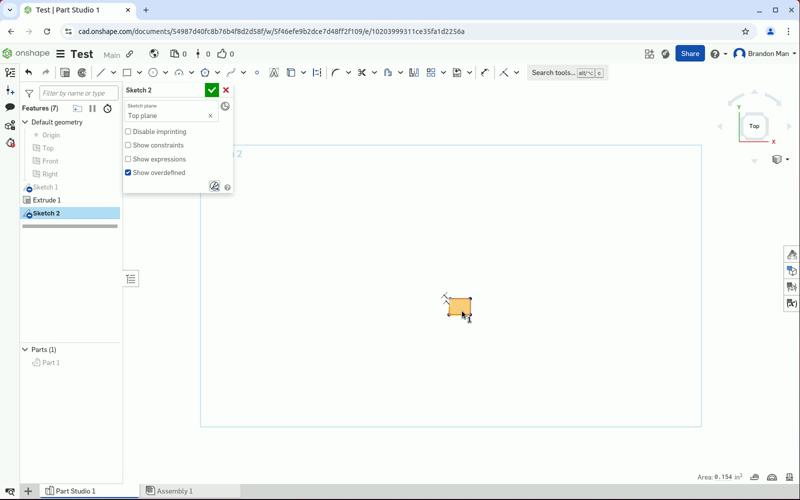
scroll(-6)
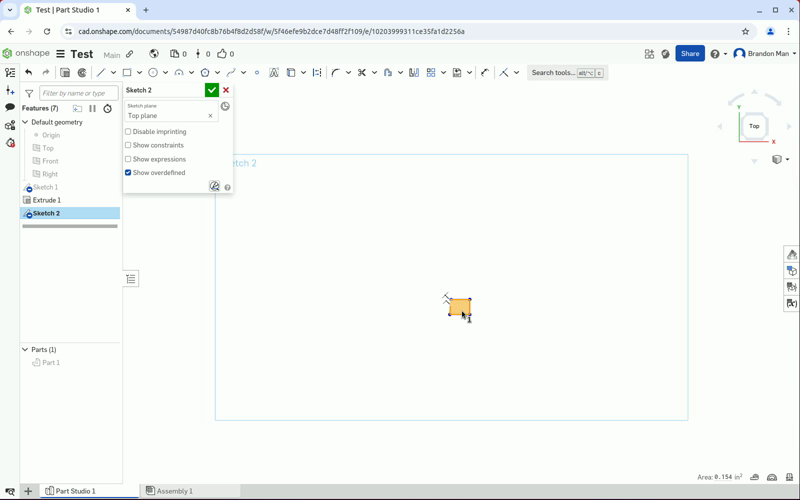
scroll(-6)
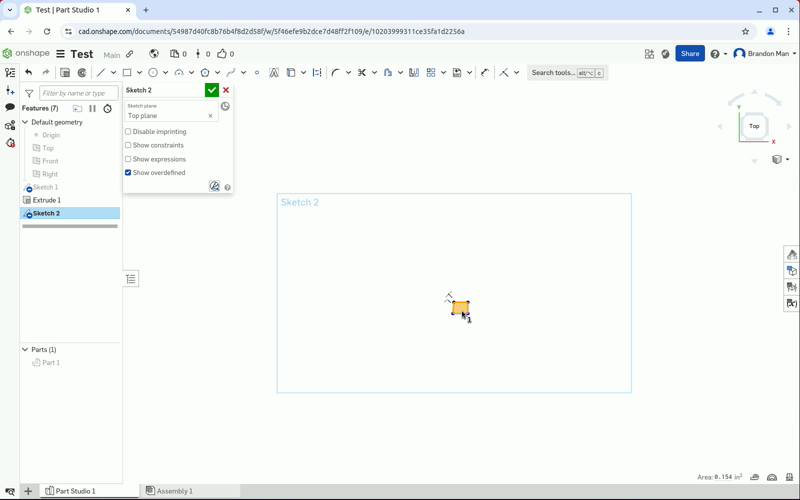
scroll(-6)
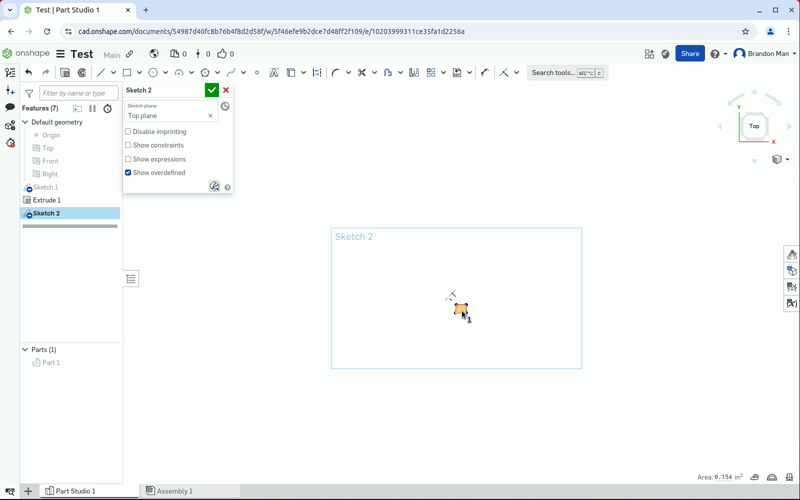
scroll(-6)
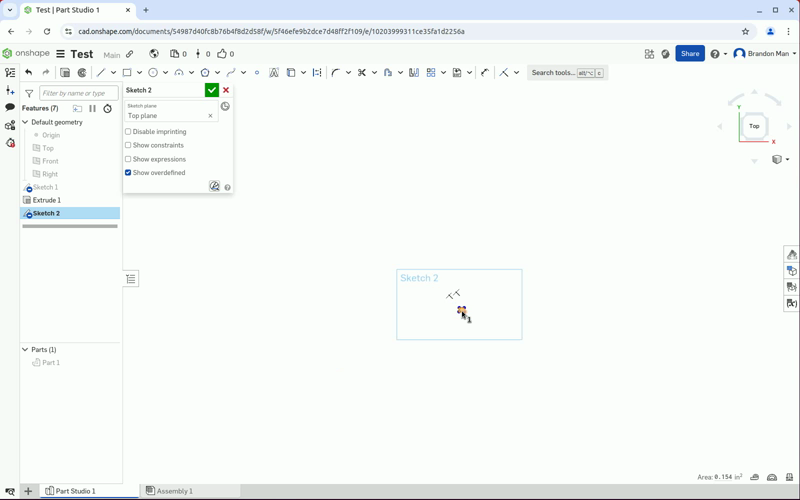
scroll(-6)
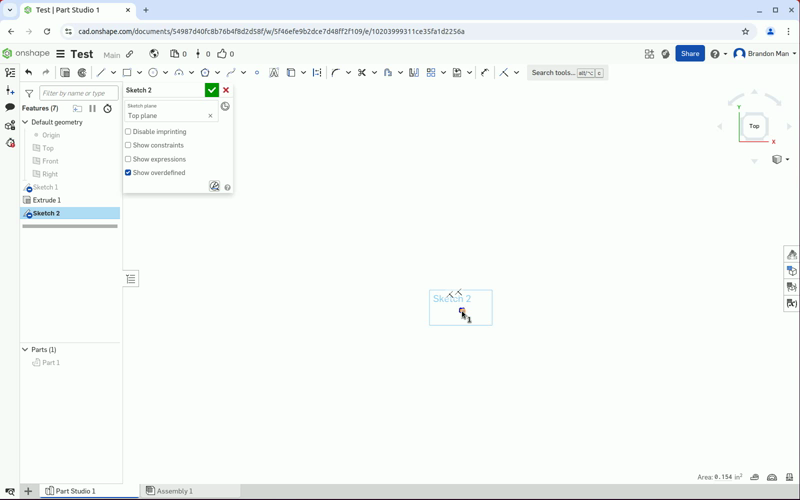
mouse_move(73, 352)
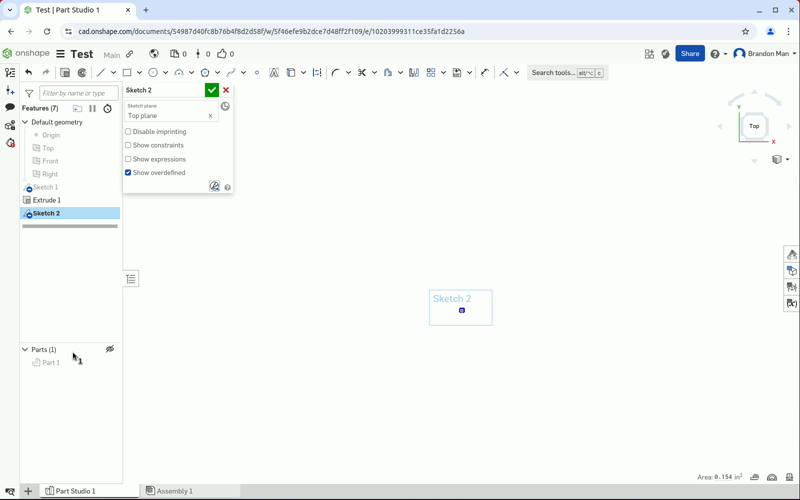
key(shift+y)
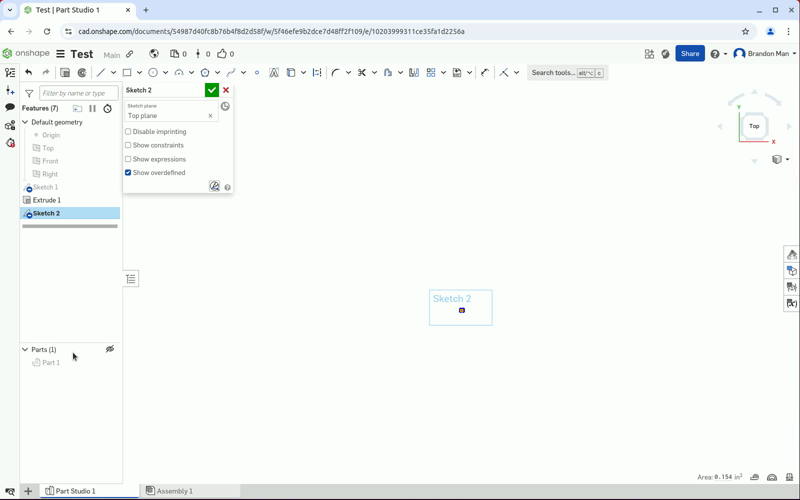
key(shift+e)
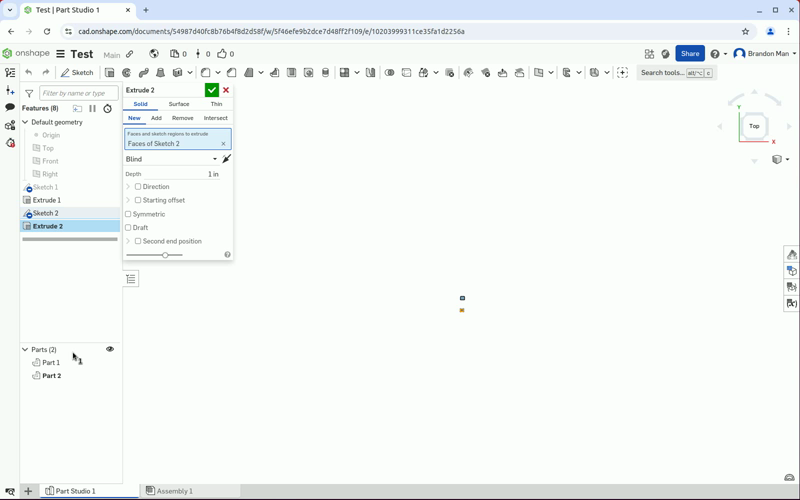
mouse_move(143, 106)
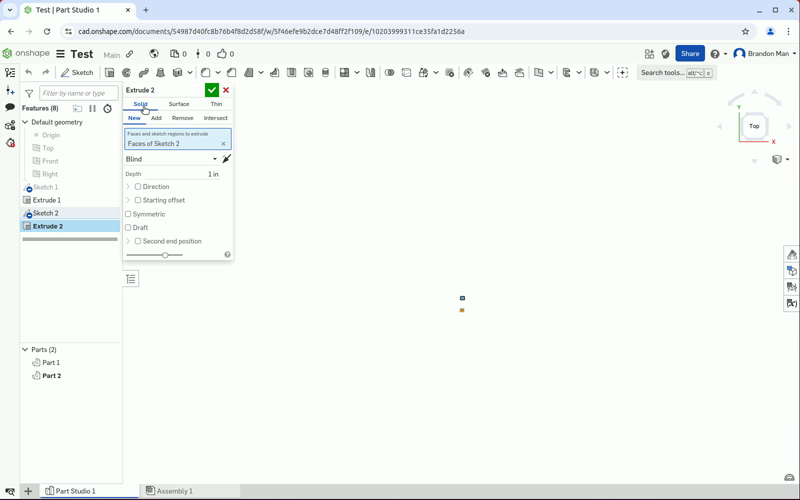
click(143, 106)
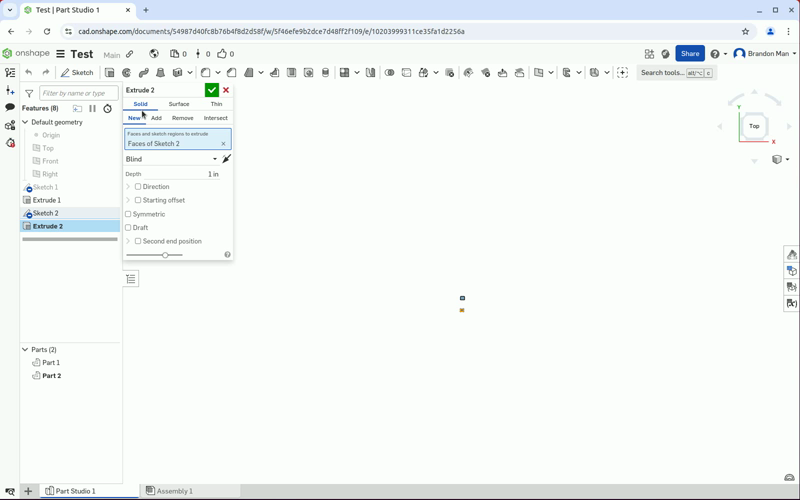
mouse_move(137, 120)
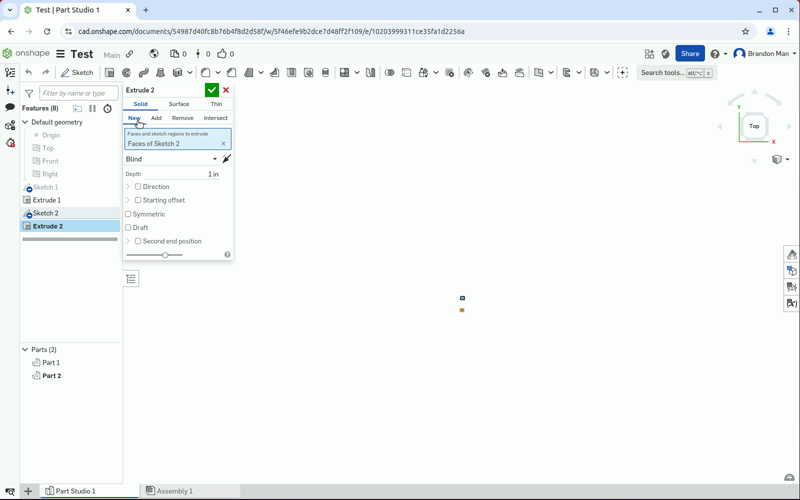
click(137, 120)
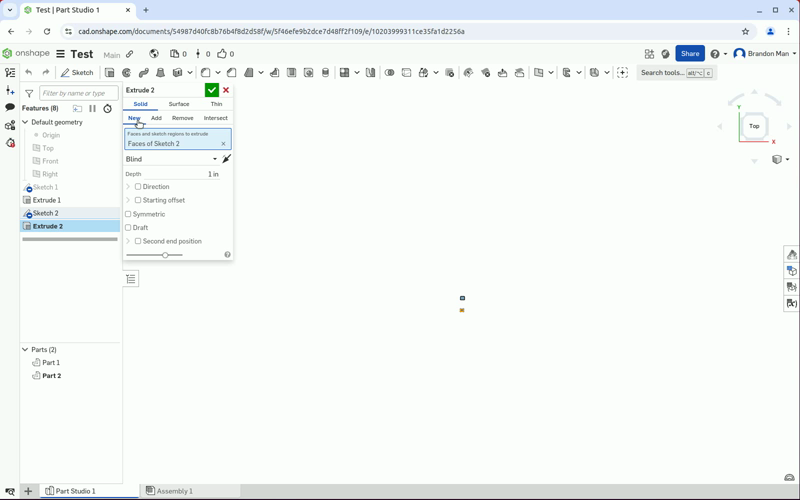
key(tab, 4)
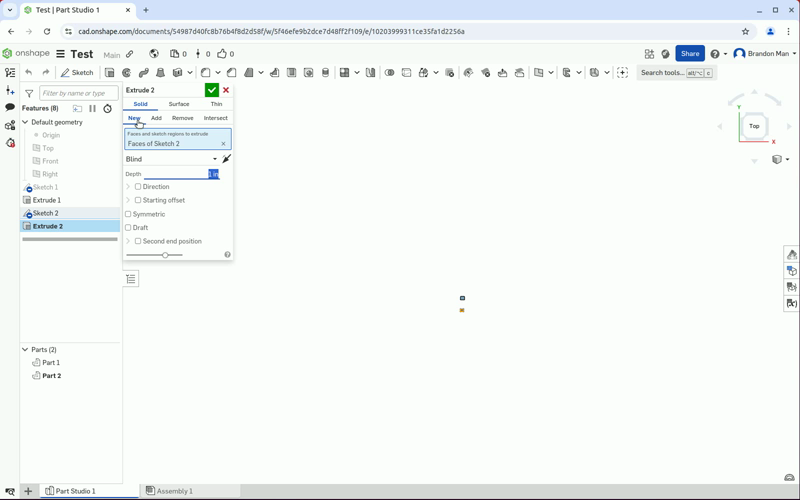
text(2.648)
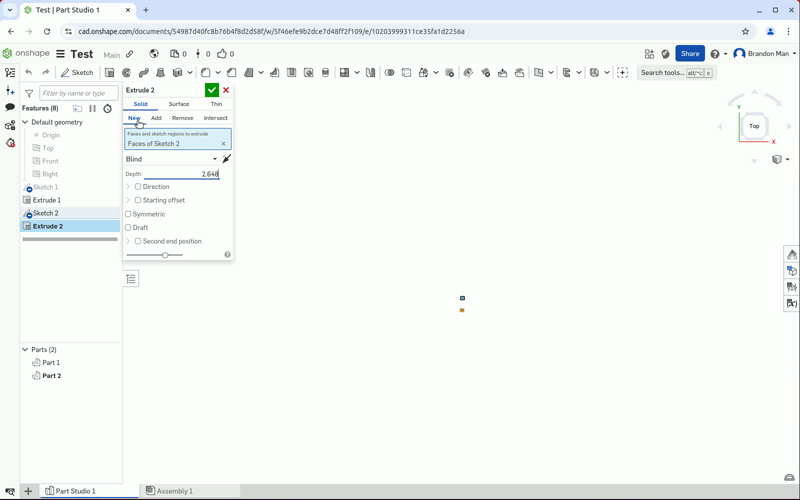
key(enter)
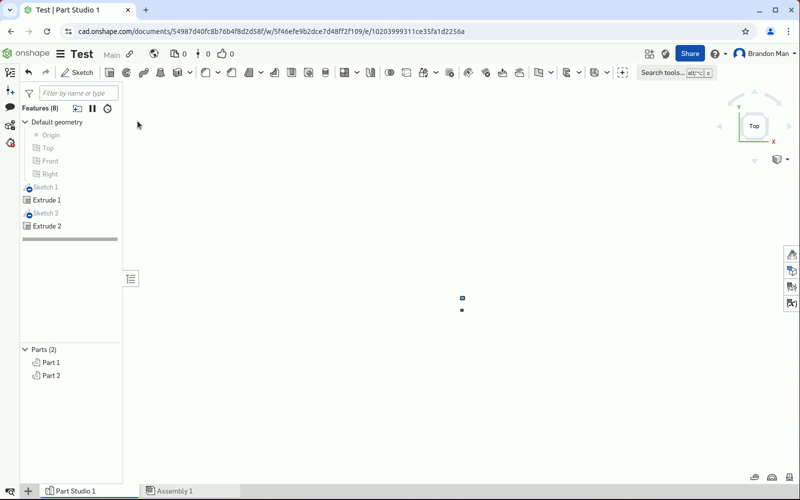
key(shift+h)
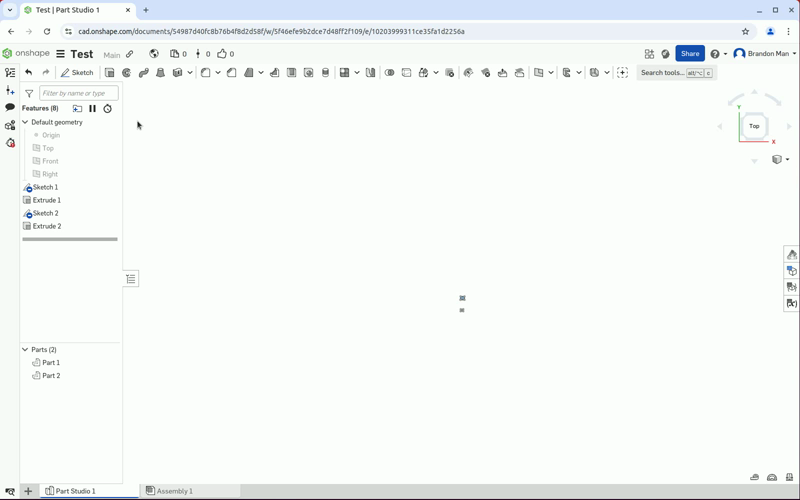
key(shift+h)
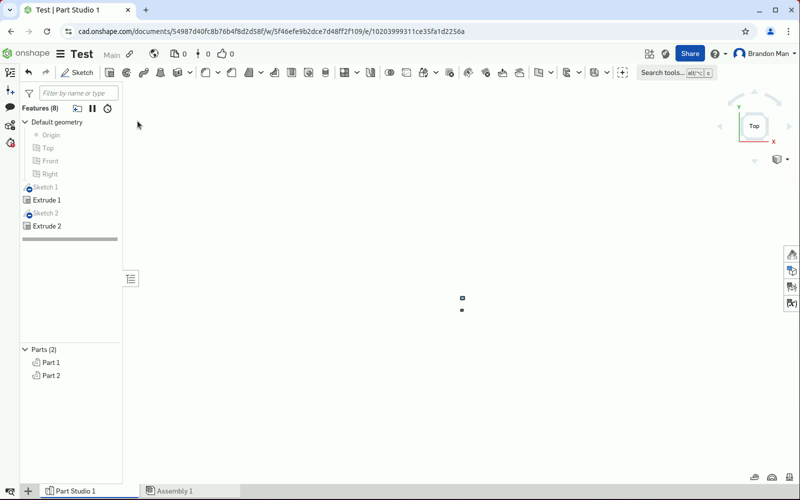
mouse_move(73, 189)
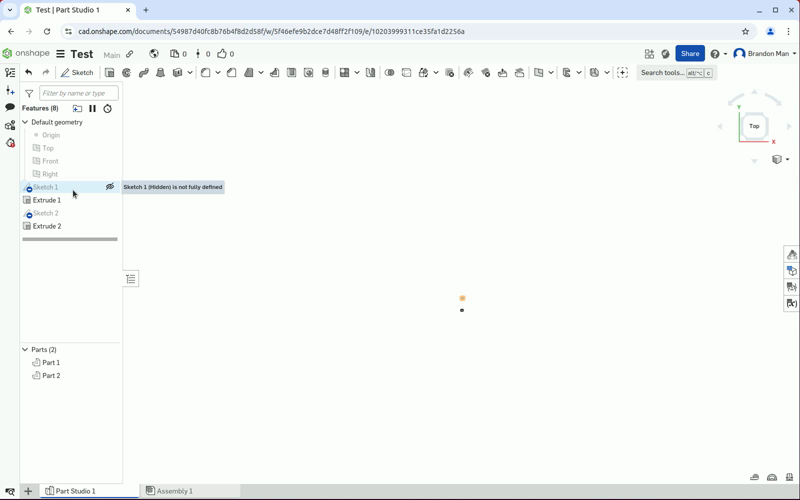
click(73, 189)
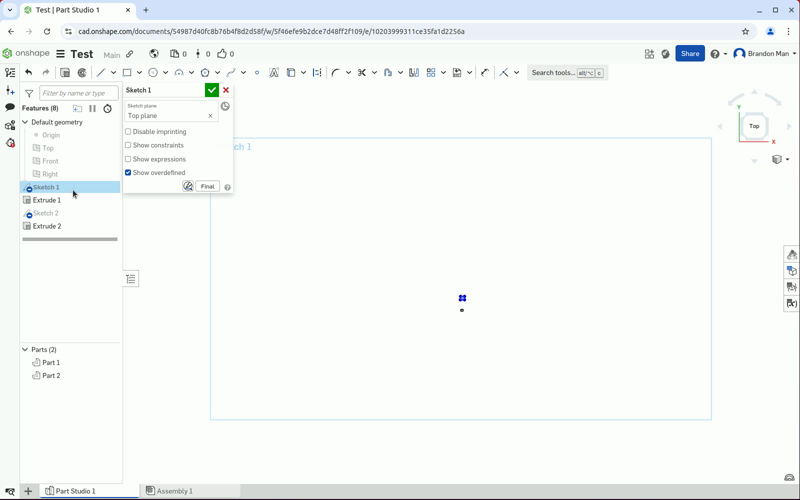
mouse_move(229, 92)
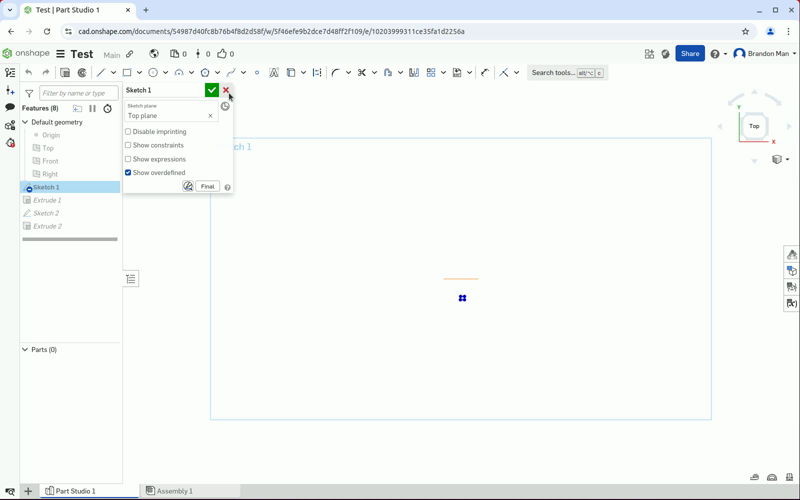
click(229, 92)
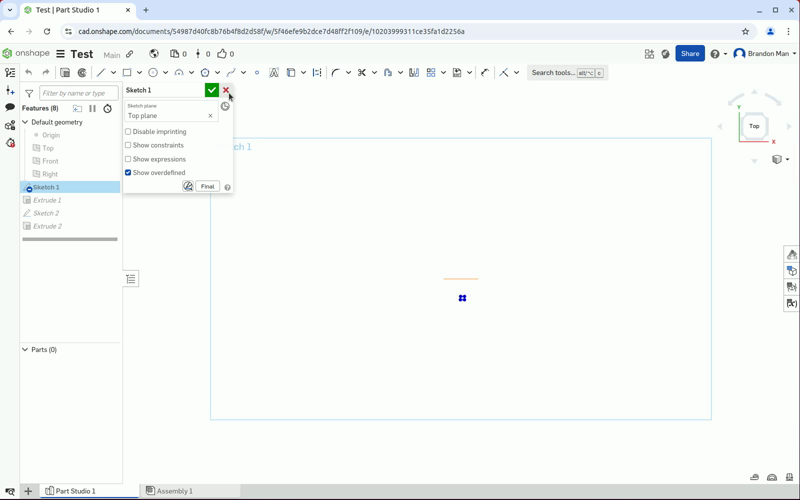
key(shift+s)
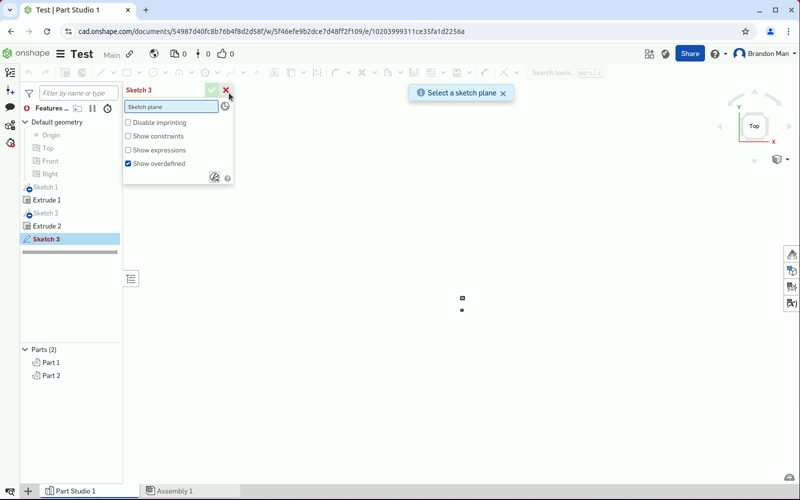
mouse_move(73, 150)
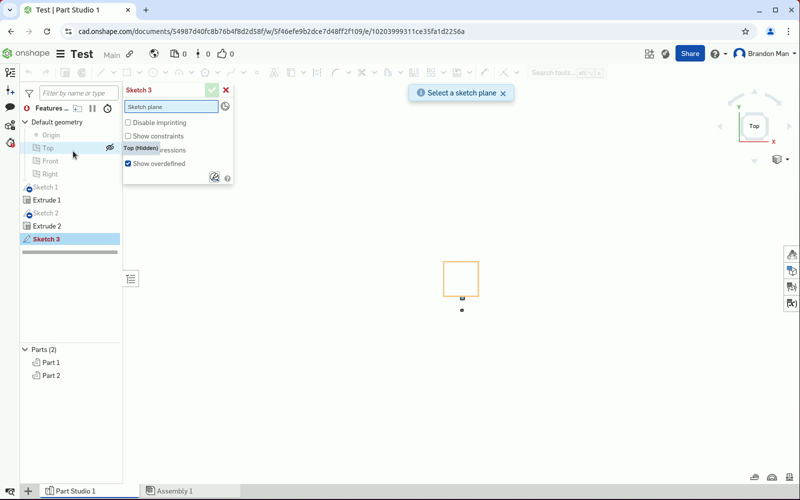
click(73, 150)
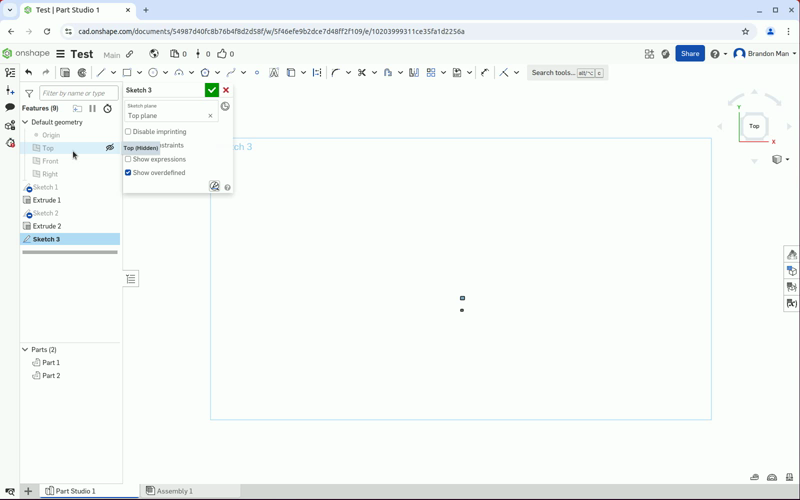
mouse_move(73, 352)
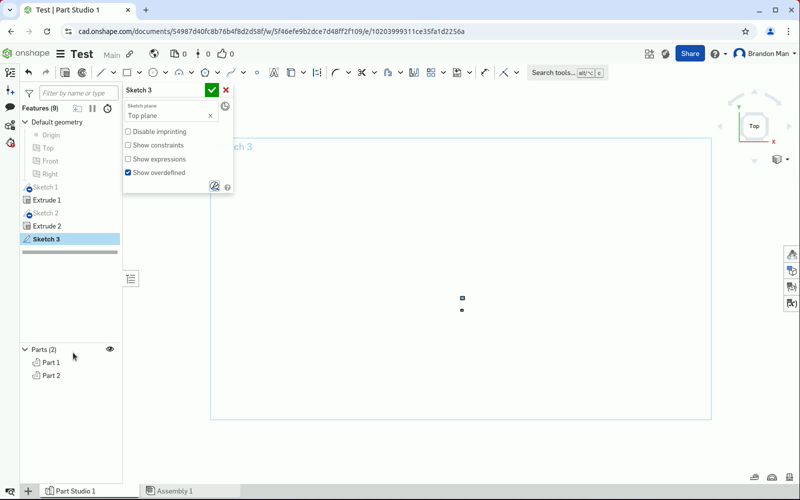
key(y)
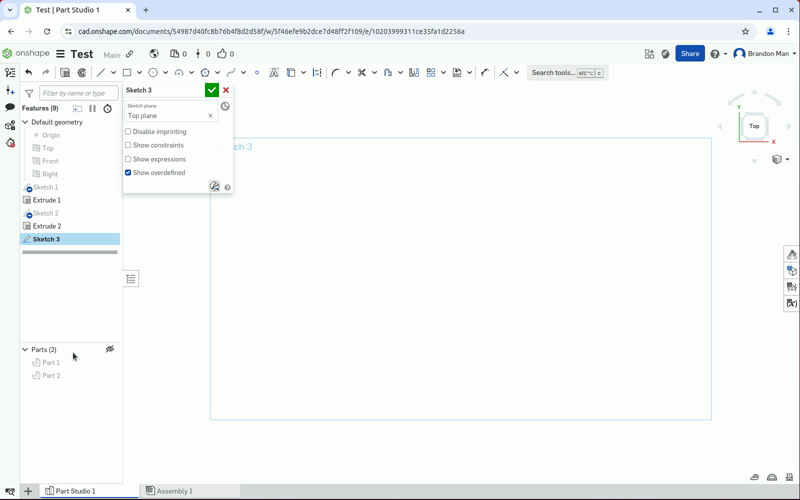
key(l)
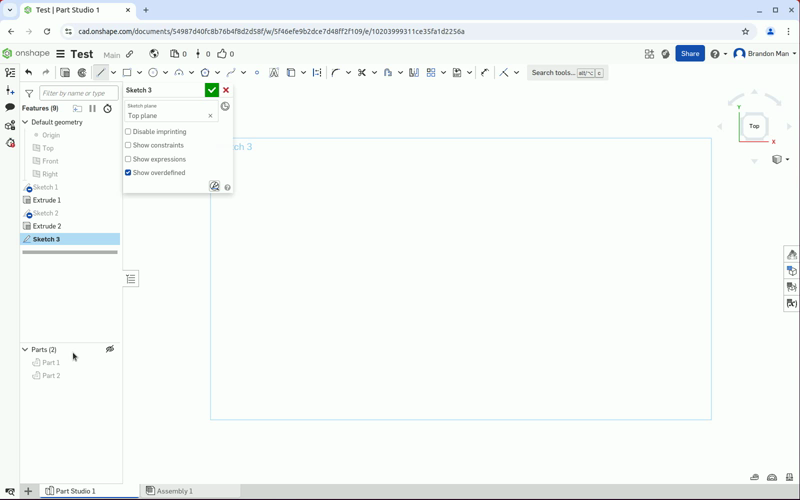
key_down(shift)
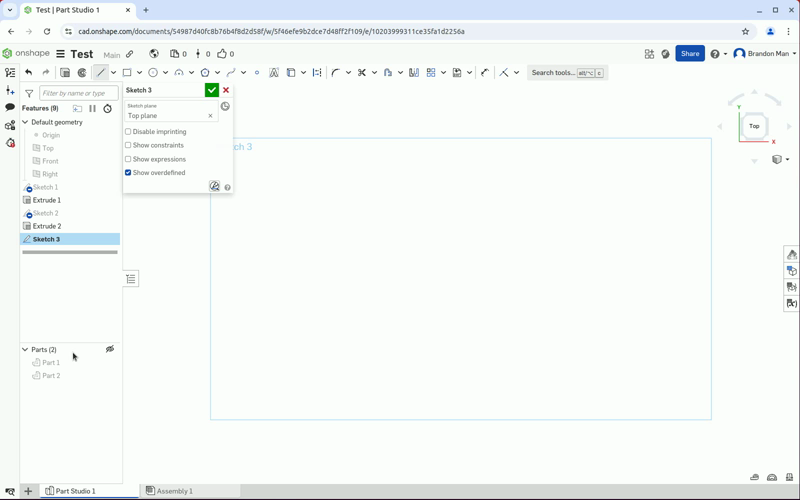
mouse_move(483, 311)
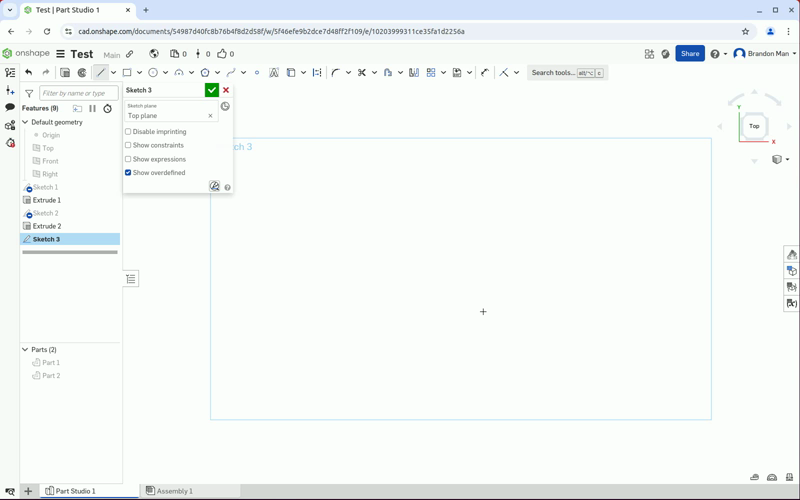
click(483, 311)
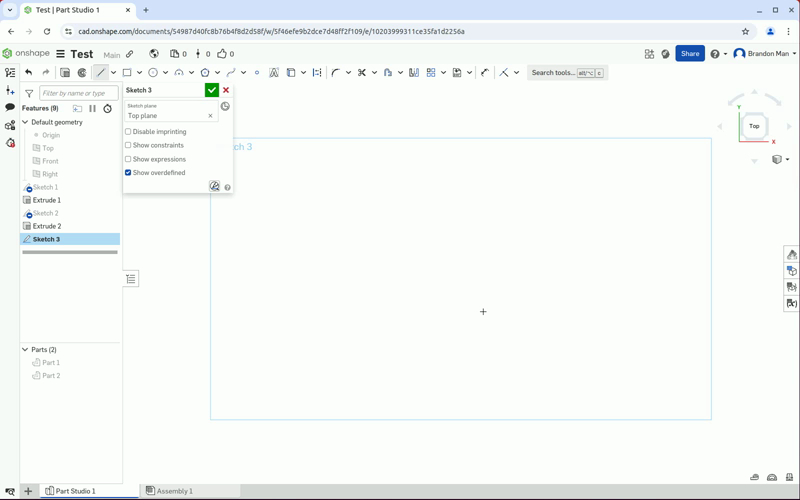
key_up(shift)
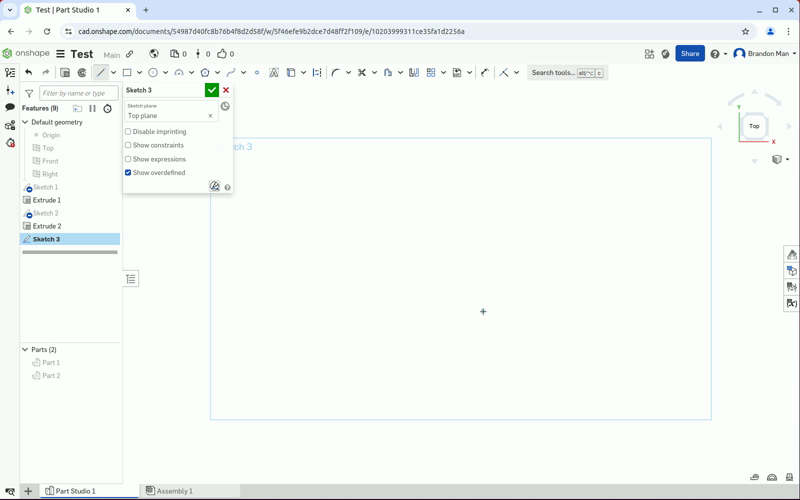
key_down(shift)
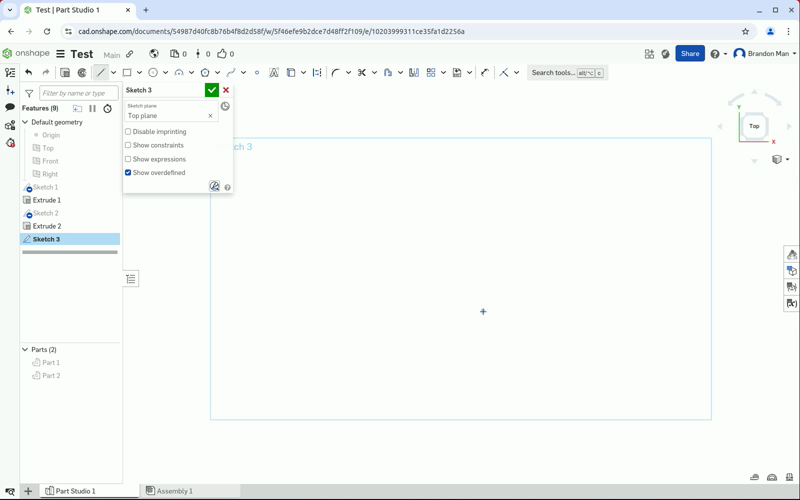
mouse_move(513, 311)
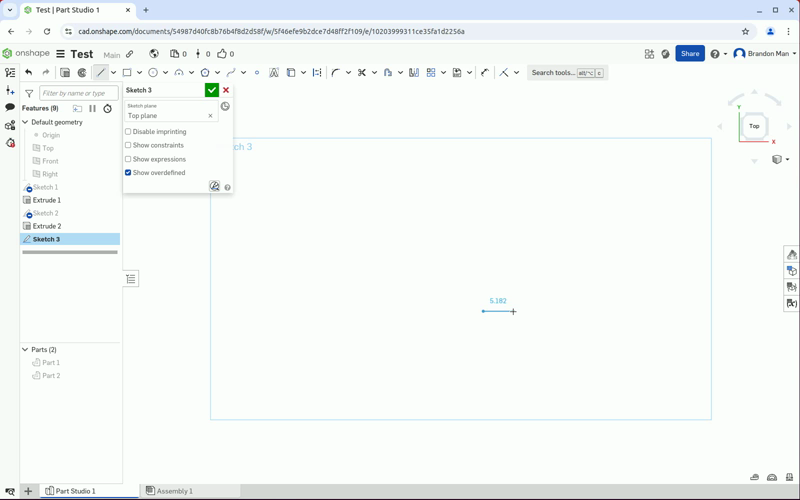
mouse_move(485, 311)
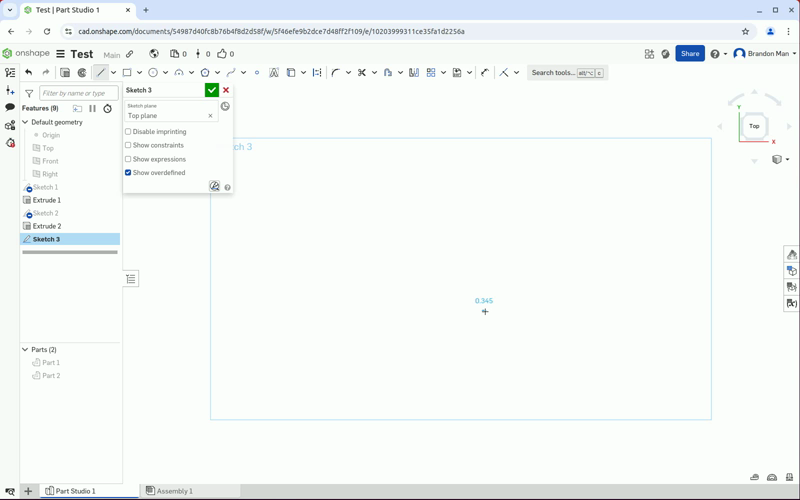
scroll(6)
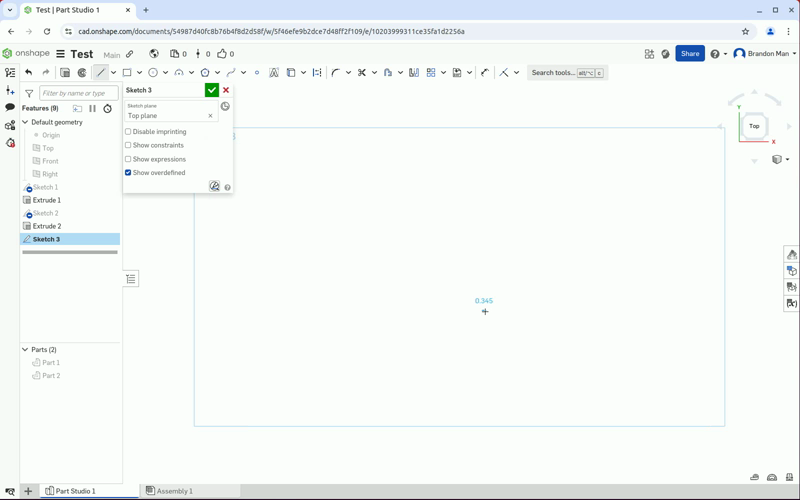
scroll(6)
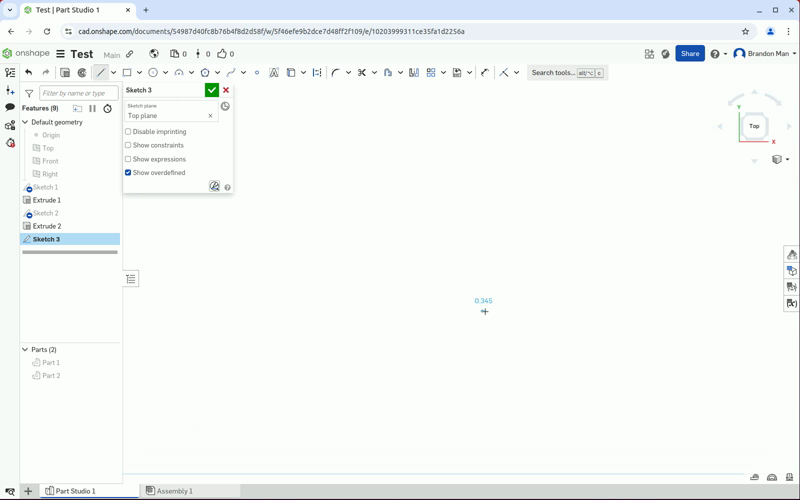
scroll(6)
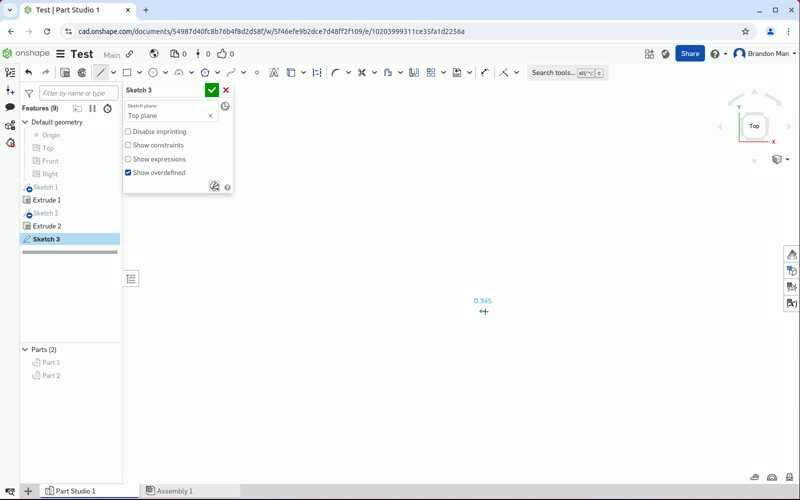
scroll(6)
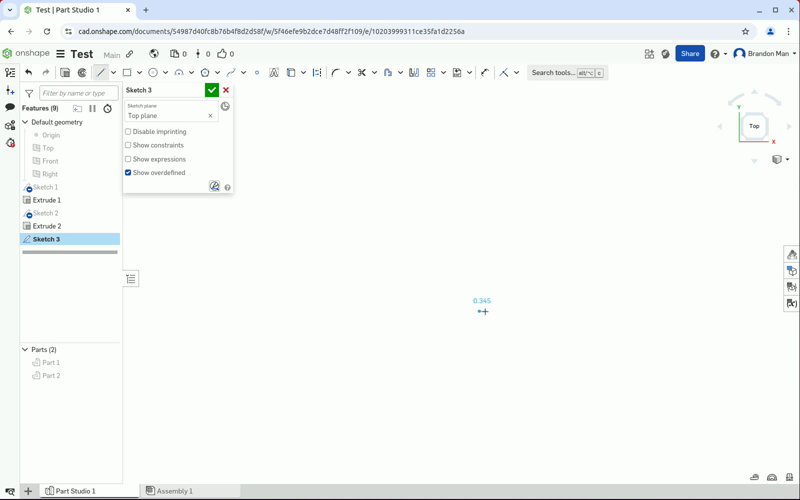
scroll(6)
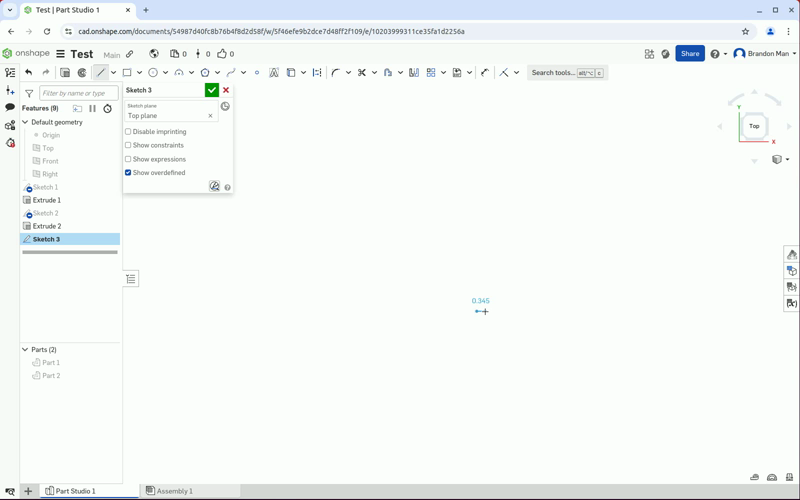
scroll(6)
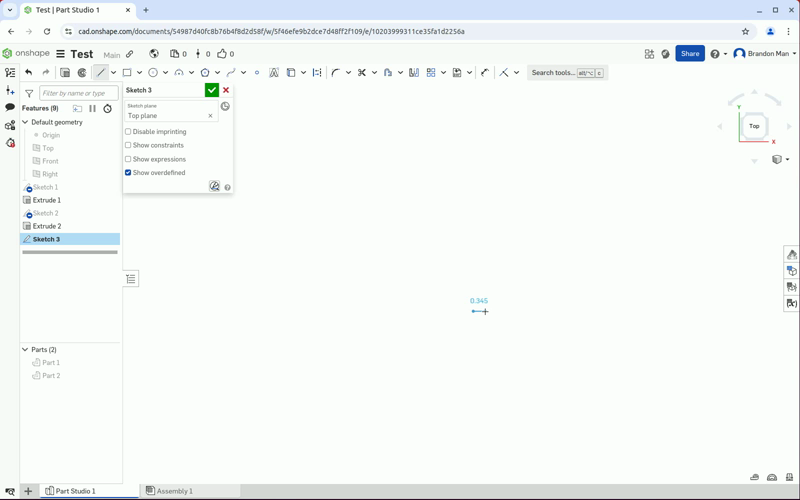
scroll(6)
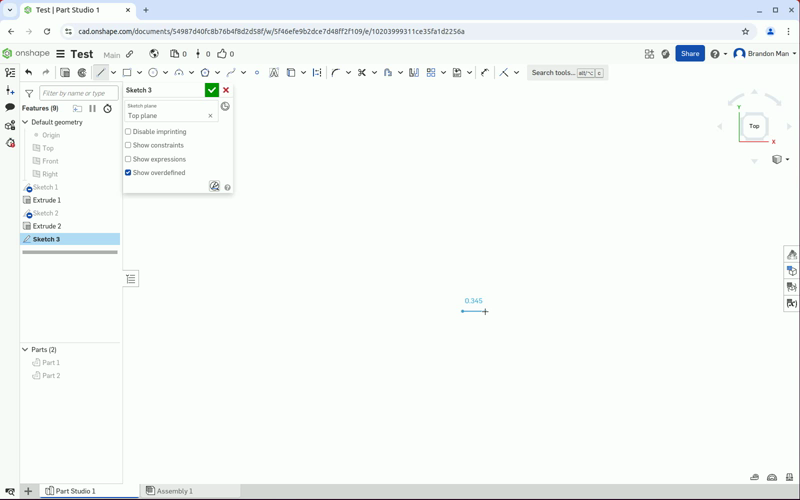
click(485, 311)
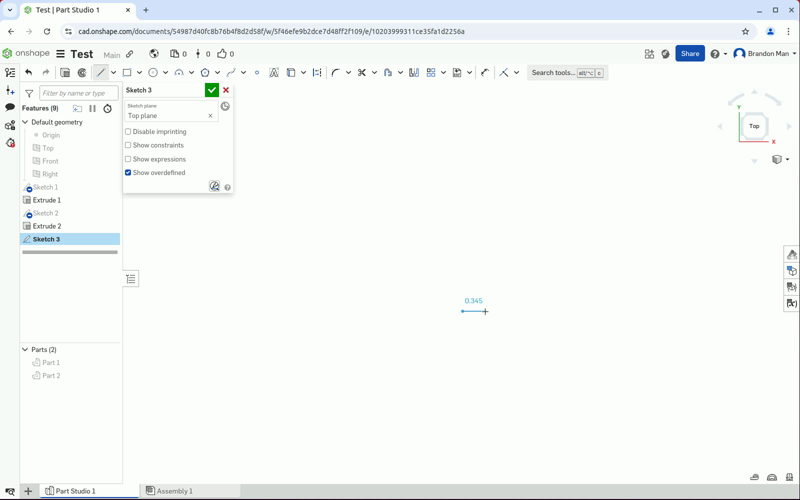
scroll(-6)
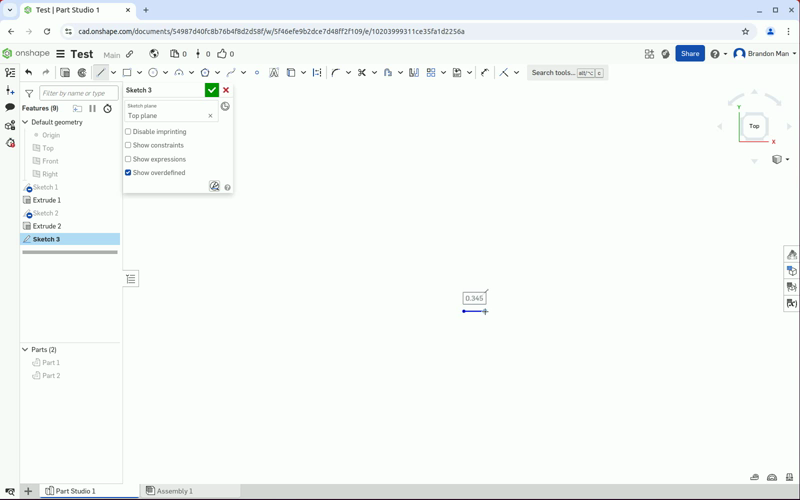
scroll(-6)
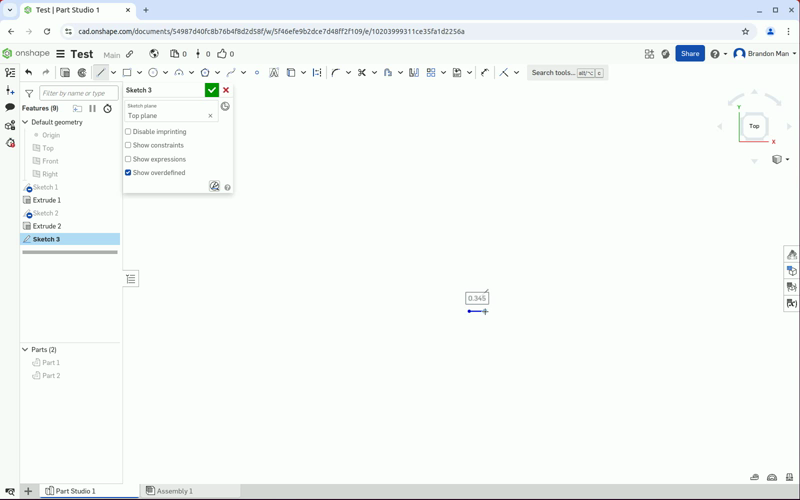
scroll(-6)
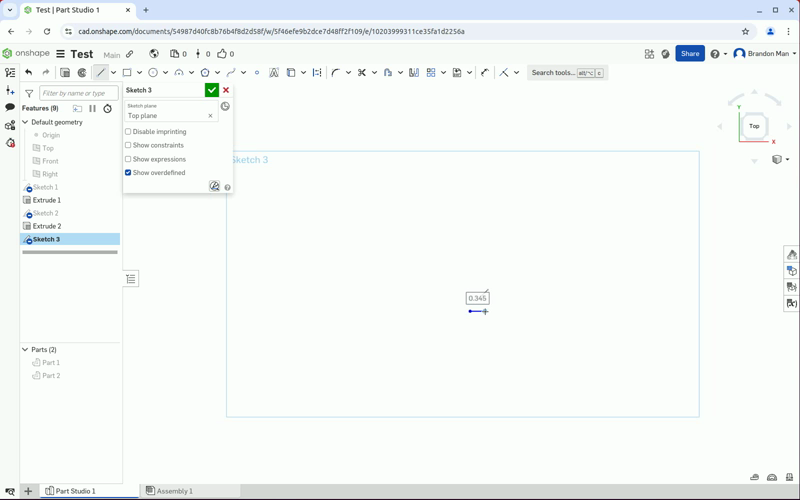
scroll(-6)
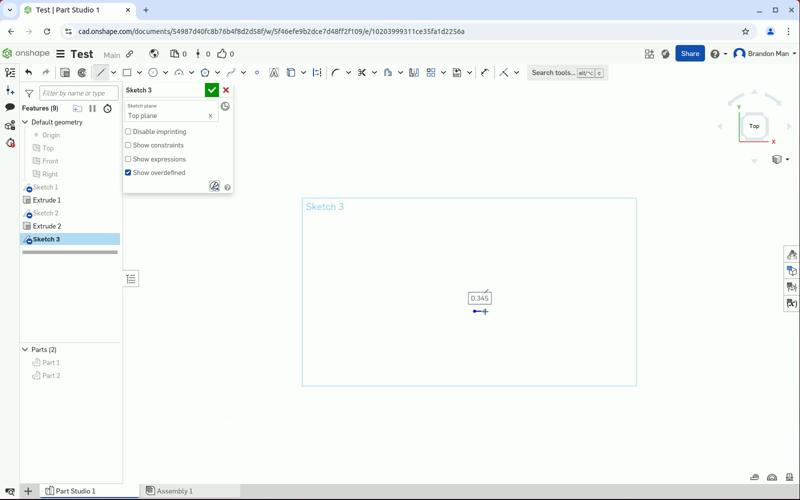
scroll(-6)
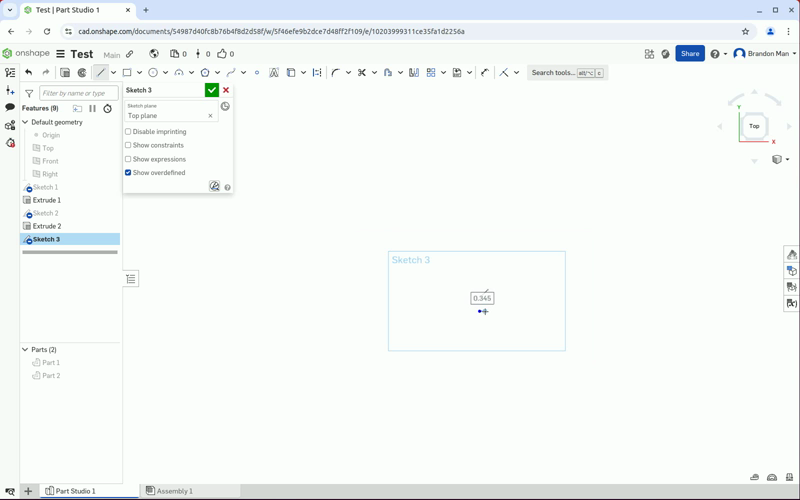
scroll(-6)
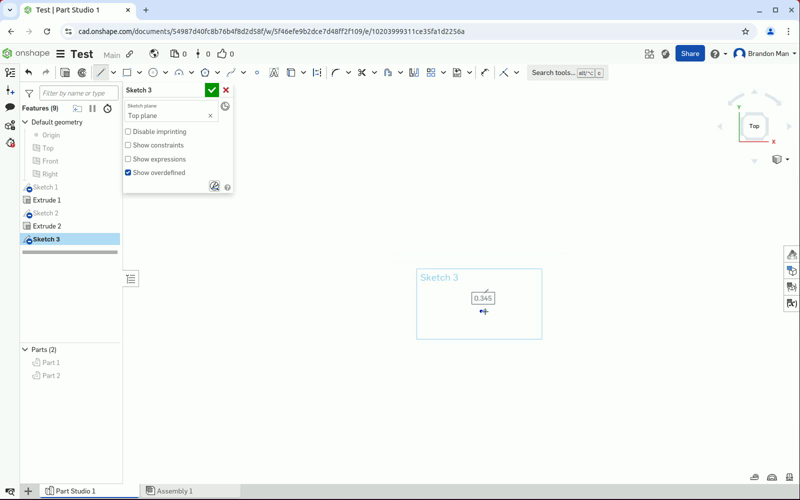
scroll(-6)
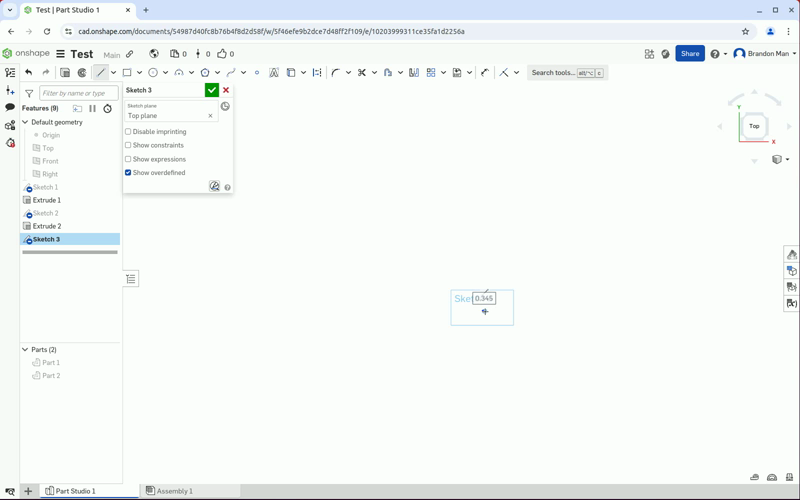
key_up(shift)
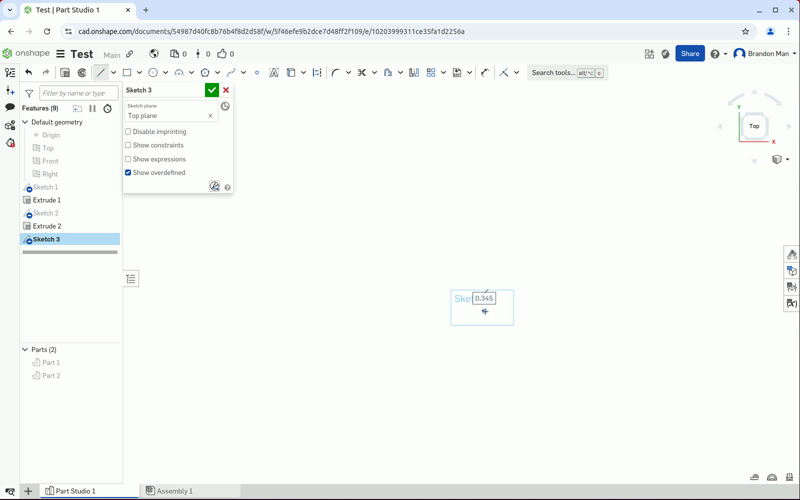
key_down(shift)
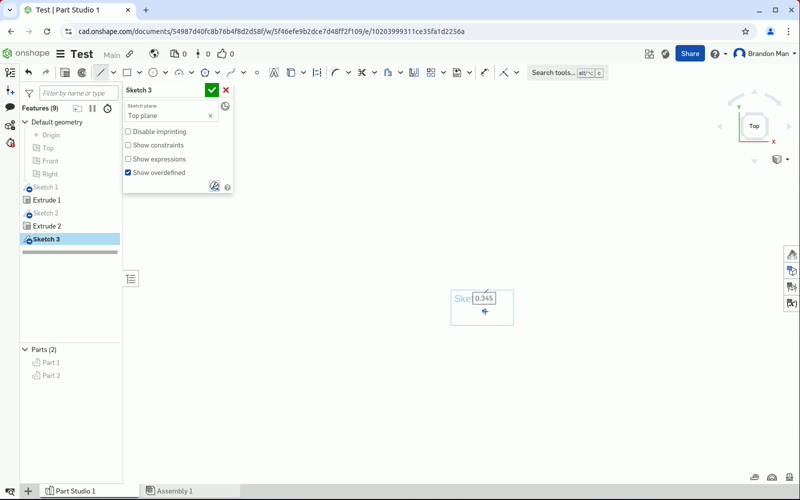
mouse_move(515, 311)
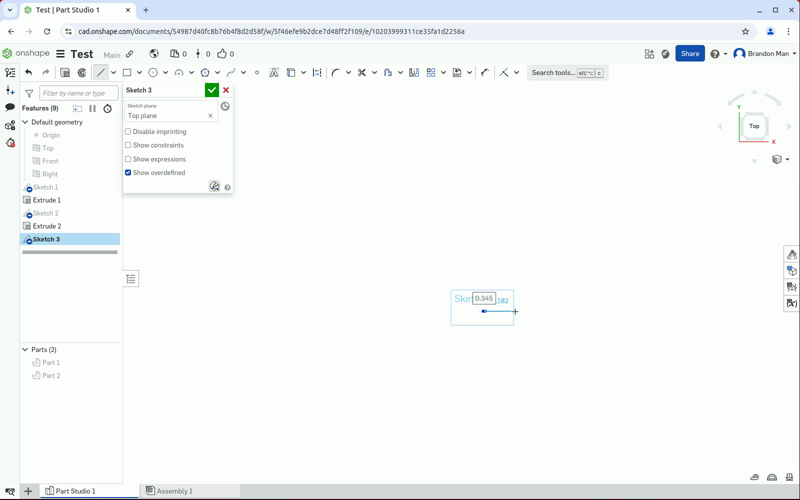
mouse_move(485, 309)
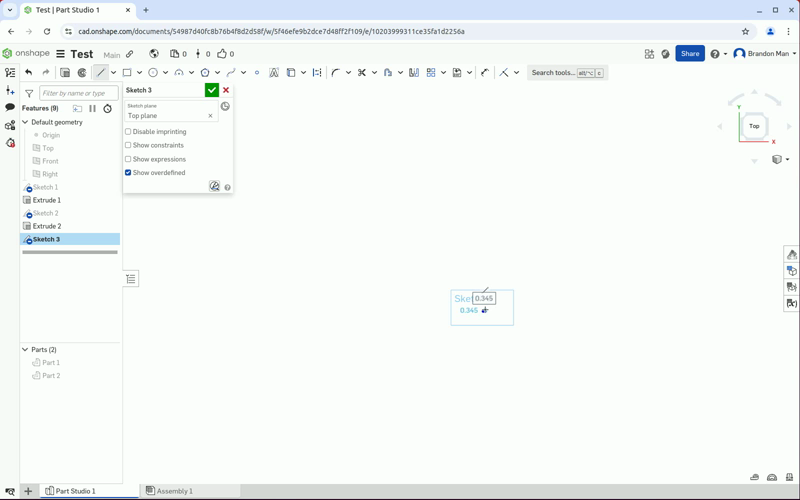
scroll(6)
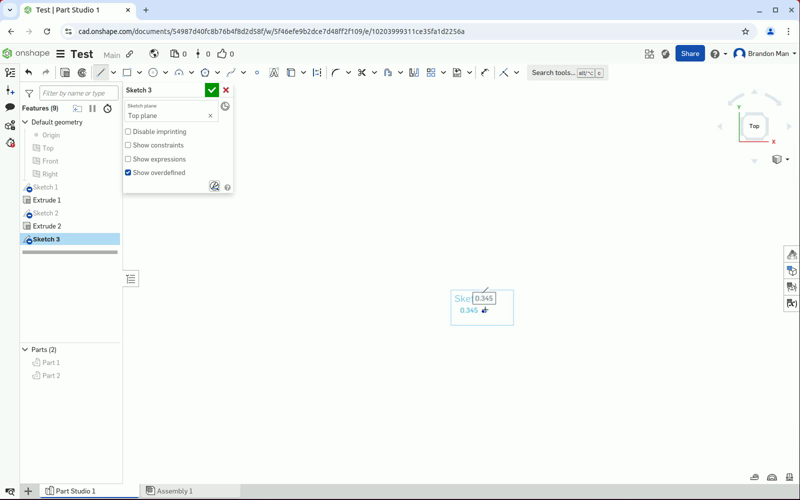
scroll(6)
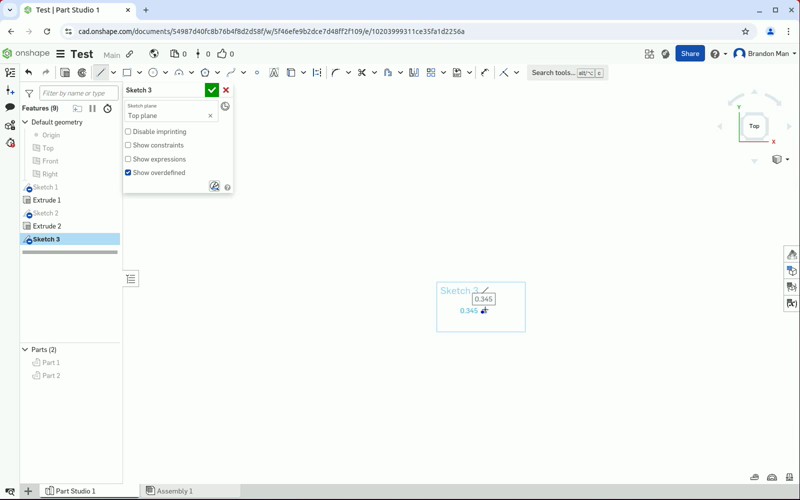
scroll(6)
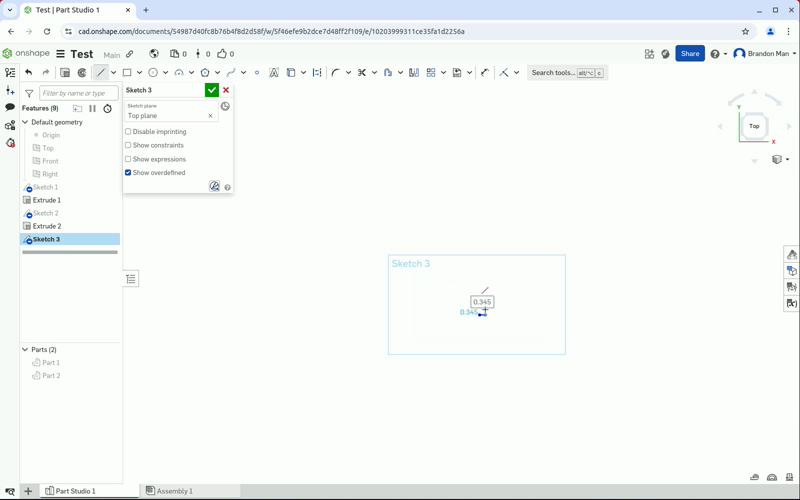
scroll(6)
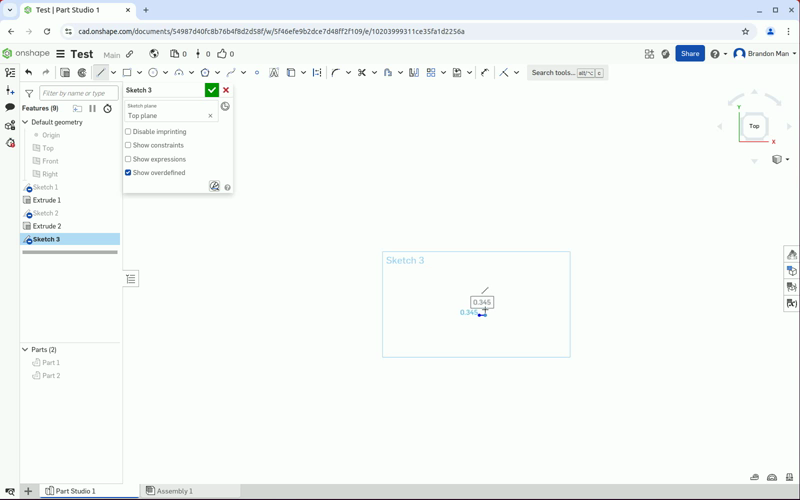
scroll(6)
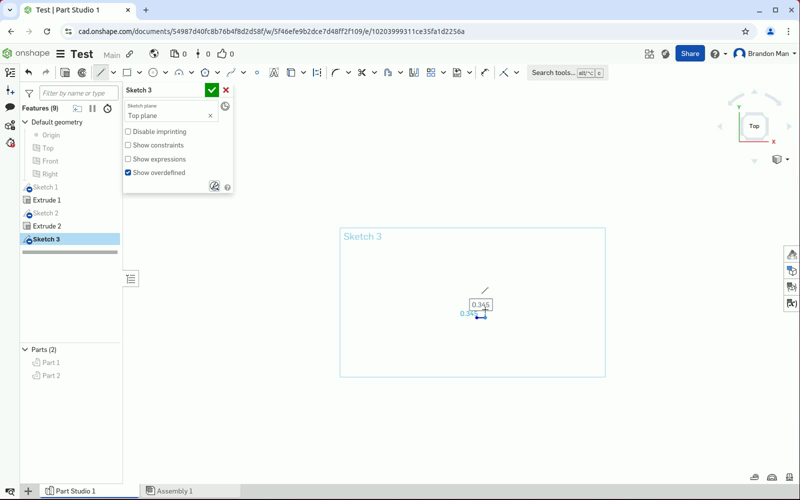
scroll(6)
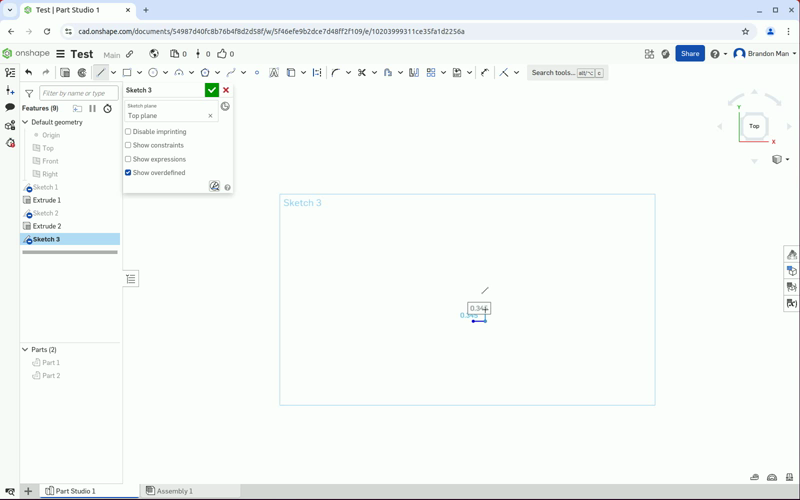
scroll(6)
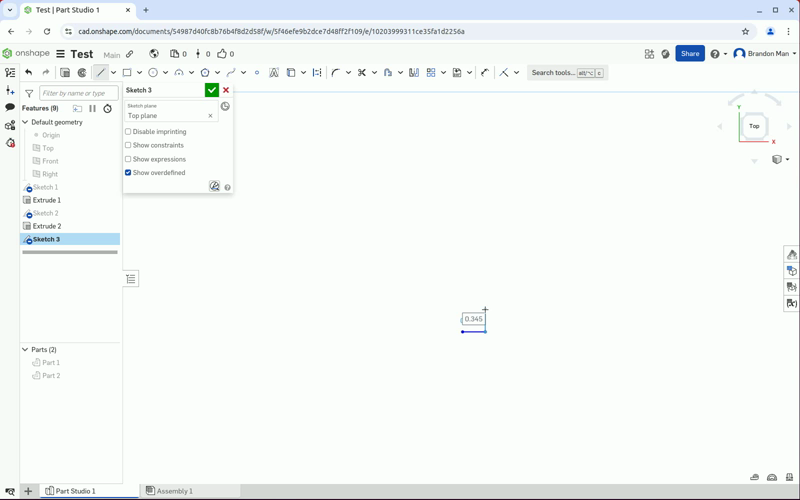
click(485, 309)
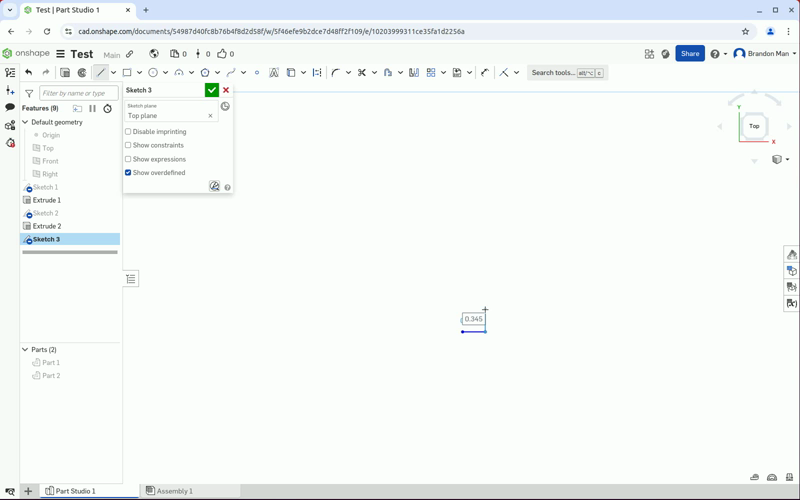
scroll(-6)
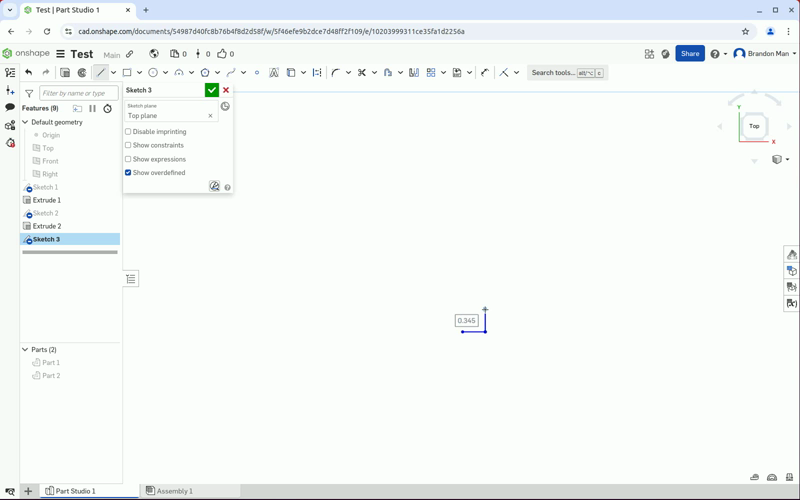
scroll(-6)
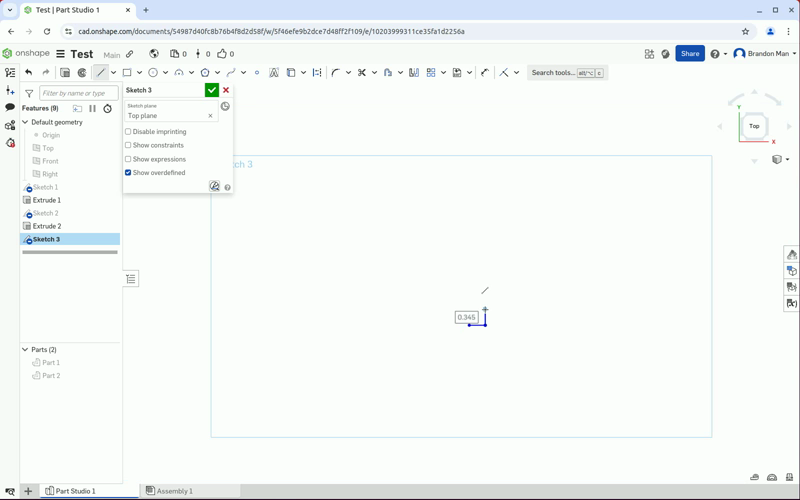
scroll(-6)
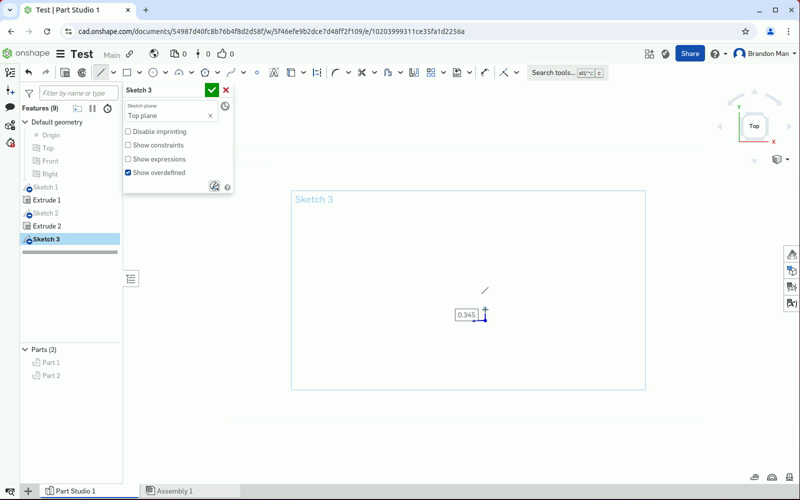
scroll(-6)
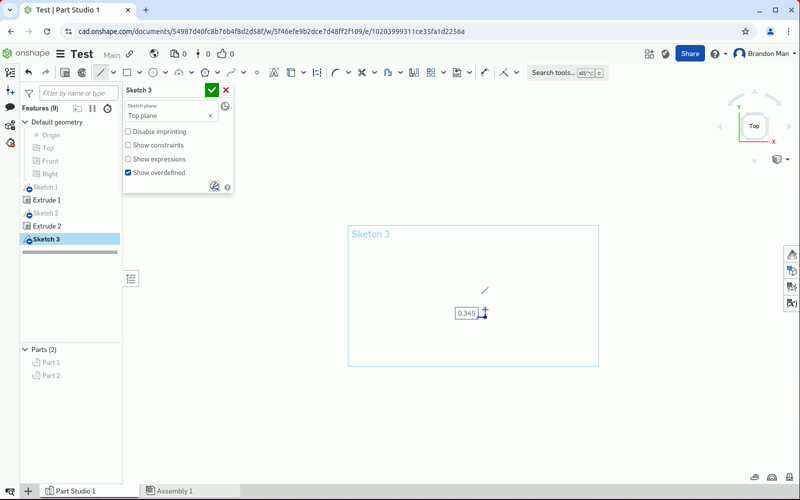
scroll(-6)
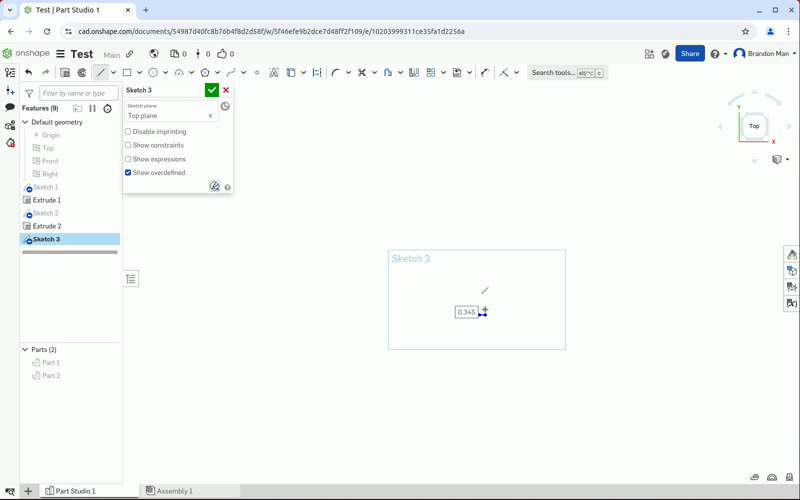
scroll(-6)
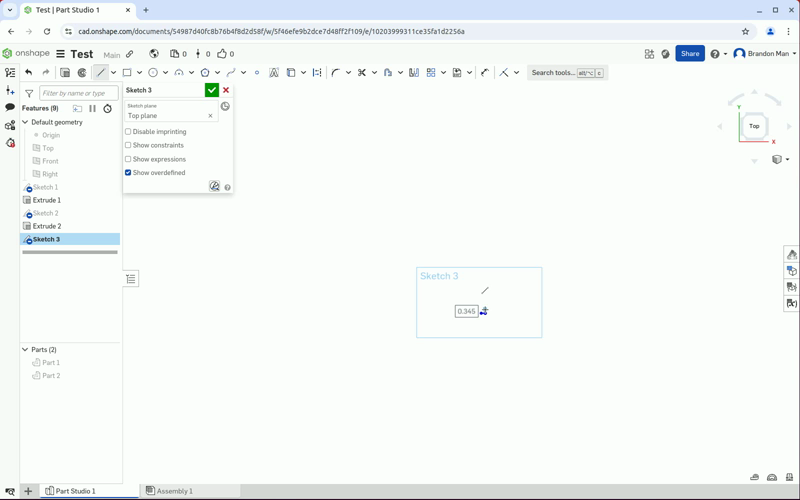
scroll(-6)
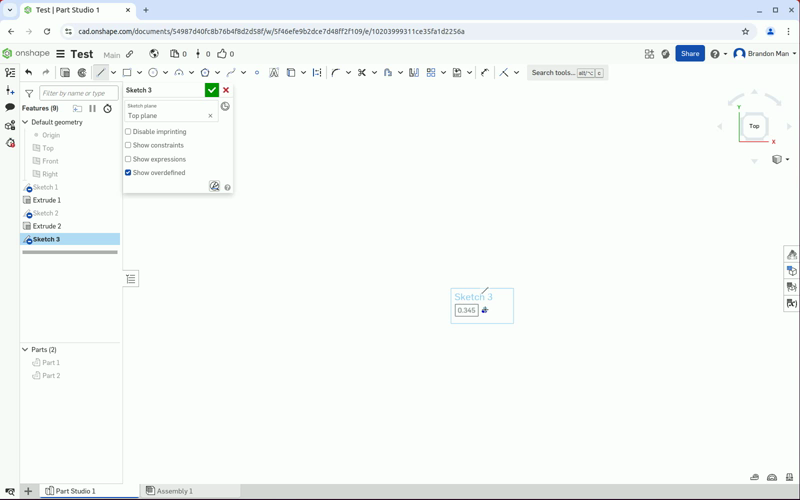
key_up(shift)
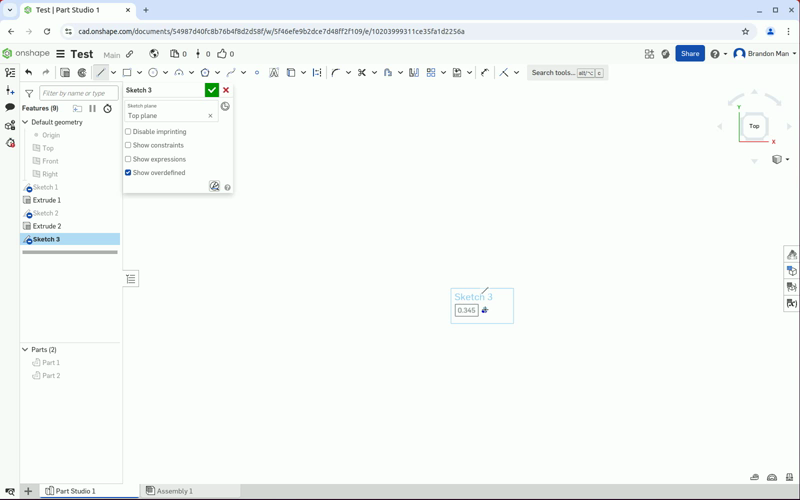
key_down(shift)
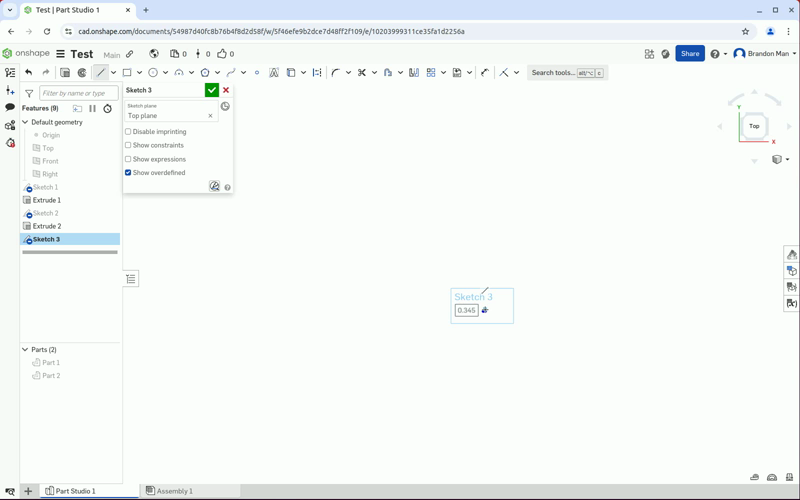
mouse_move(515, 309)
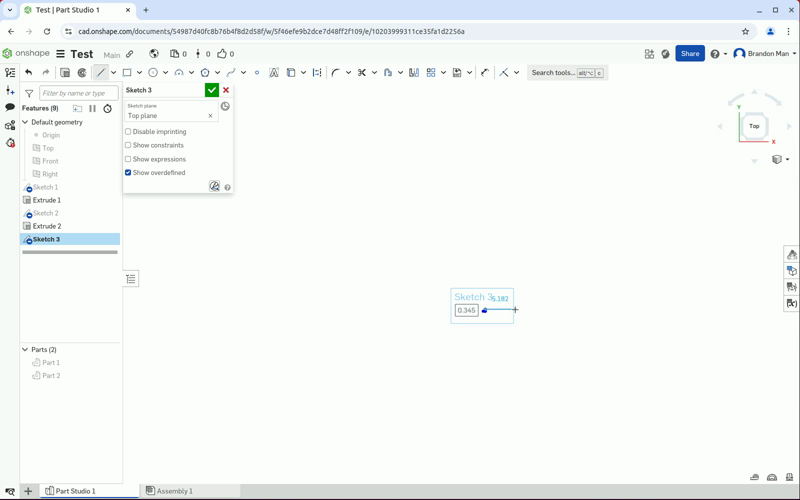
mouse_move(483, 309)
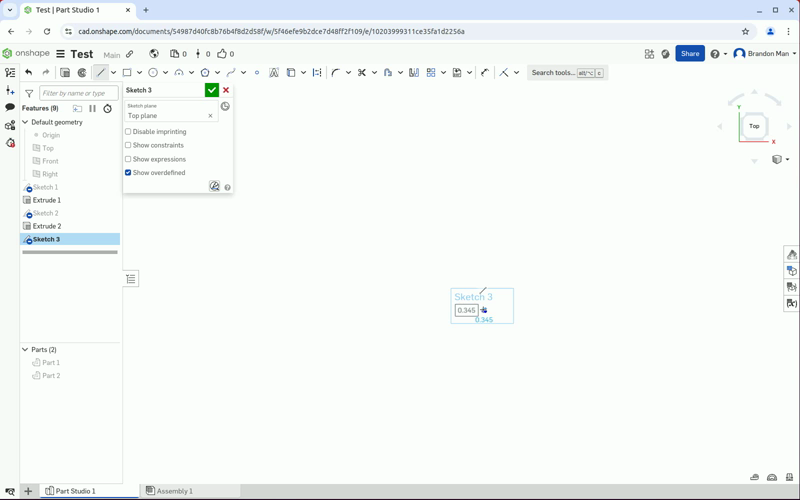
scroll(6)
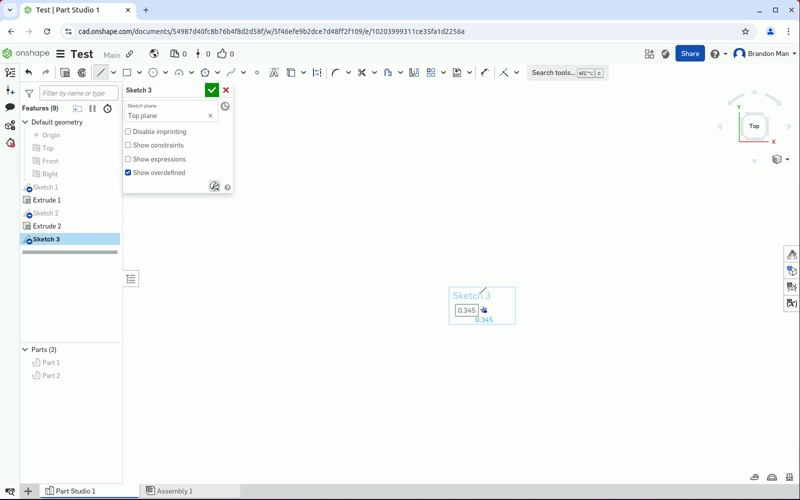
scroll(6)
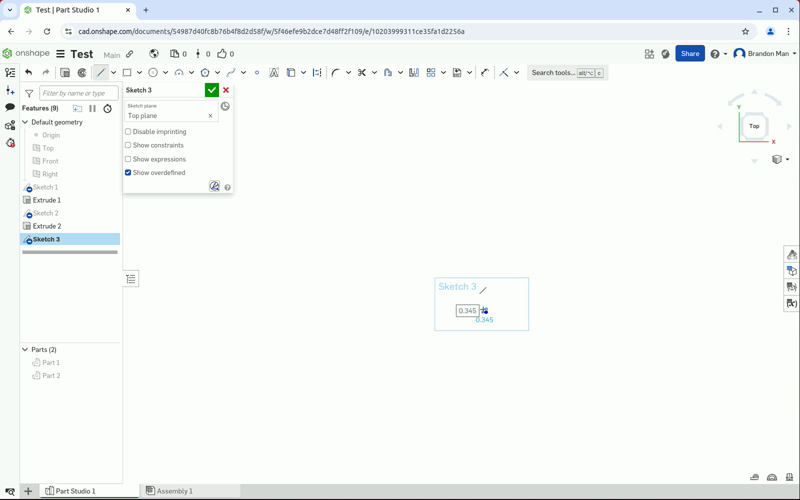
scroll(6)
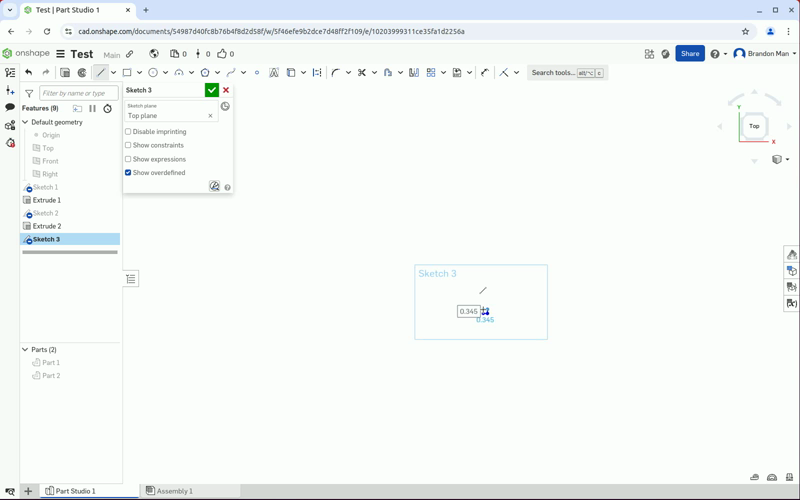
scroll(6)
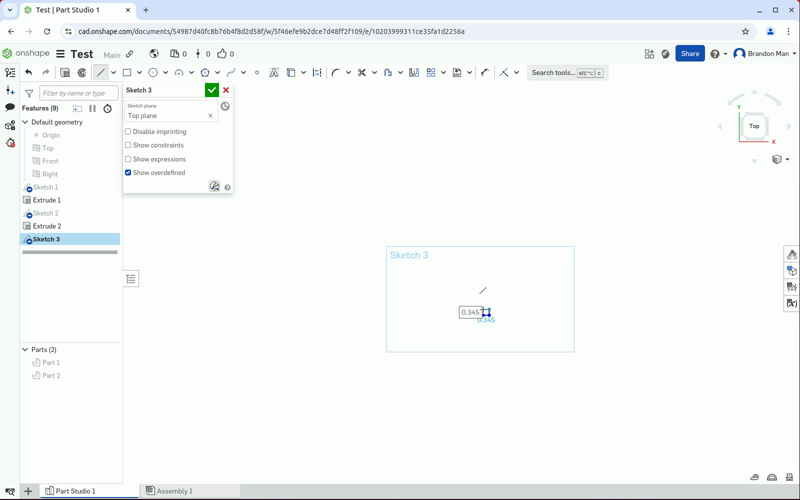
scroll(6)
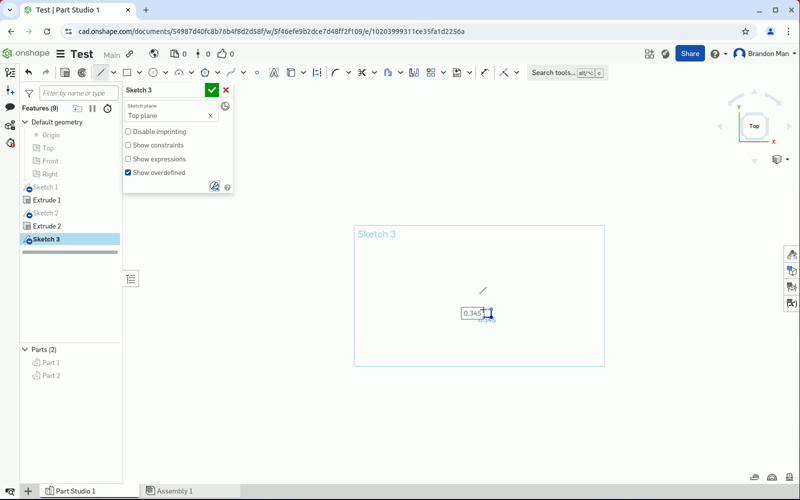
scroll(6)
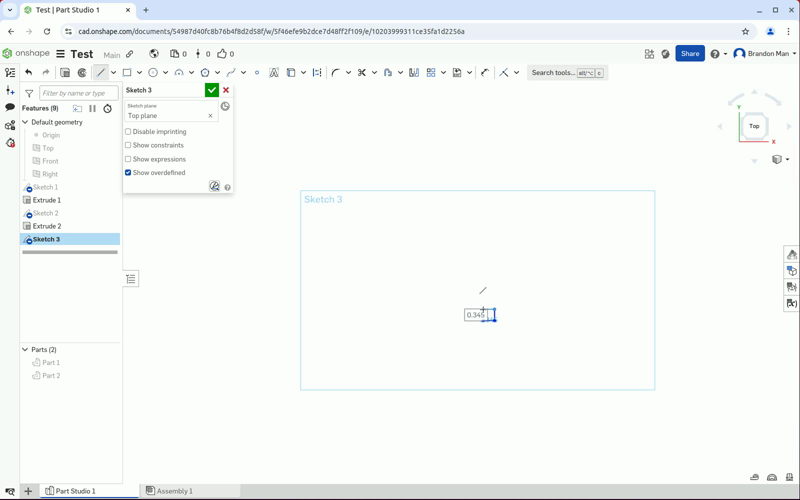
scroll(6)
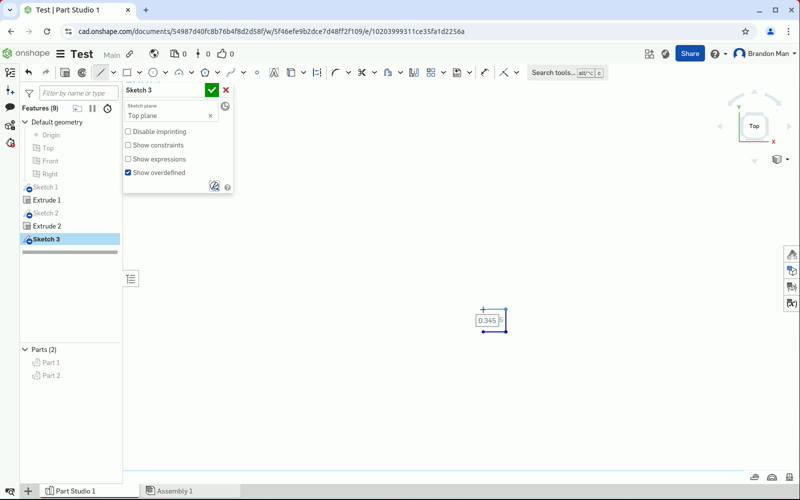
click(483, 309)
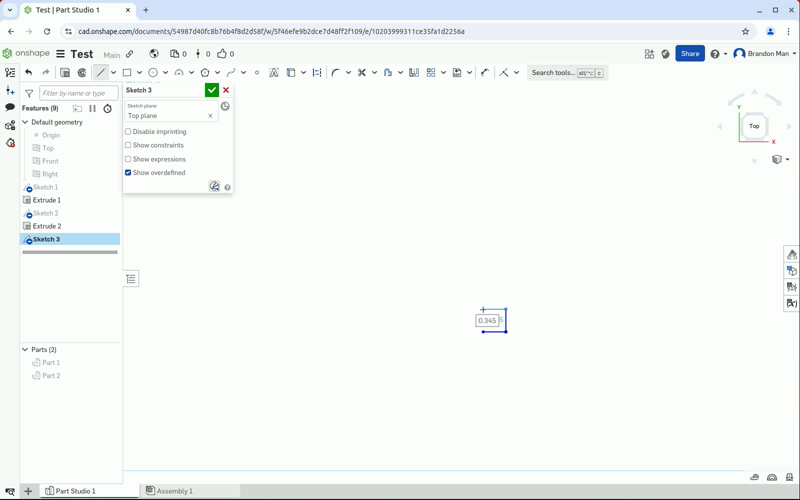
scroll(-6)
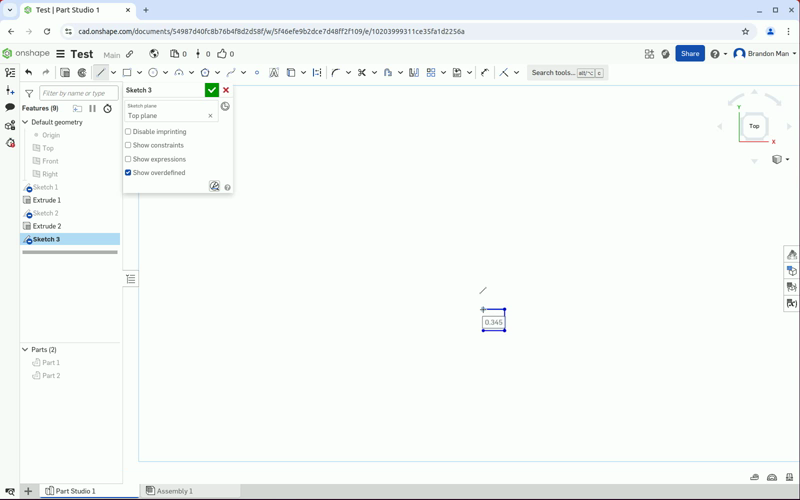
scroll(-6)
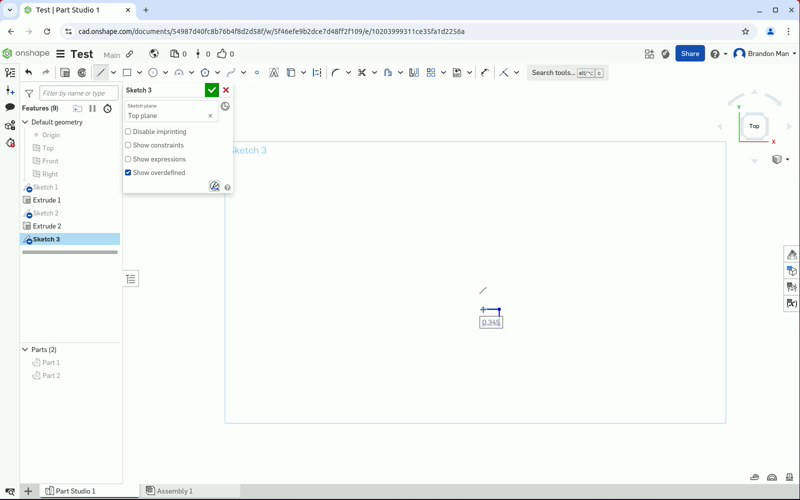
scroll(-6)
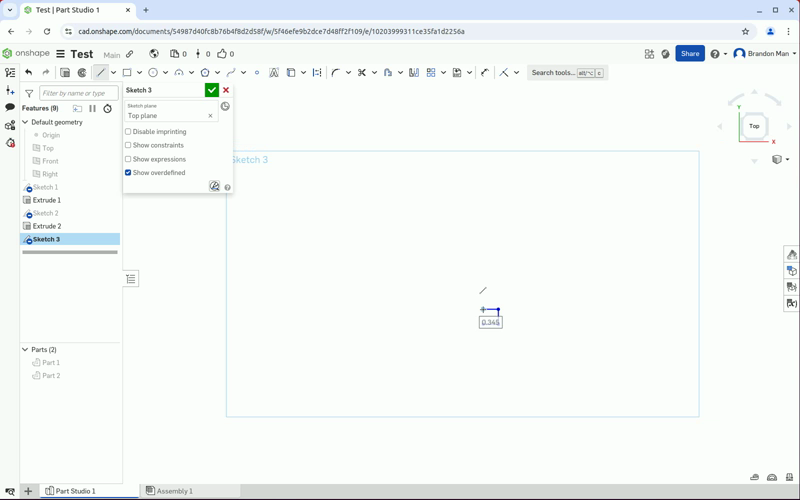
scroll(-6)
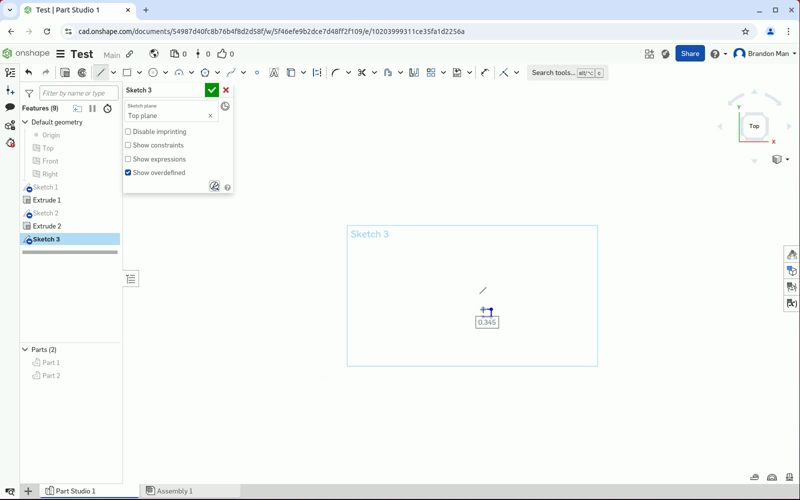
scroll(-6)
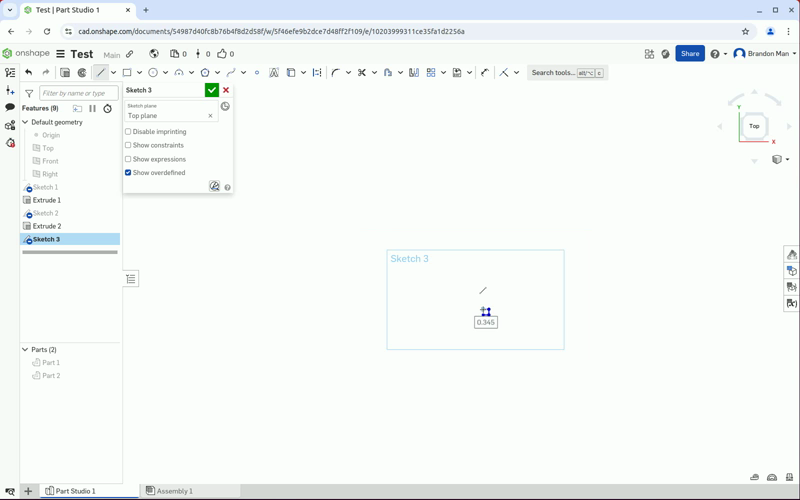
scroll(-6)
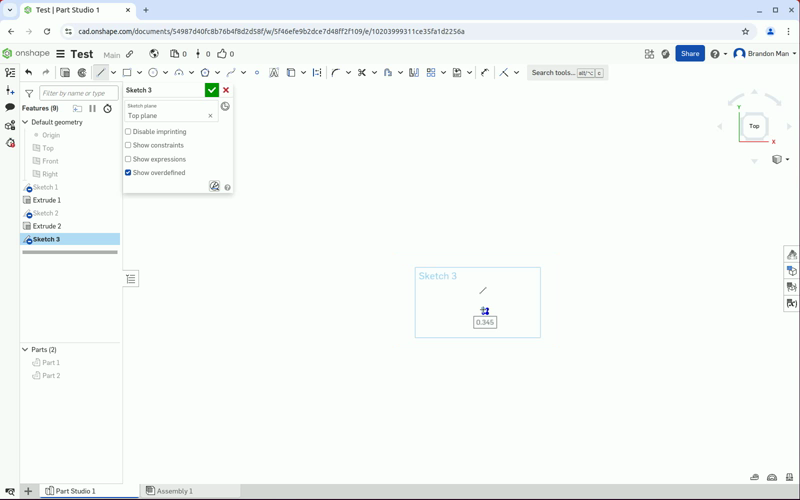
scroll(-6)
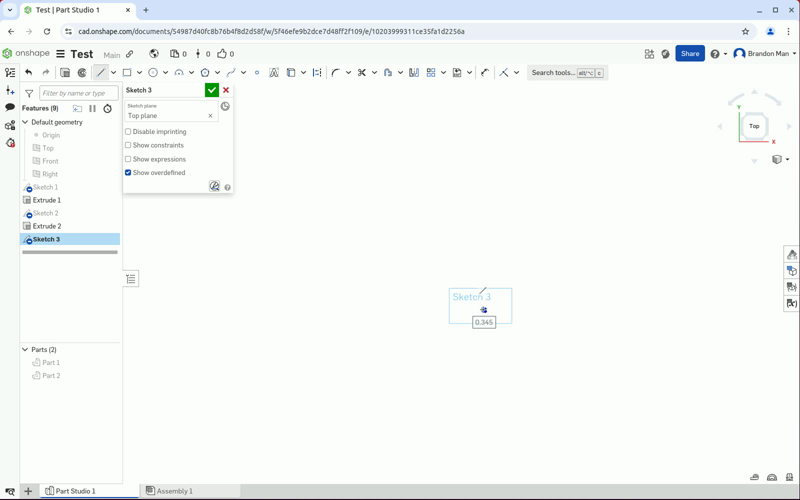
key_up(shift)
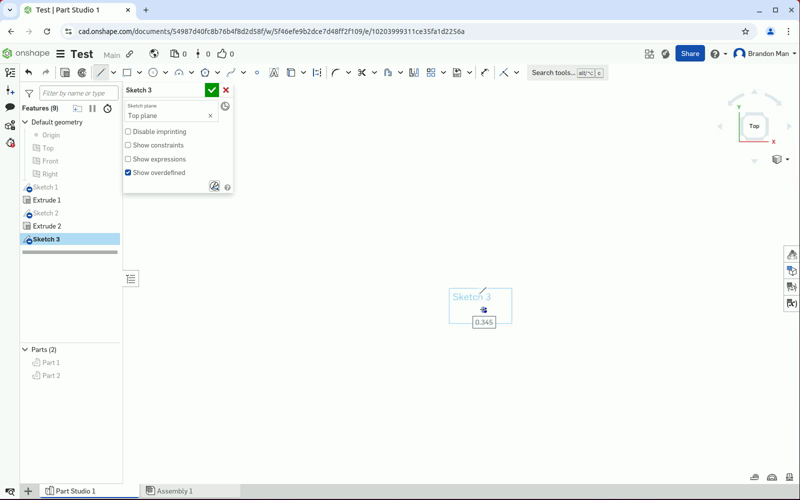
mouse_move(513, 309)
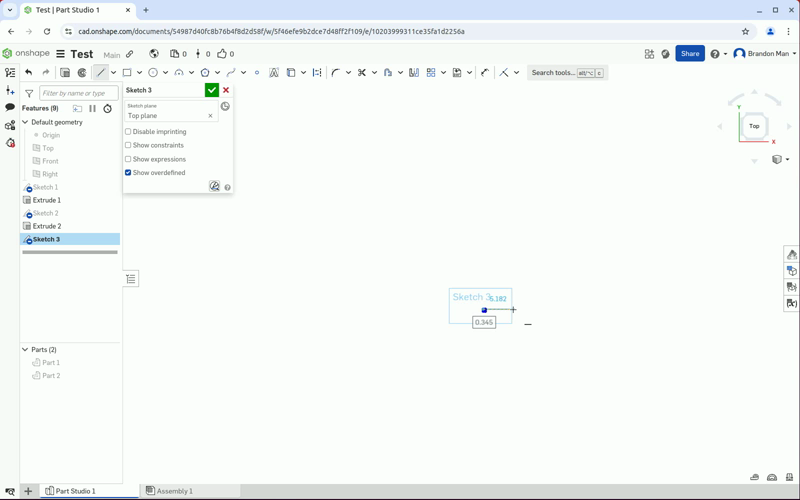
key_down(shift)
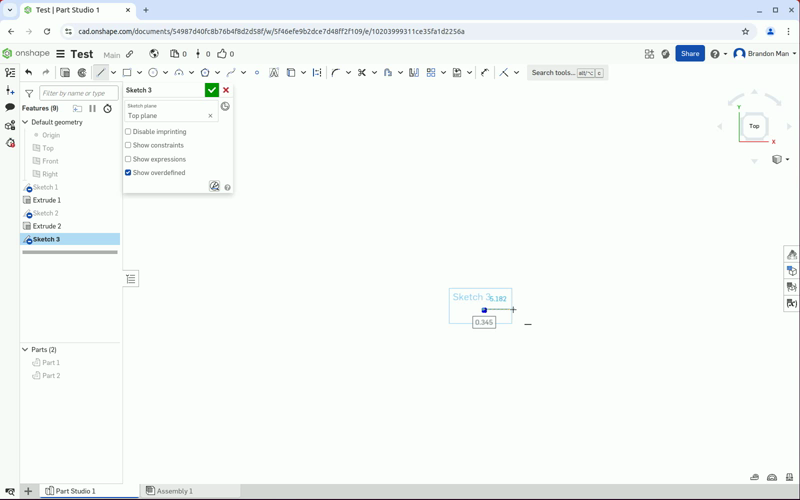
mouse_move(483, 311)
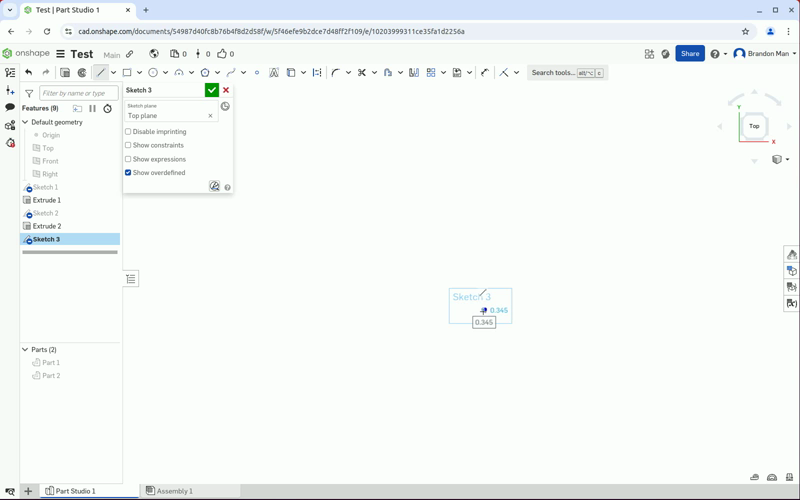
scroll(6)
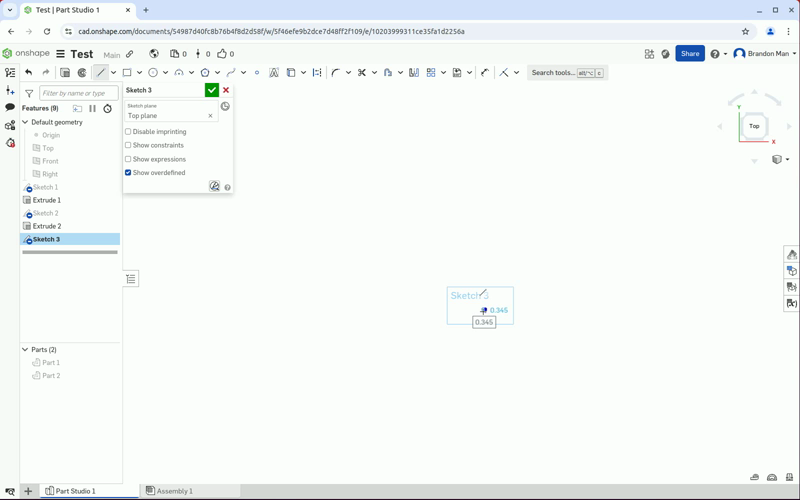
scroll(6)
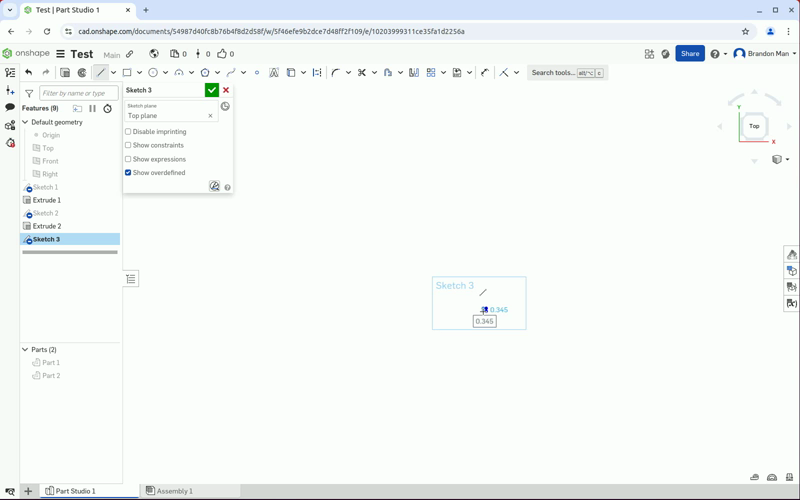
scroll(6)
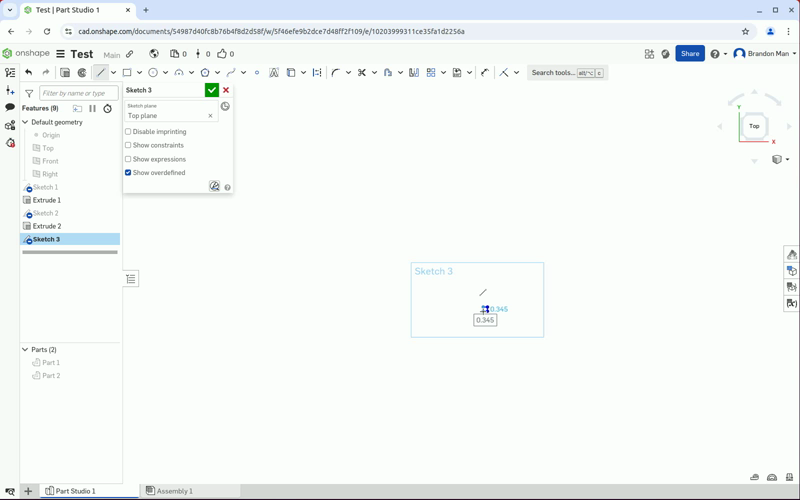
scroll(6)
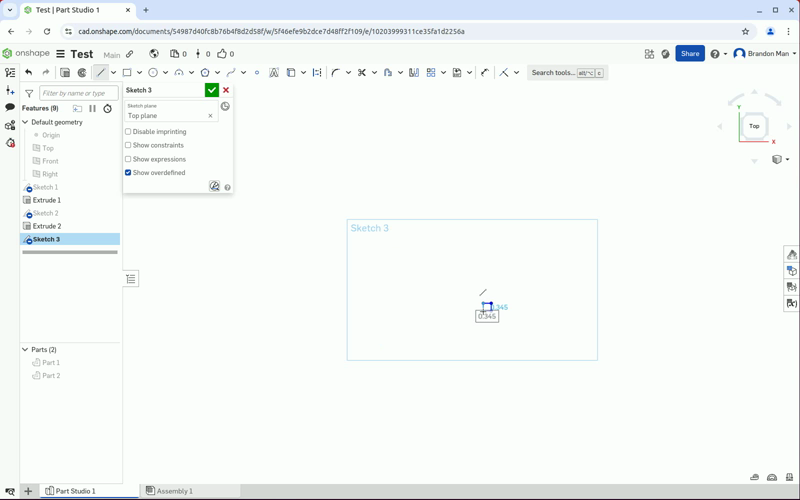
scroll(6)
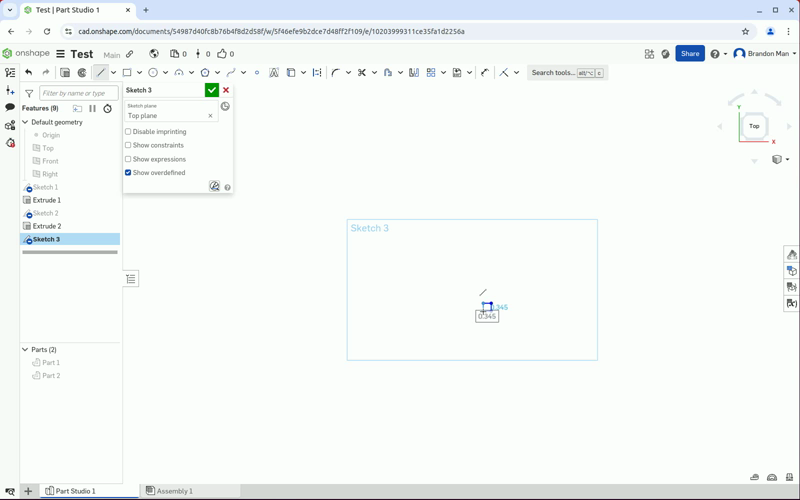
scroll(6)
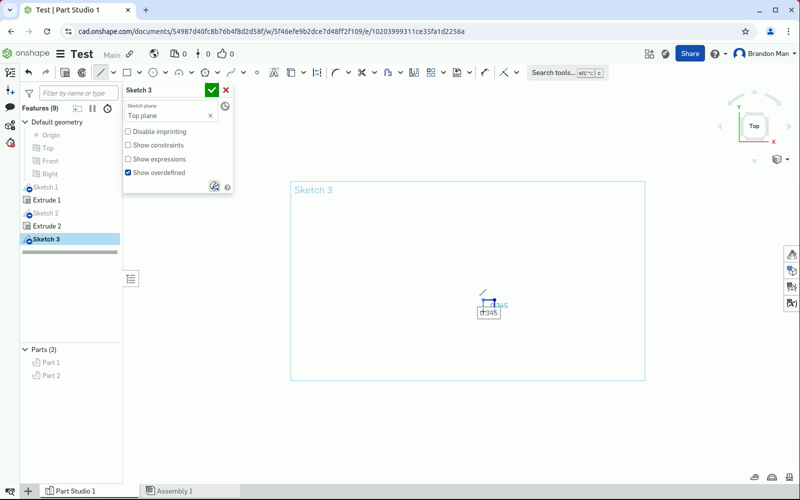
scroll(6)
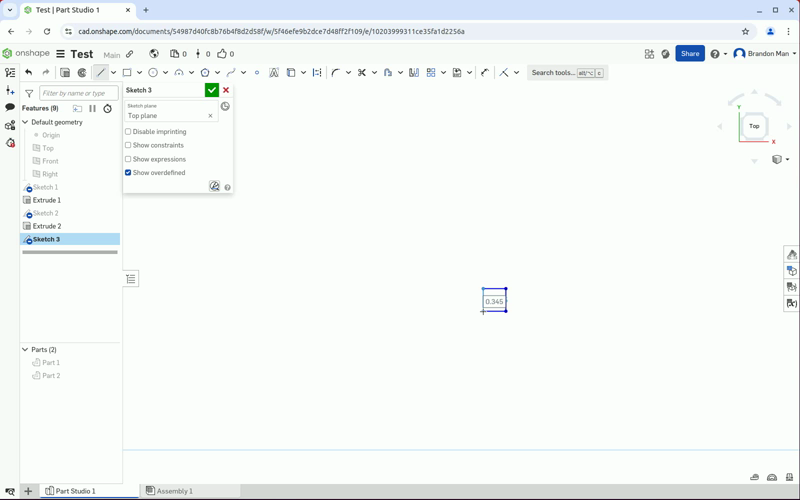
key_up(shift)
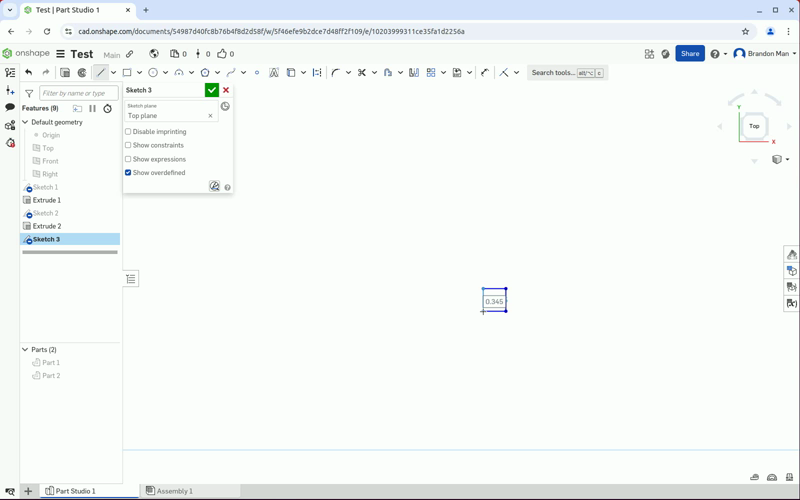
click(483, 311)
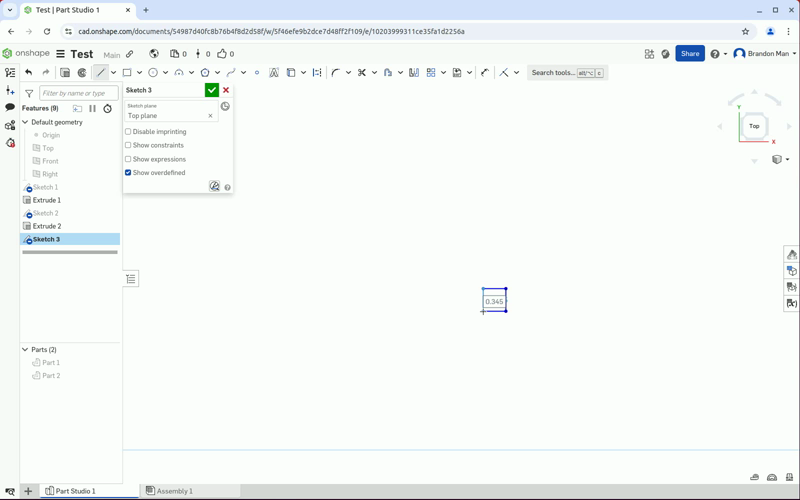
scroll(-6)
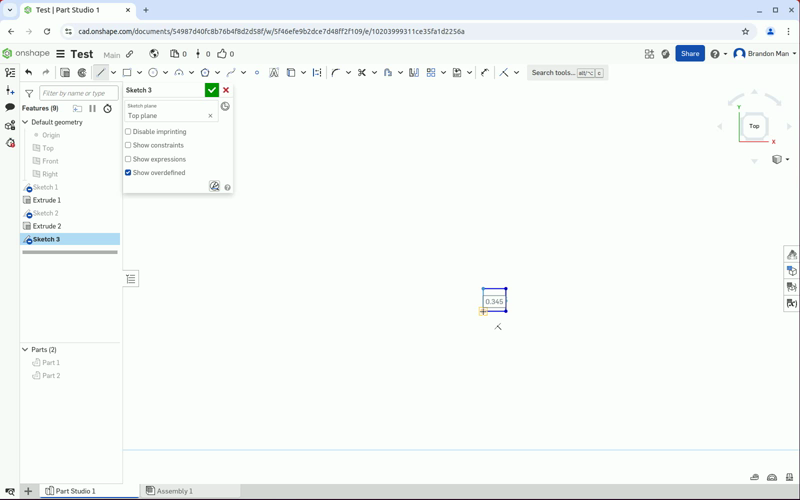
scroll(-6)
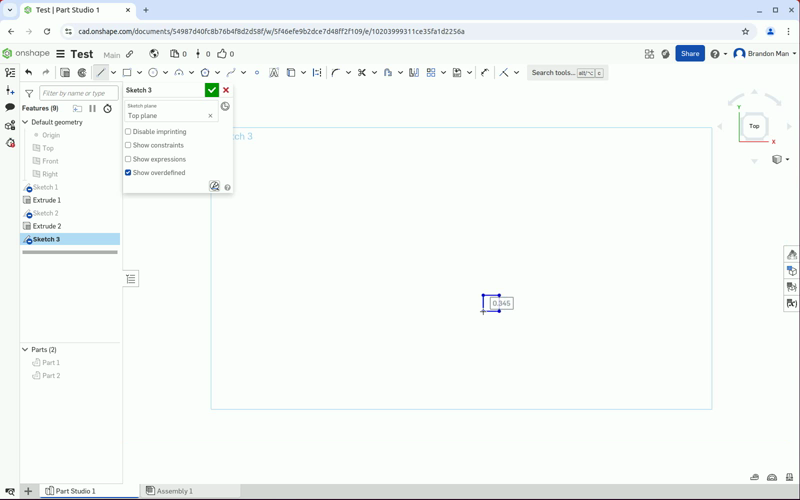
scroll(-6)
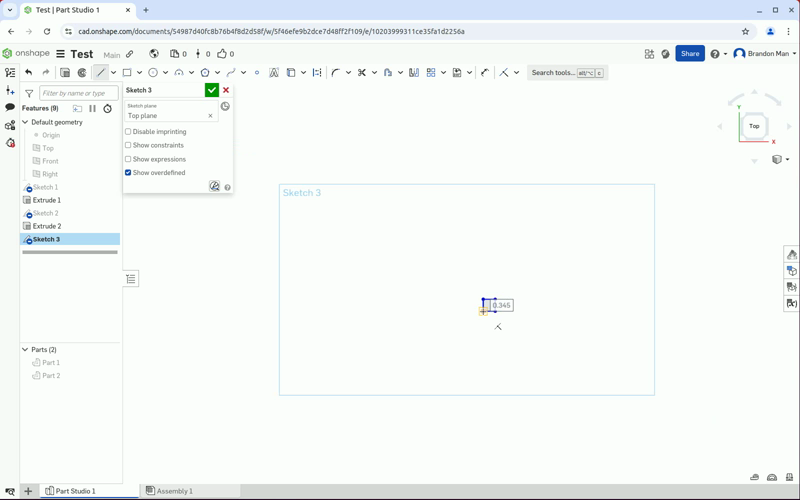
scroll(-6)
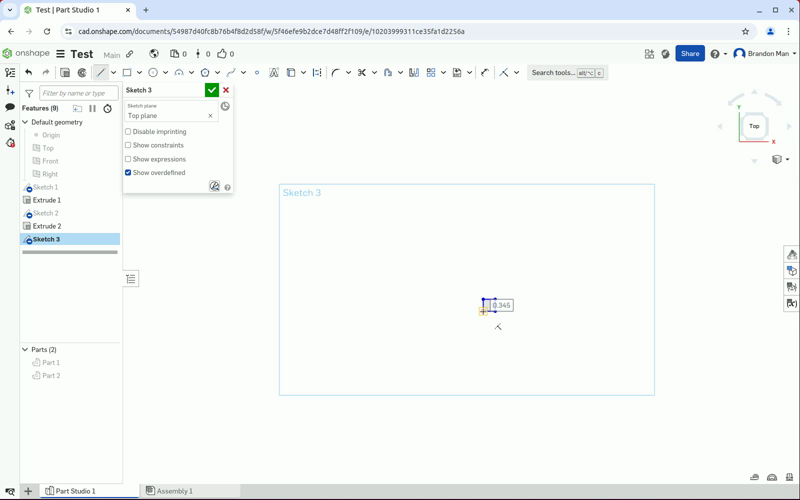
scroll(-6)
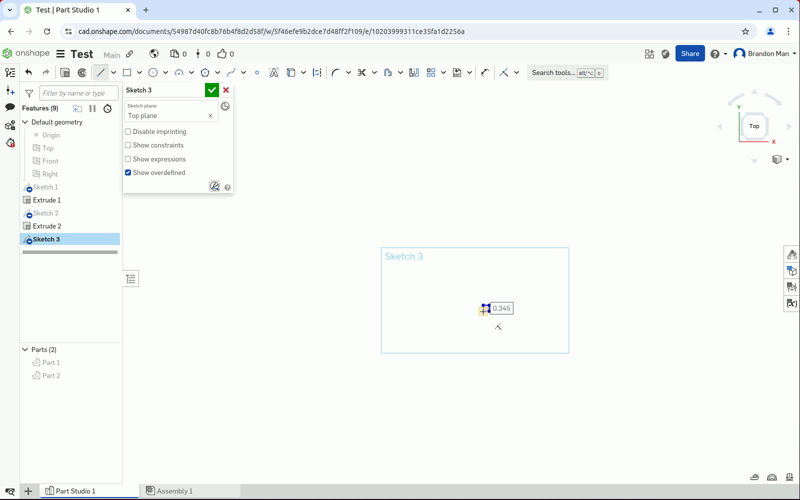
scroll(-6)
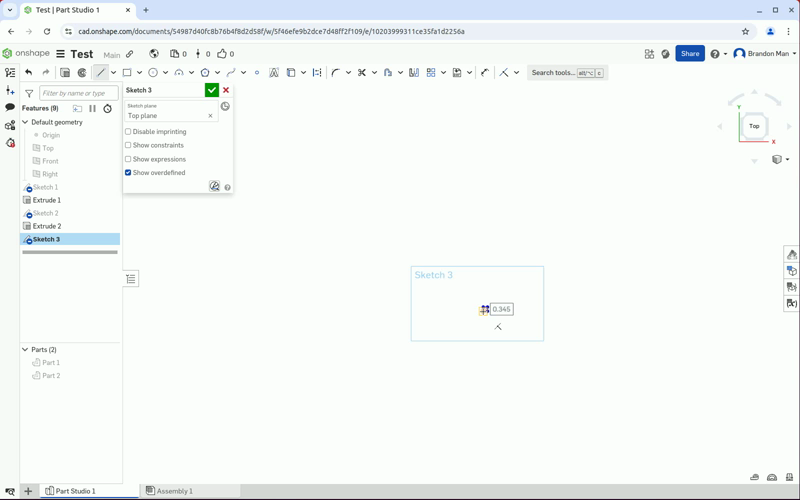
scroll(-6)
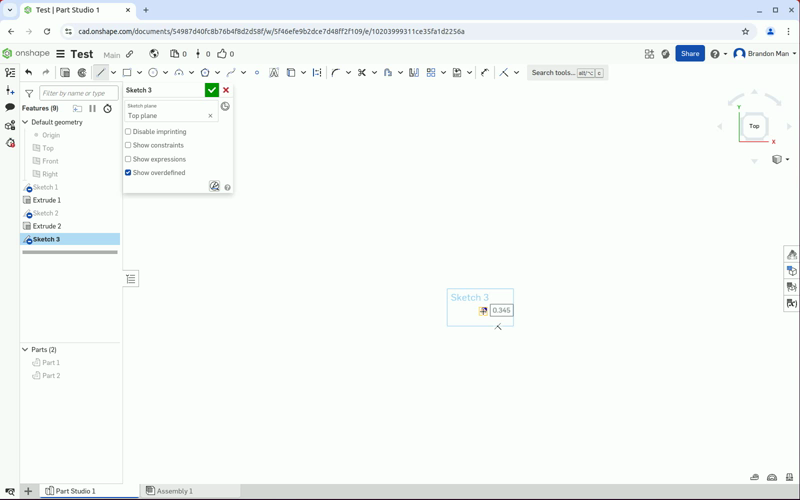
key(esc)
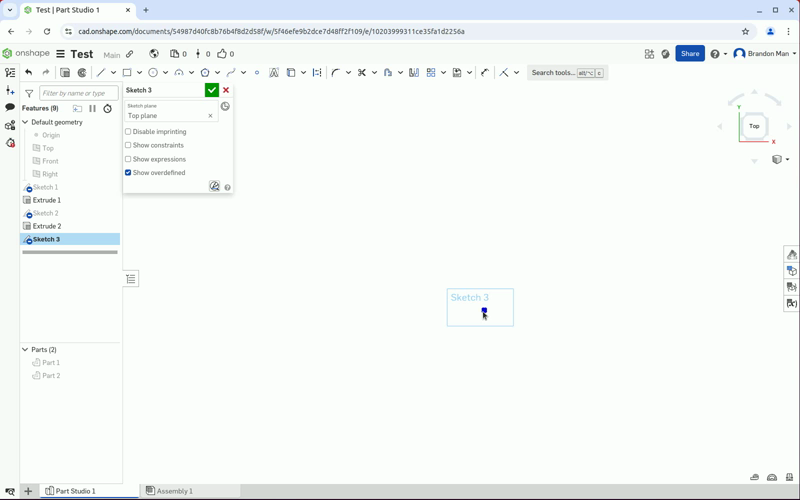
mouse_move(483, 309)
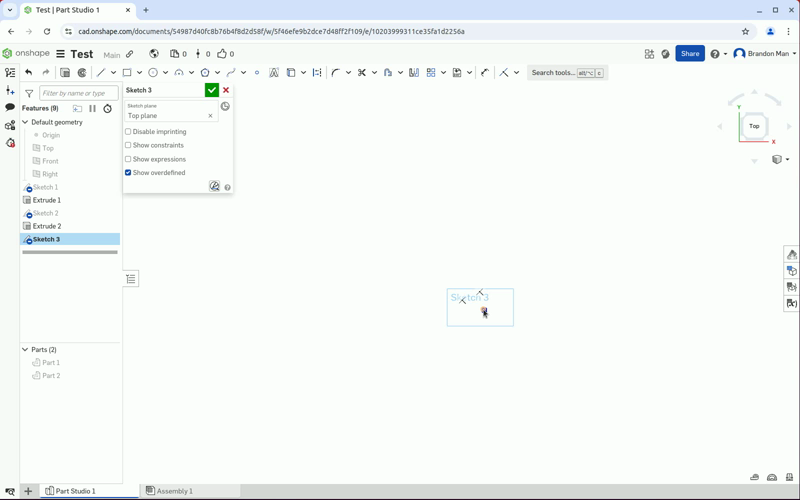
scroll(6)
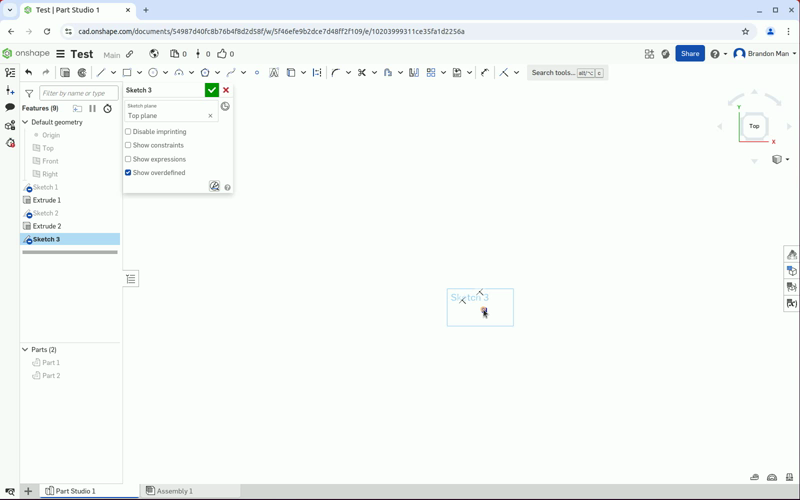
scroll(6)
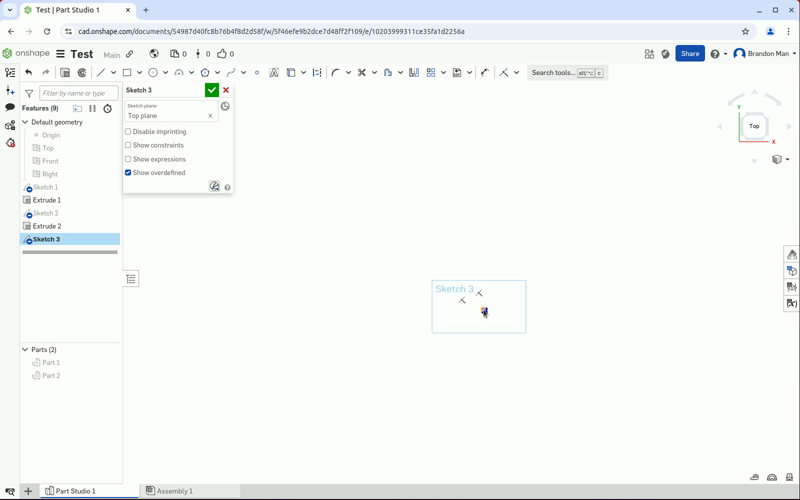
scroll(6)
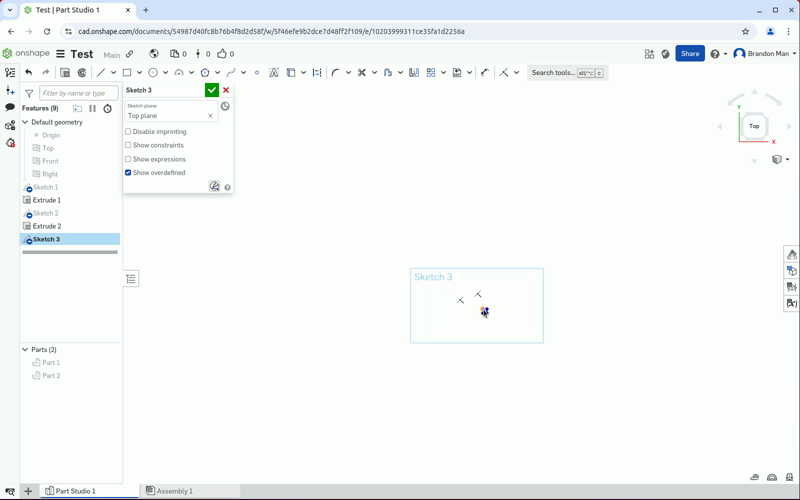
scroll(6)
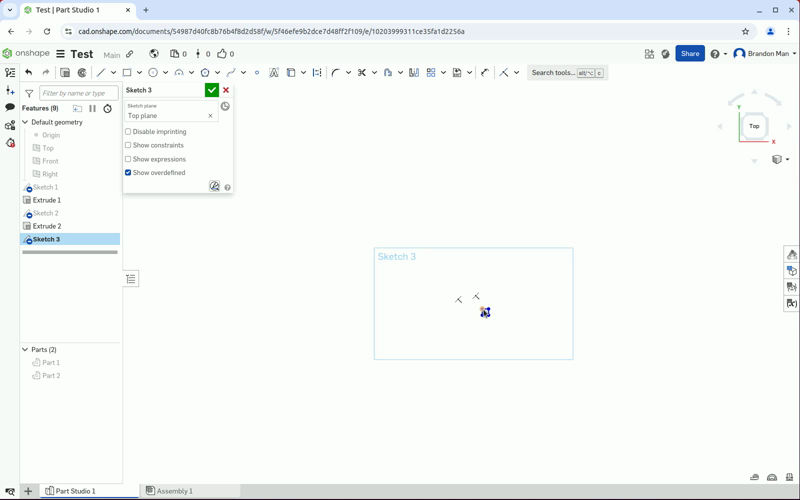
scroll(6)
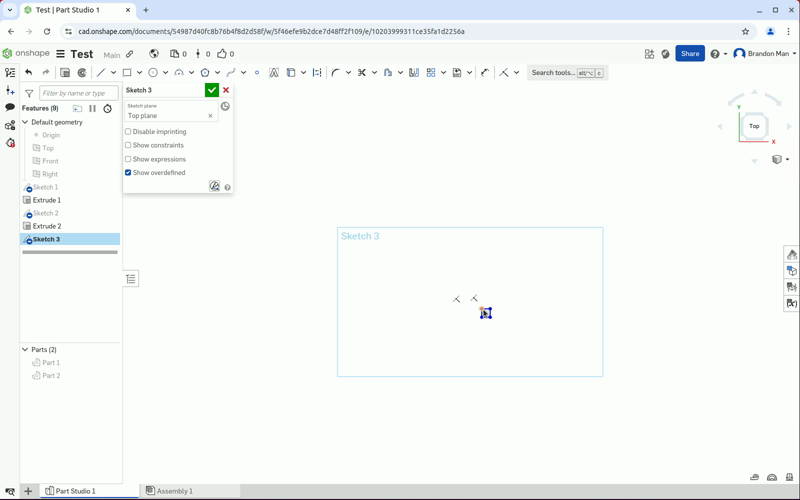
scroll(6)
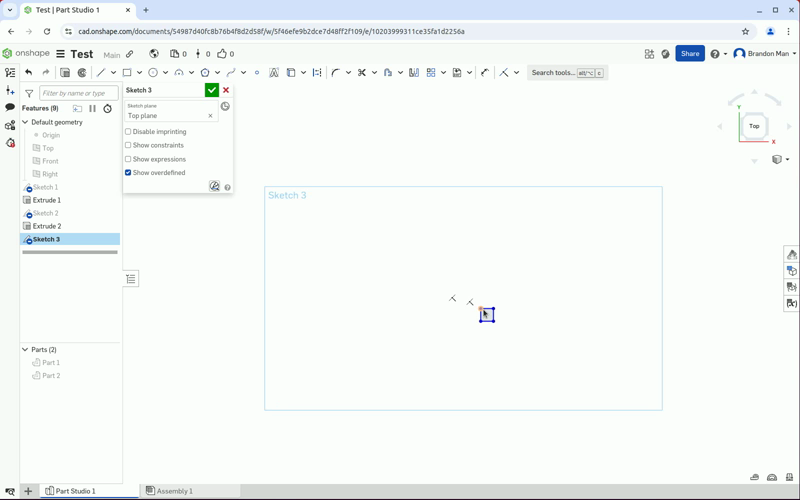
scroll(6)
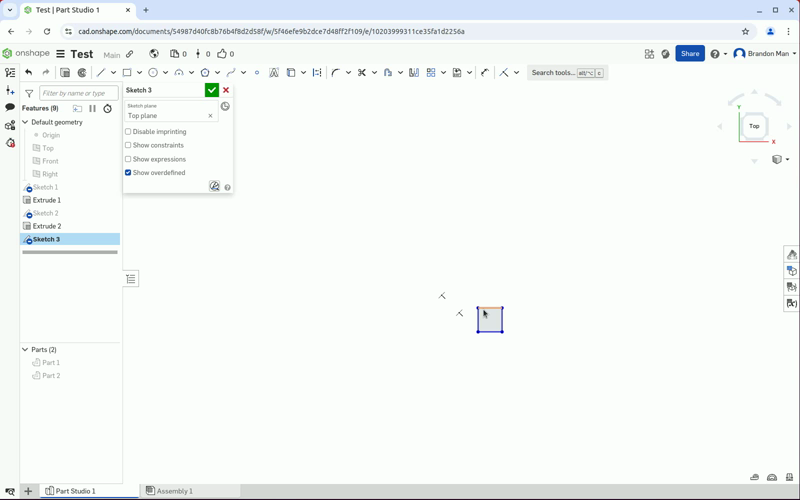
click(483, 309)
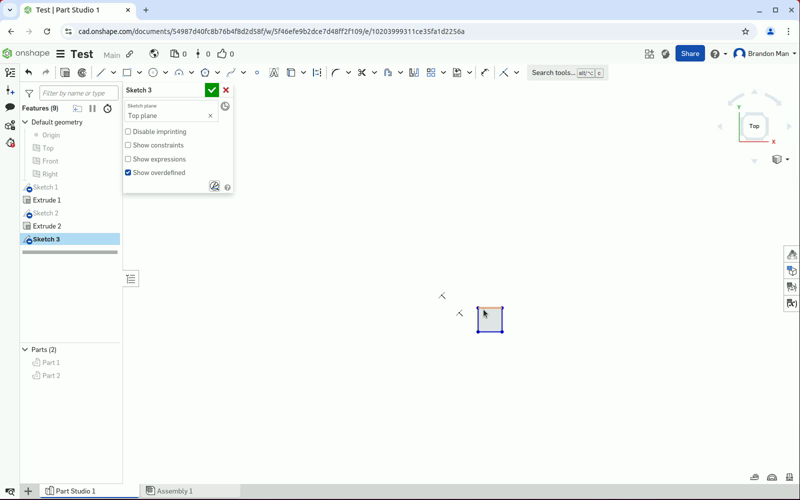
scroll(-6)
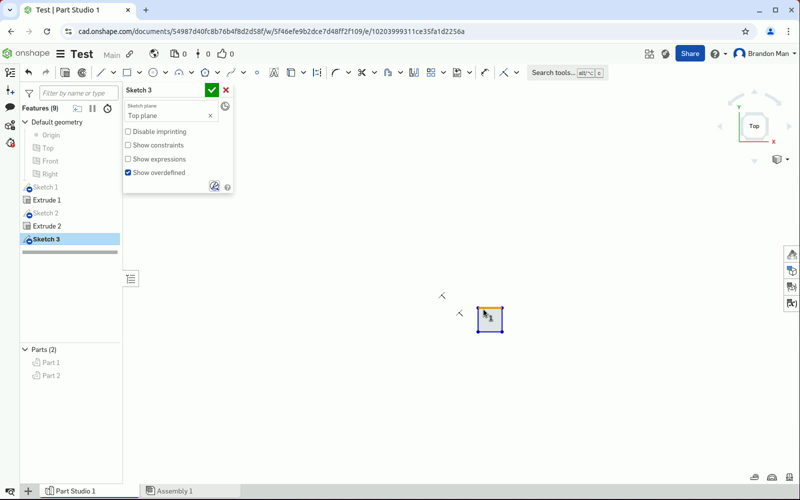
scroll(-6)
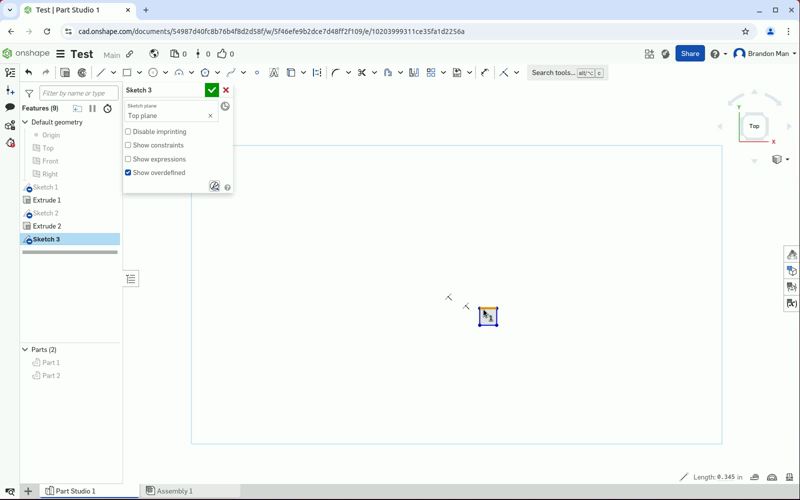
scroll(-6)
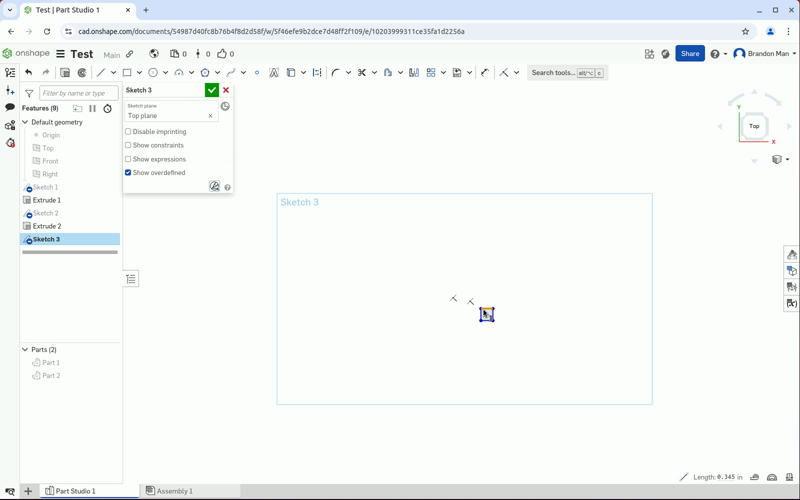
scroll(-6)
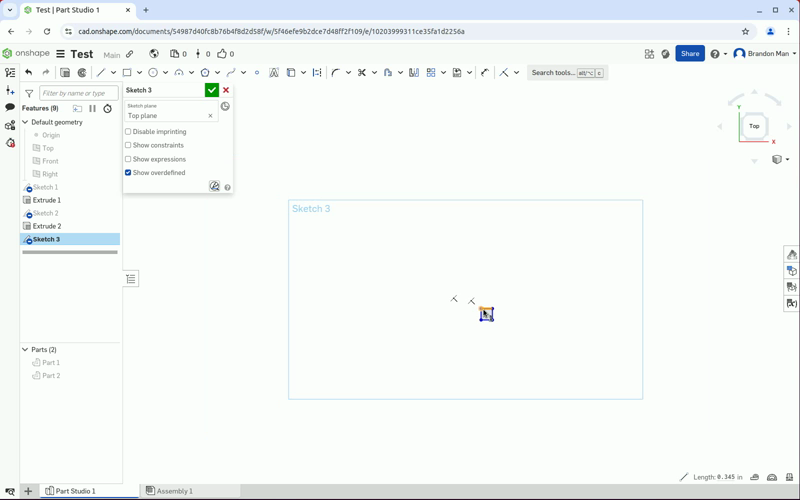
scroll(-6)
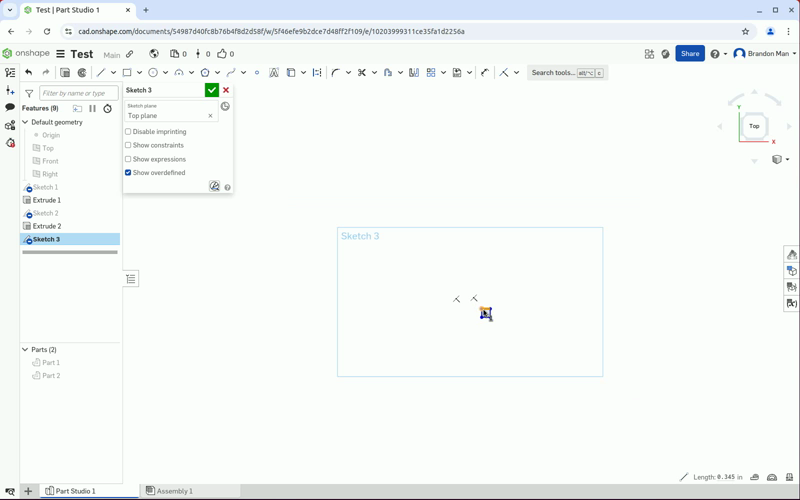
scroll(-6)
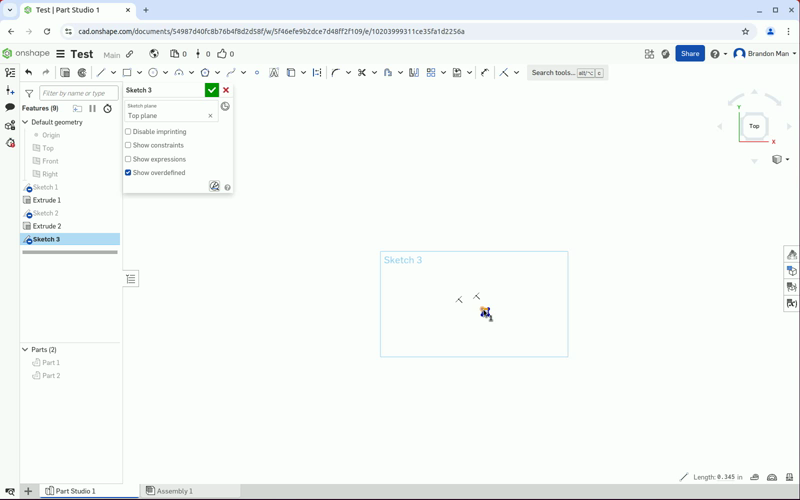
scroll(-6)
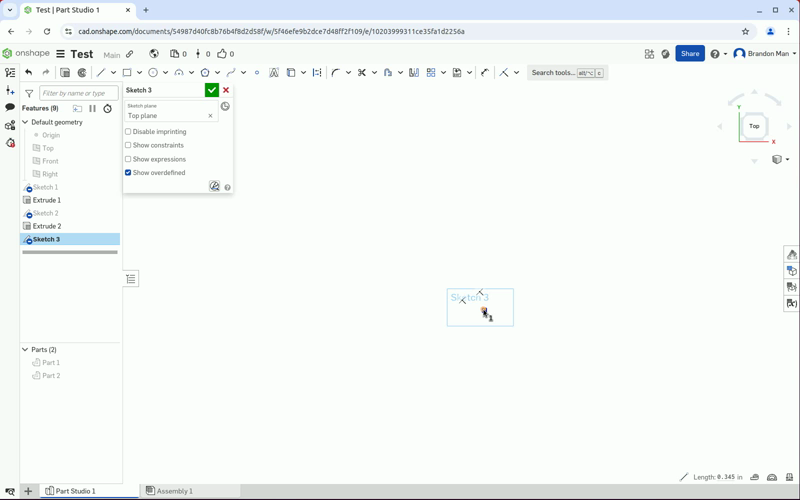
mouse_move(73, 352)
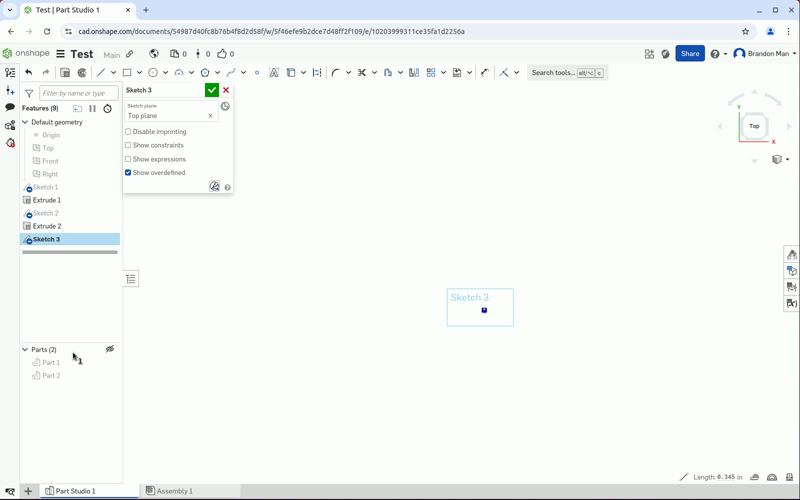
key(shift+y)
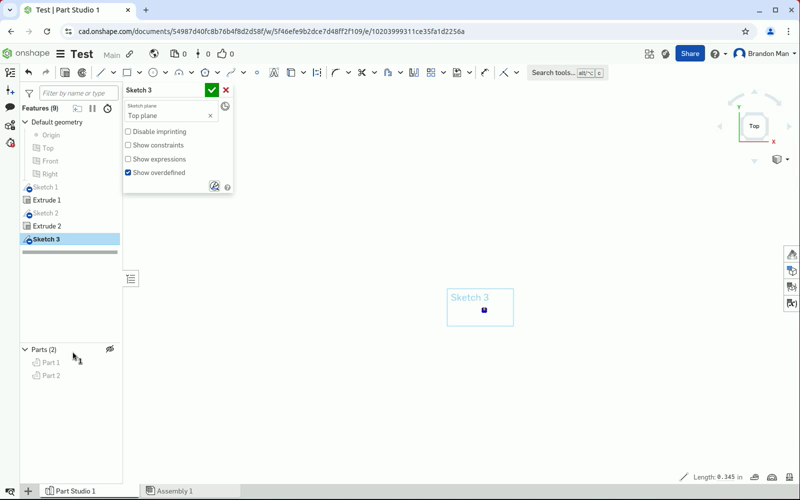
key(shift+e)
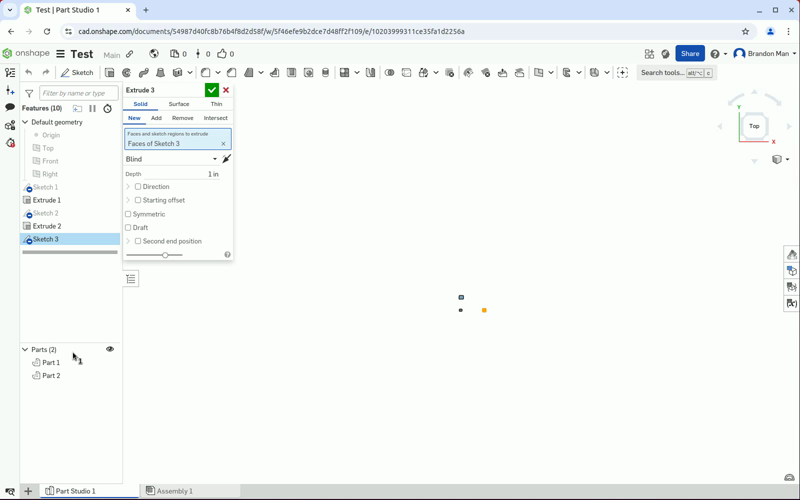
mouse_move(143, 106)
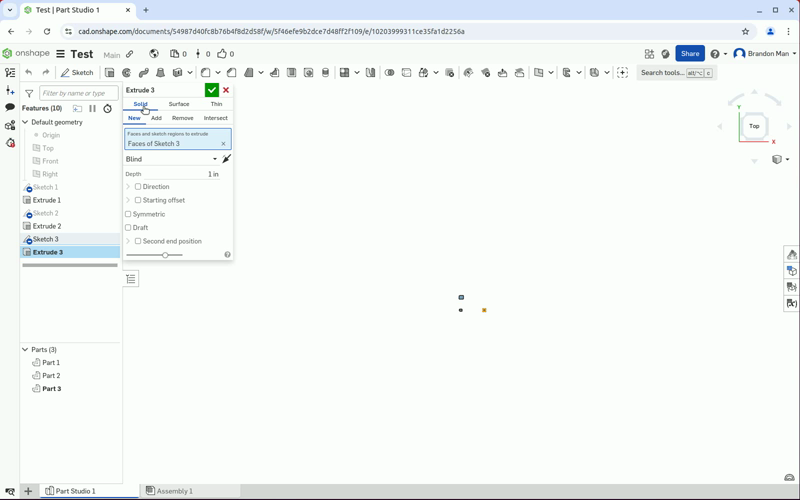
click(143, 106)
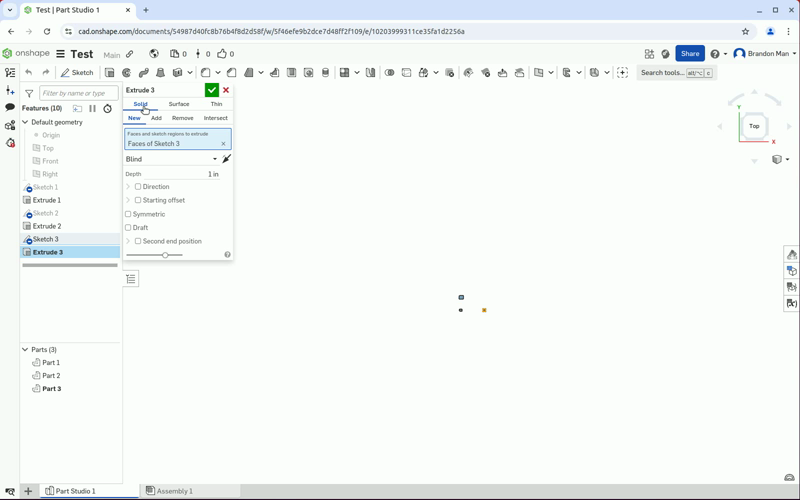
mouse_move(137, 120)
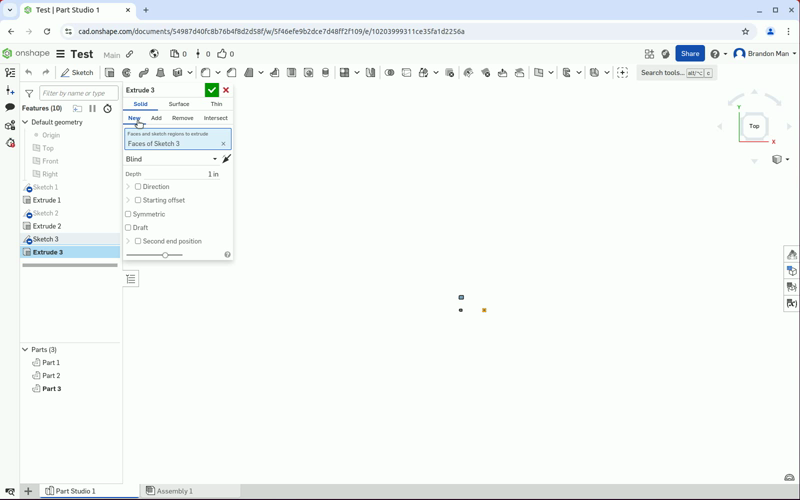
click(137, 120)
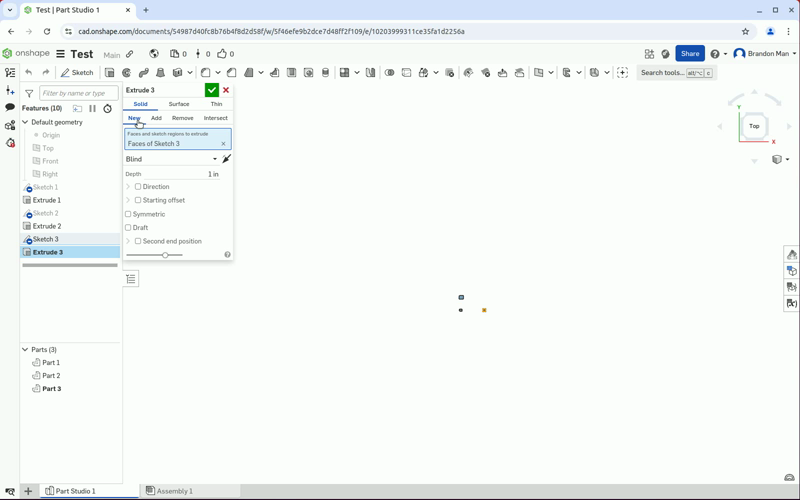
key(tab, 4)
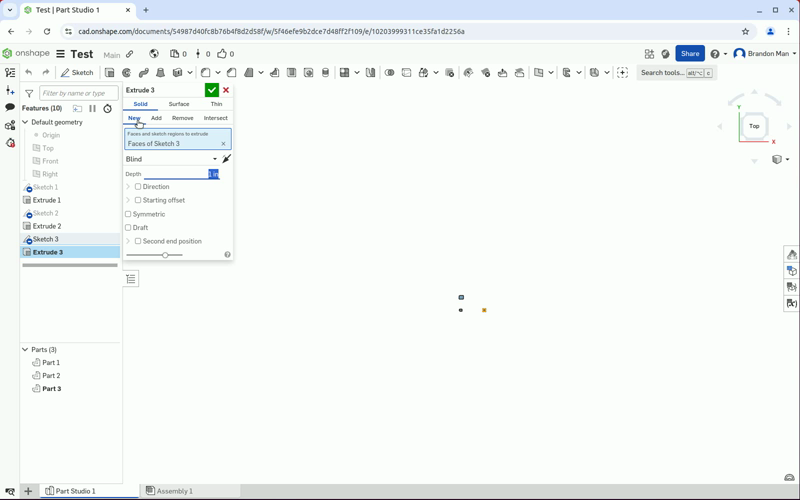
text(2.648)
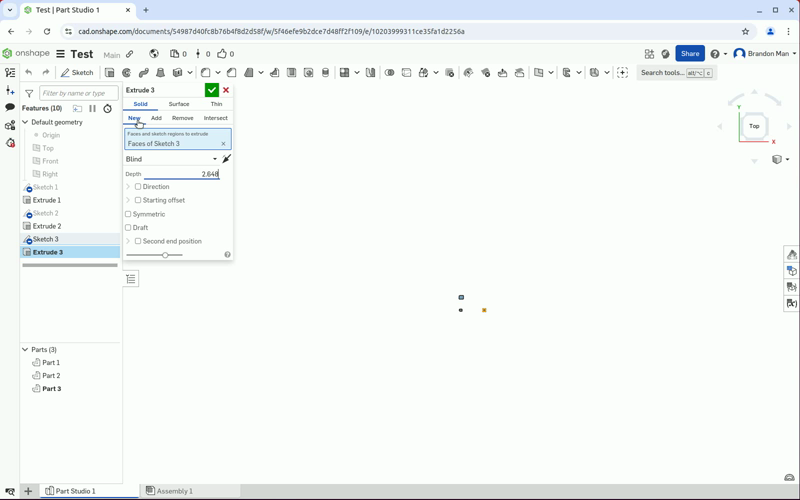
key(enter)
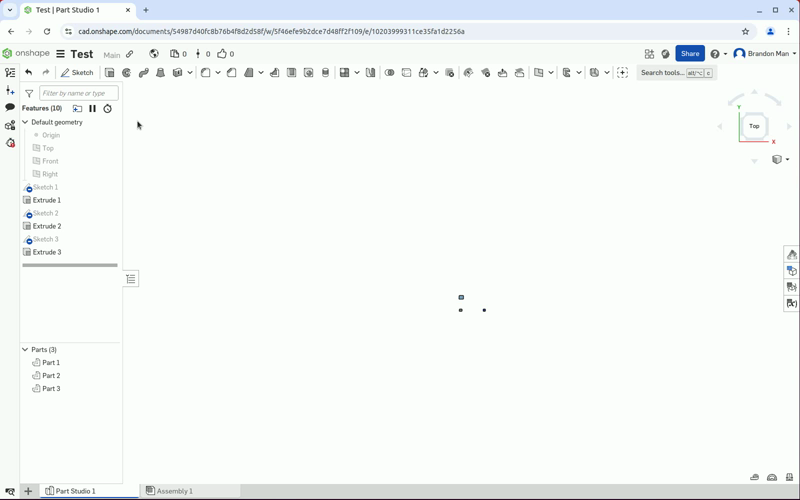
key(shift+h)
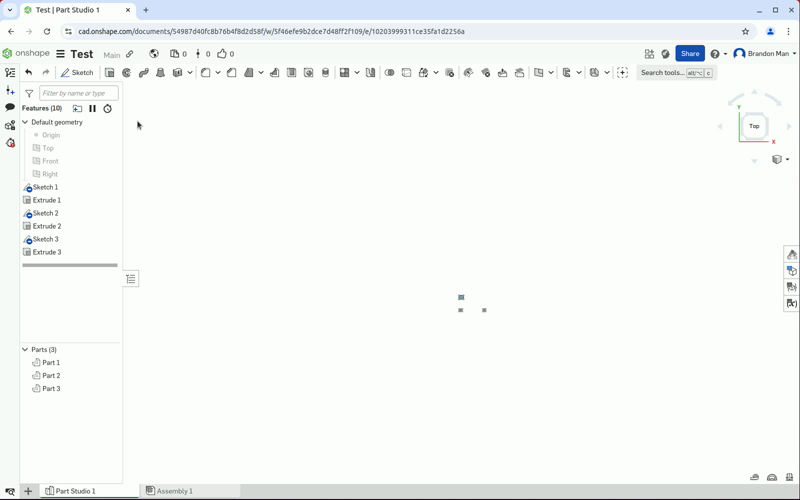
key(shift+h)
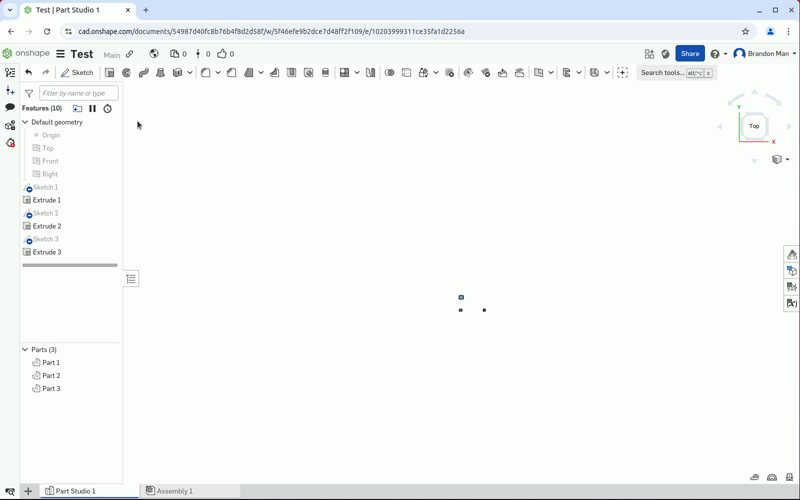
mouse_move(73, 189)
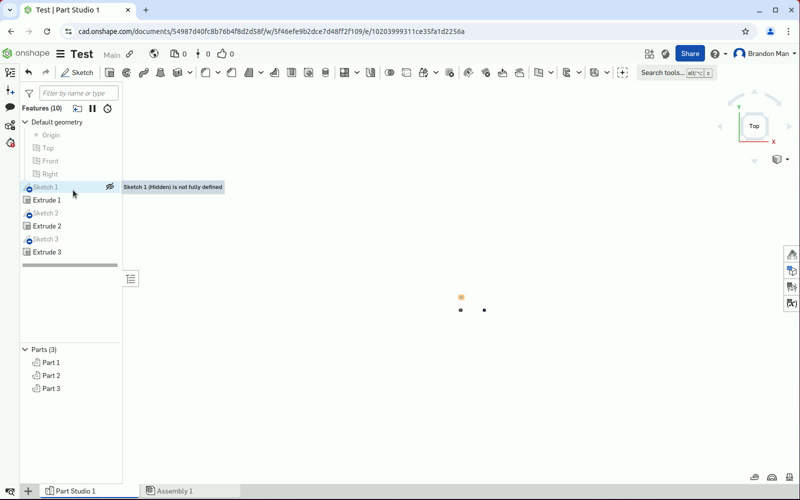
click(73, 189)
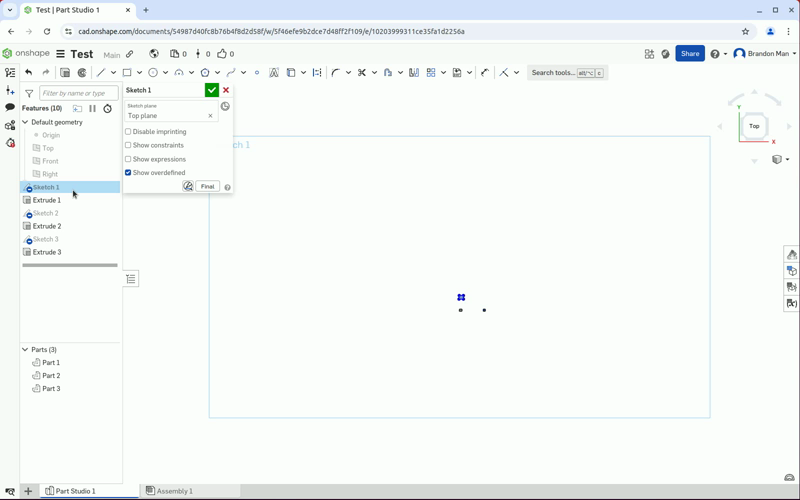
mouse_move(229, 92)
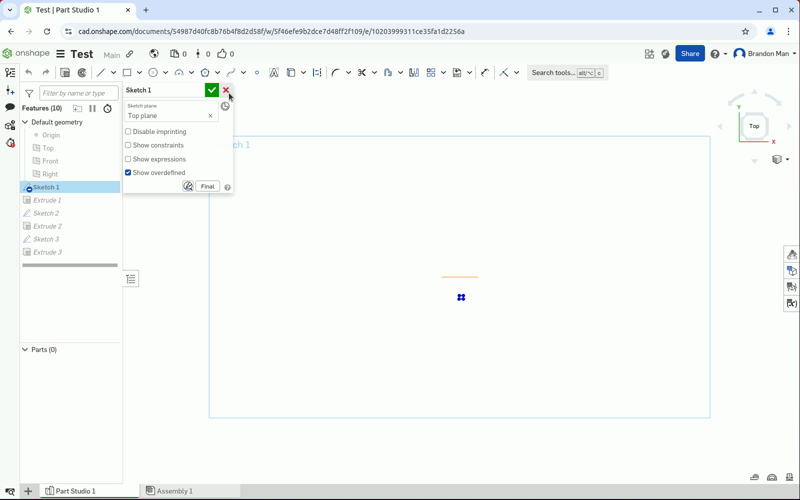
click(229, 92)
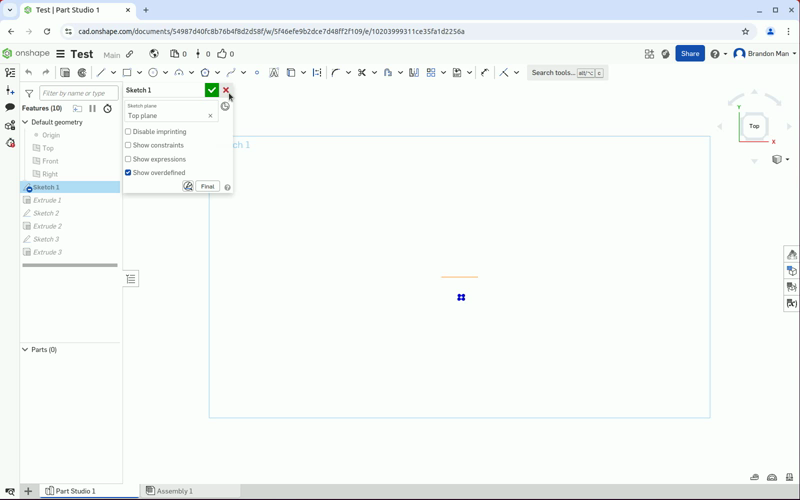
key(shift+s)
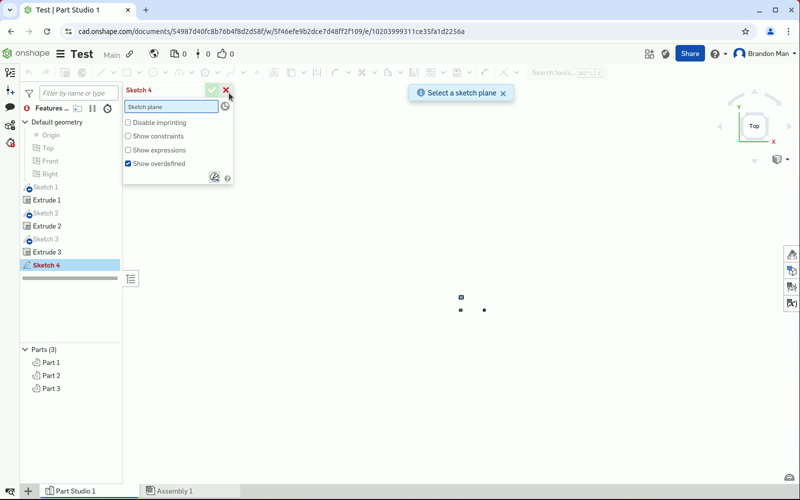
mouse_move(73, 150)
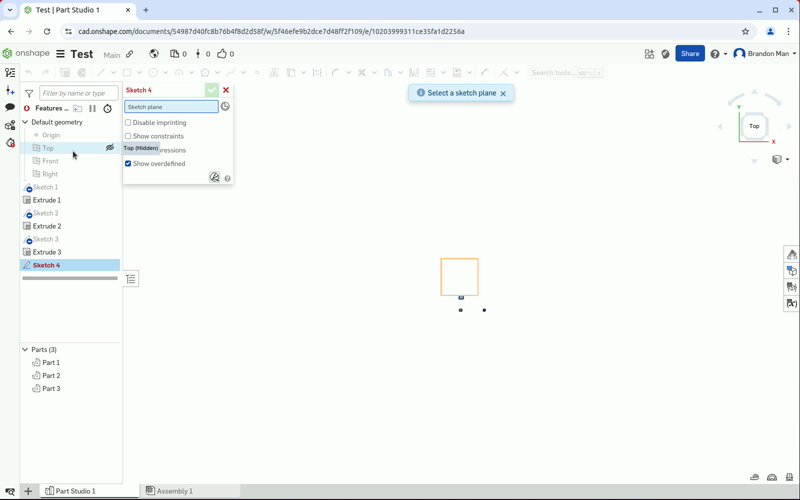
click(73, 150)
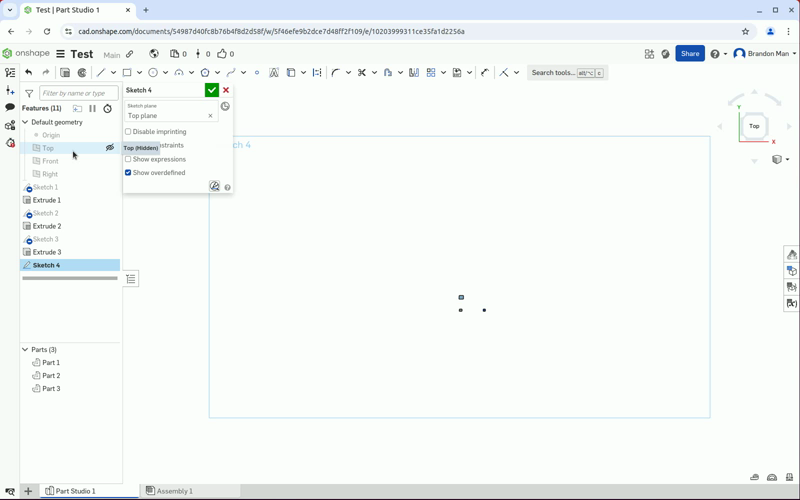
mouse_move(73, 352)
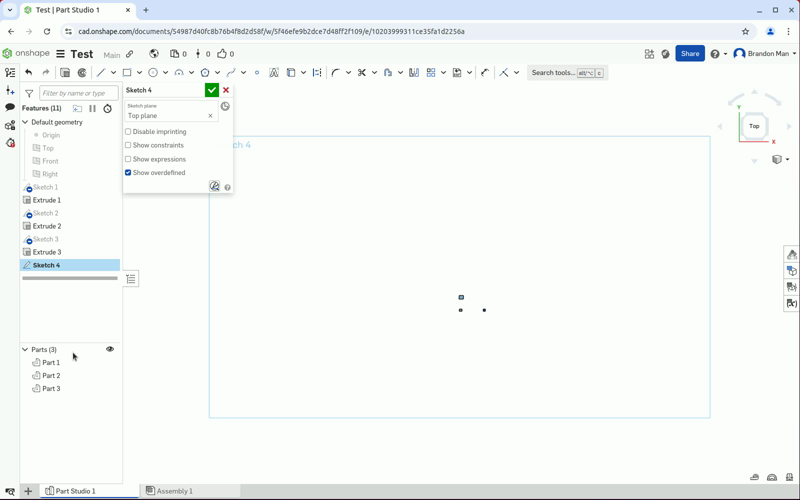
key(y)
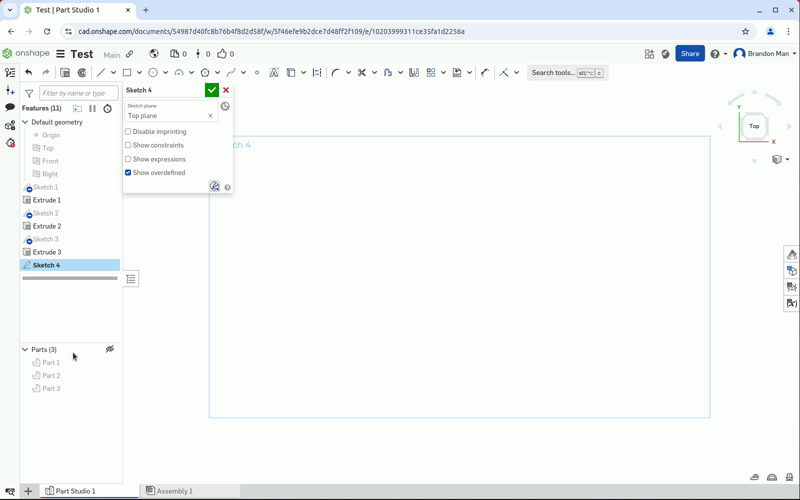
key(l)
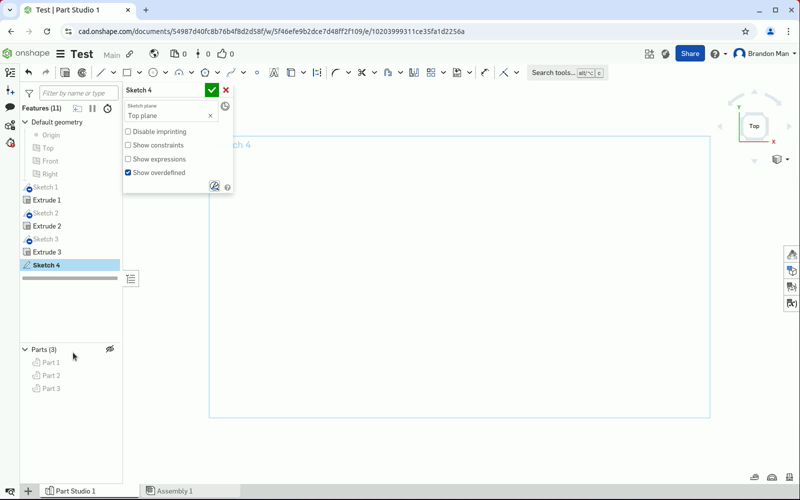
key_down(shift)
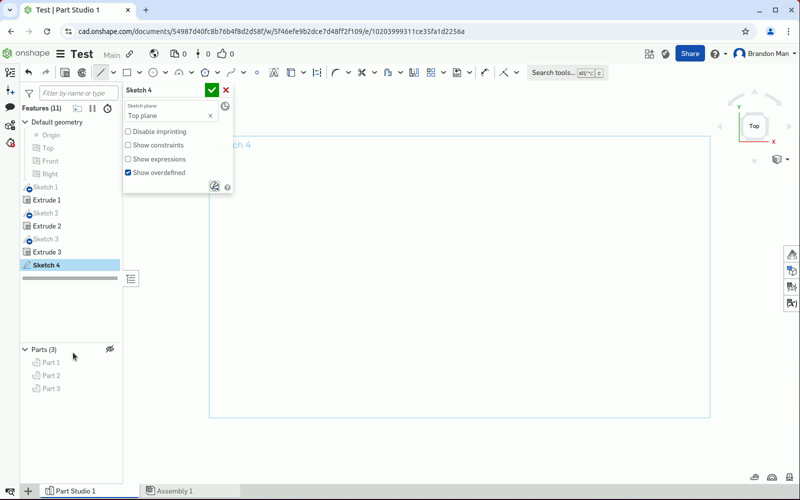
mouse_move(506, 311)
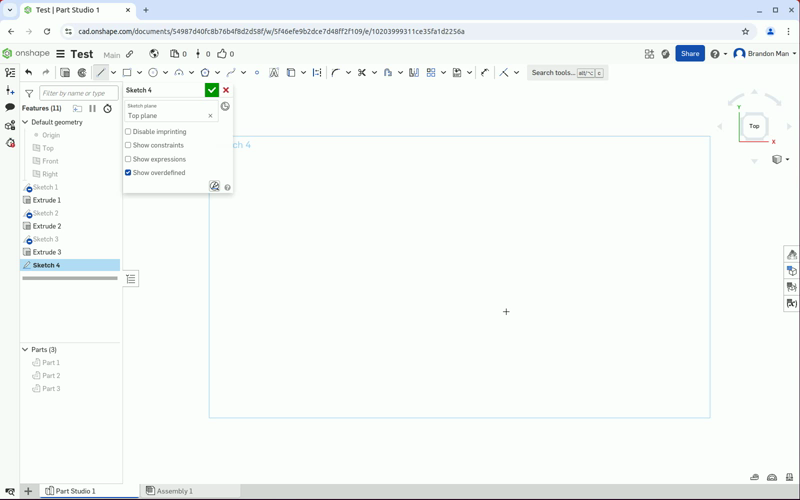
click(506, 311)
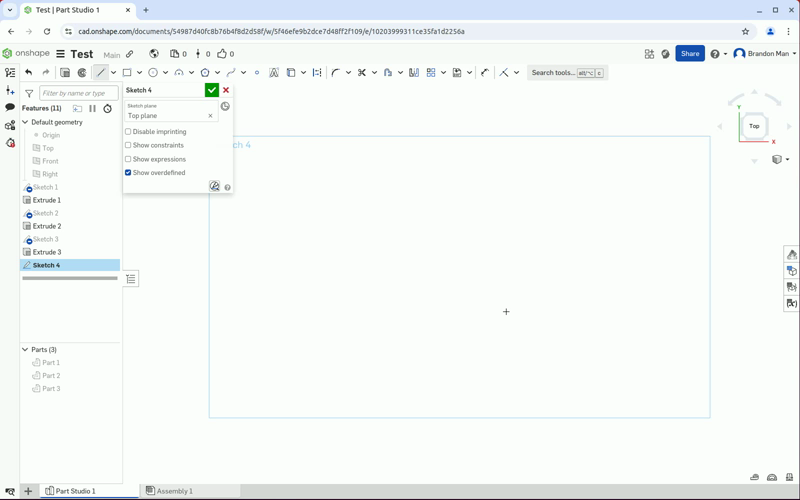
key_up(shift)
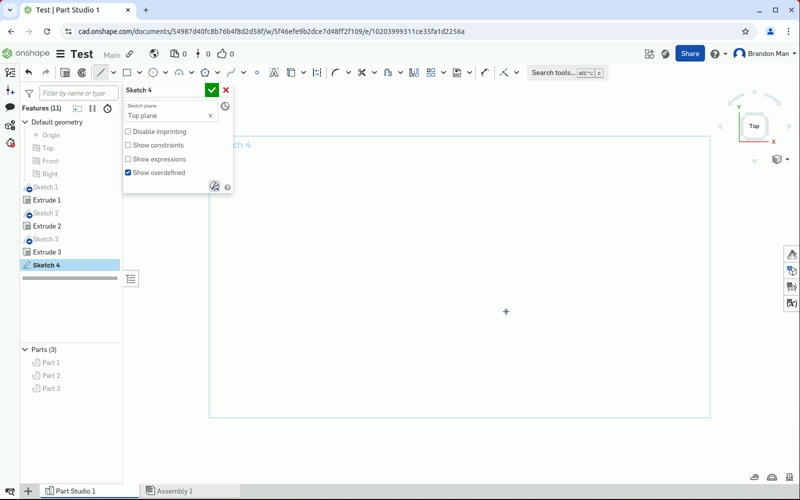
key_down(shift)
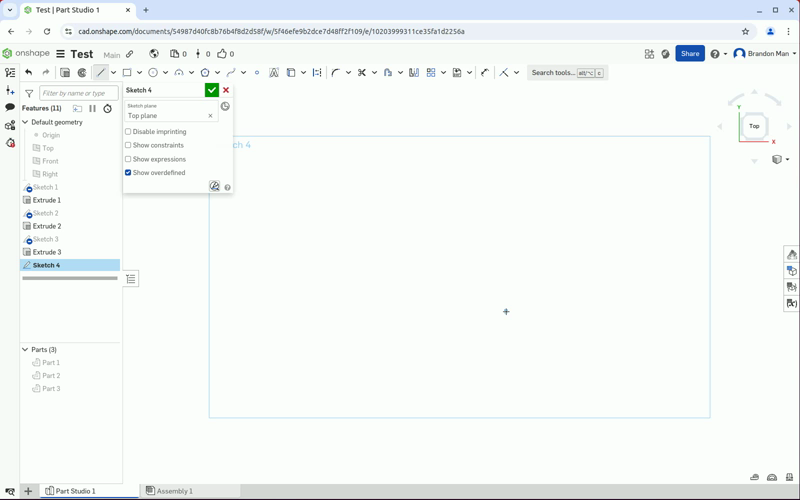
mouse_move(536, 311)
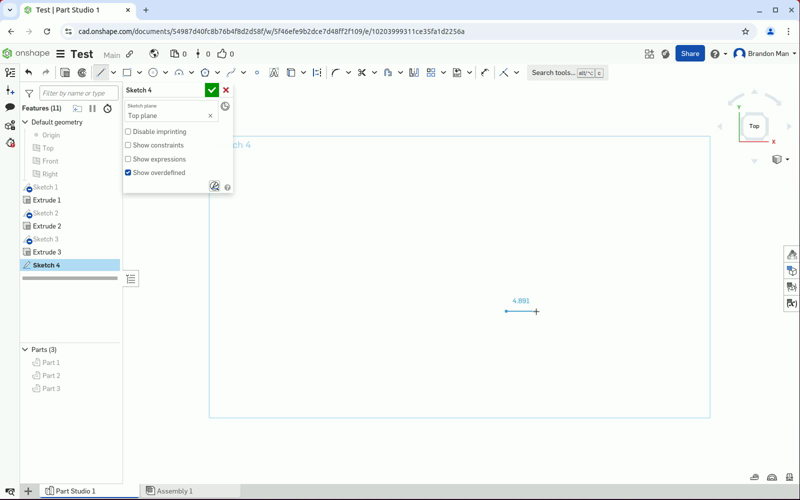
mouse_move(508, 311)
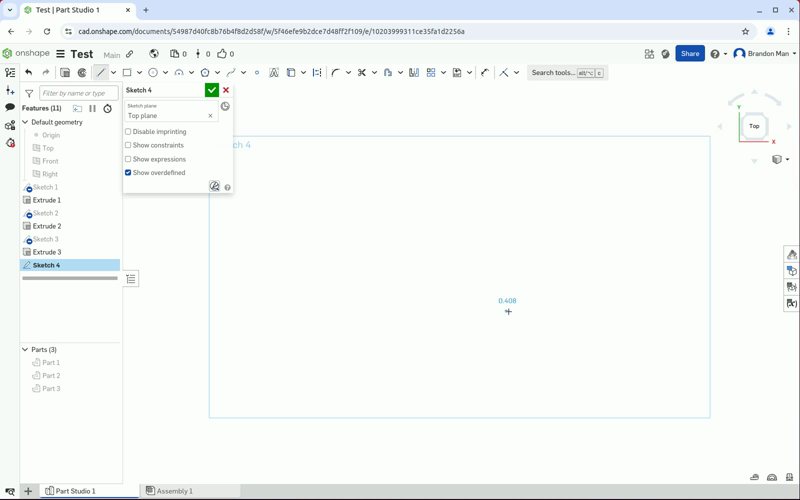
scroll(6)
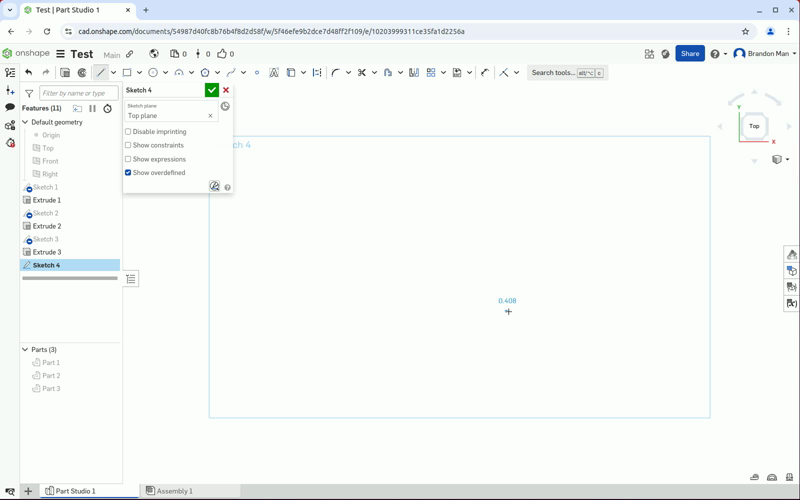
scroll(6)
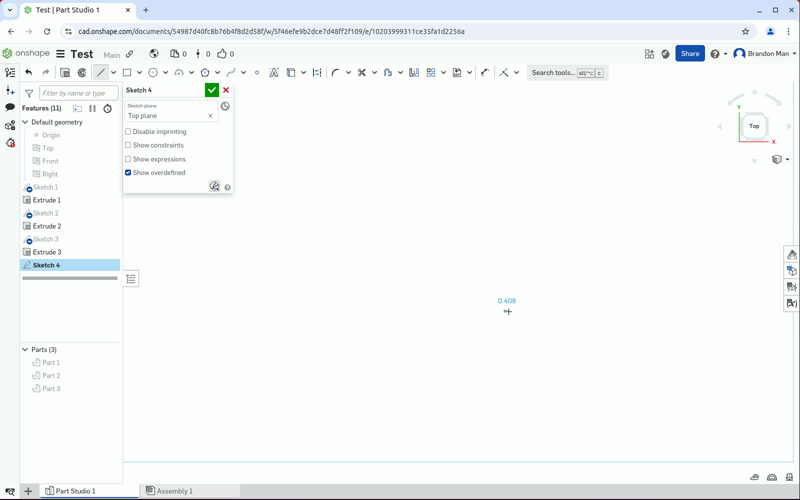
scroll(6)
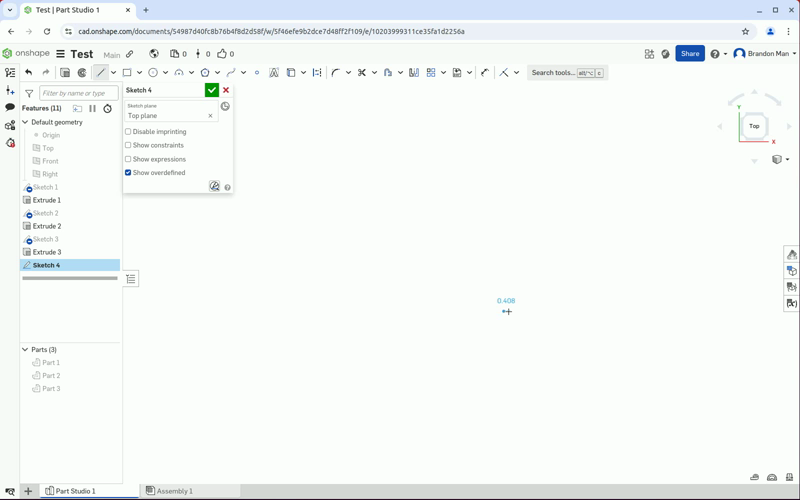
scroll(6)
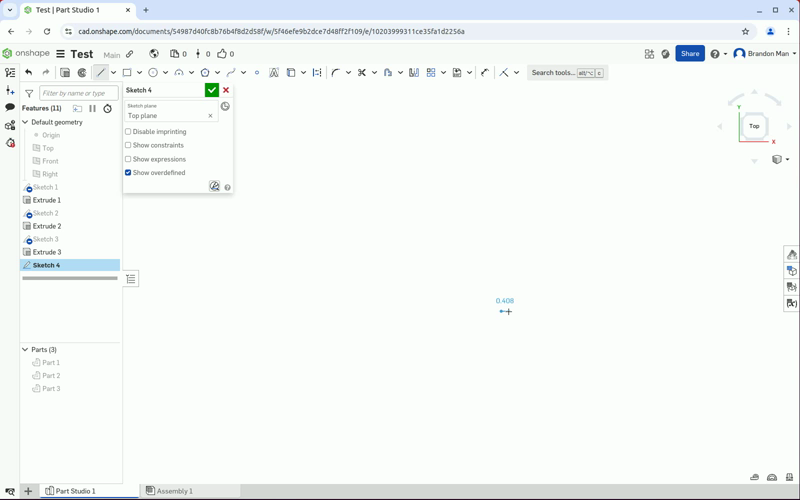
scroll(6)
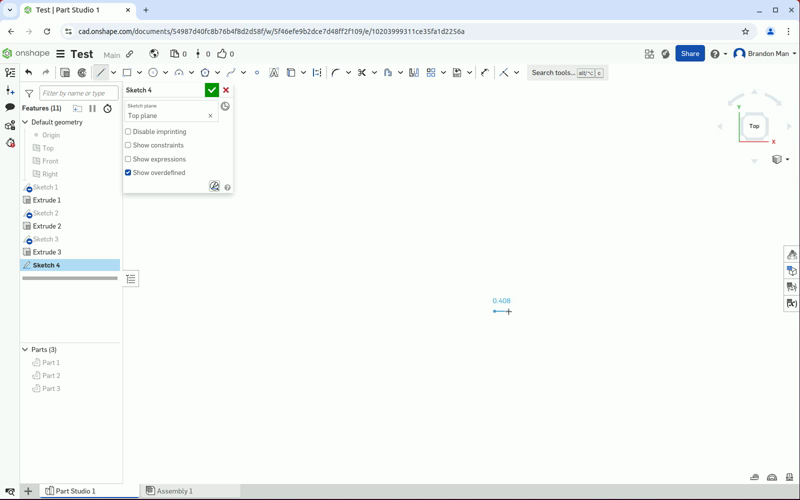
scroll(6)
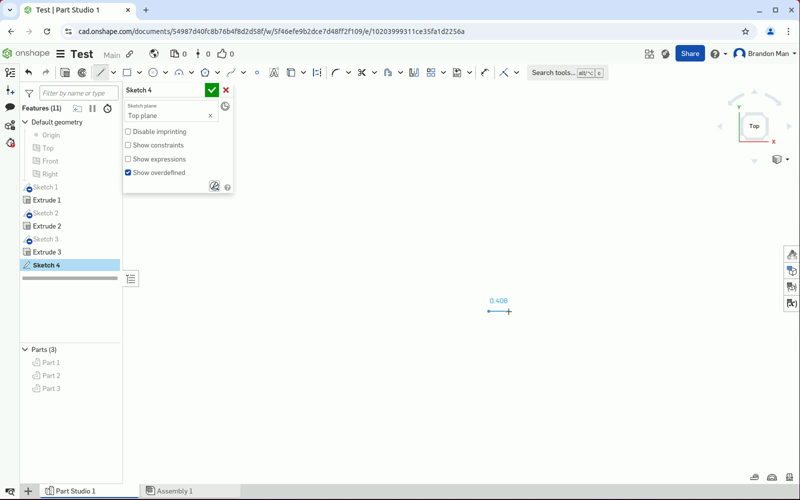
scroll(6)
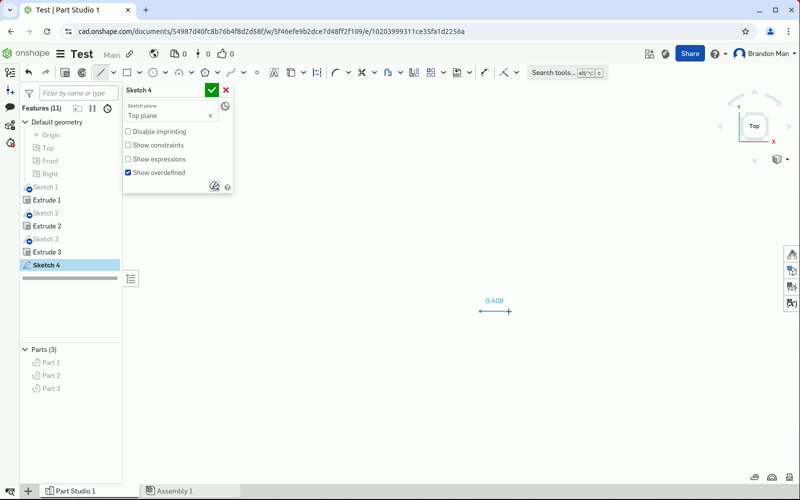
click(508, 311)
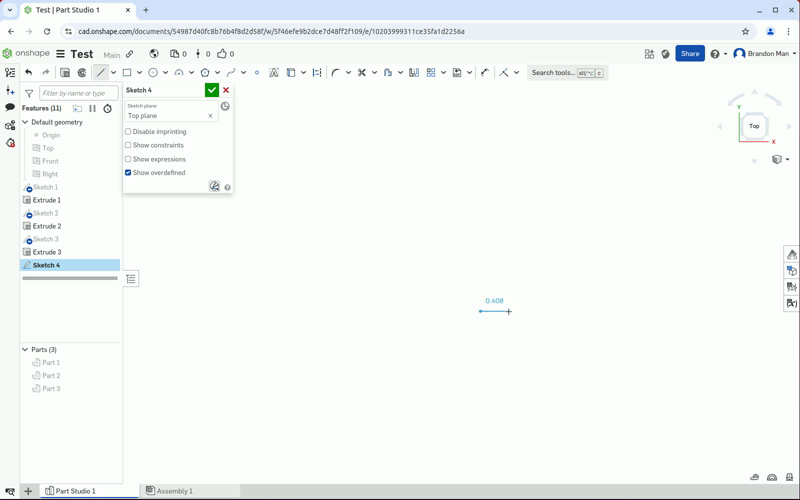
scroll(-6)
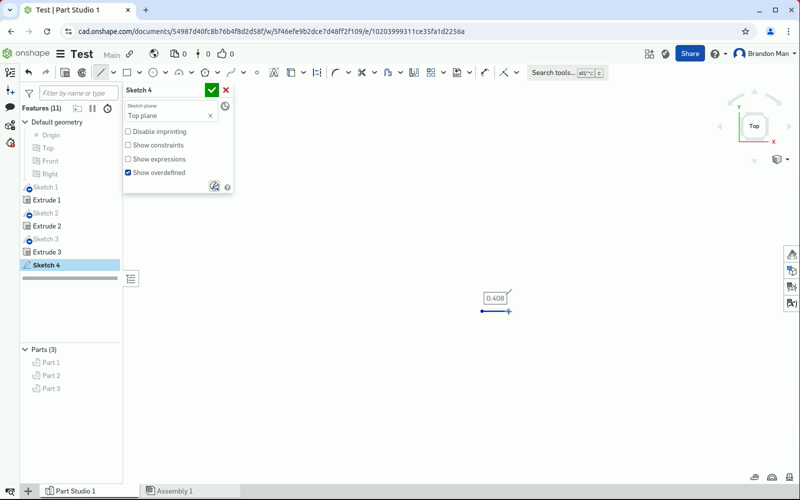
scroll(-6)
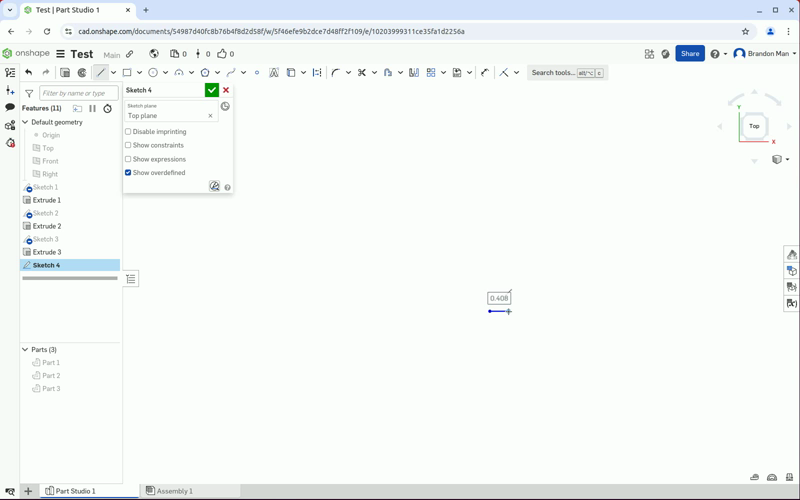
scroll(-6)
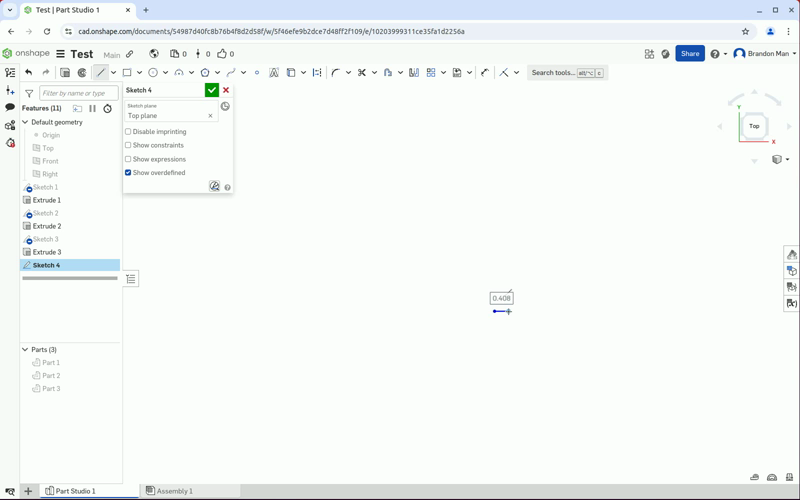
scroll(-6)
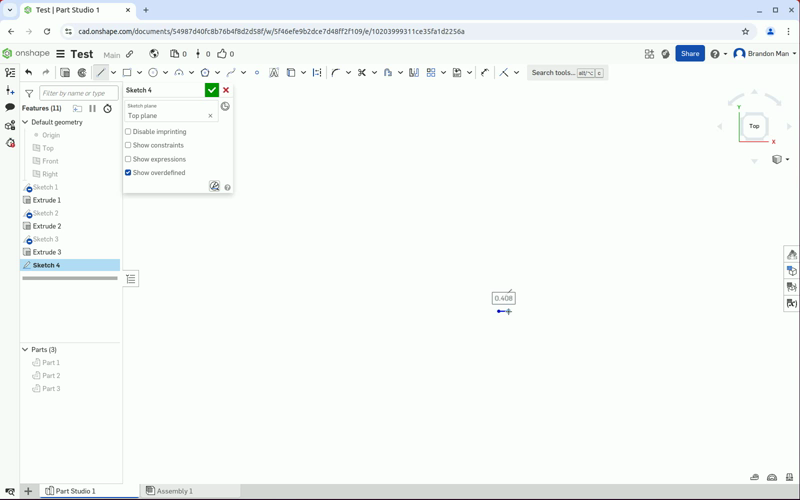
scroll(-6)
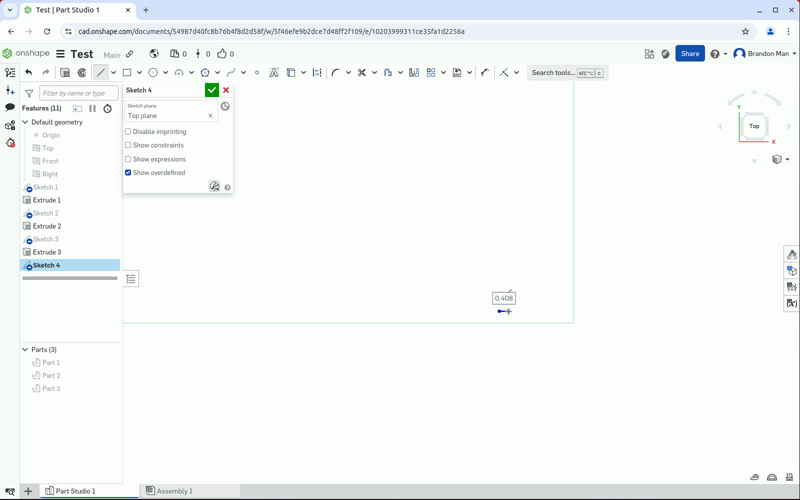
scroll(-6)
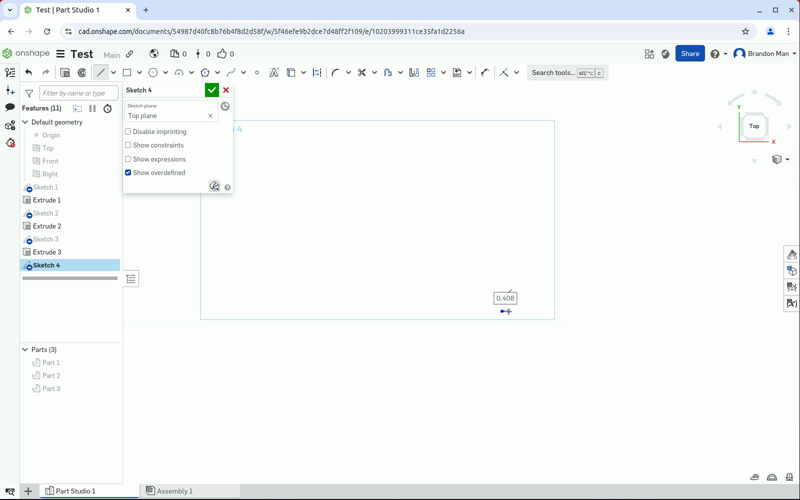
scroll(-6)
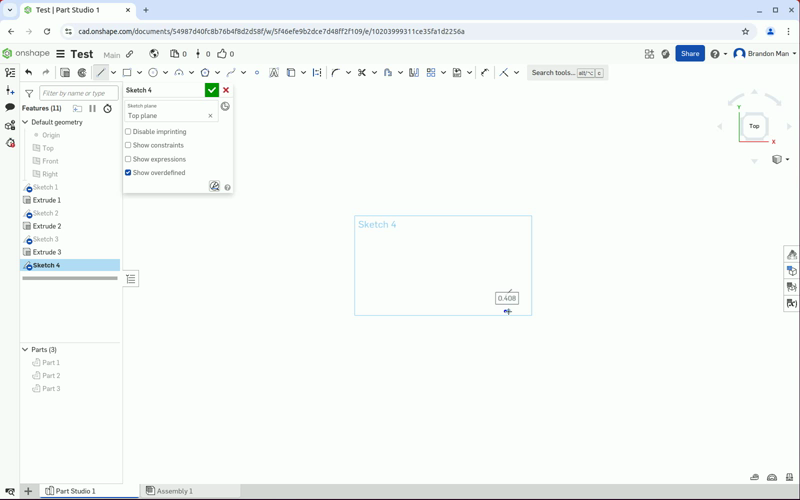
key_up(shift)
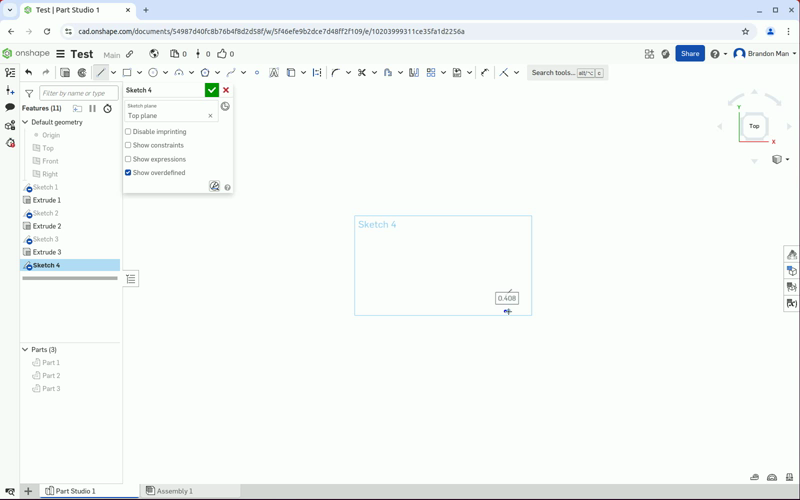
key_down(shift)
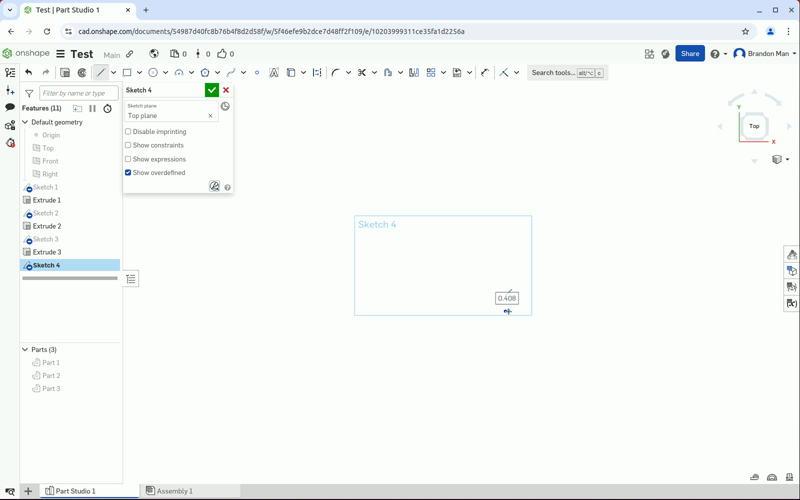
mouse_move(538, 311)
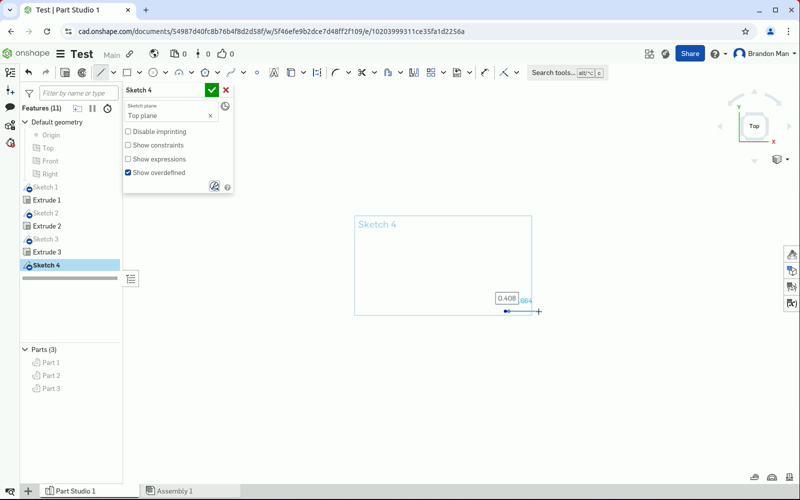
mouse_move(508, 309)
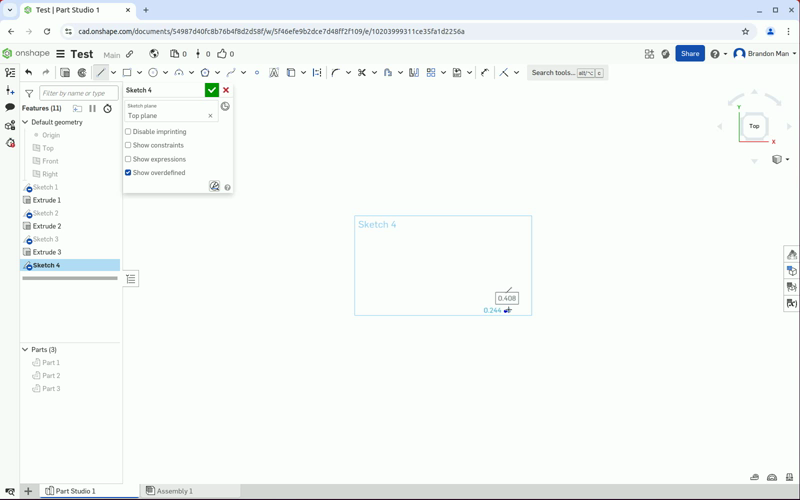
scroll(6)
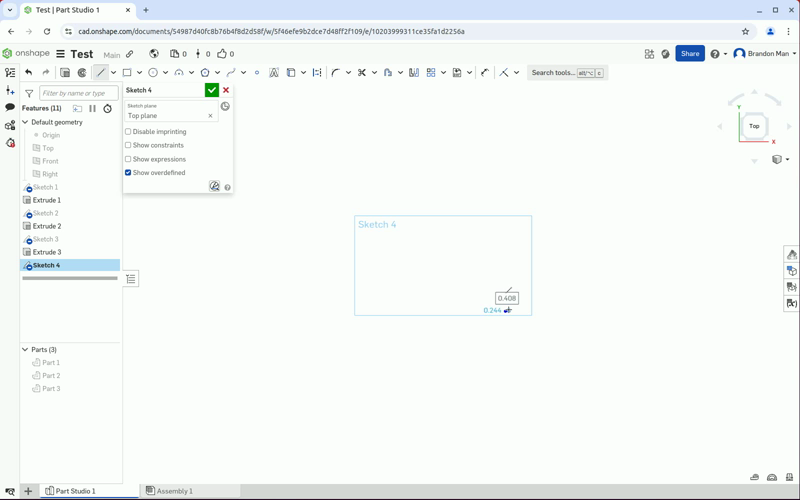
scroll(6)
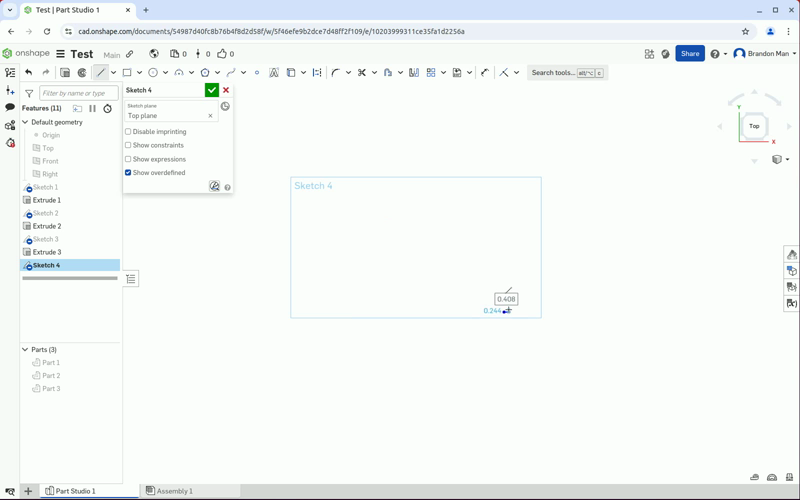
scroll(6)
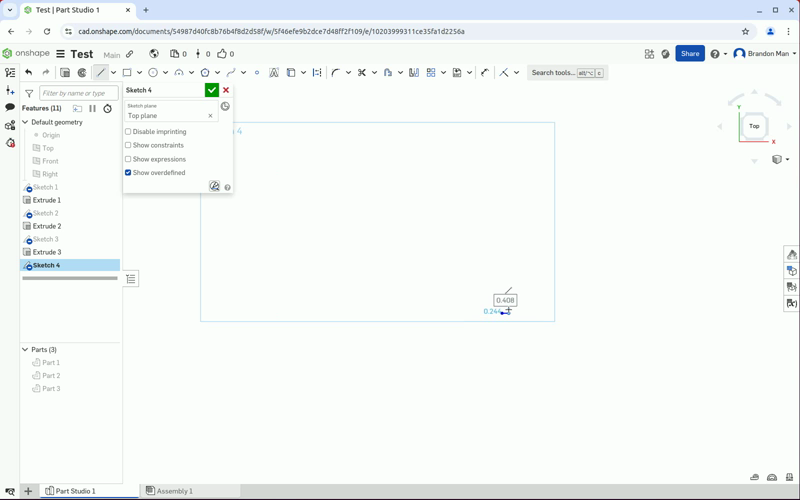
scroll(6)
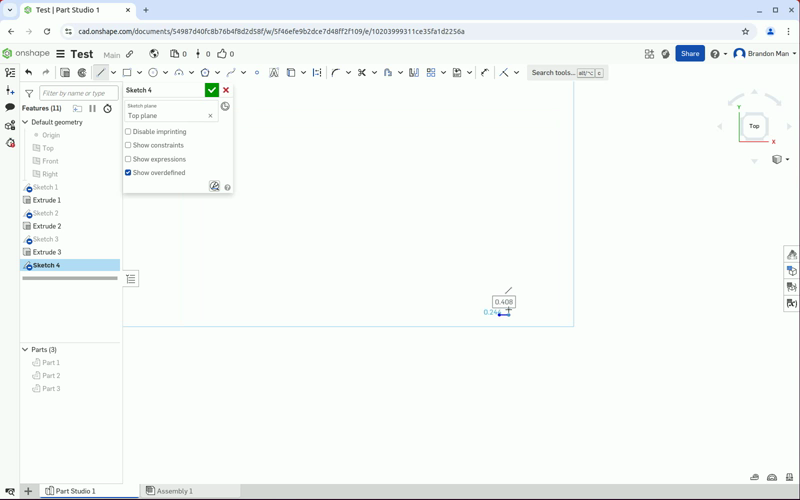
scroll(6)
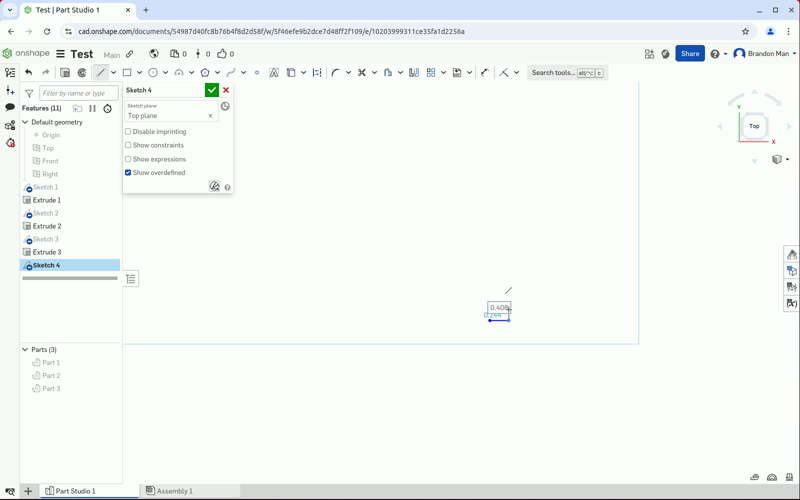
scroll(6)
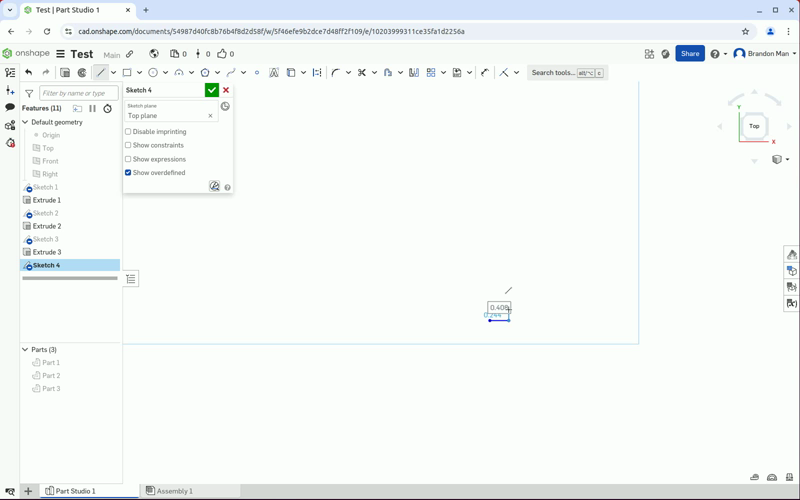
scroll(6)
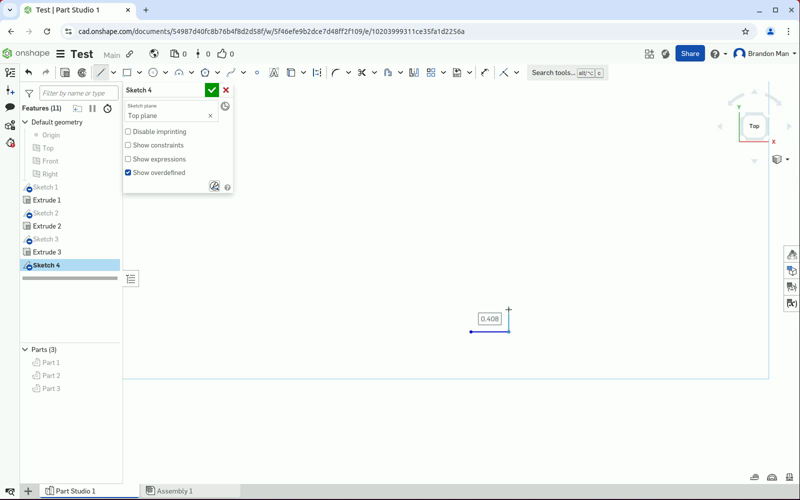
click(508, 309)
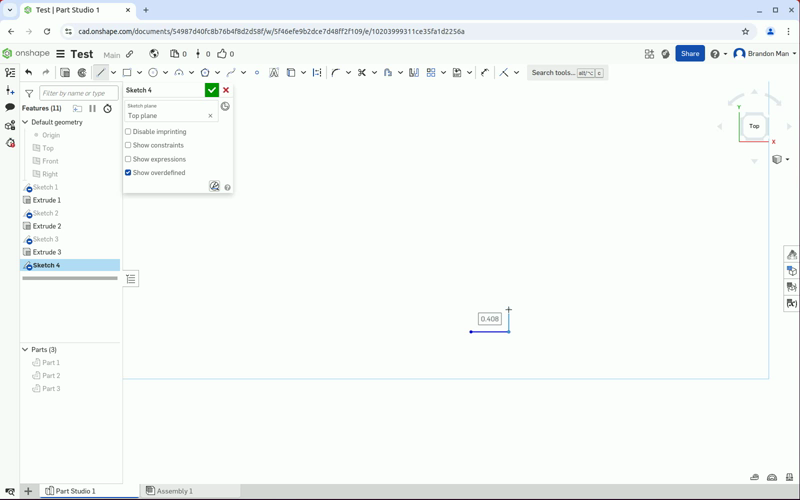
scroll(-6)
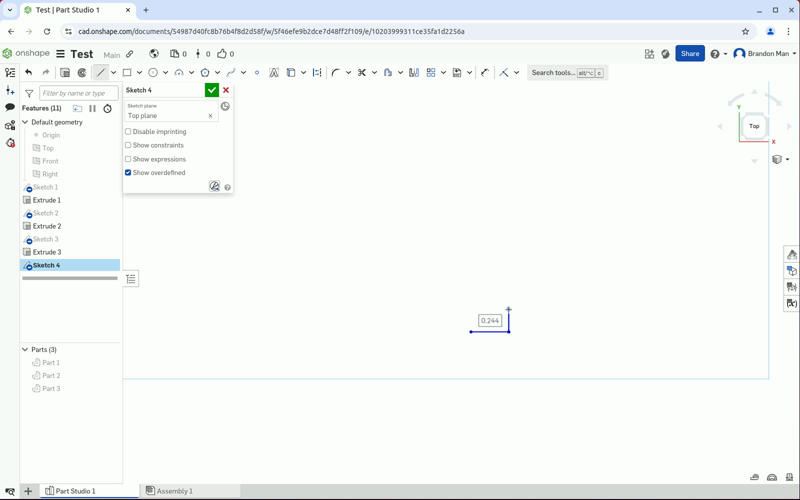
scroll(-6)
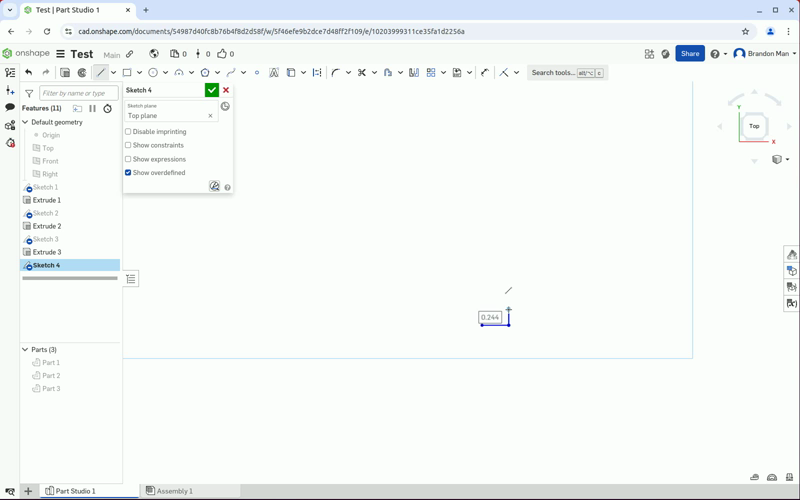
scroll(-6)
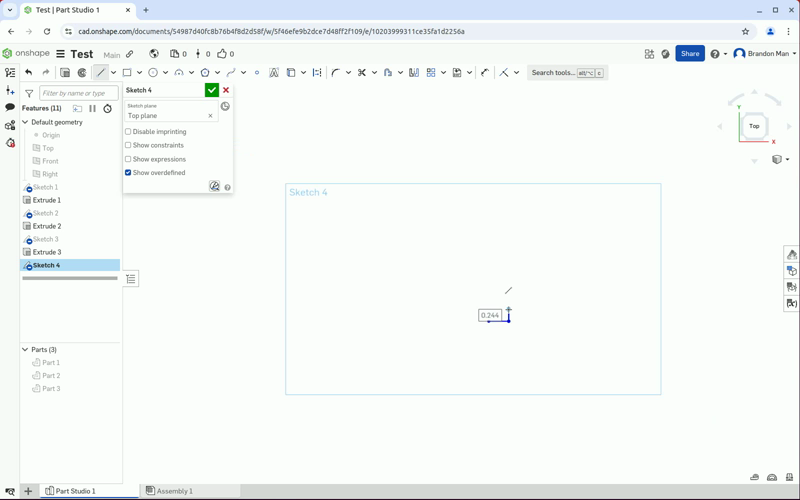
scroll(-6)
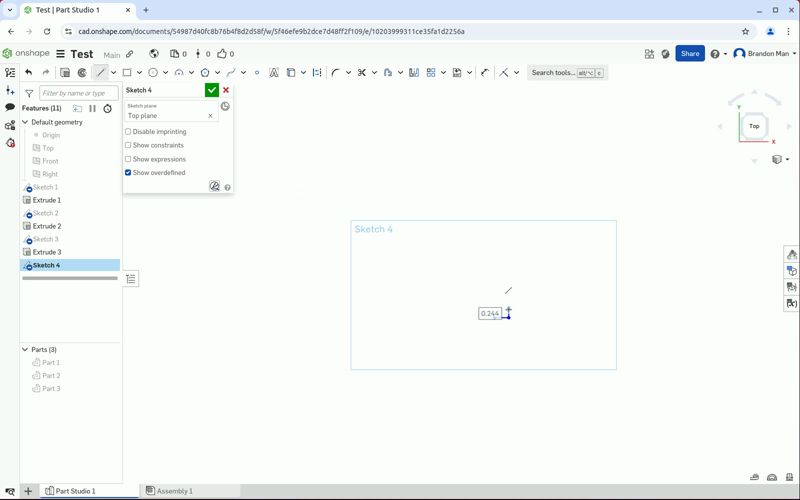
scroll(-6)
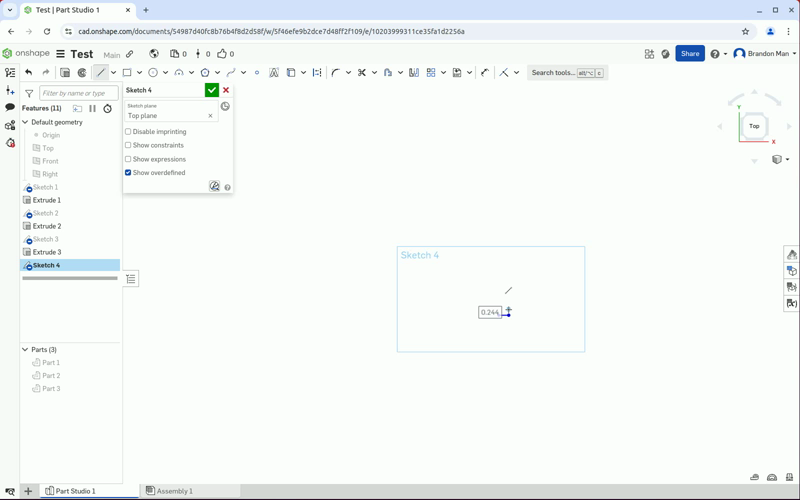
scroll(-6)
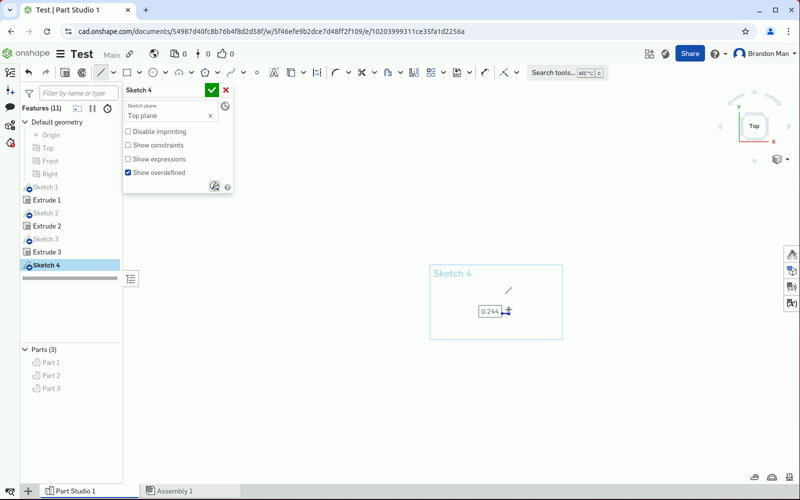
scroll(-6)
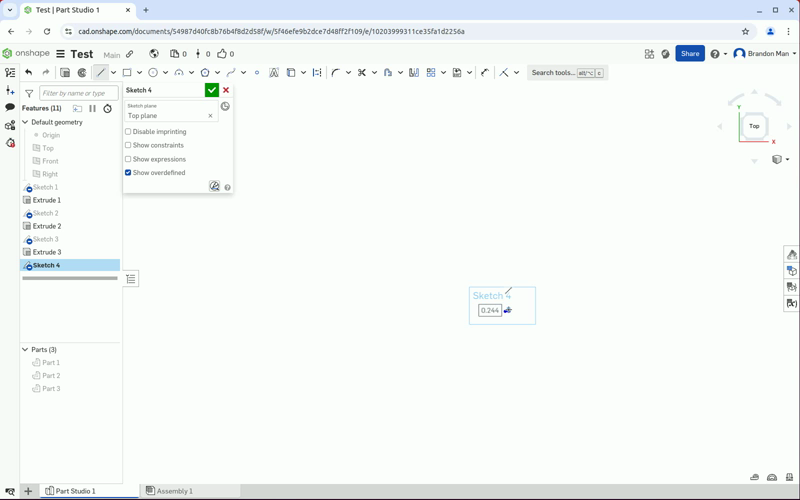
key_up(shift)
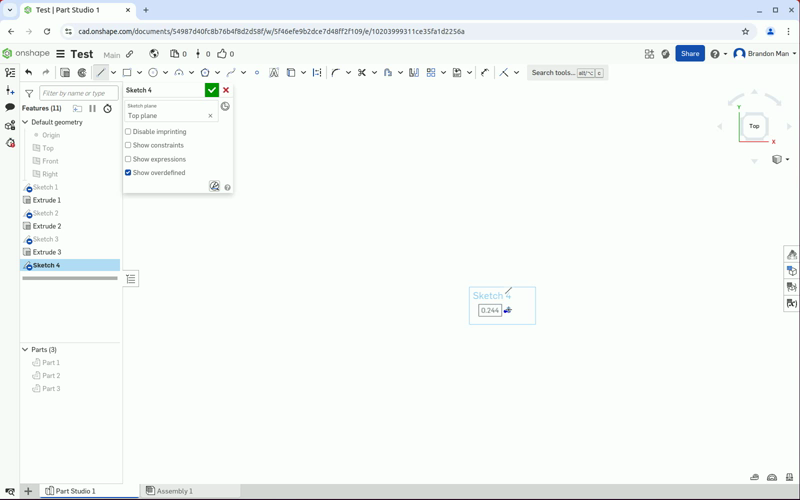
key_down(shift)
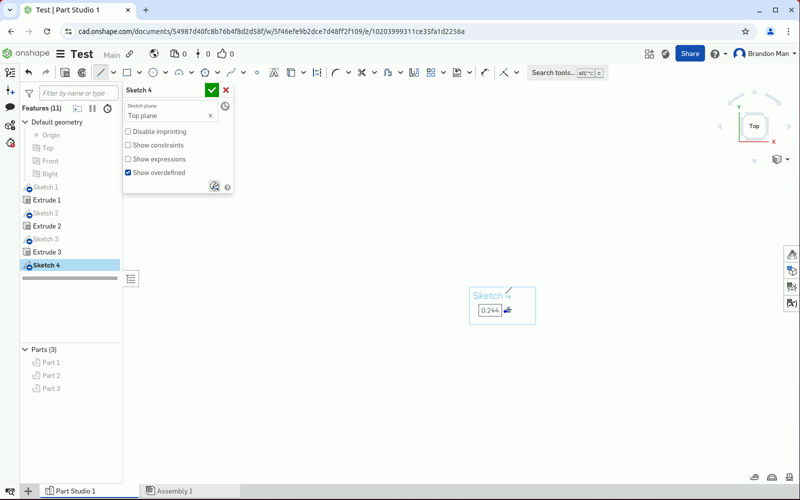
mouse_move(538, 309)
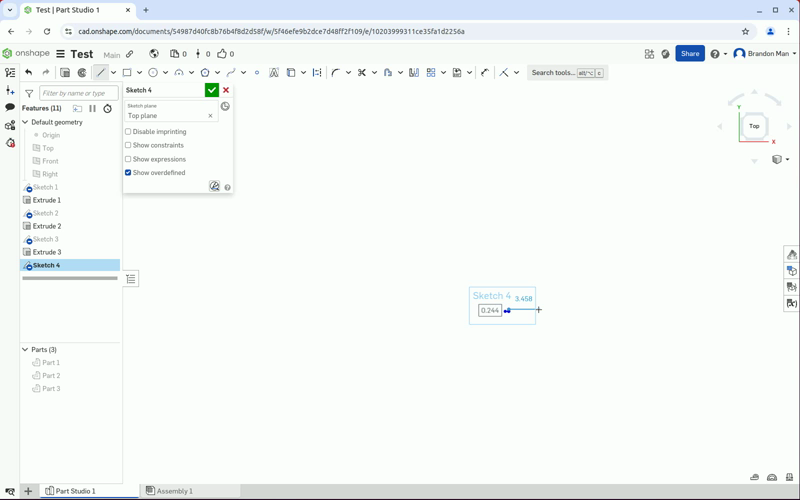
mouse_move(506, 309)
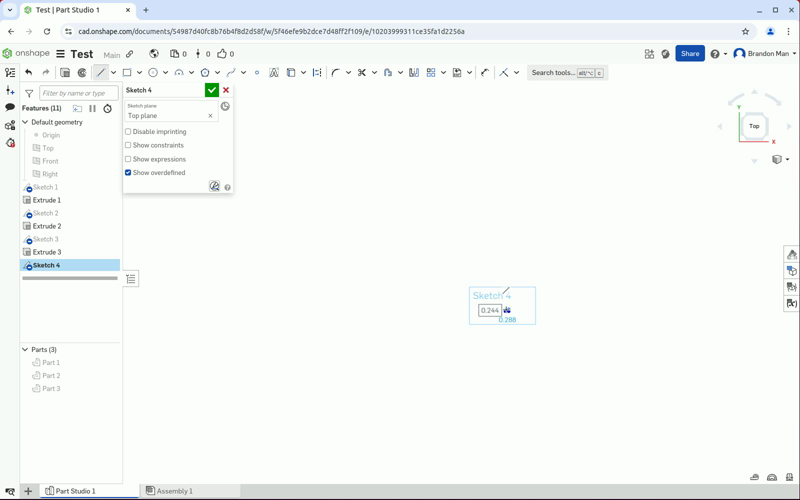
scroll(6)
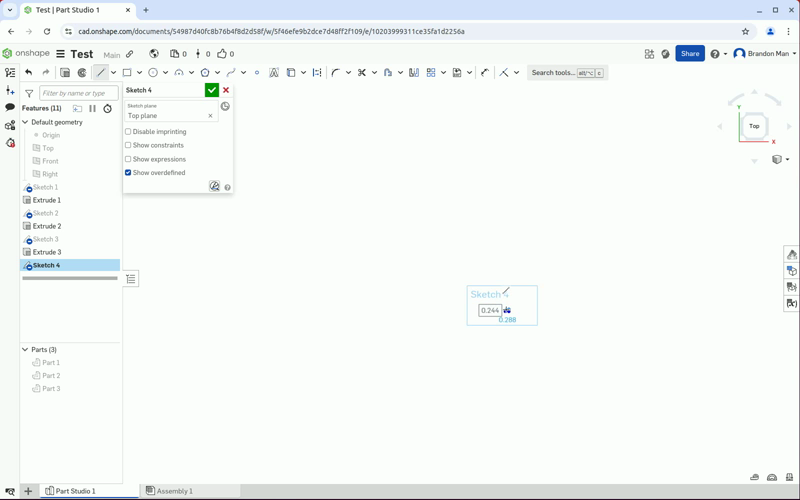
scroll(6)
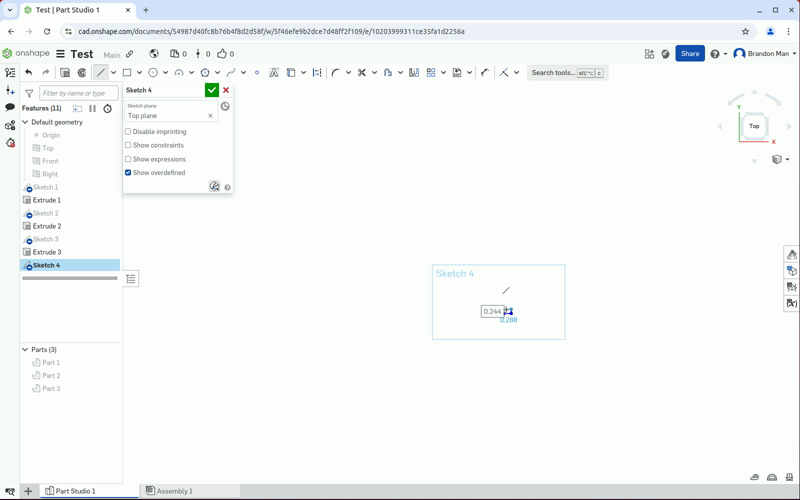
scroll(6)
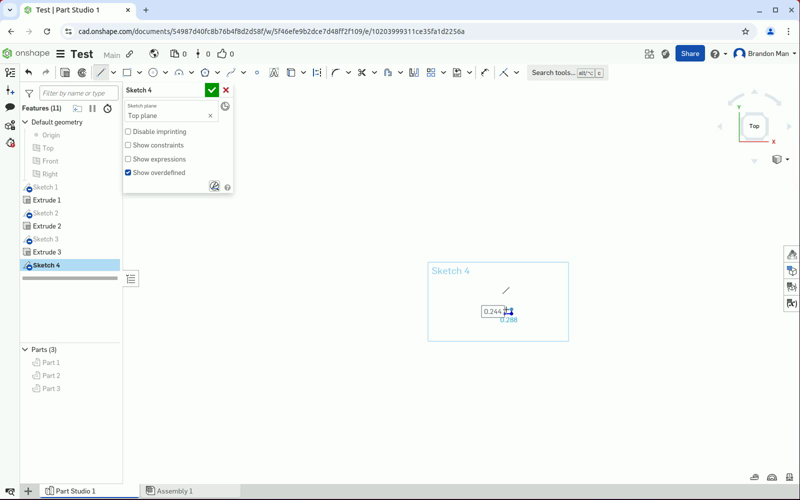
scroll(6)
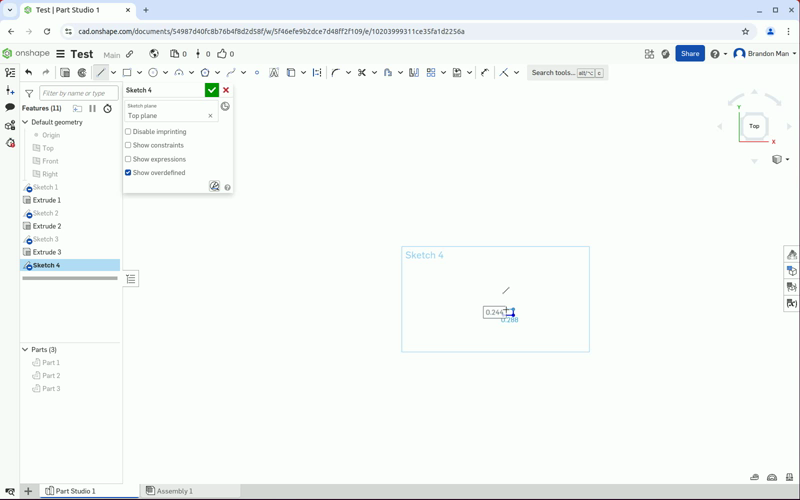
scroll(6)
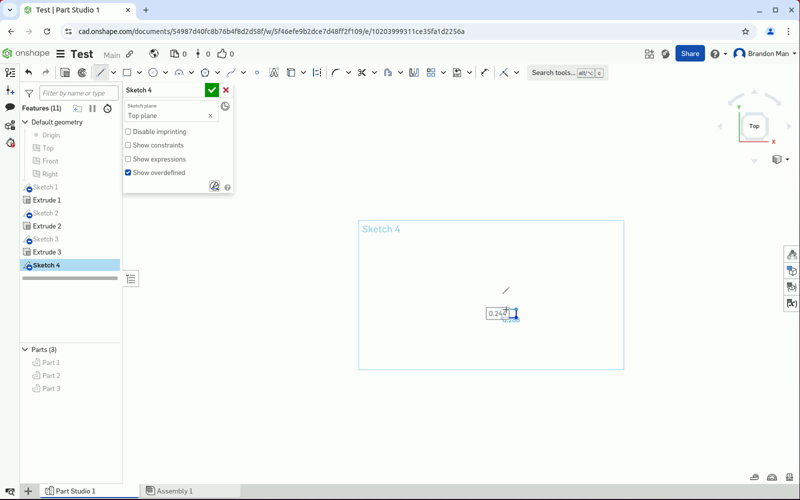
scroll(6)
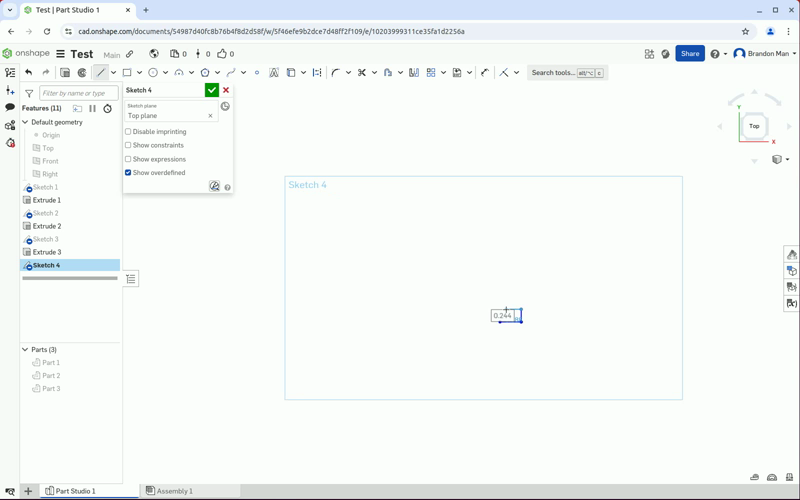
scroll(6)
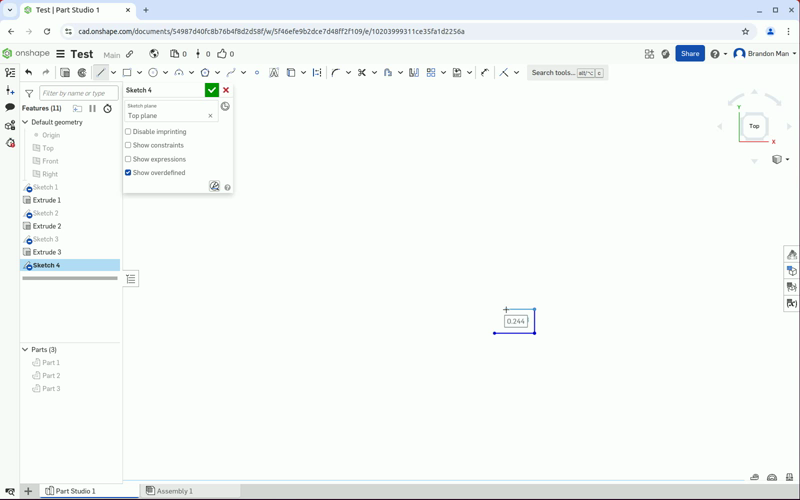
click(506, 309)
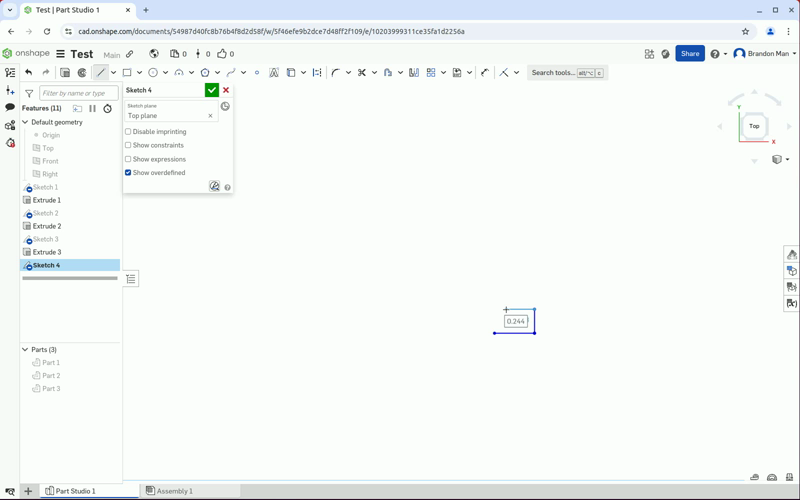
scroll(-6)
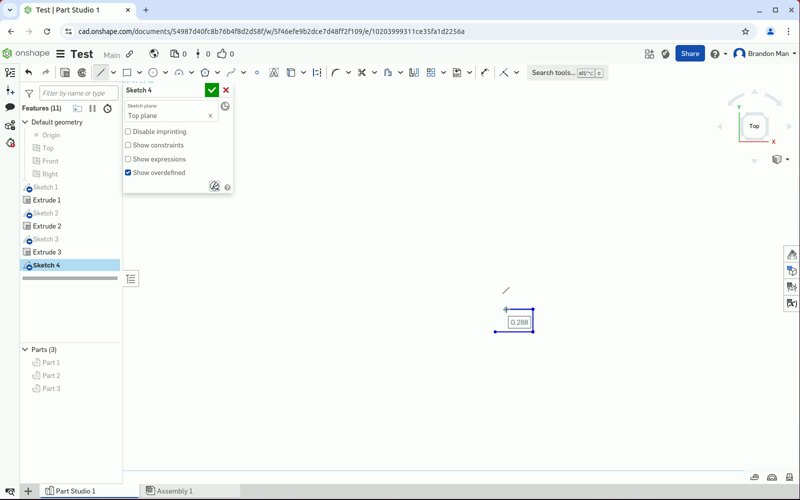
scroll(-6)
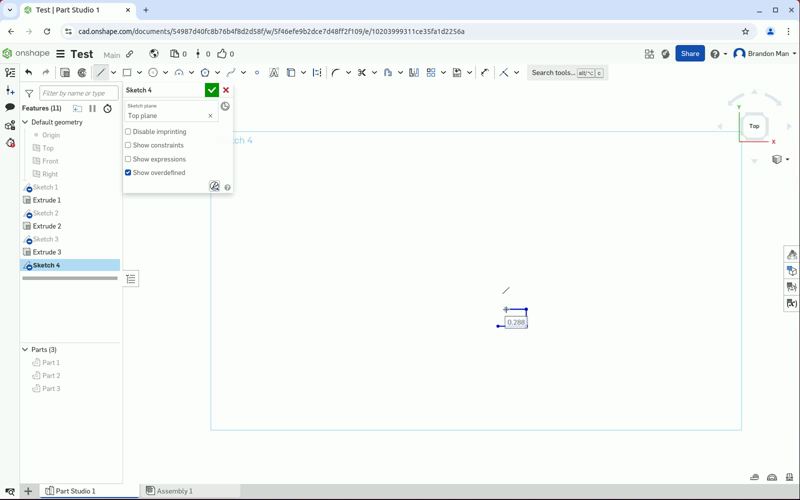
scroll(-6)
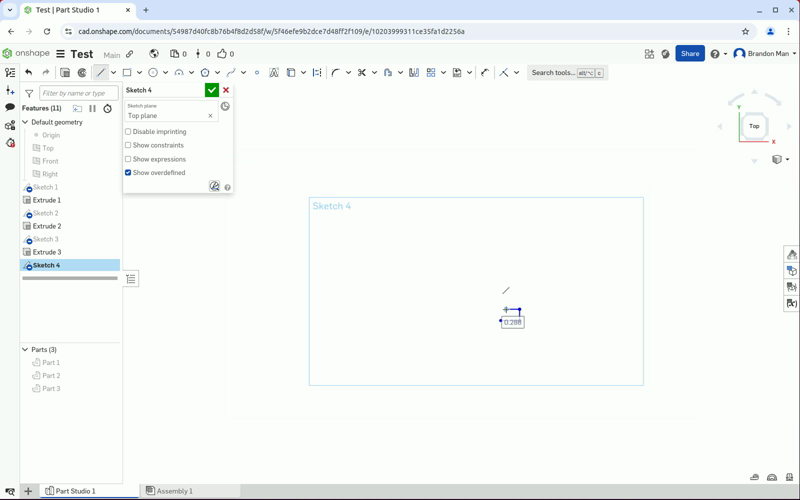
scroll(-6)
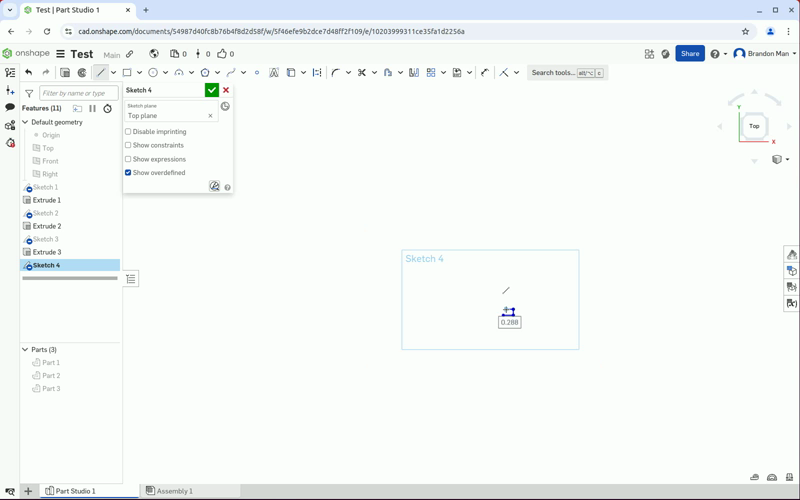
scroll(-6)
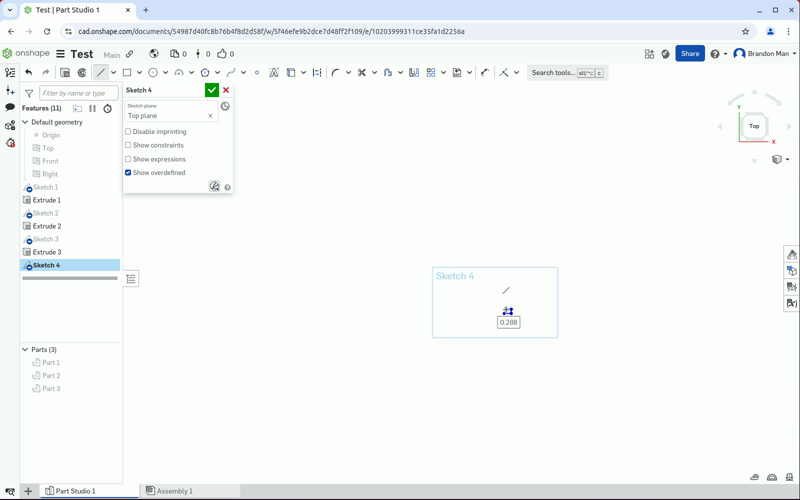
scroll(-6)
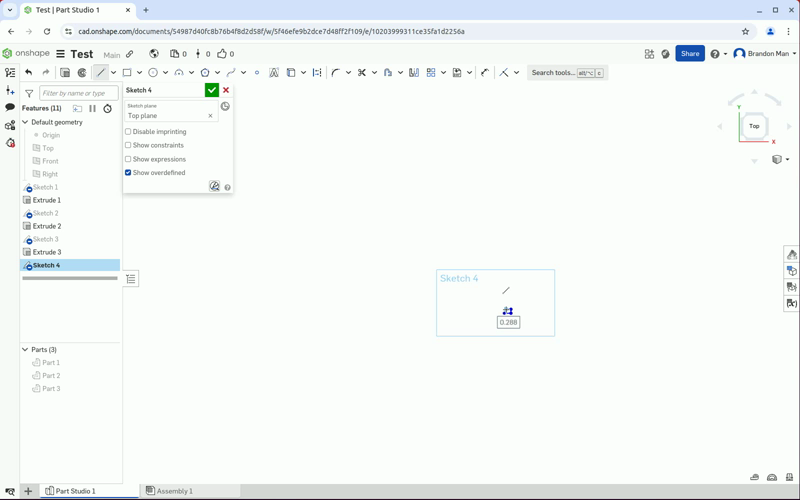
scroll(-6)
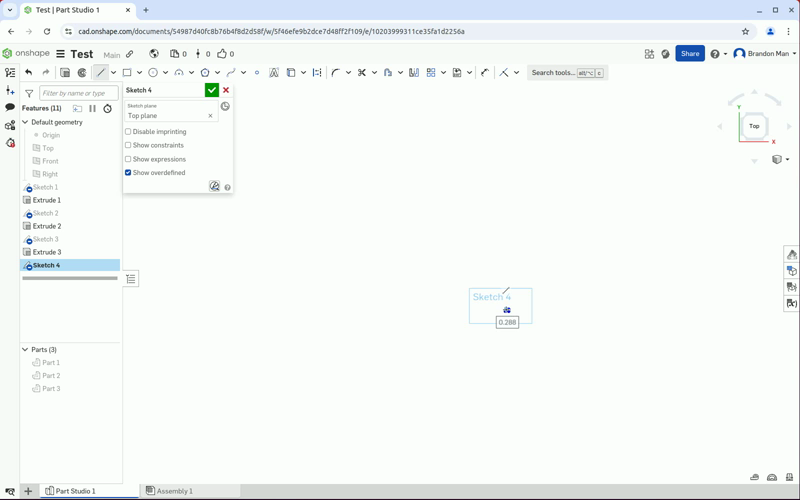
key_up(shift)
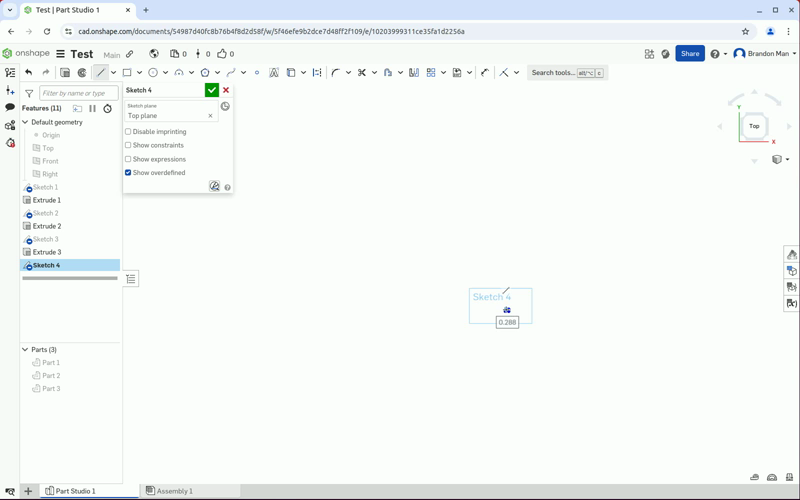
mouse_move(536, 309)
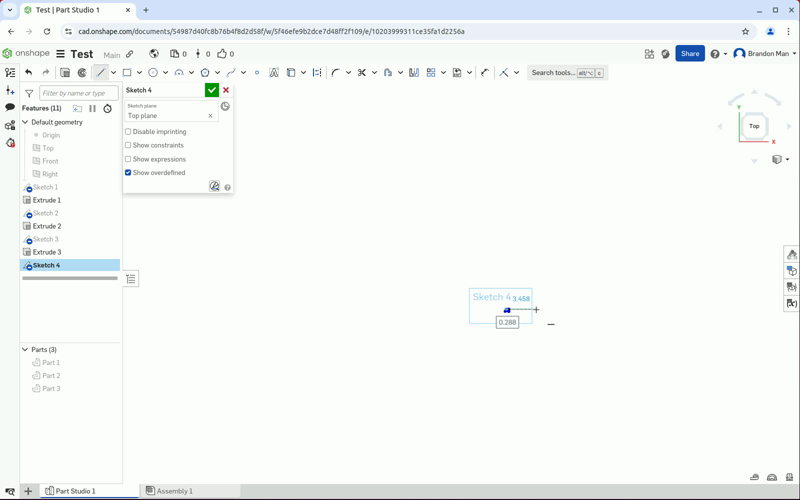
key_down(shift)
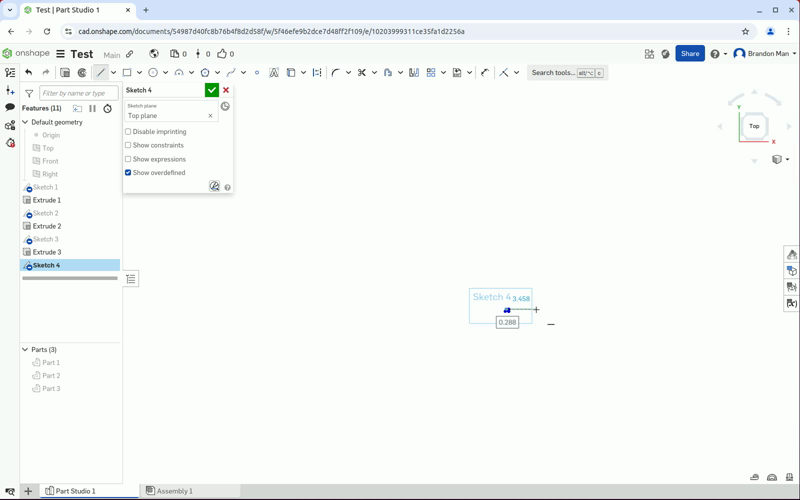
mouse_move(506, 311)
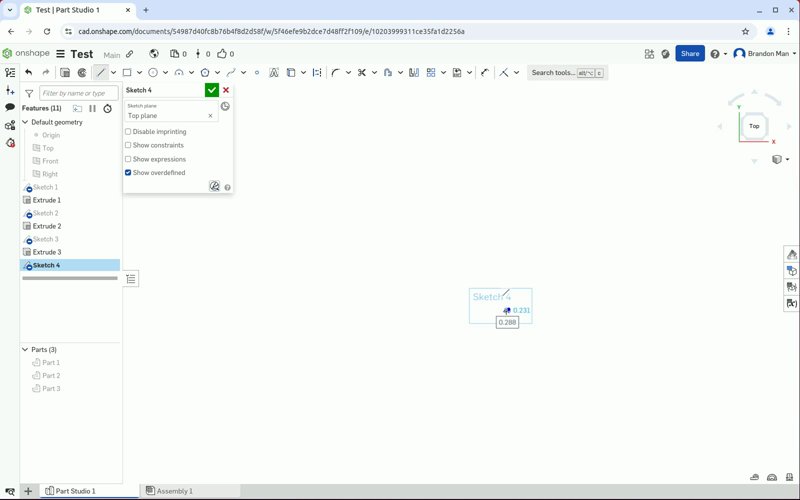
scroll(6)
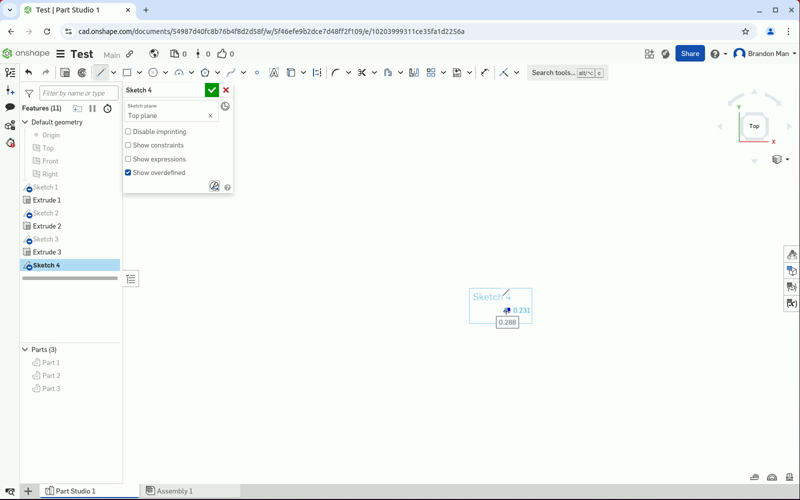
scroll(6)
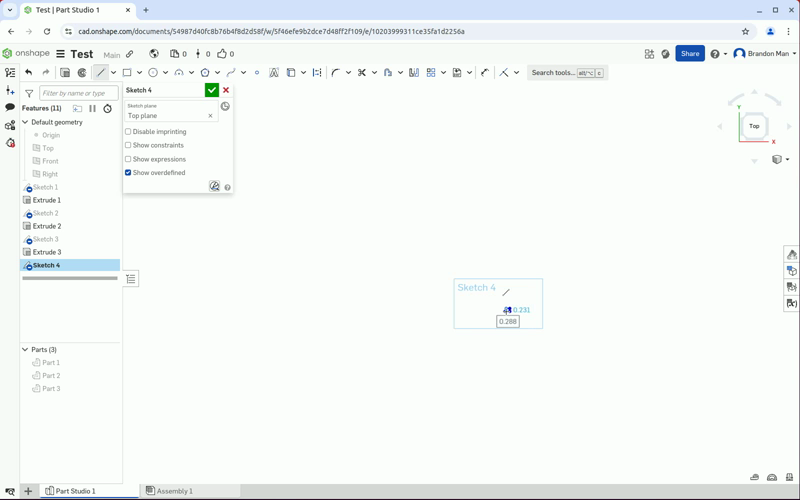
scroll(6)
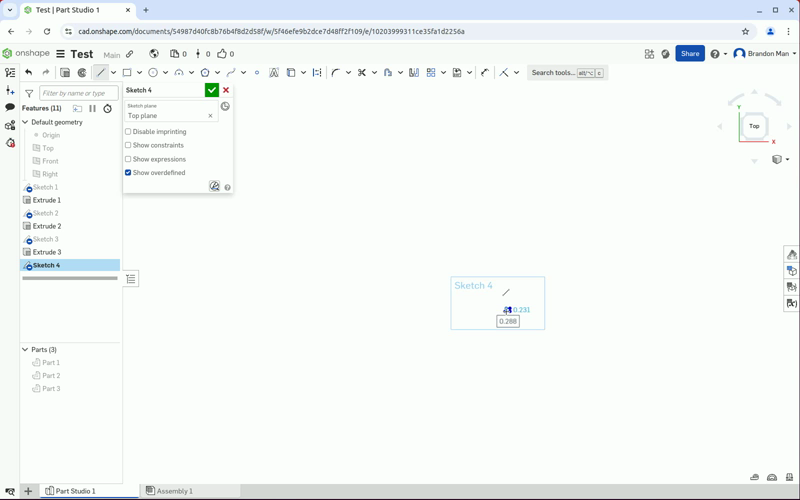
scroll(6)
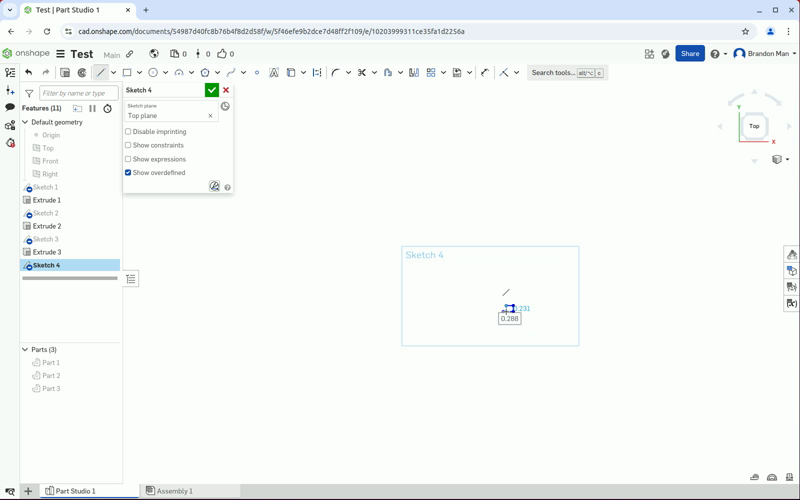
scroll(6)
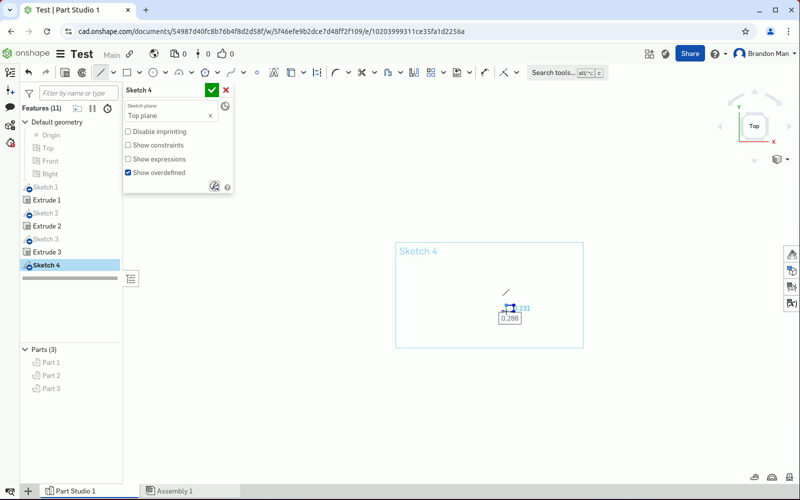
scroll(6)
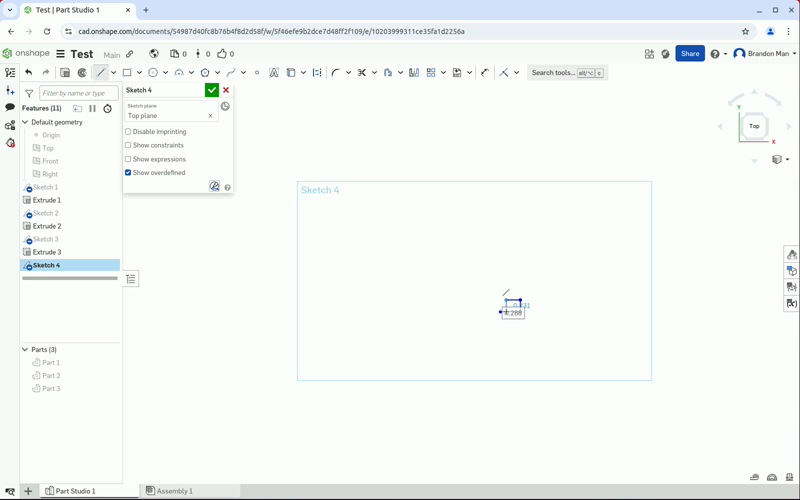
scroll(6)
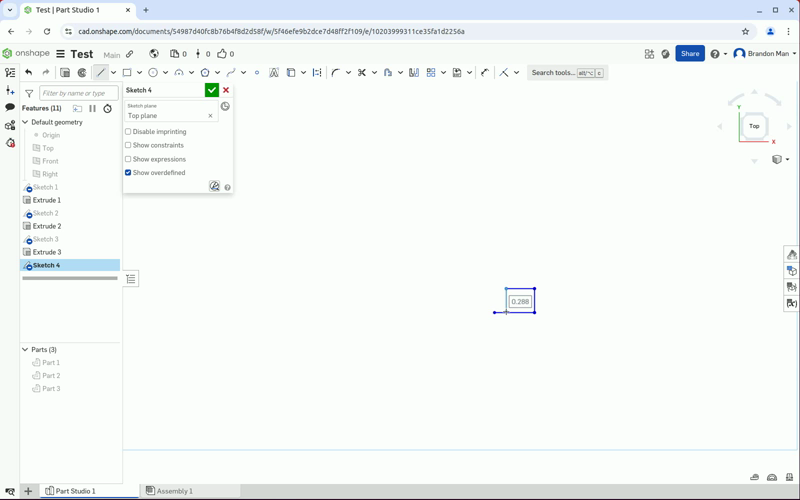
key_up(shift)
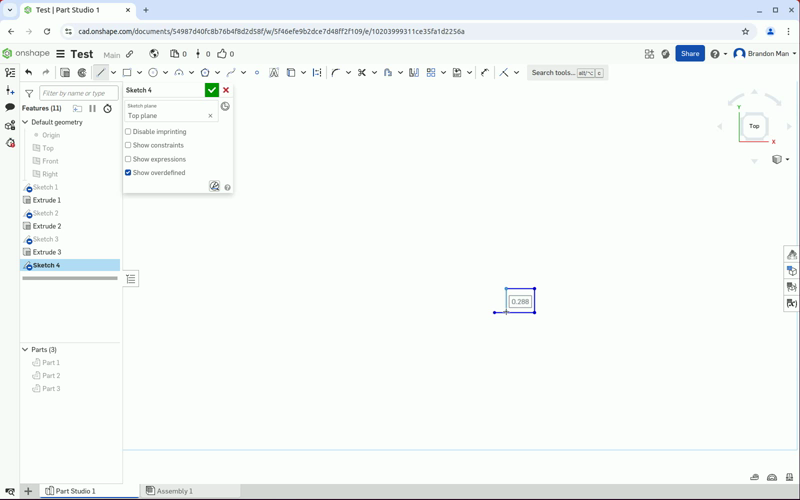
click(506, 311)
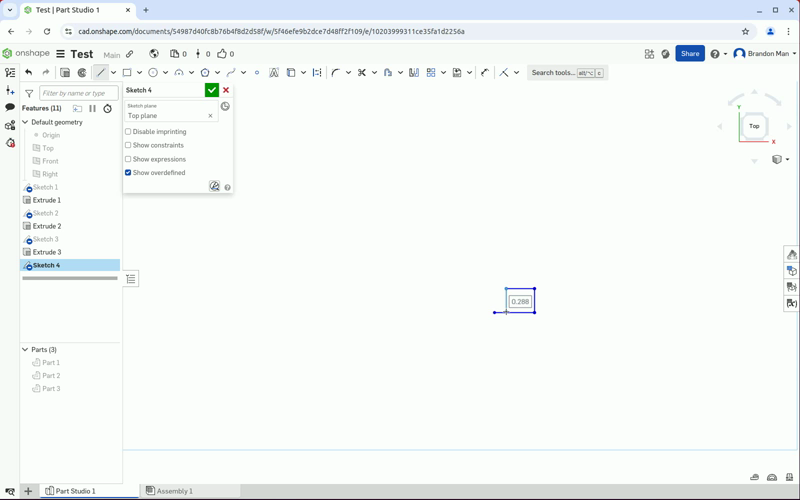
scroll(-6)
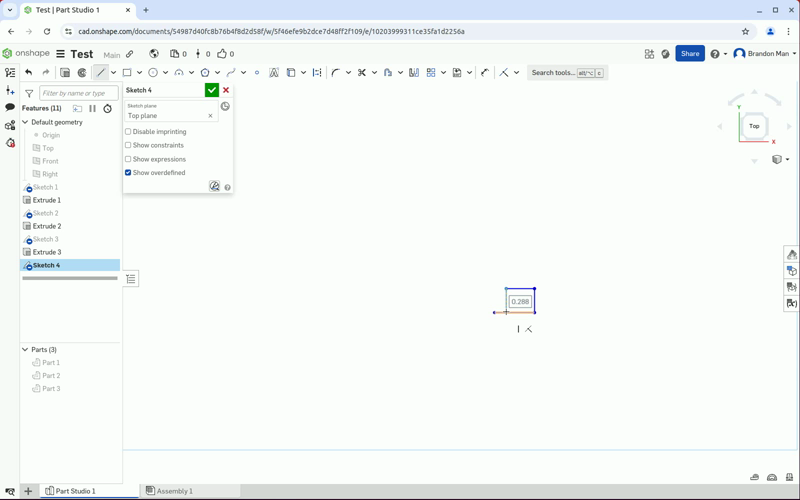
scroll(-6)
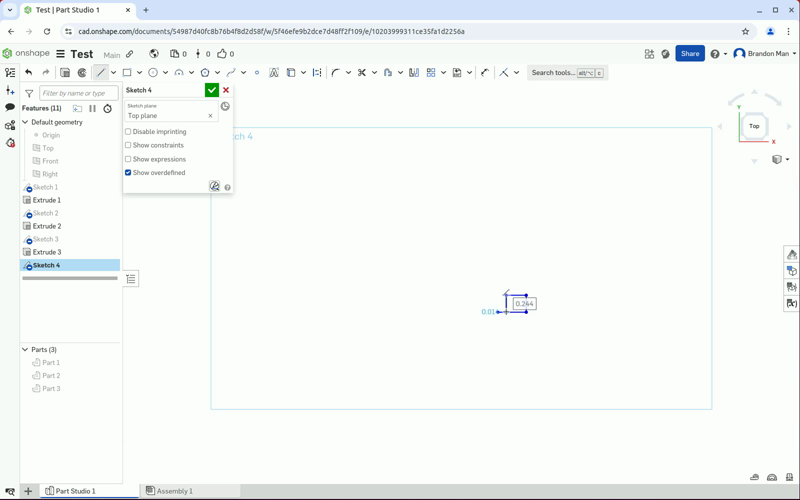
scroll(-6)
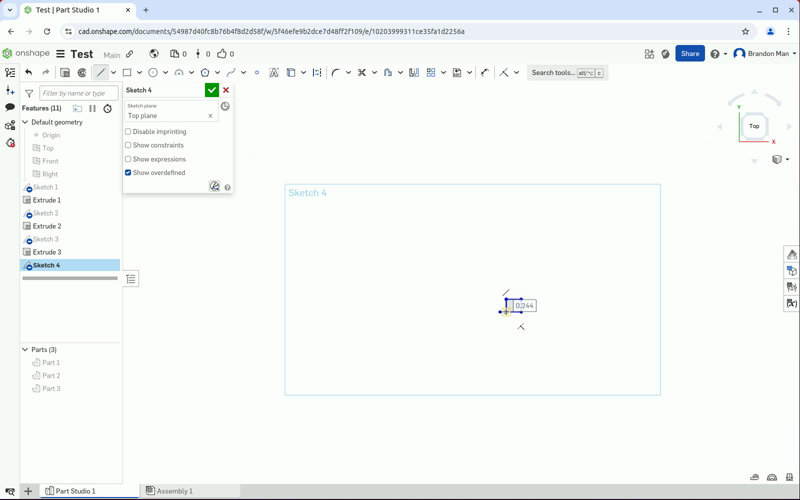
scroll(-6)
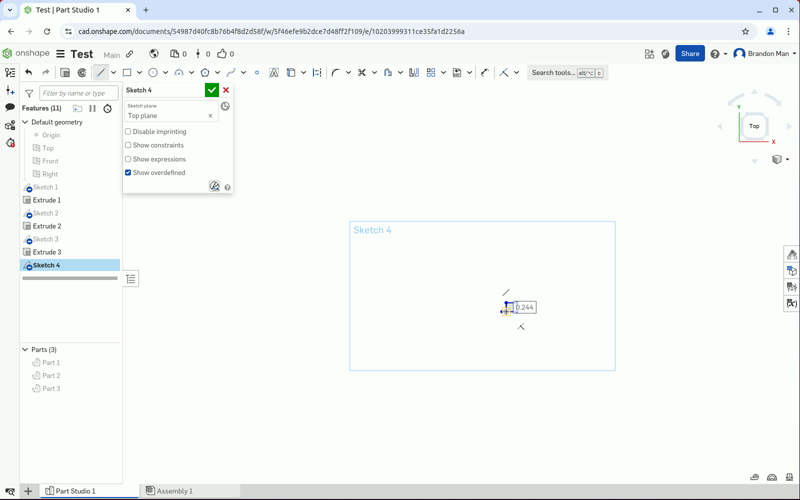
scroll(-6)
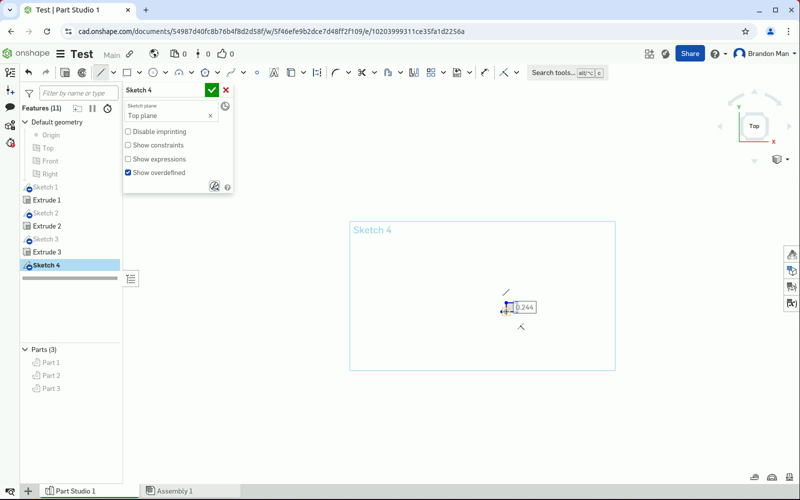
scroll(-6)
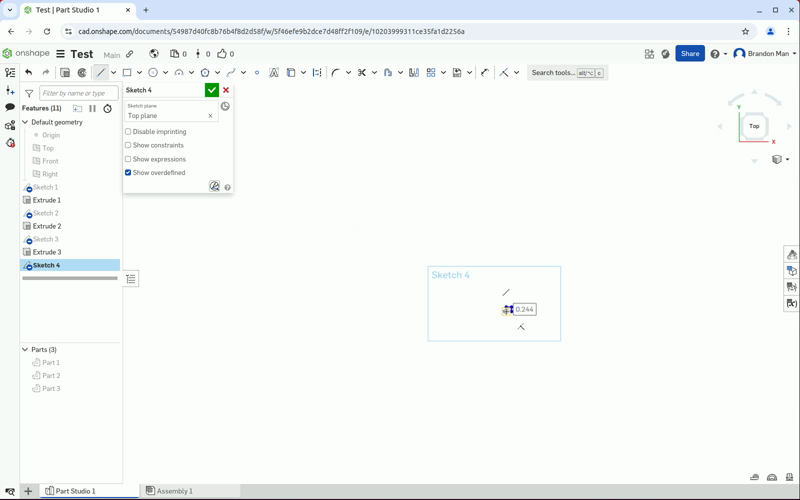
scroll(-6)
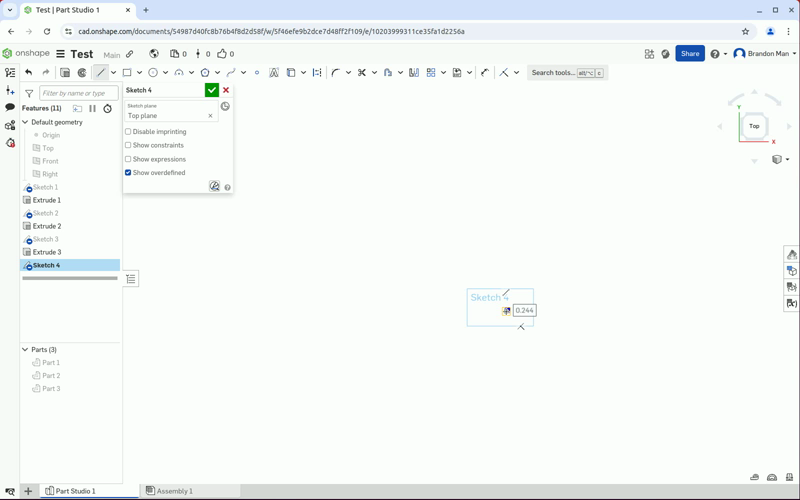
key(esc)
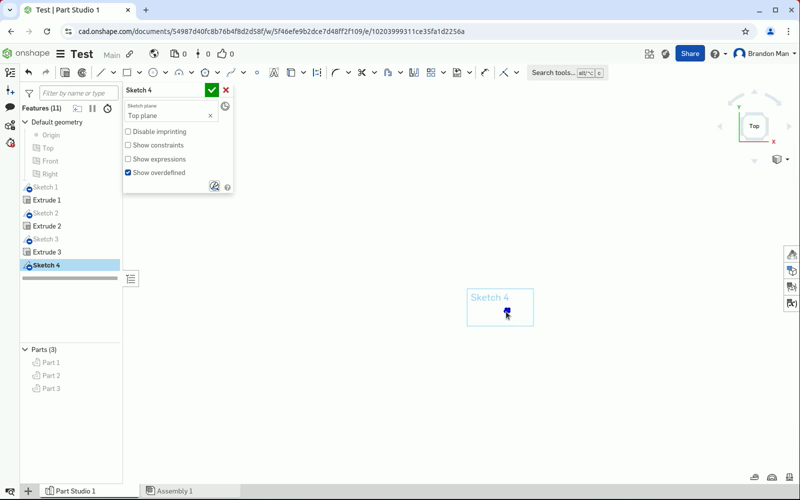
mouse_move(507, 310)
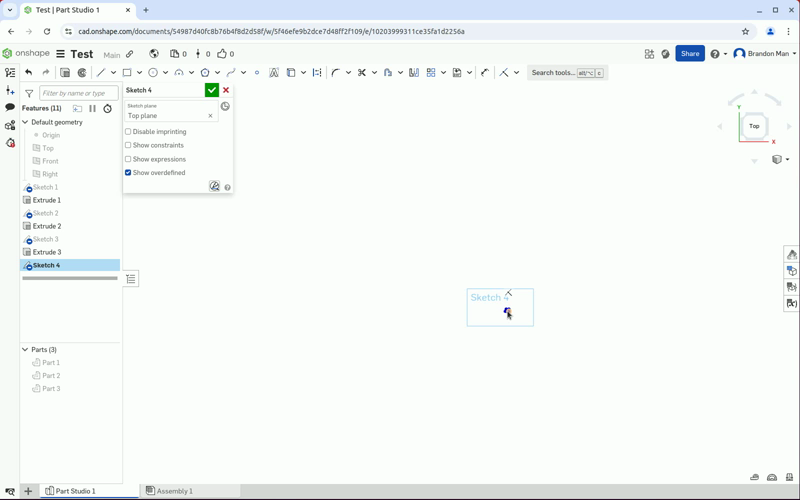
scroll(6)
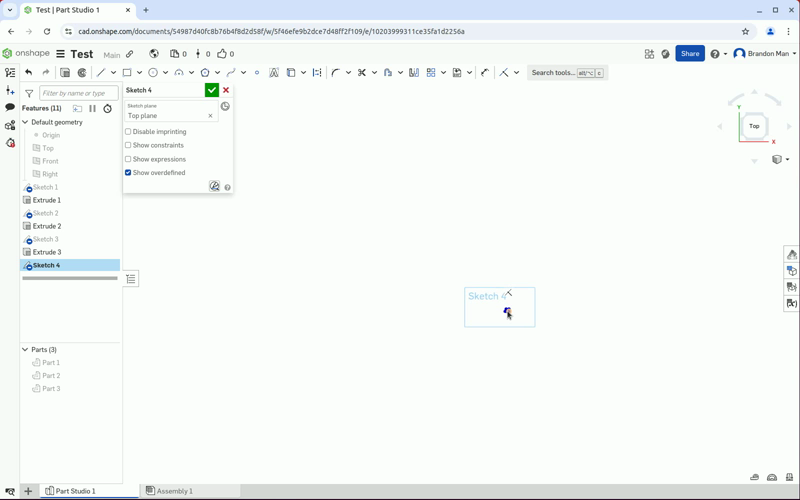
scroll(6)
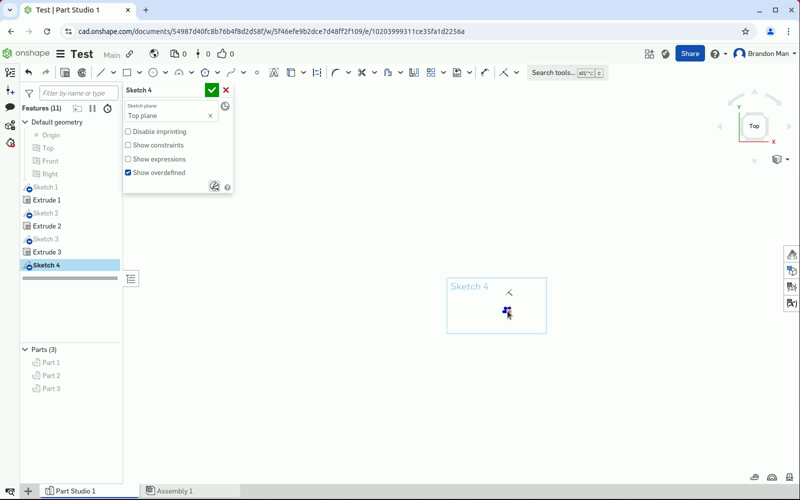
scroll(6)
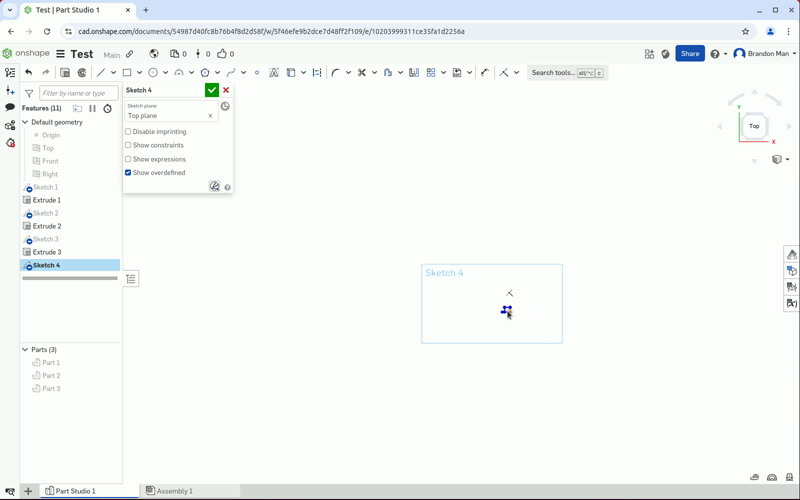
scroll(6)
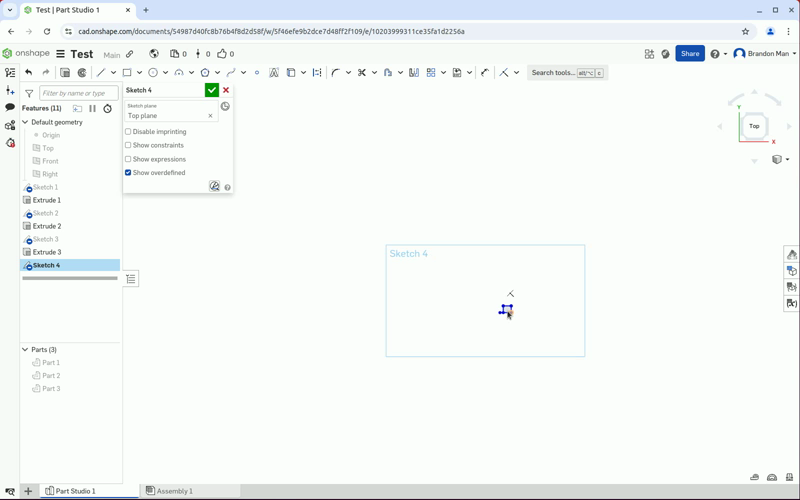
scroll(6)
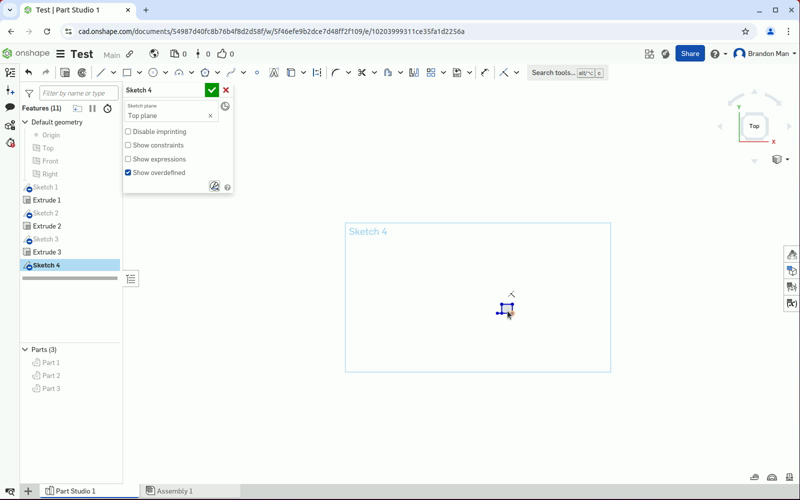
scroll(6)
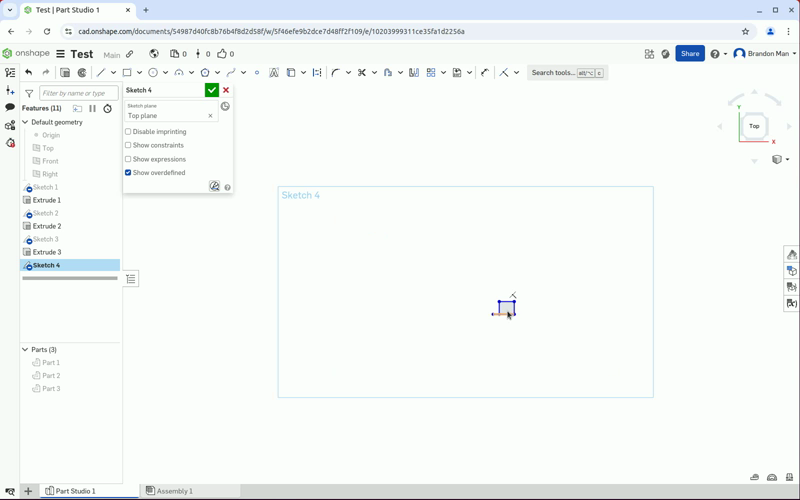
scroll(6)
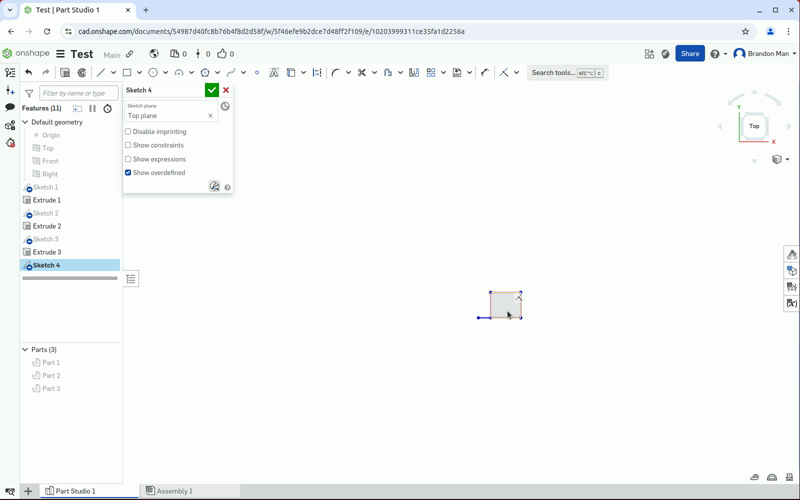
click(507, 310)
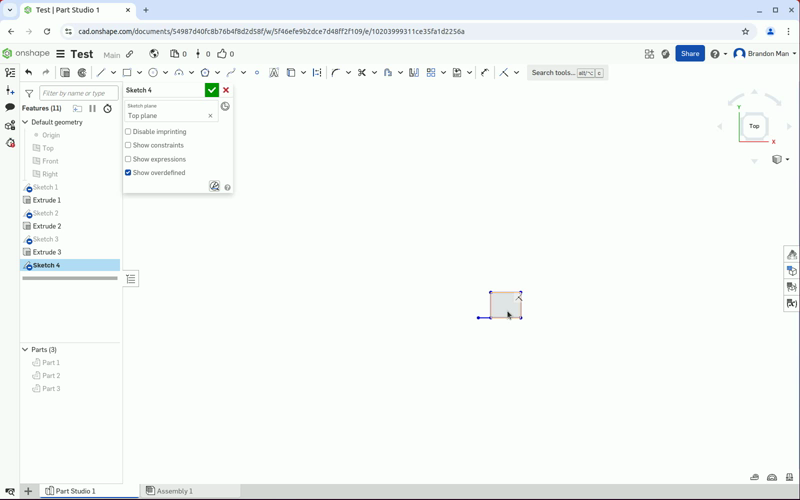
scroll(-6)
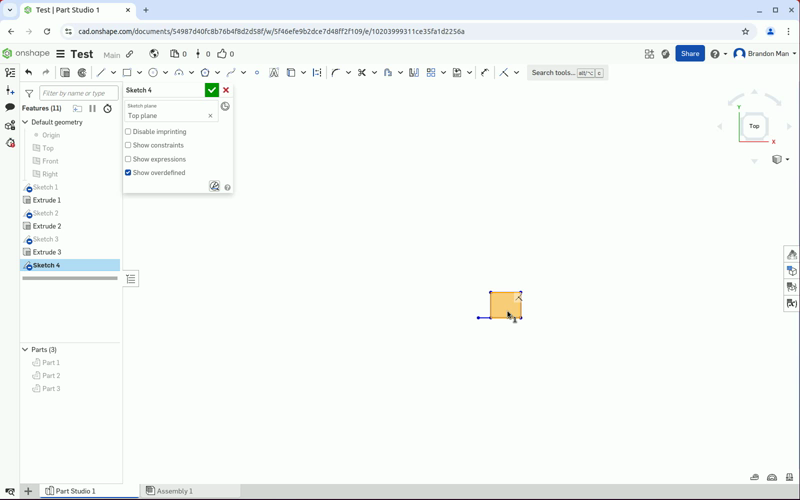
scroll(-6)
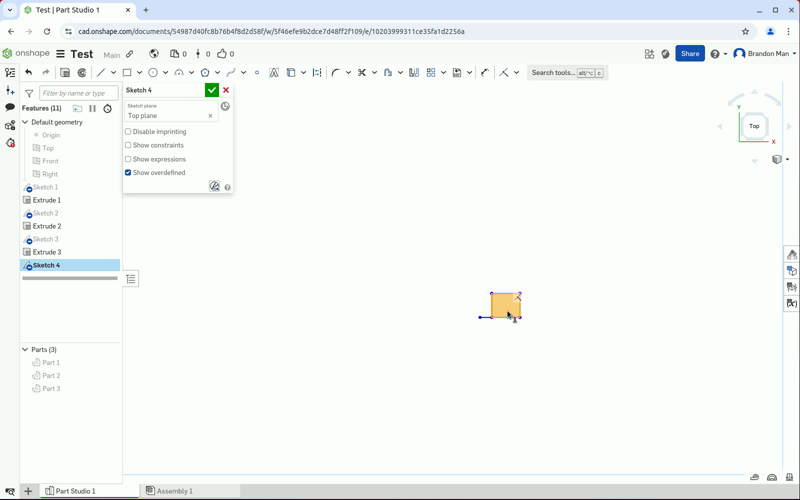
scroll(-6)
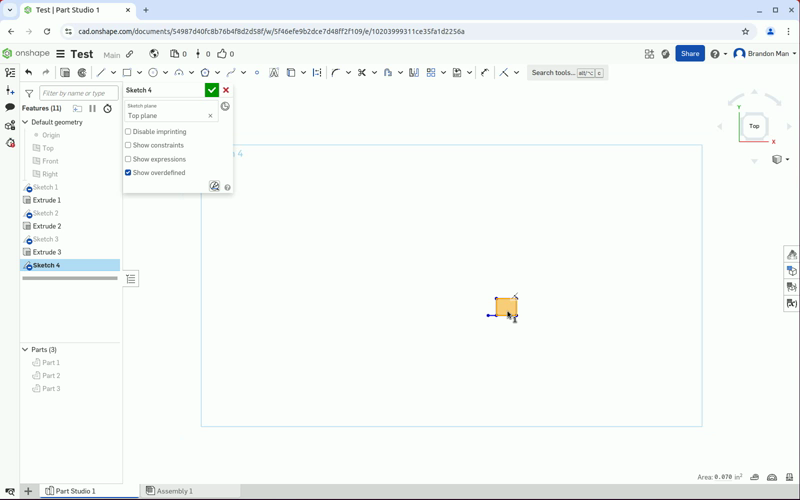
scroll(-6)
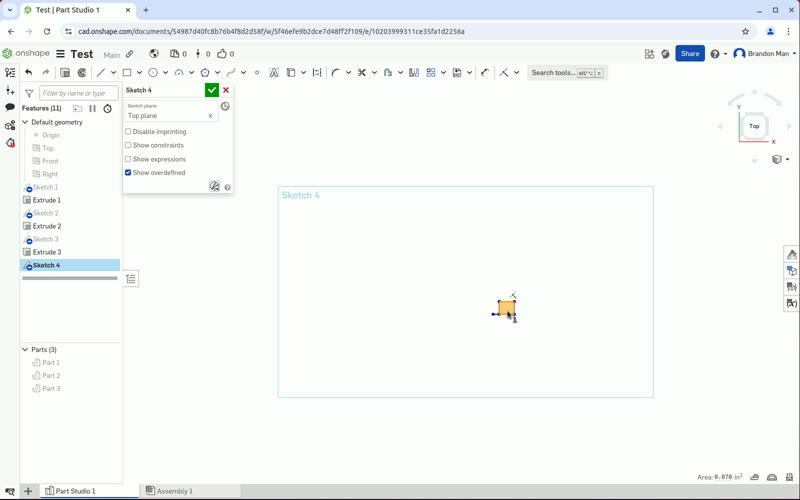
scroll(-6)
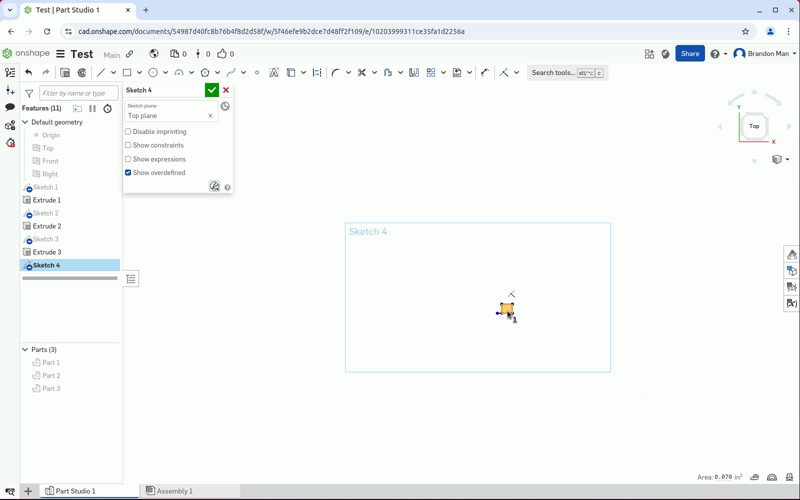
scroll(-6)
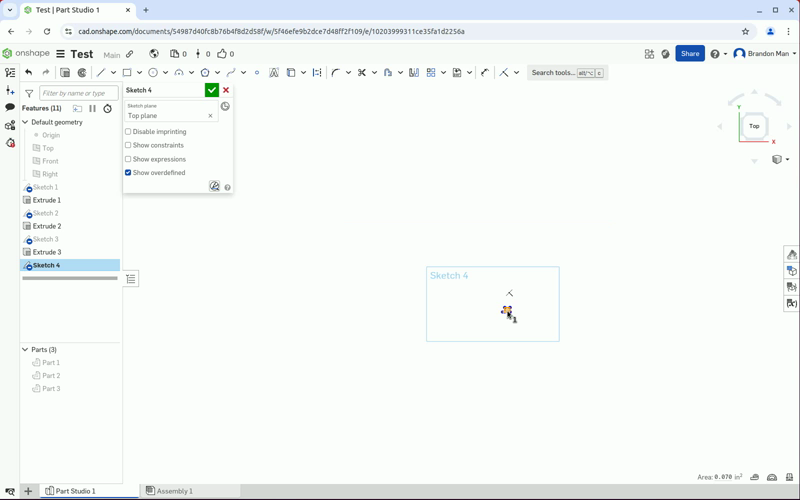
scroll(-6)
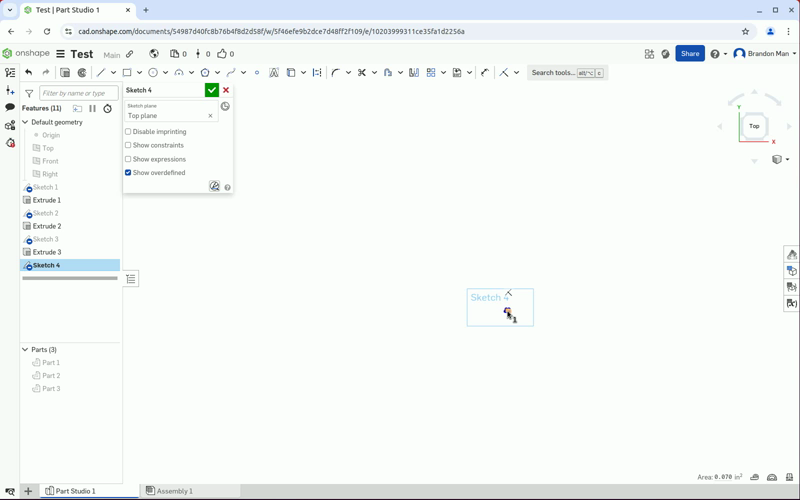
mouse_move(73, 352)
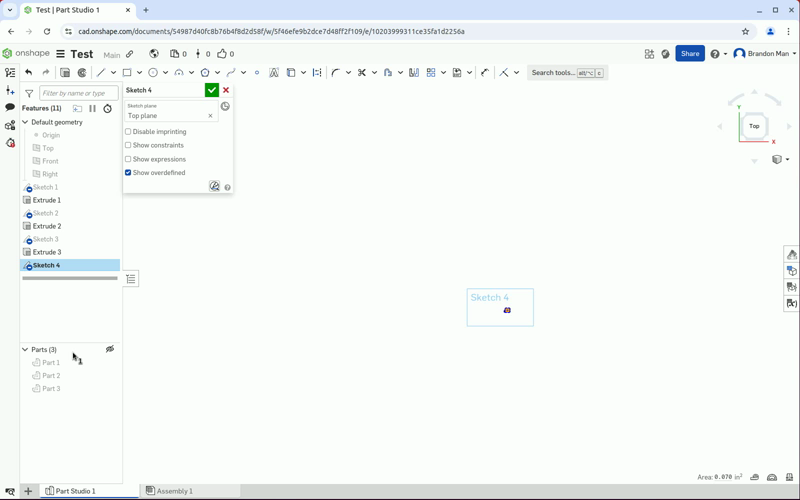
key(shift+y)
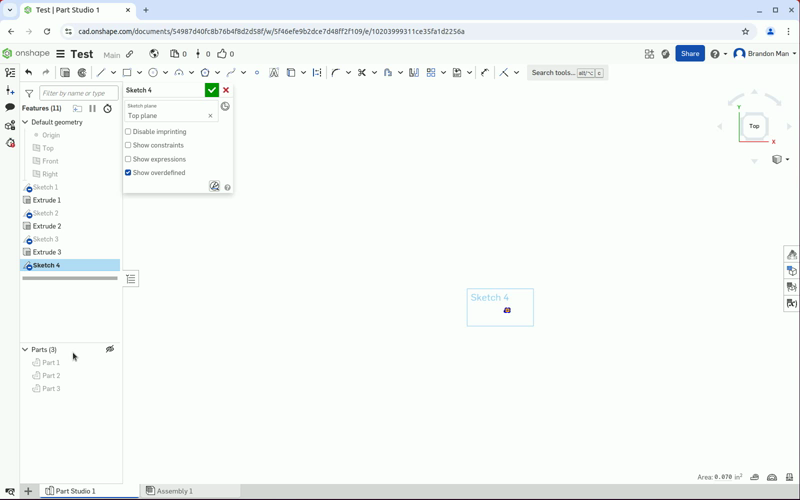
key(shift+e)
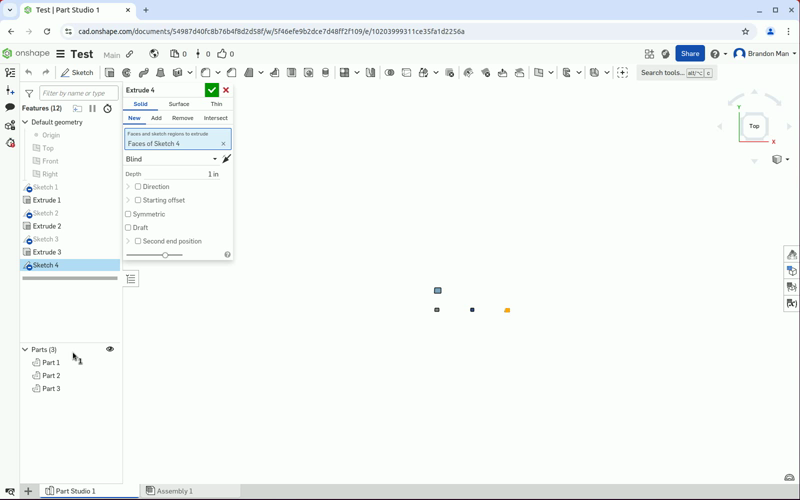
mouse_move(143, 106)
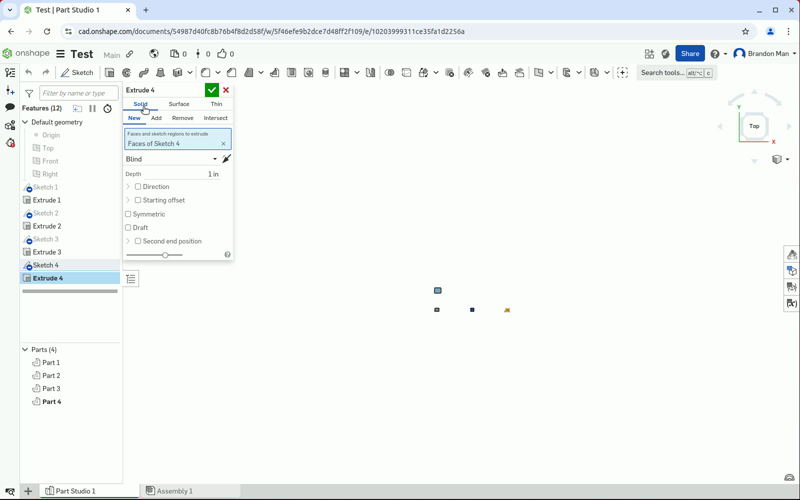
click(143, 106)
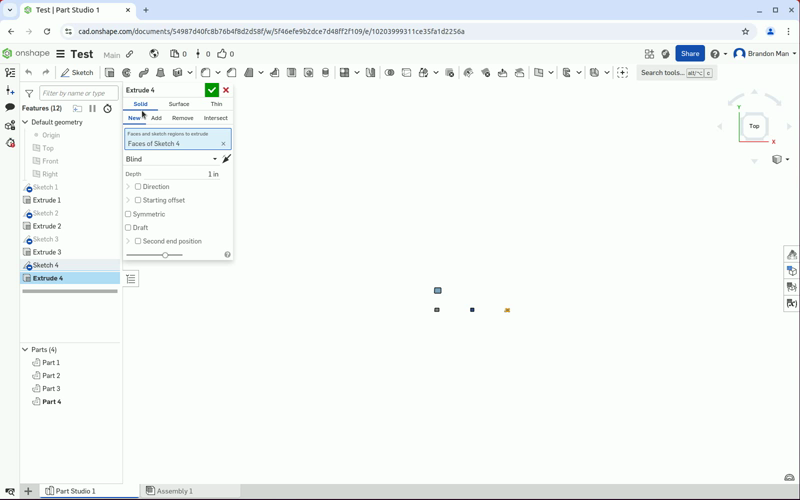
mouse_move(137, 120)
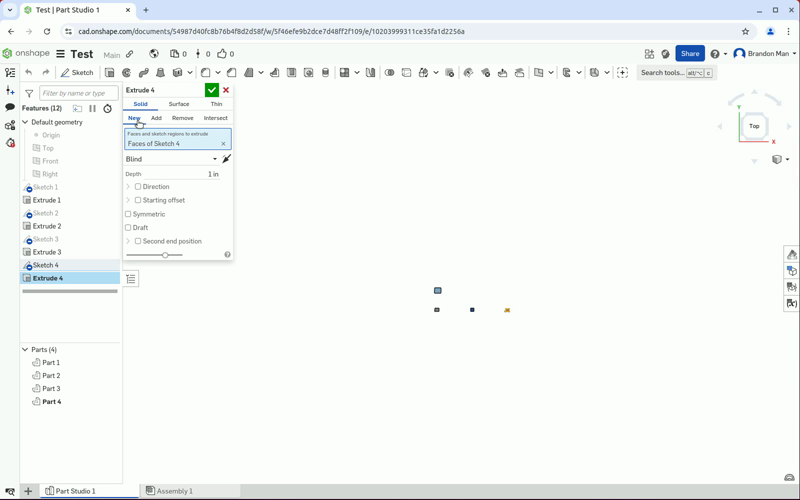
click(137, 120)
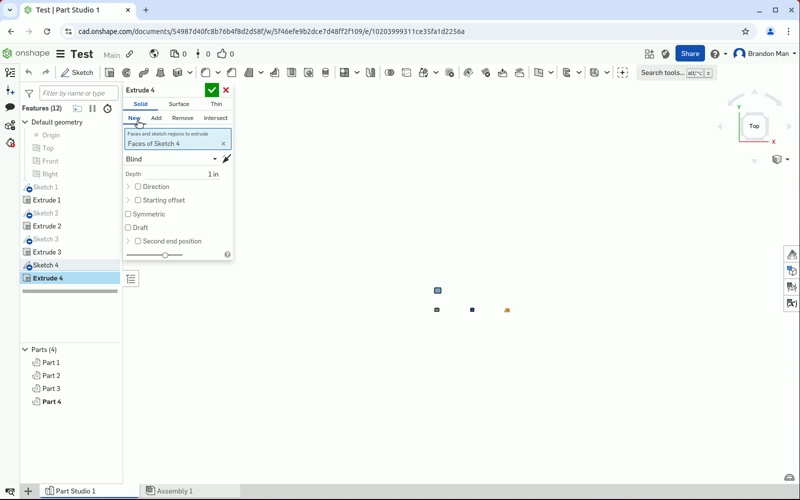
key(tab, 4)
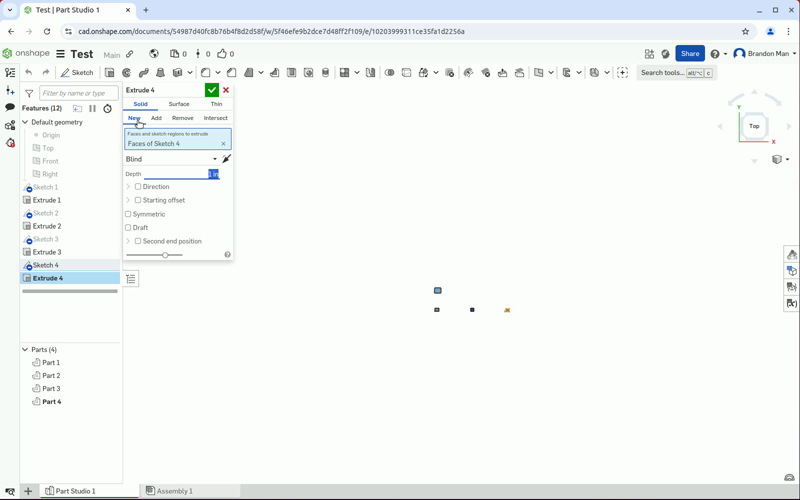
text(2.648)
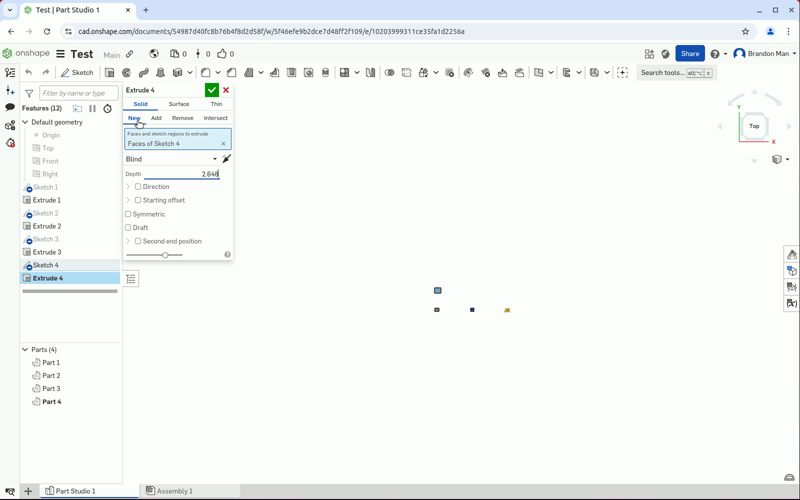
key(enter)
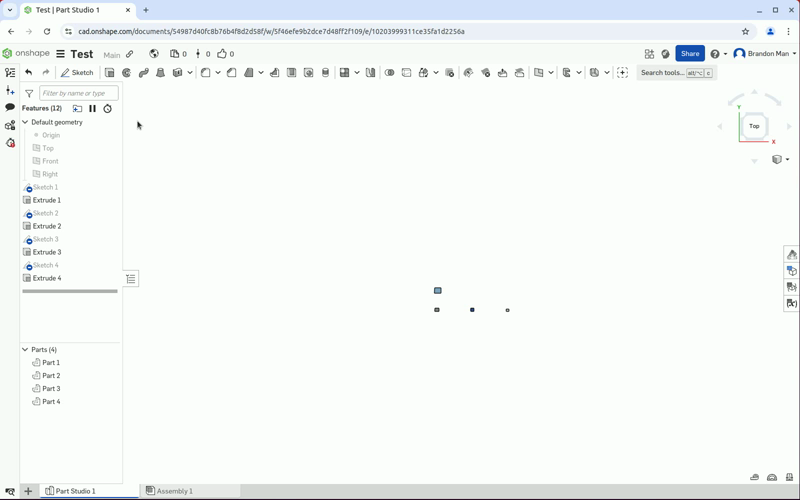
key(shift+h)
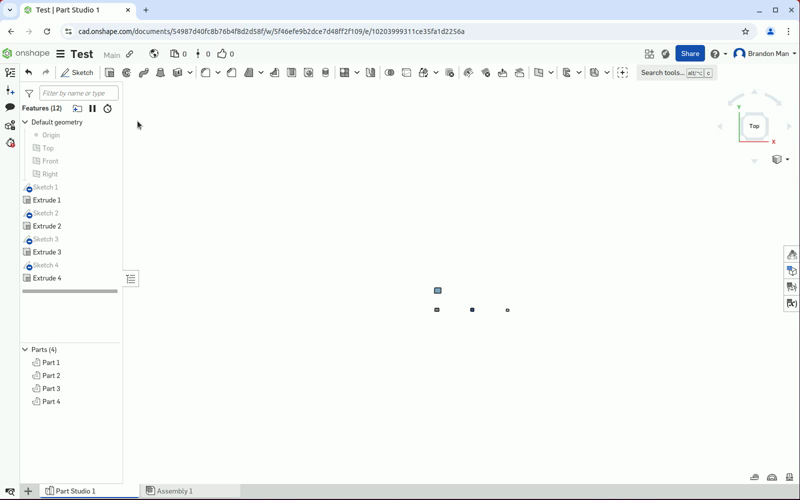
key(shift+h)
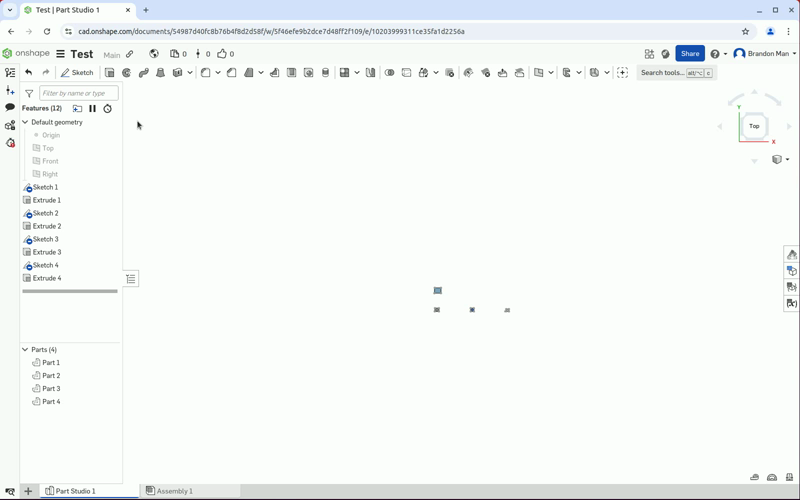
key(shift+7)
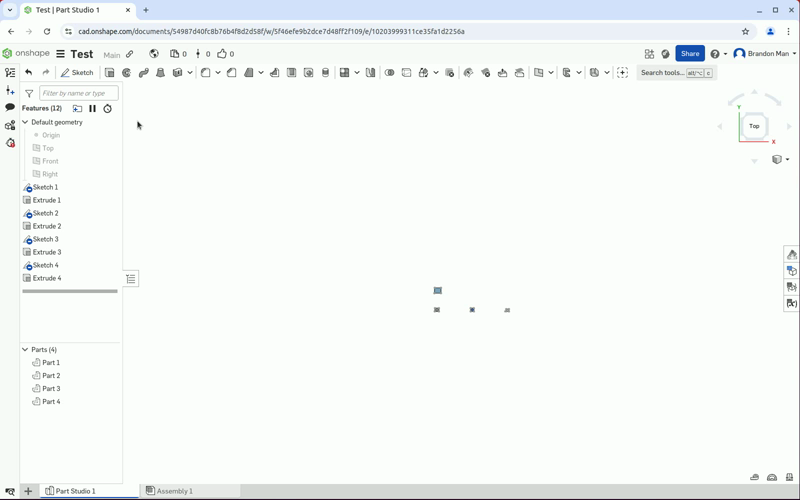
key(up, 3)
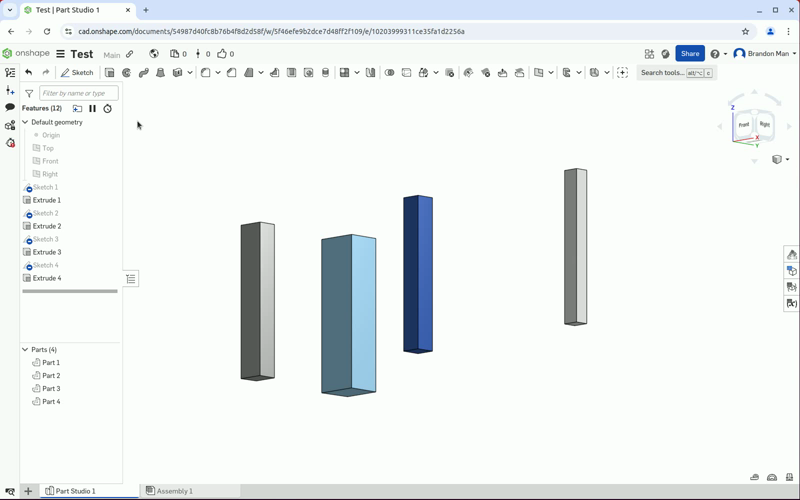
key(left, 3)
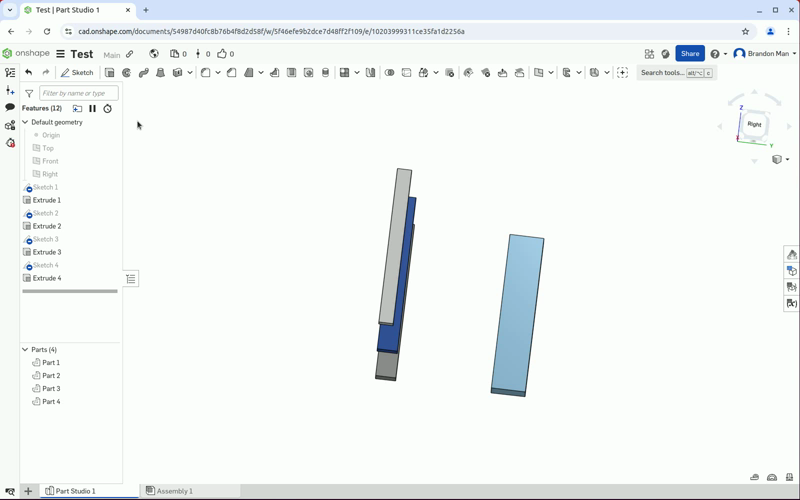
key(right, 3)
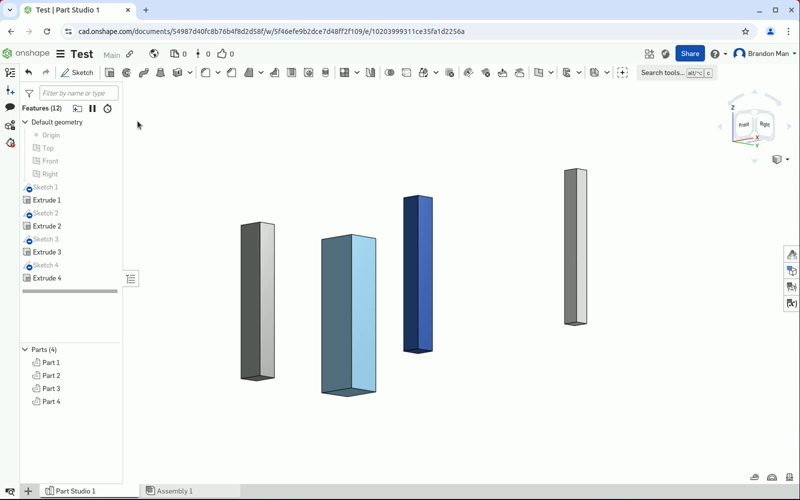
key(down, 3)
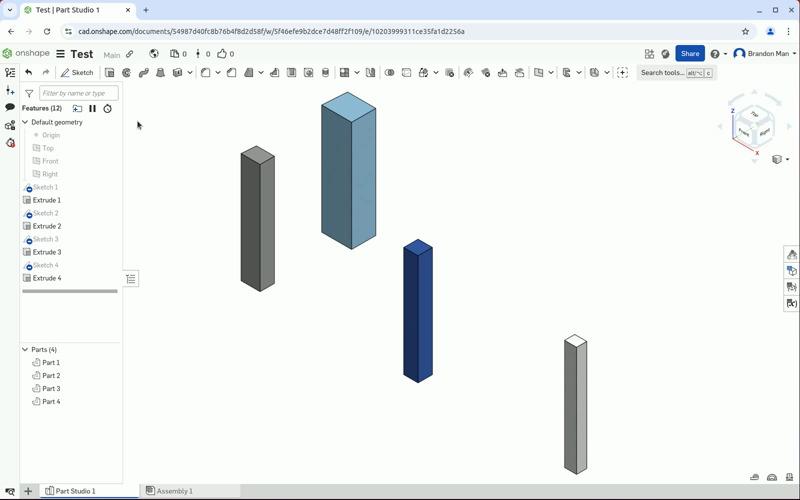
mouse_move(73, 189)
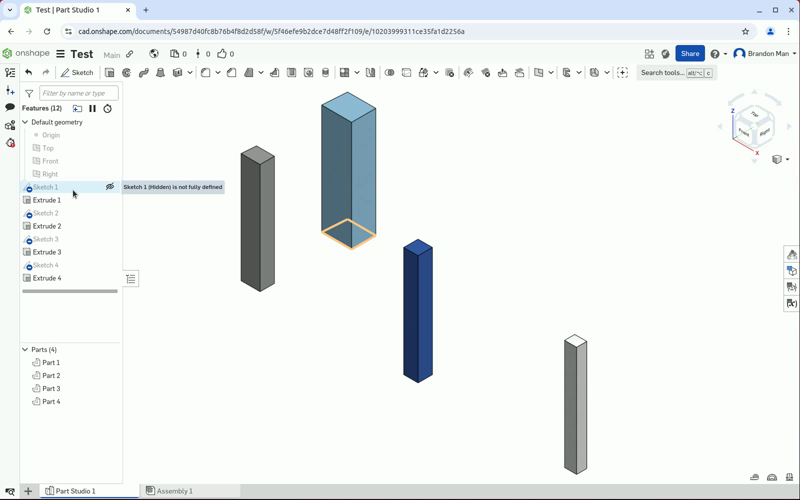
click(73, 189)